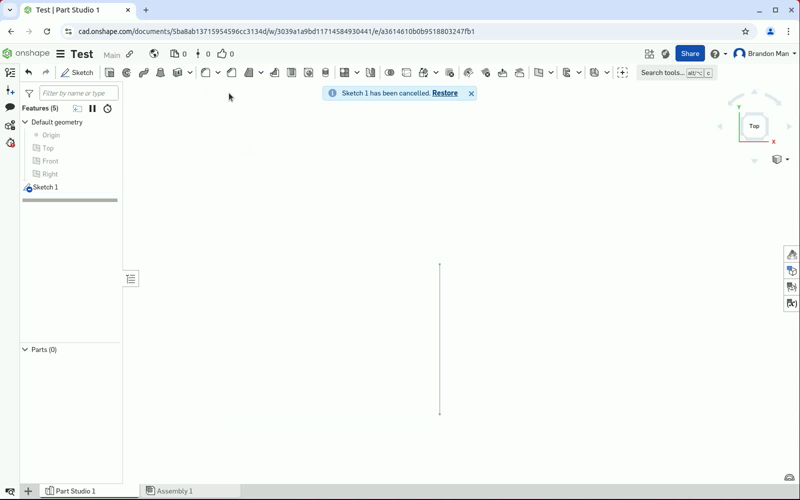
key(shift+h)
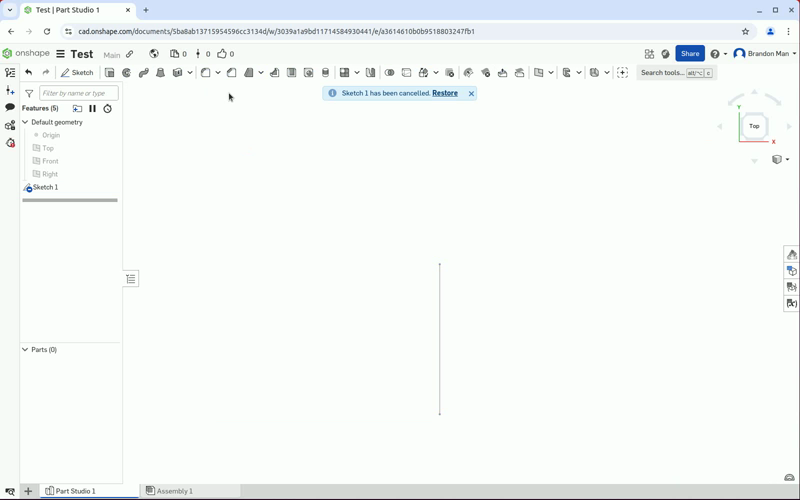
key(shift+s)
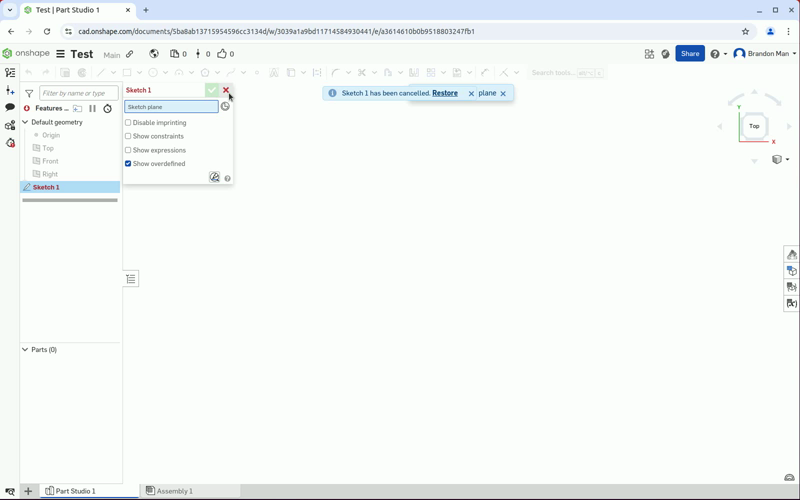
mouse_move(73, 150)
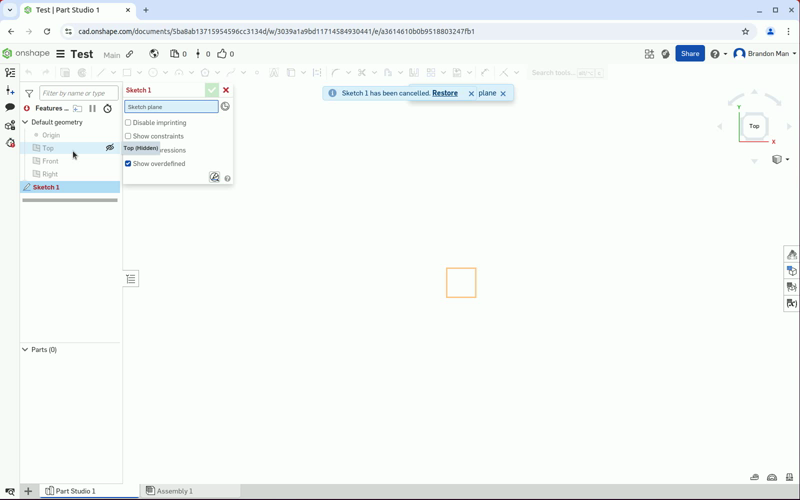
click(73, 150)
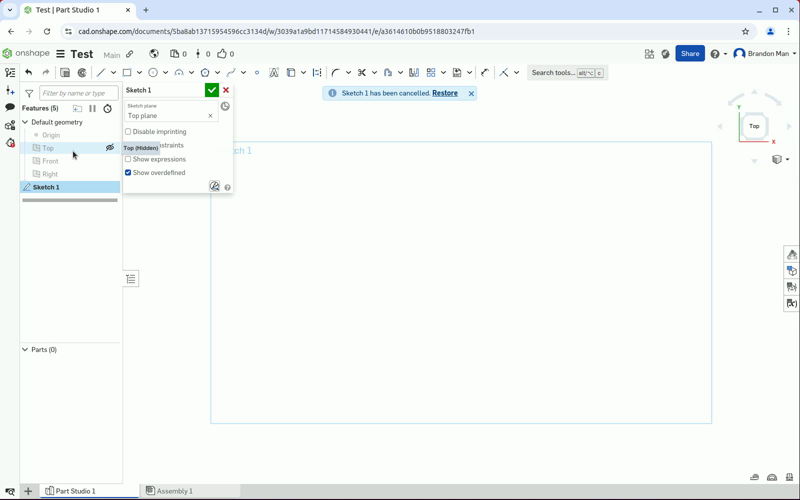
mouse_move(73, 352)
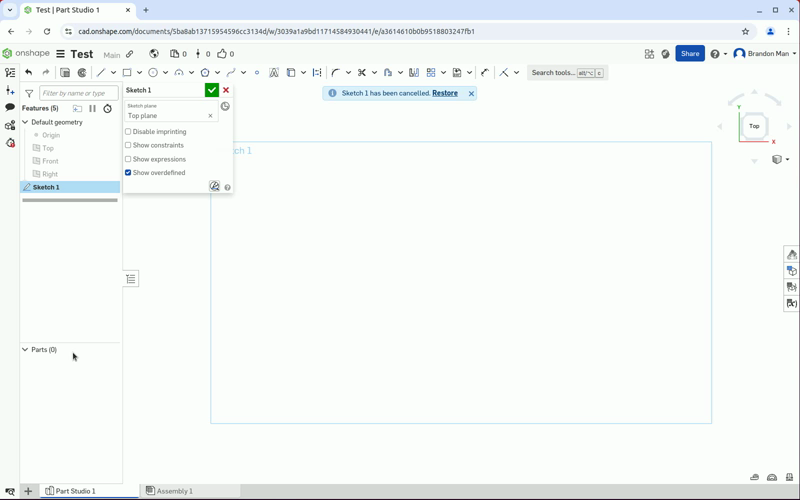
key(y)
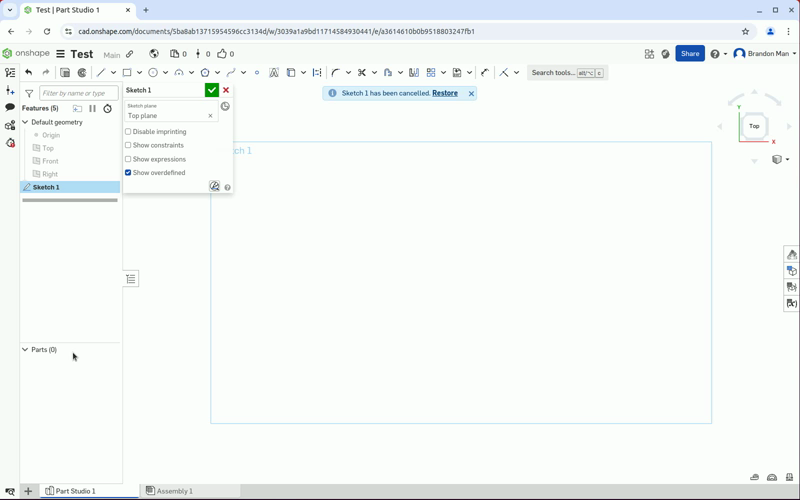
key(l)
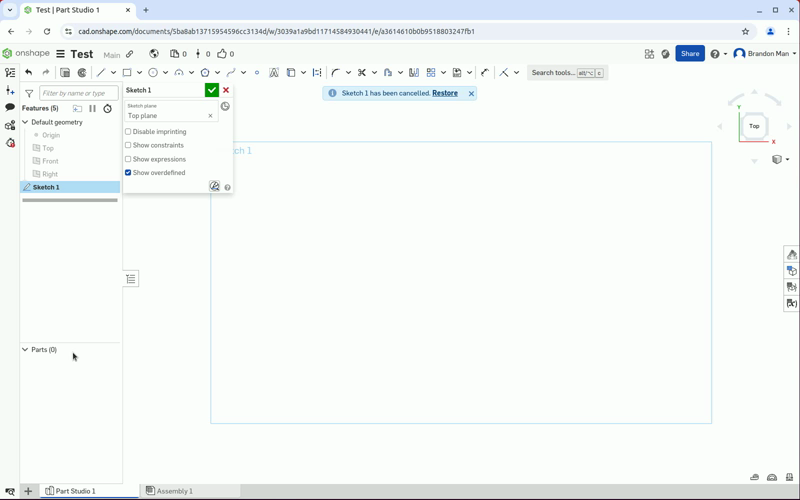
key_down(shift)
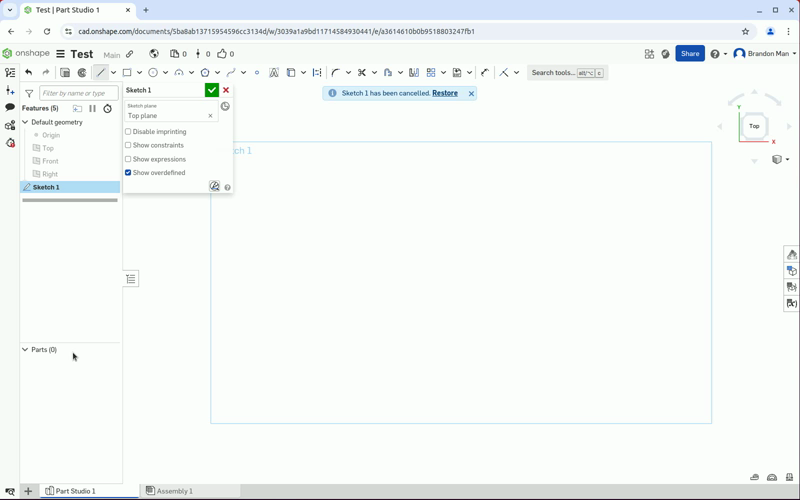
mouse_move(348, 282)
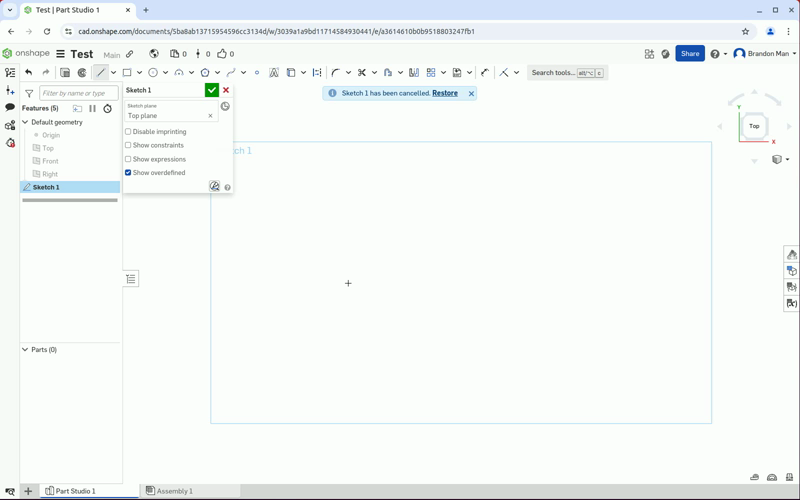
click(348, 282)
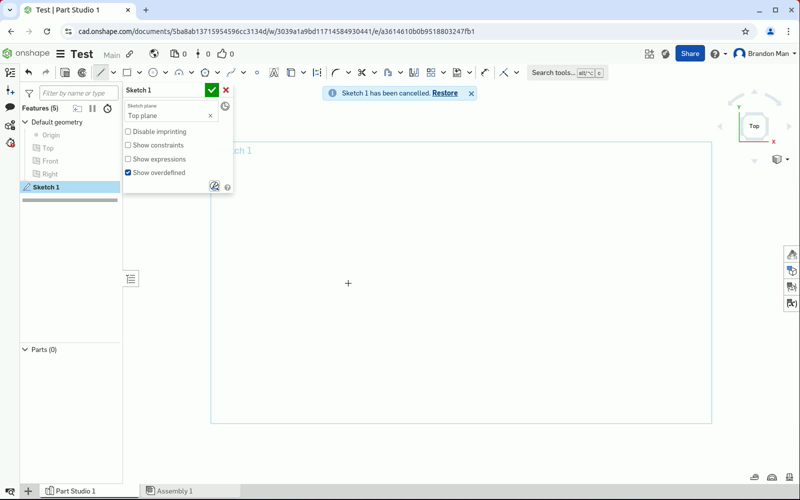
key_up(shift)
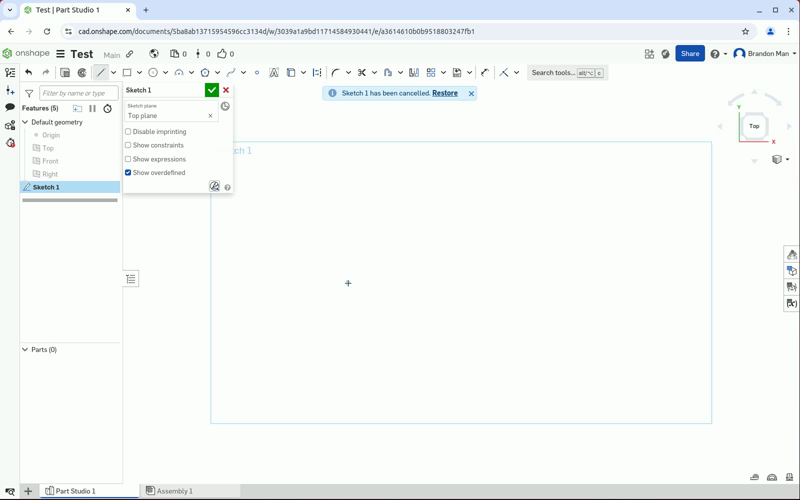
key_down(shift)
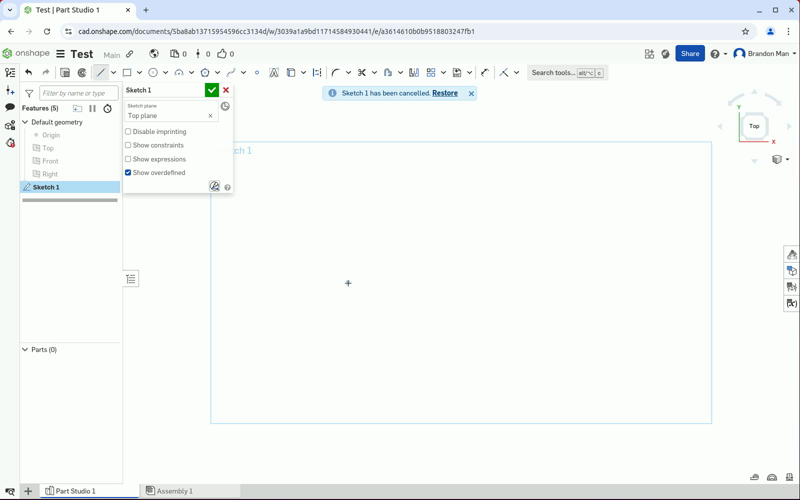
mouse_move(490, 282)
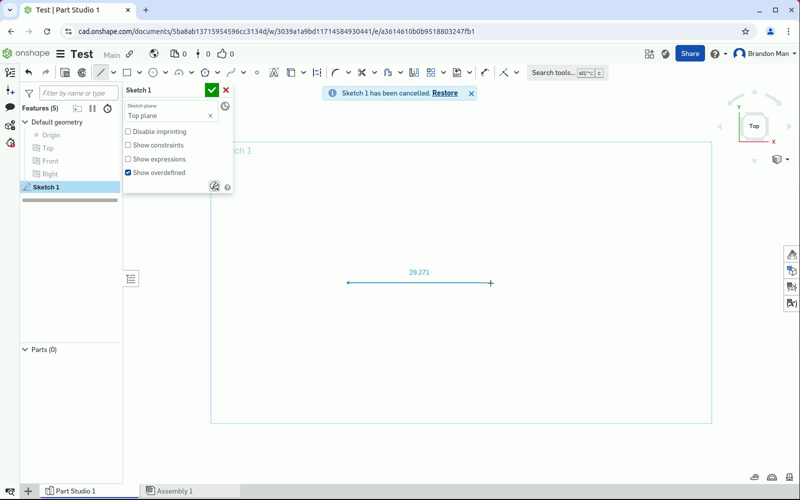
click(490, 282)
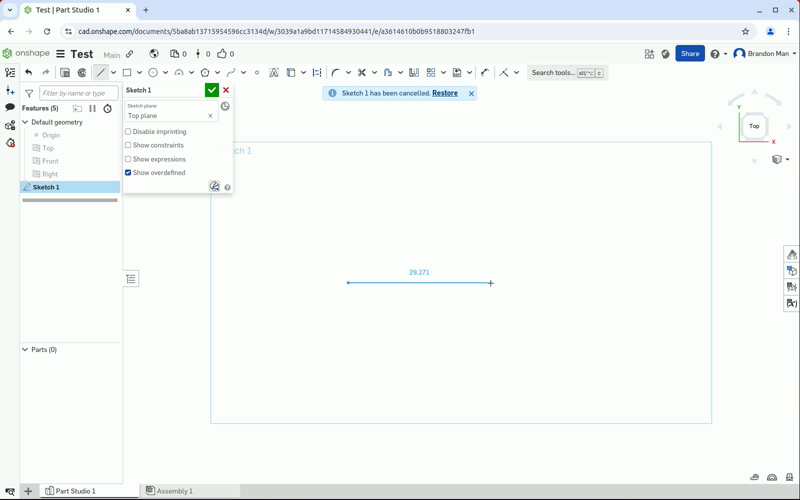
key_up(shift)
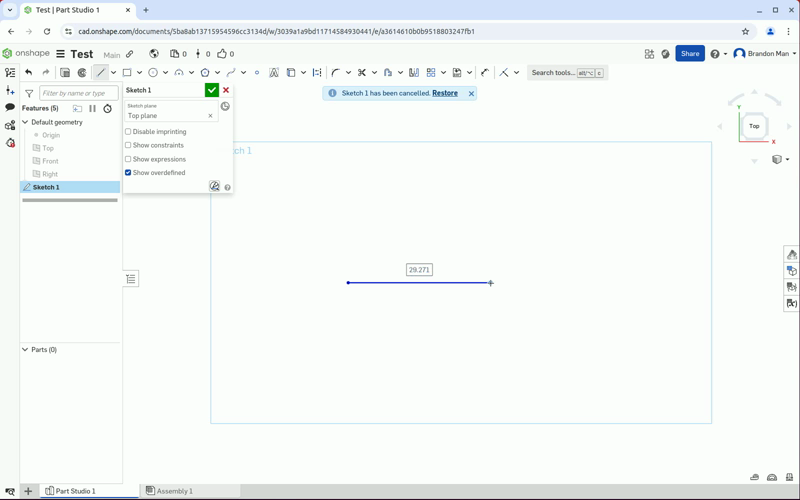
key_down(shift)
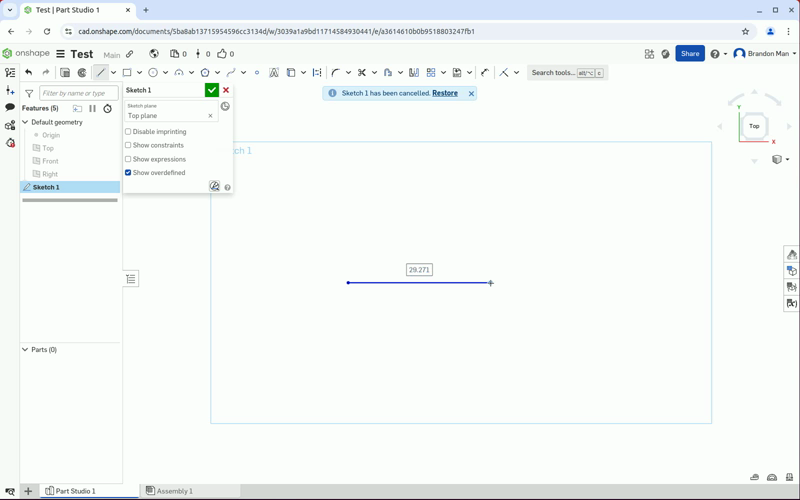
mouse_move(520, 282)
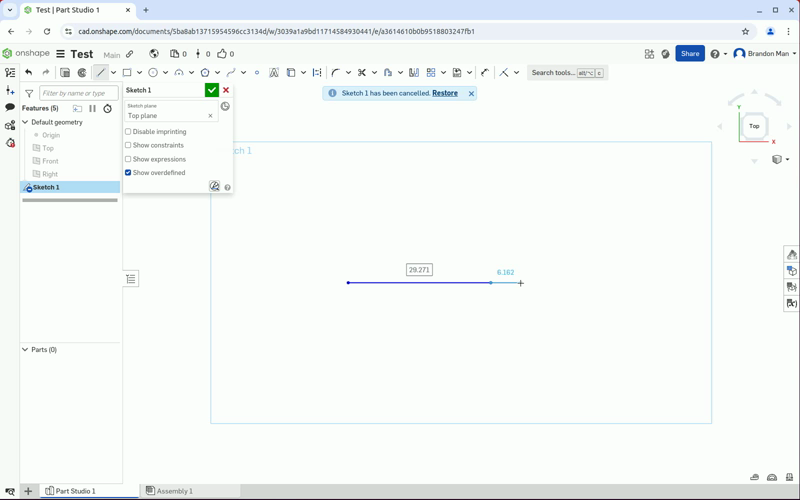
mouse_move(481, 264)
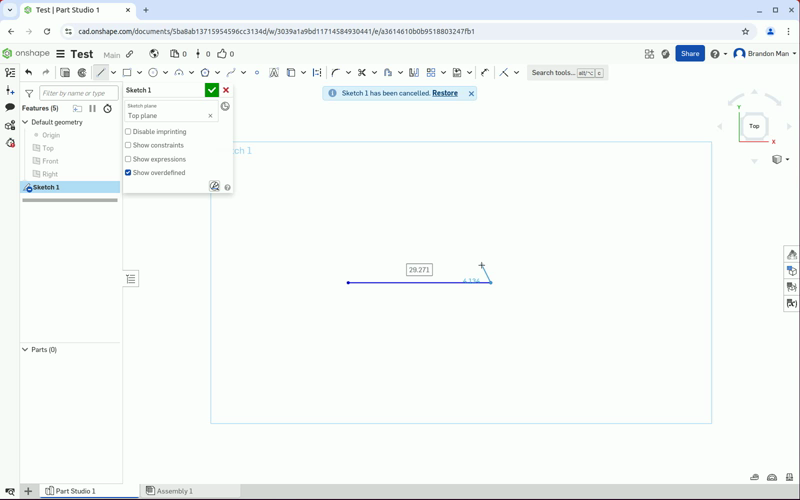
click(481, 264)
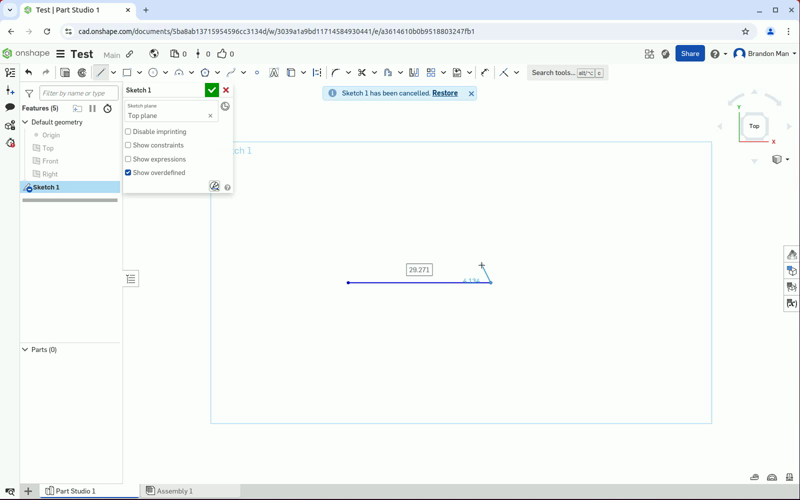
key_up(shift)
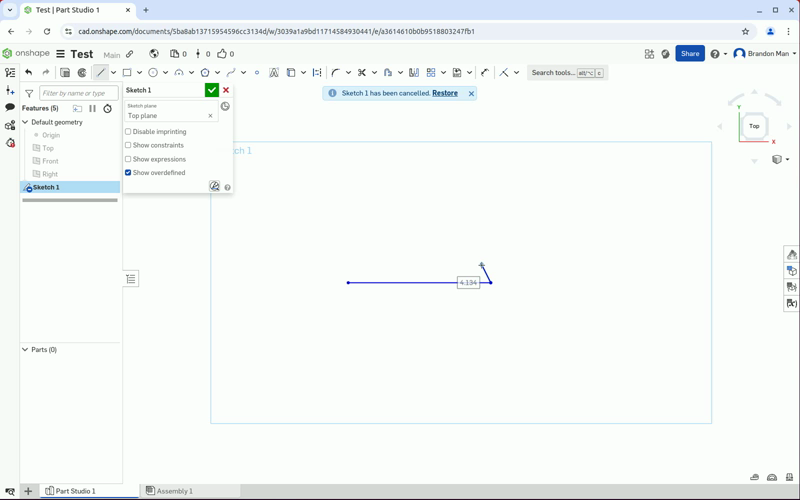
key_down(shift)
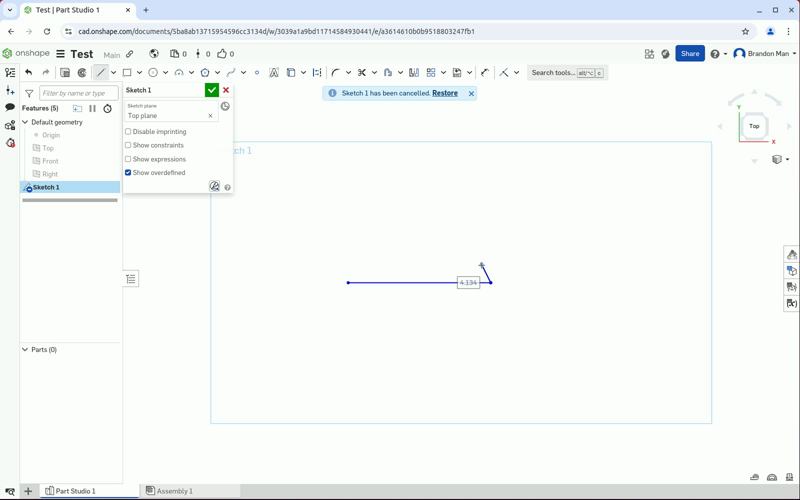
mouse_move(511, 264)
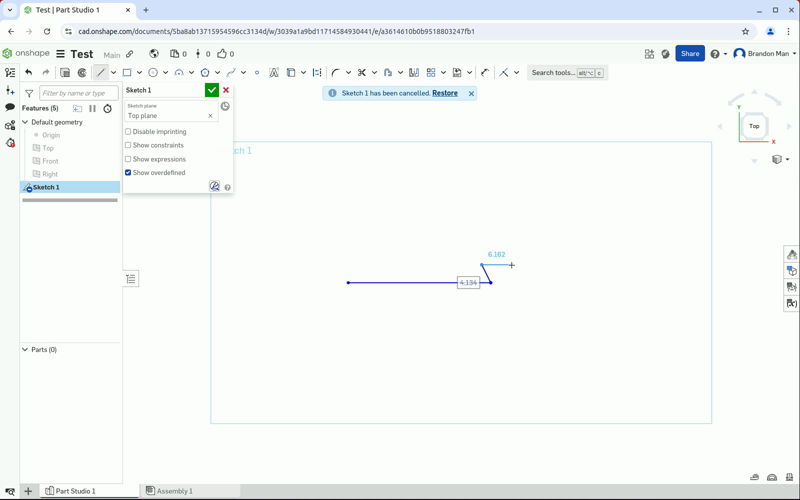
mouse_move(472, 245)
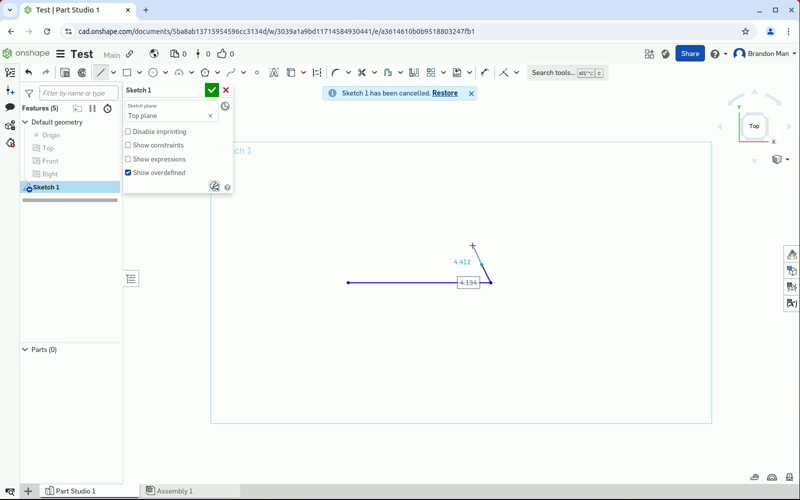
click(472, 245)
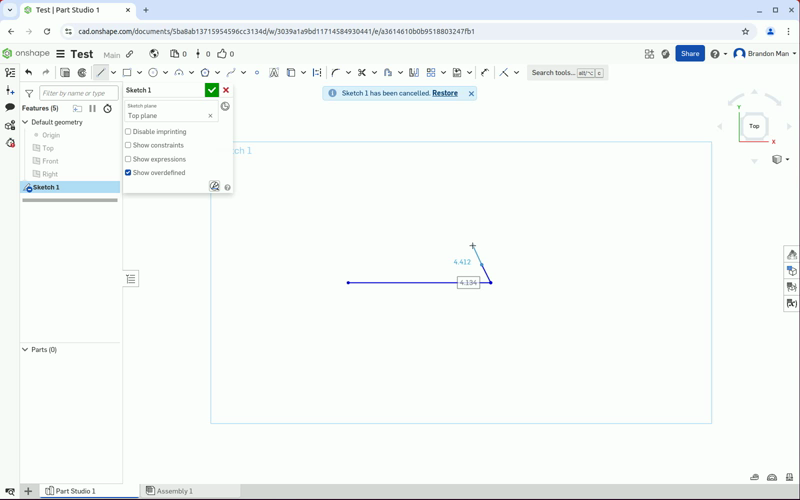
key_up(shift)
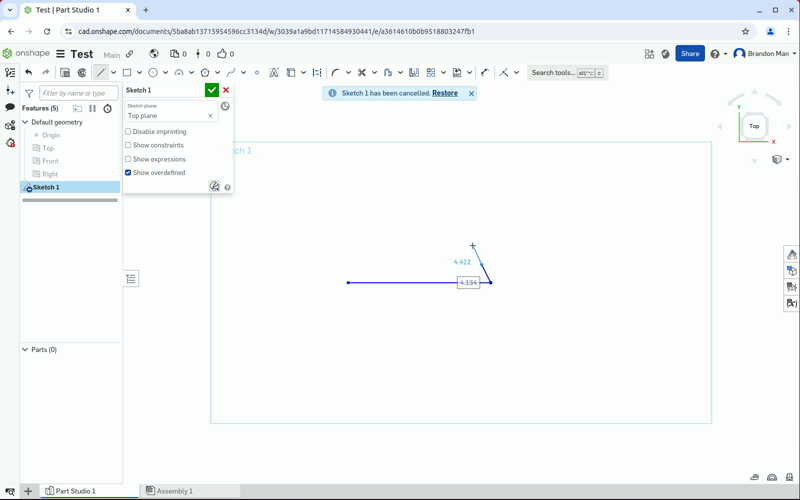
key_down(shift)
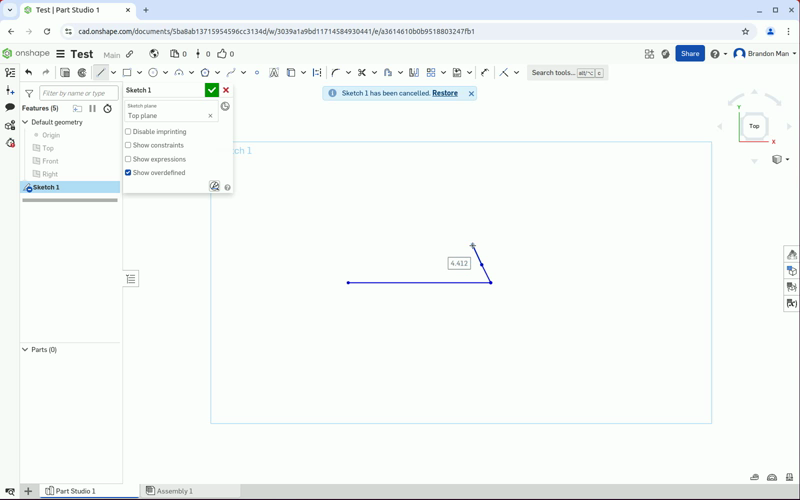
mouse_move(502, 245)
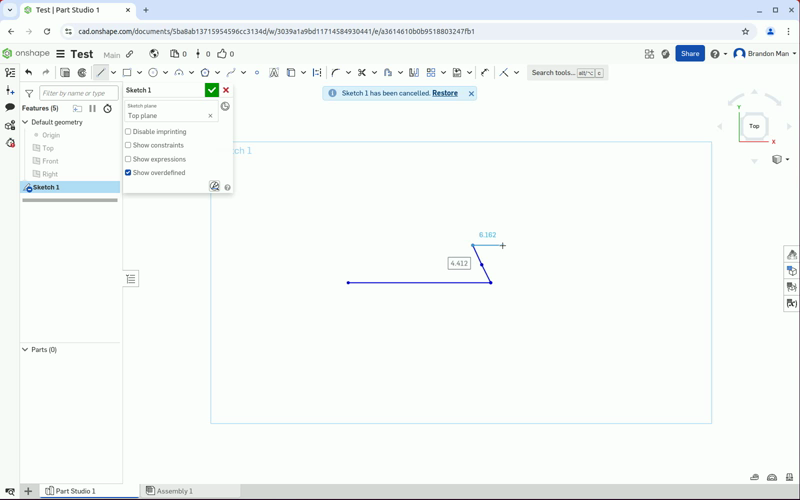
mouse_move(463, 227)
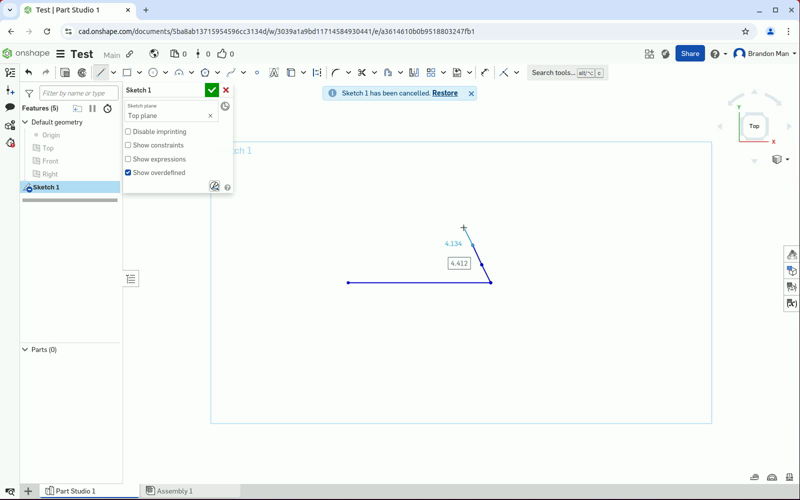
click(463, 227)
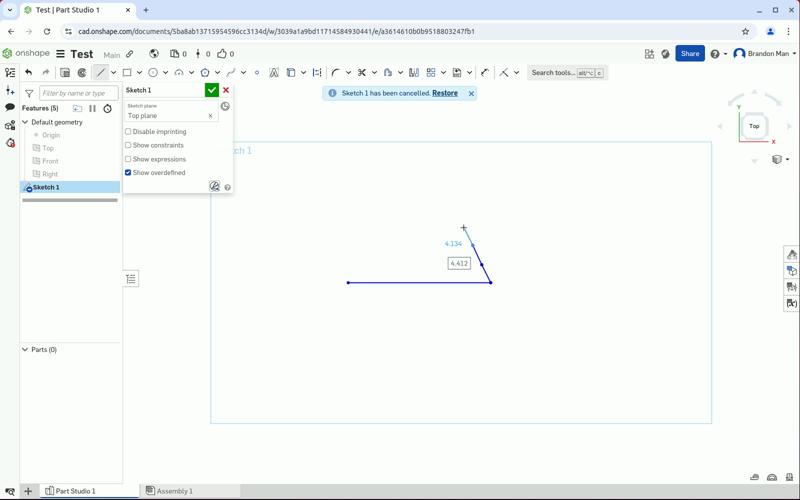
key_up(shift)
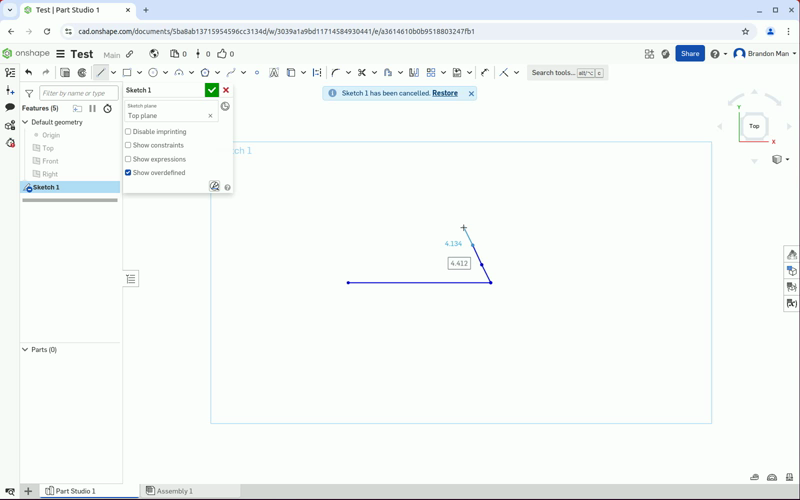
key_down(shift)
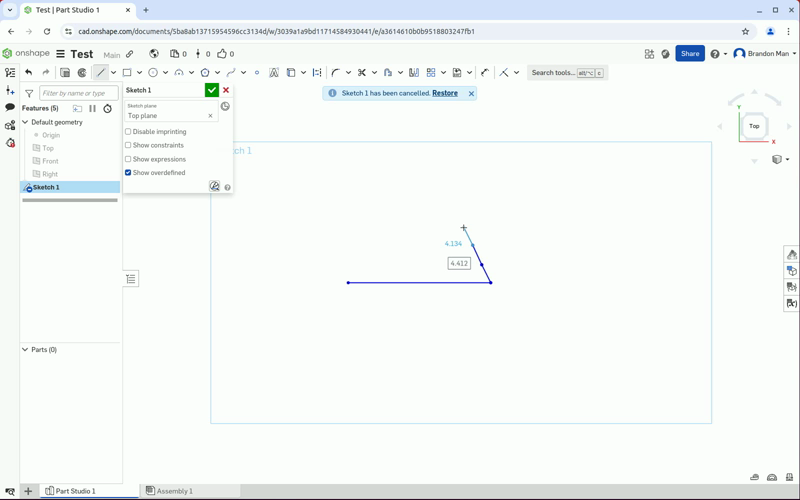
mouse_move(348, 282)
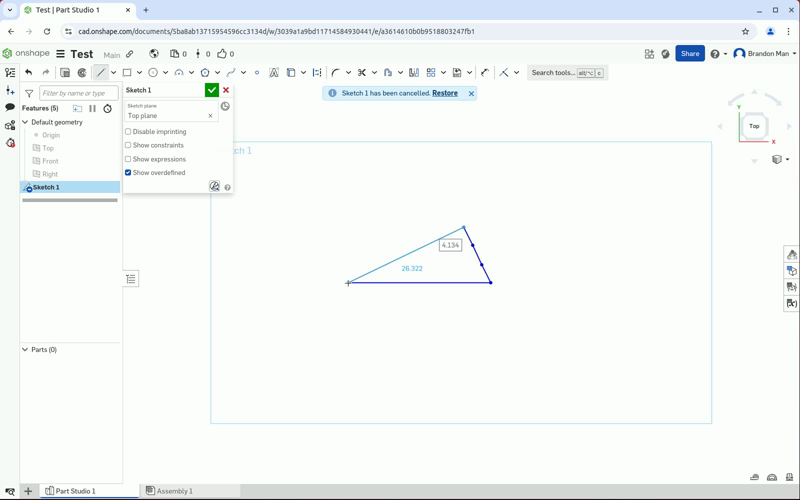
key_up(shift)
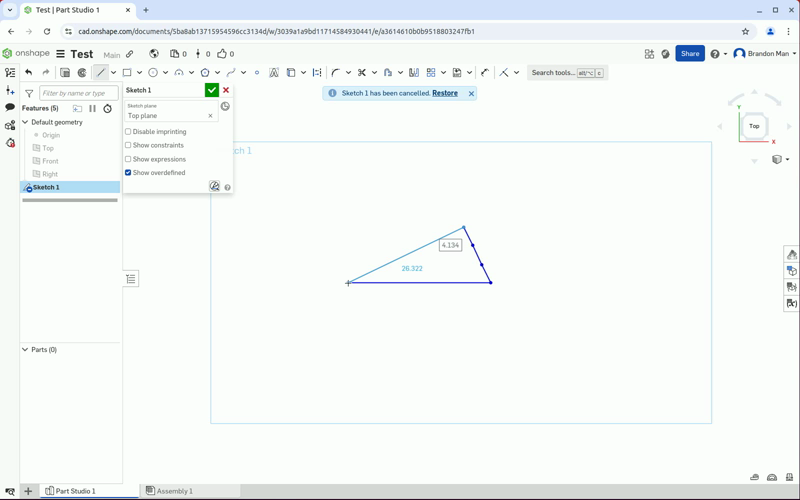
click(348, 282)
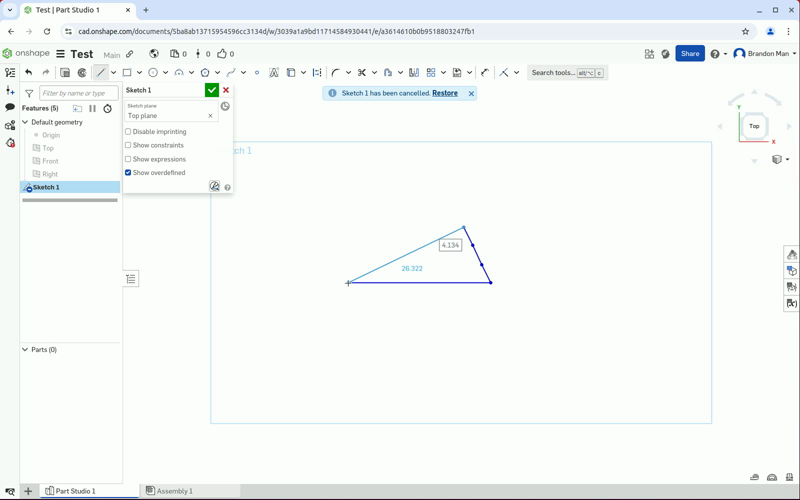
key(esc)
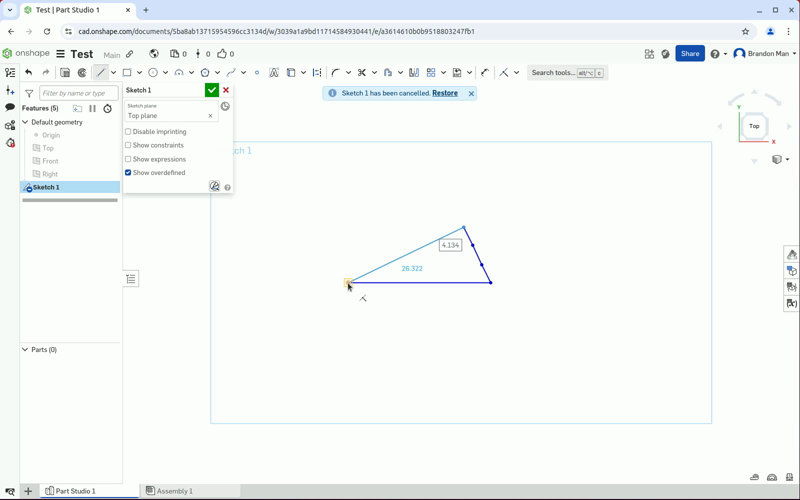
key(l)
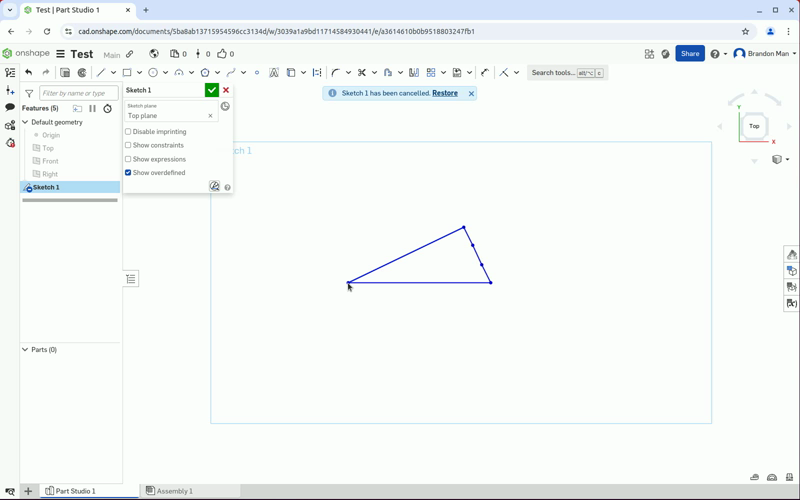
key_down(shift)
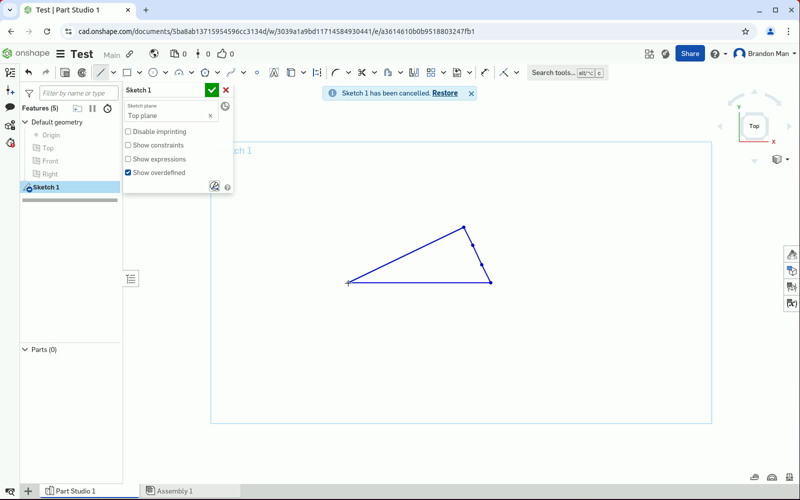
mouse_move(372, 278)
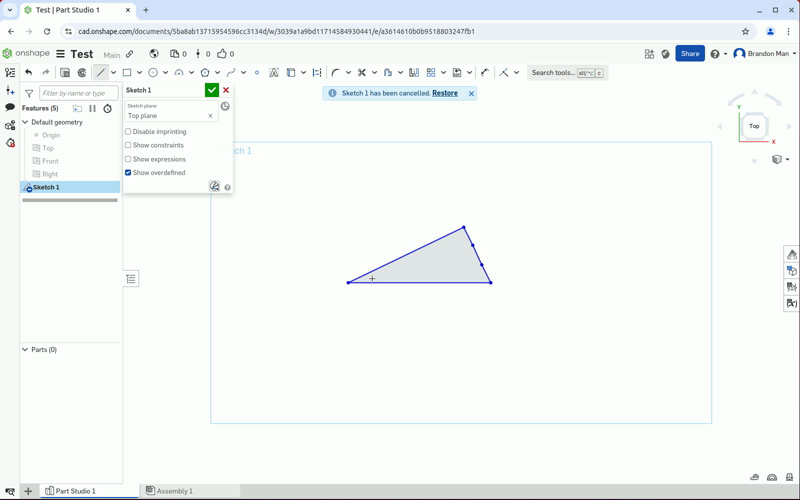
click(372, 278)
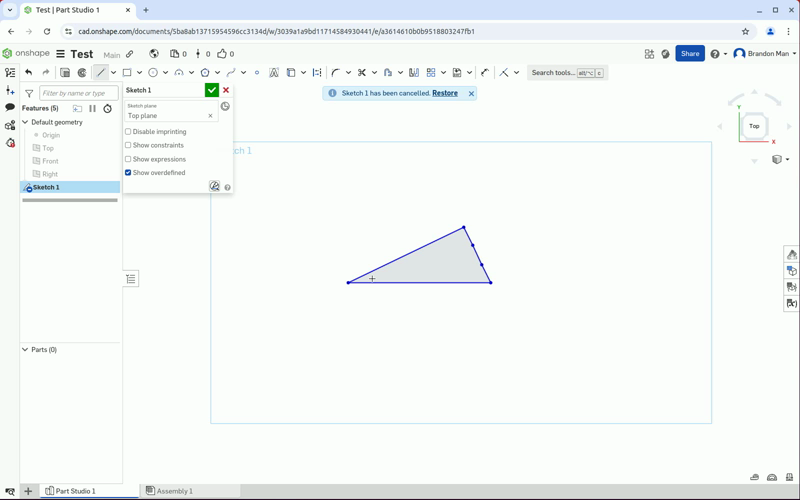
key_up(shift)
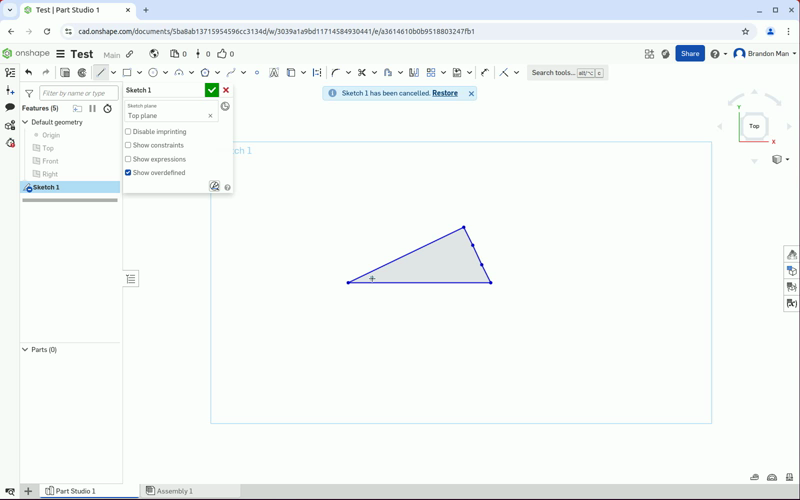
key_down(shift)
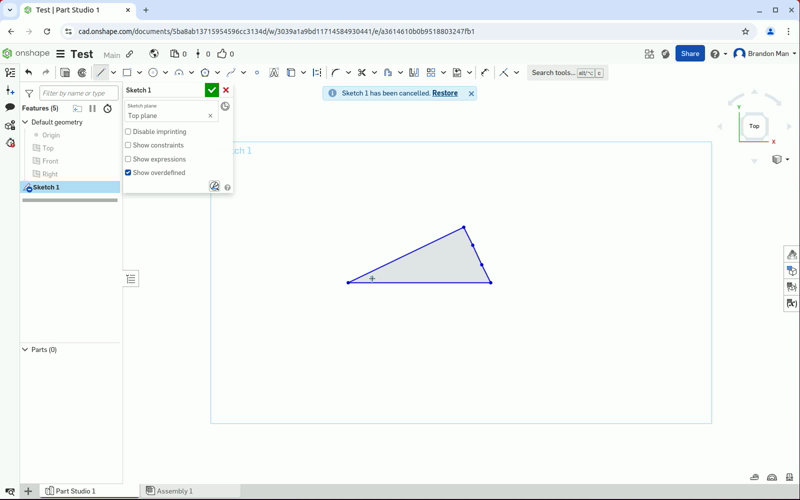
mouse_move(402, 278)
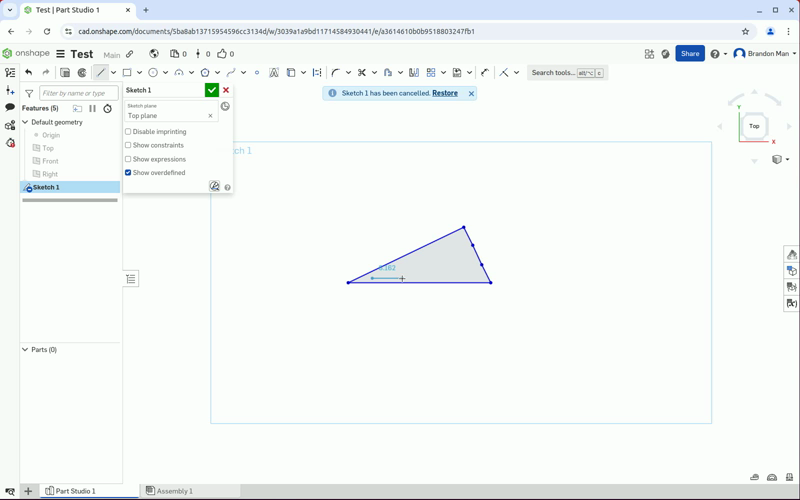
mouse_move(393, 278)
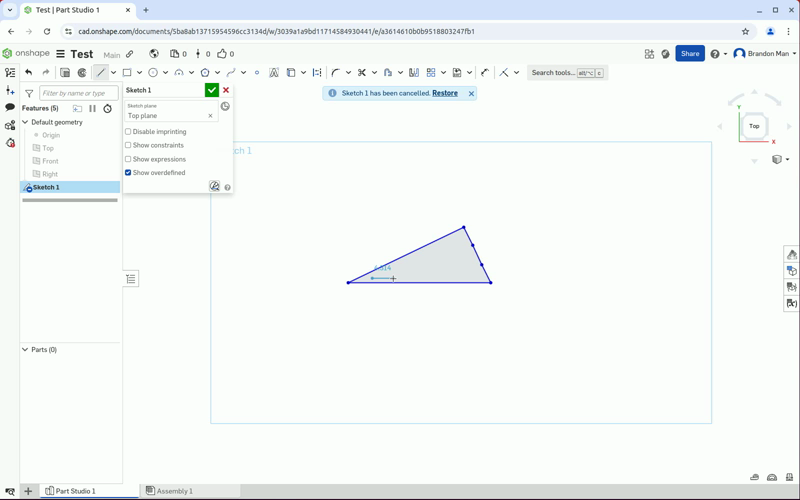
click(393, 278)
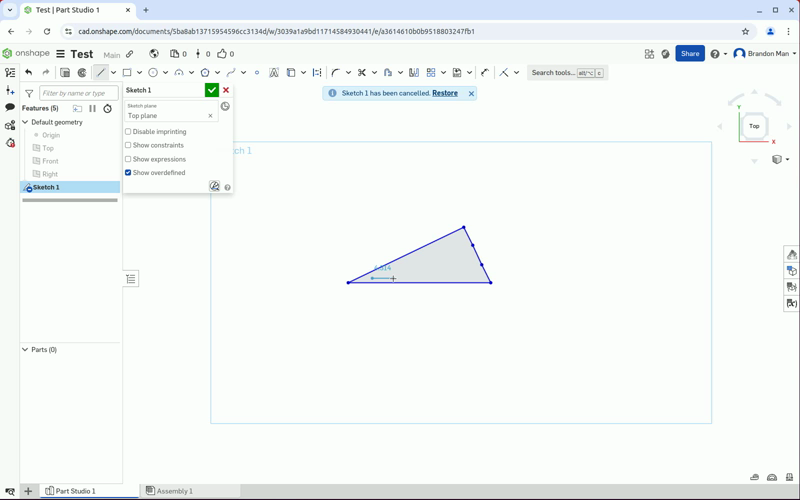
key_up(shift)
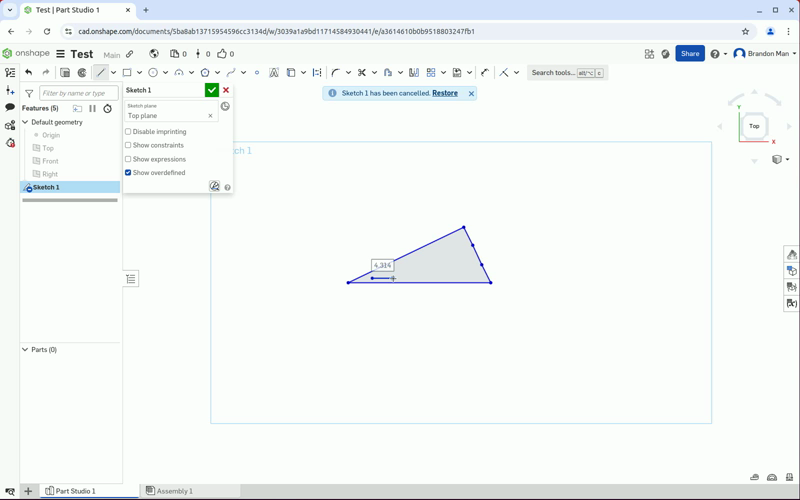
key_down(shift)
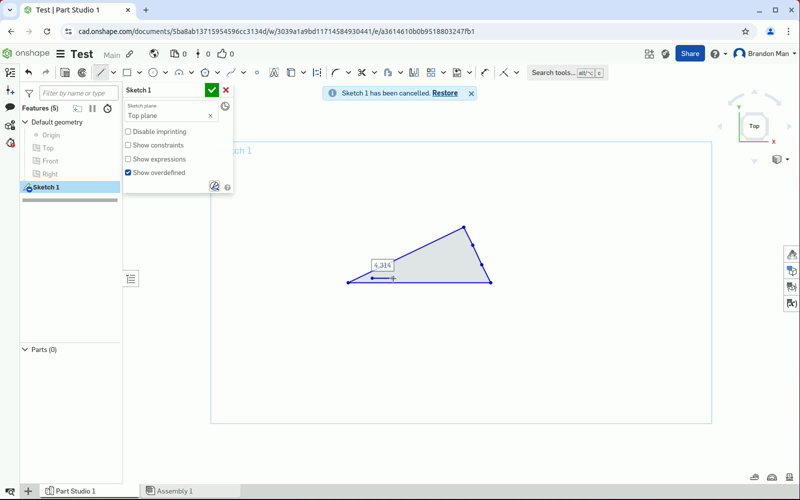
mouse_move(423, 278)
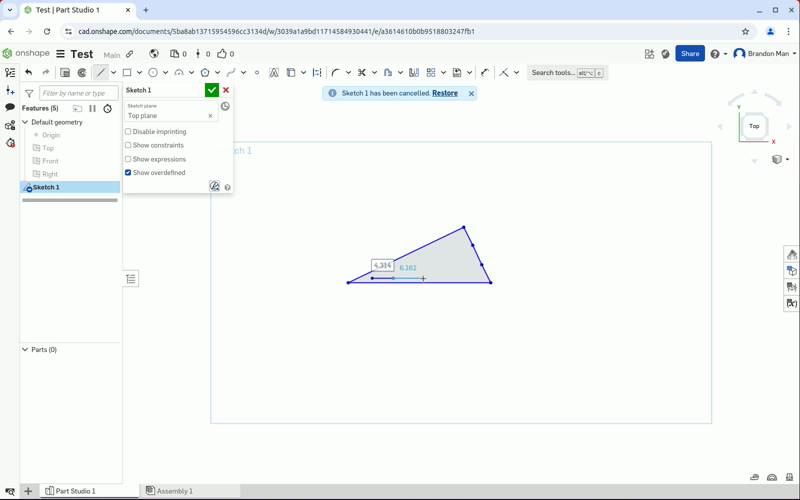
mouse_move(393, 275)
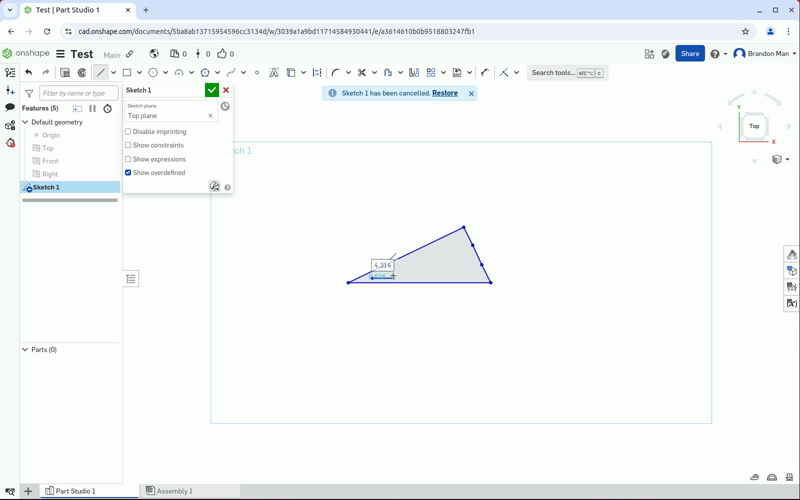
scroll(6)
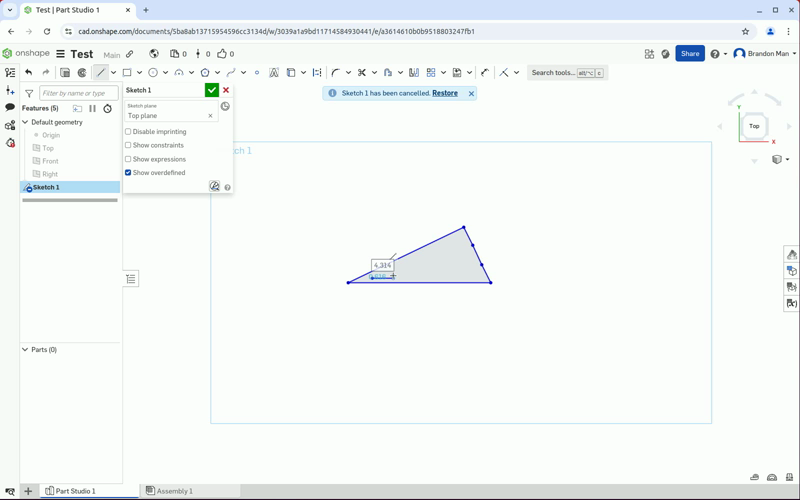
scroll(6)
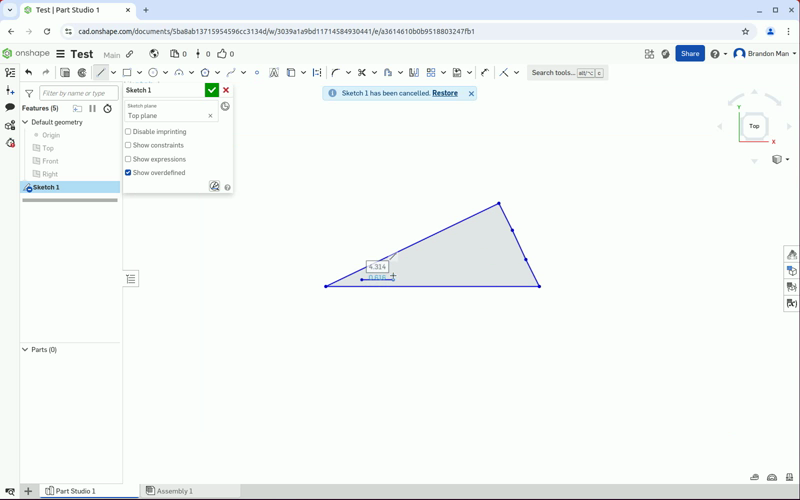
scroll(6)
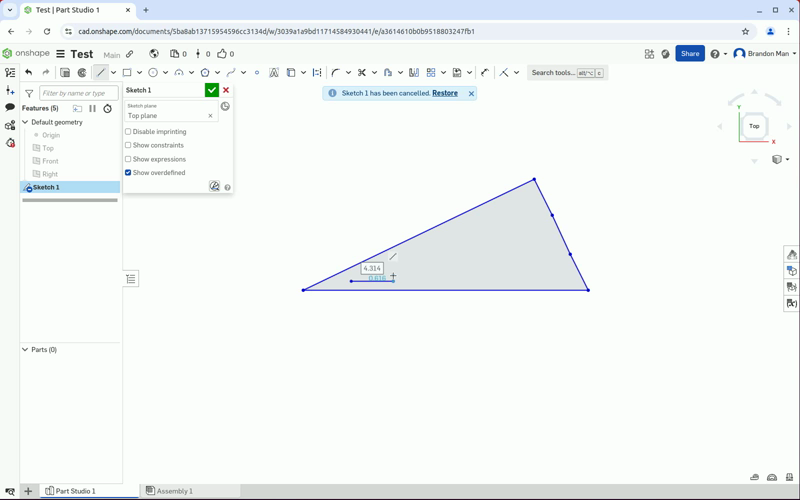
scroll(6)
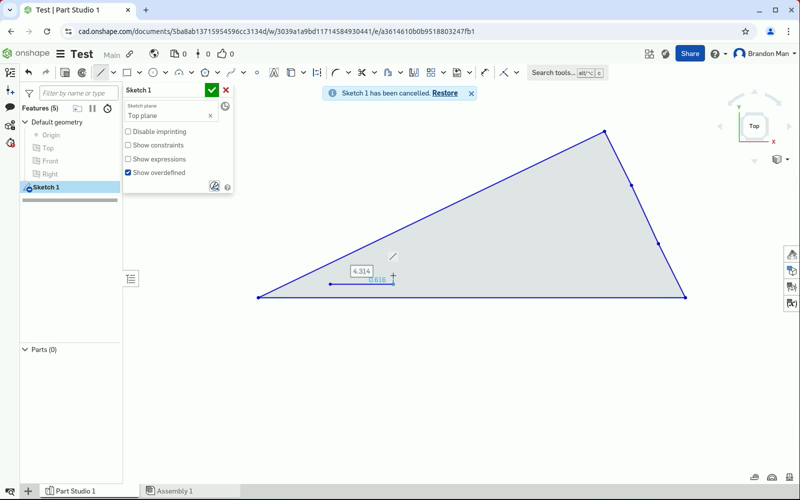
scroll(6)
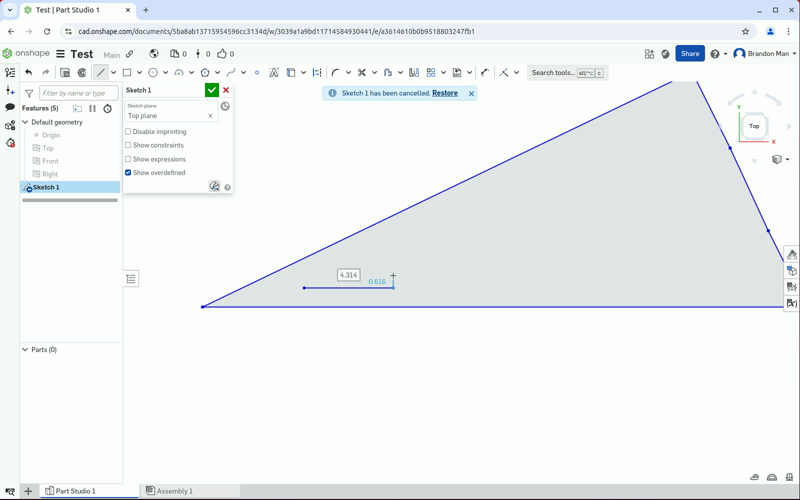
scroll(6)
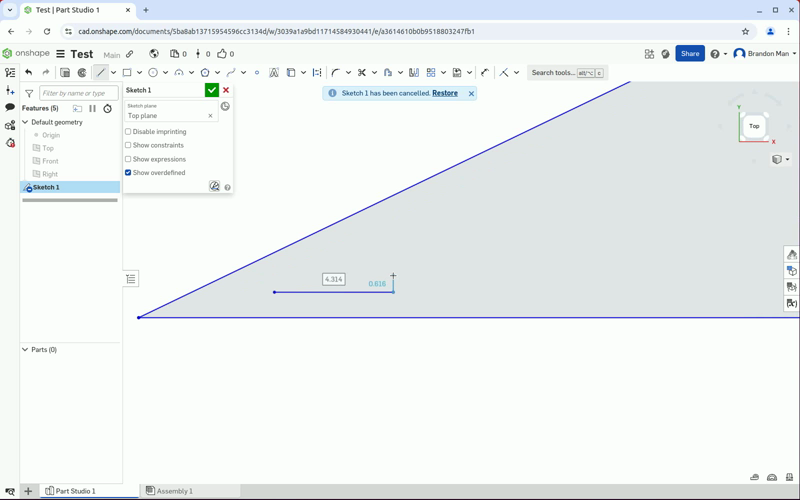
scroll(6)
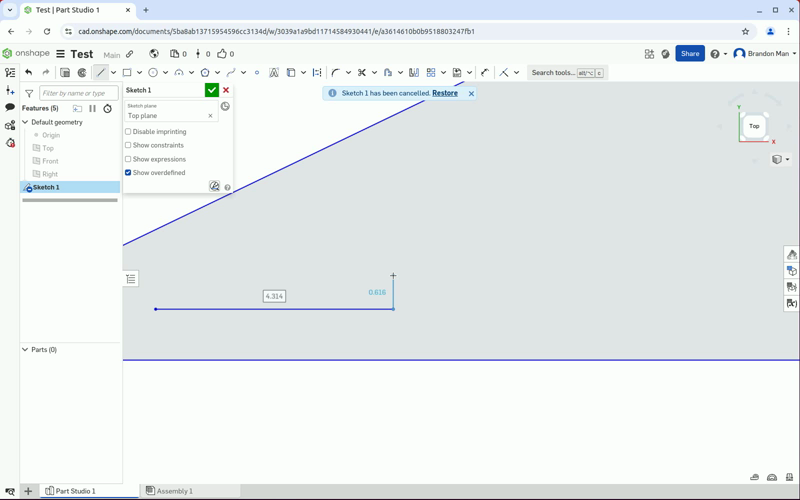
click(393, 275)
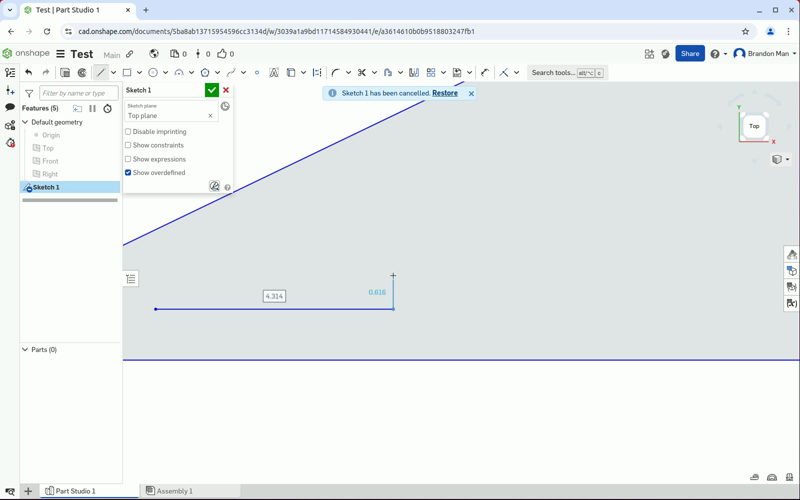
scroll(-6)
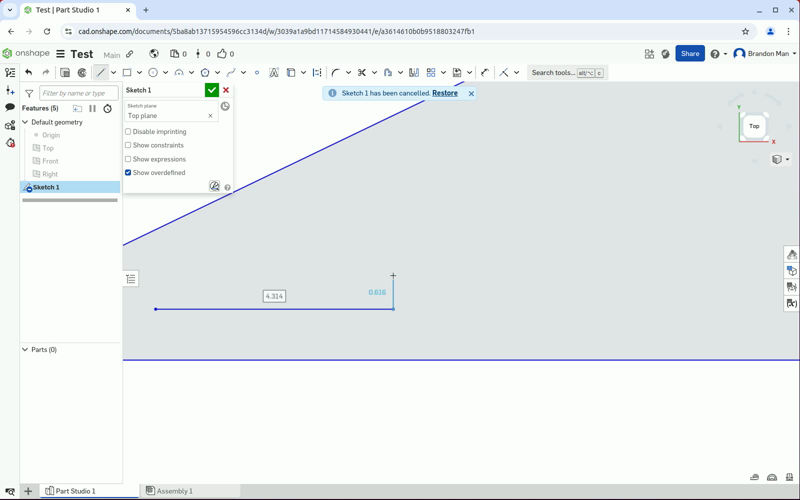
scroll(-6)
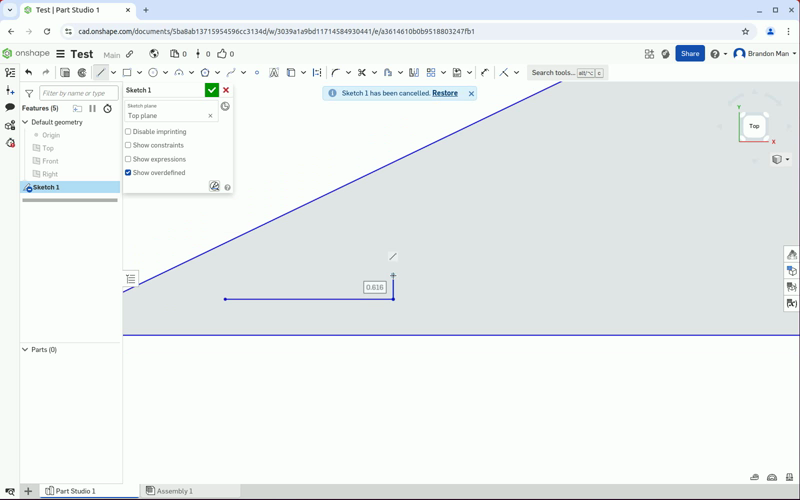
scroll(-6)
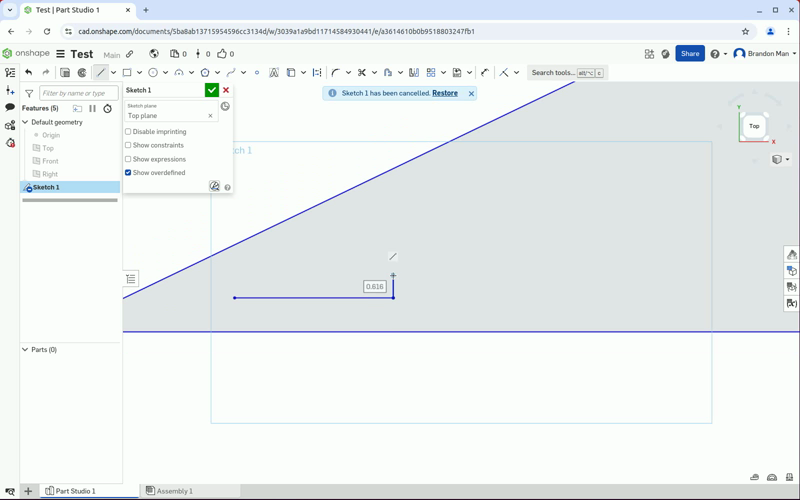
scroll(-6)
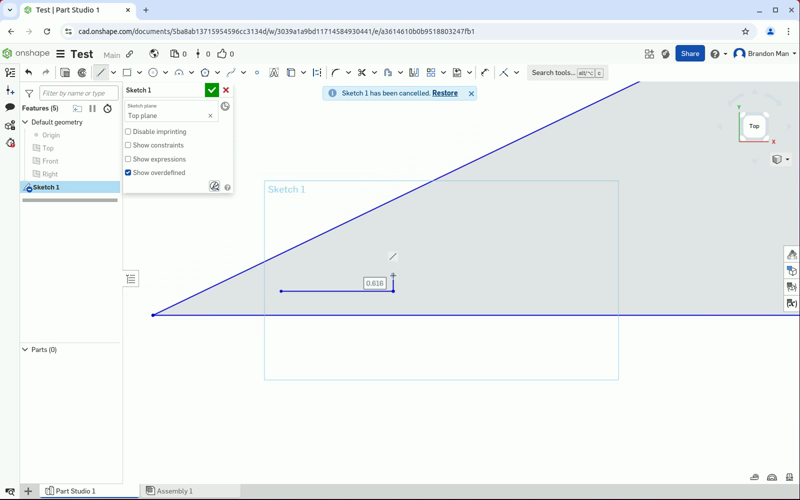
scroll(-6)
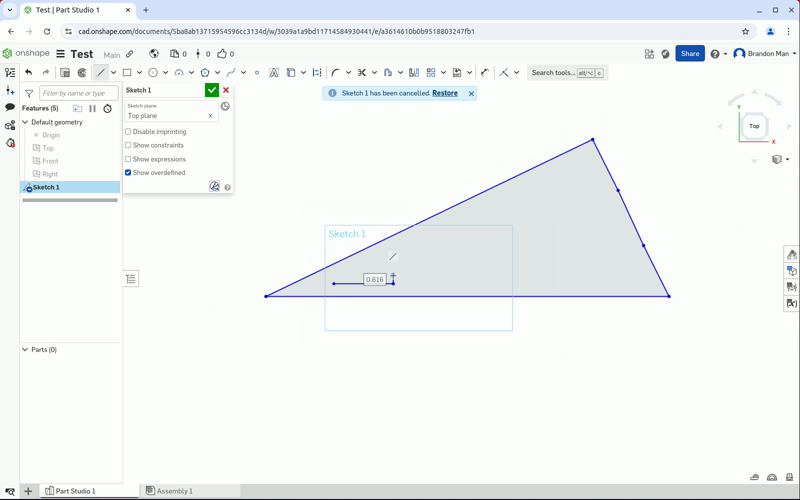
scroll(-6)
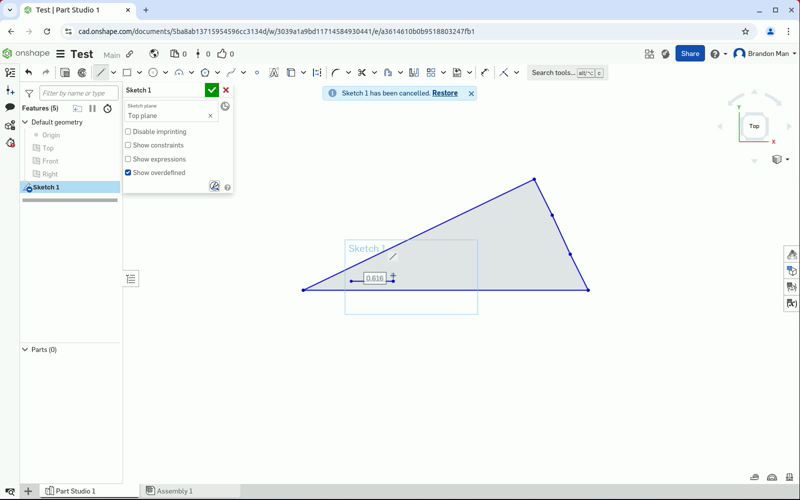
scroll(-6)
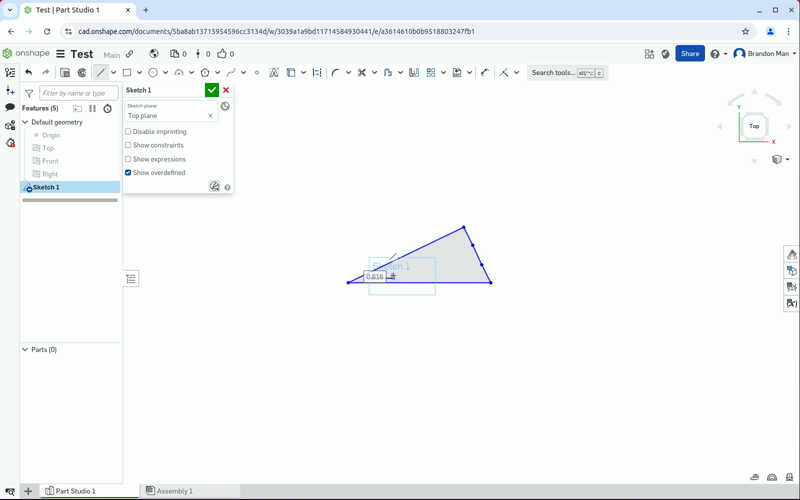
key_up(shift)
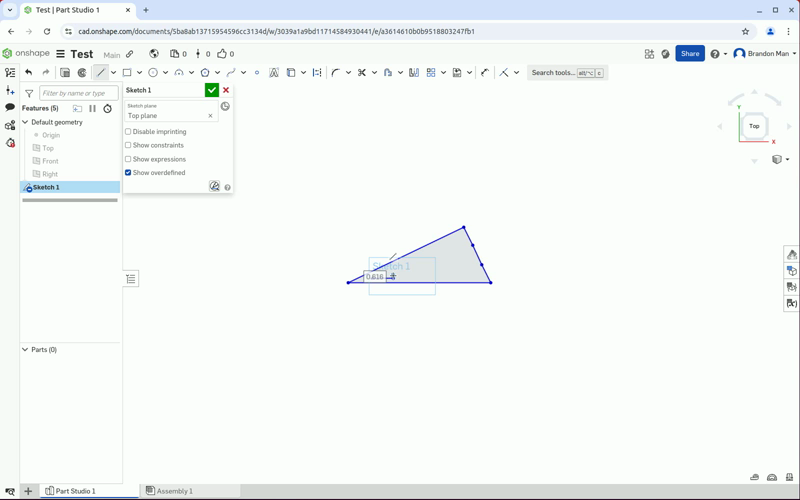
key_down(shift)
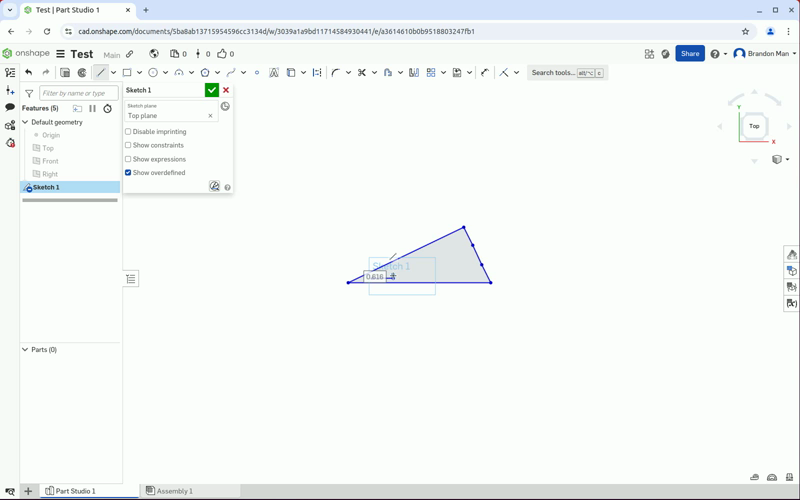
mouse_move(423, 275)
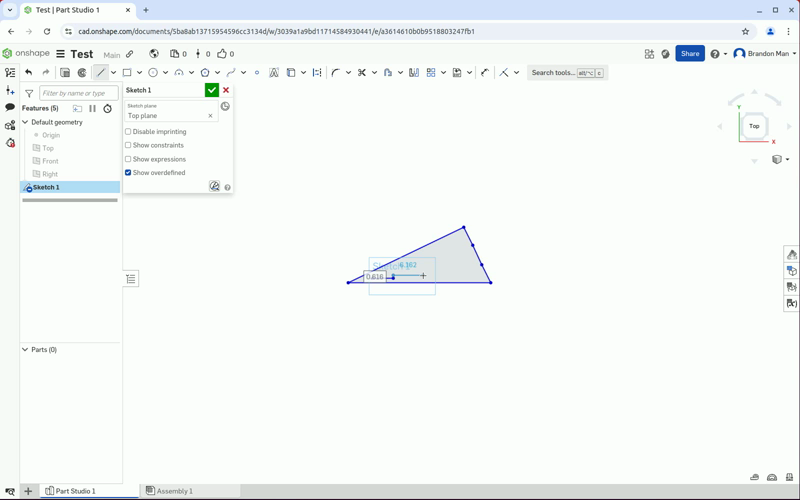
mouse_move(372, 275)
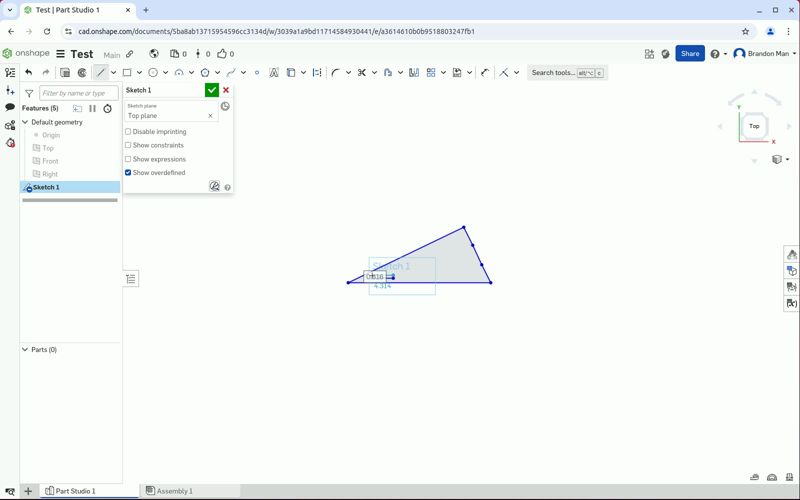
scroll(6)
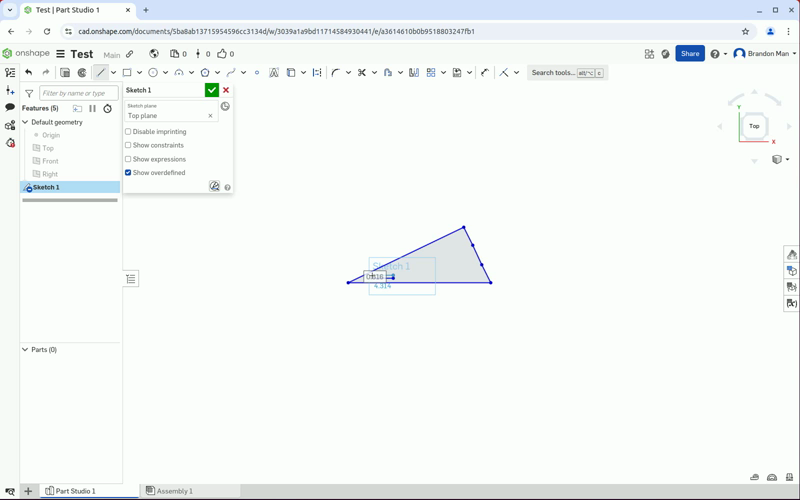
scroll(6)
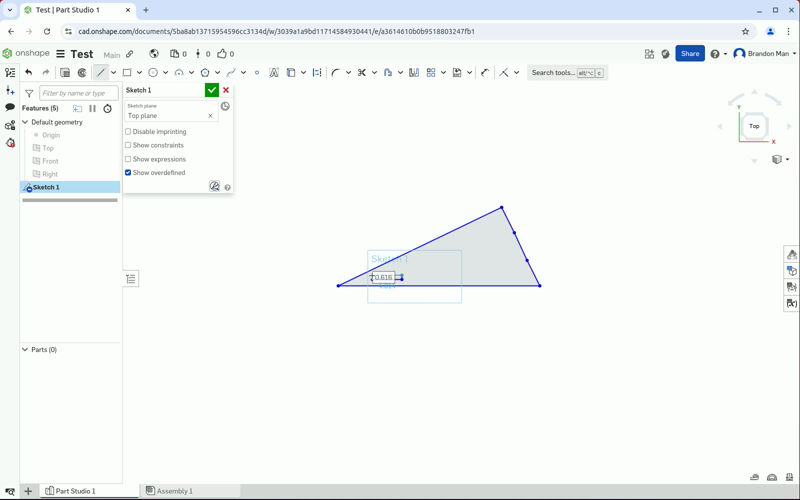
scroll(6)
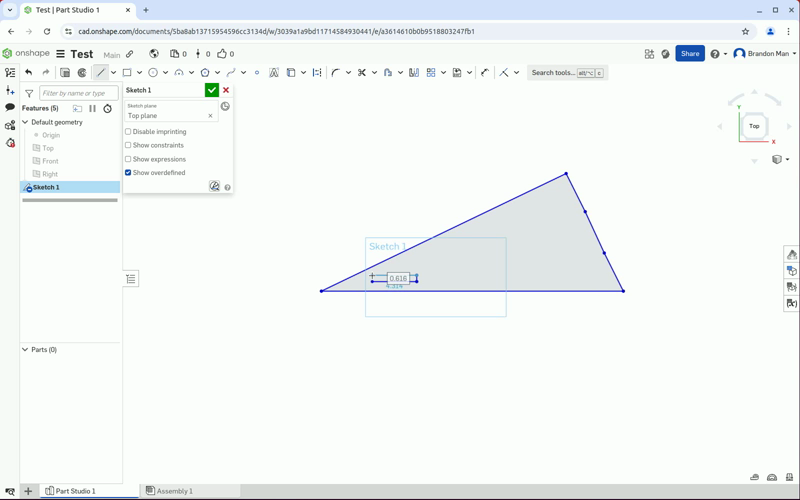
scroll(6)
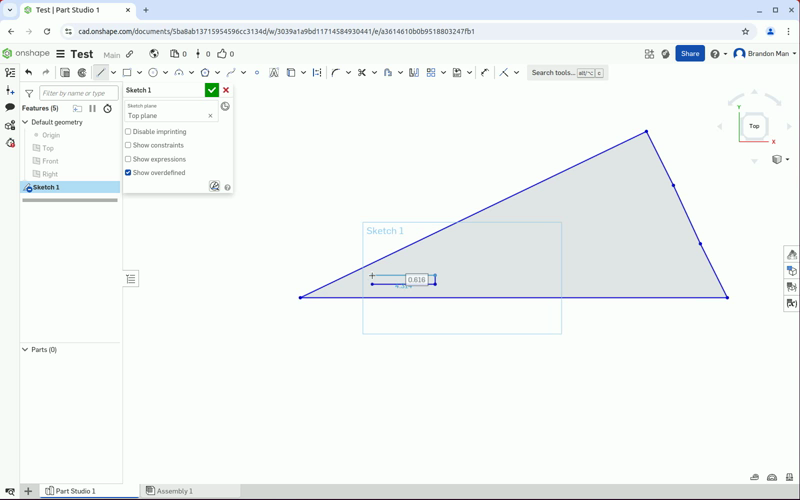
scroll(6)
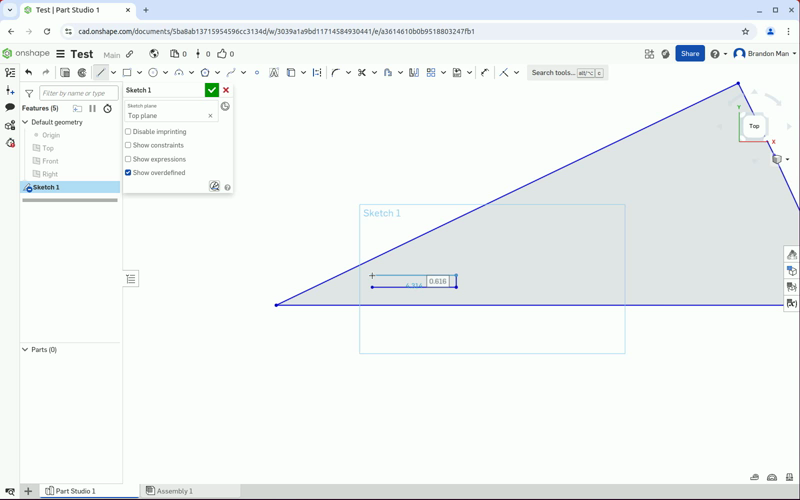
scroll(6)
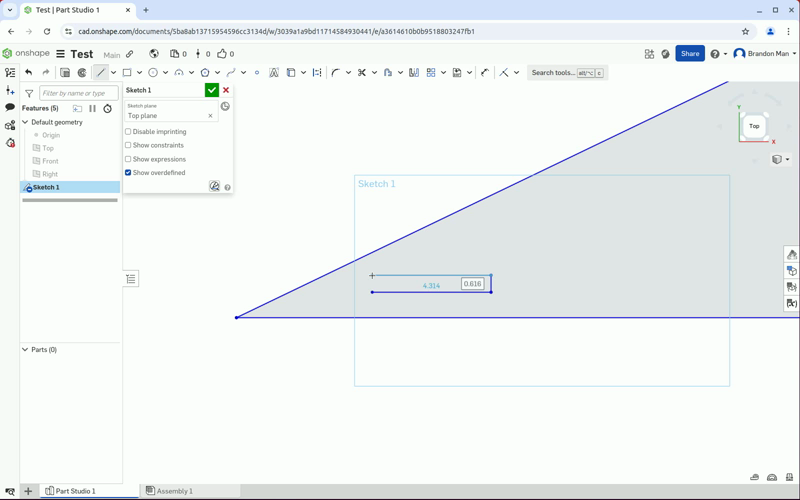
scroll(6)
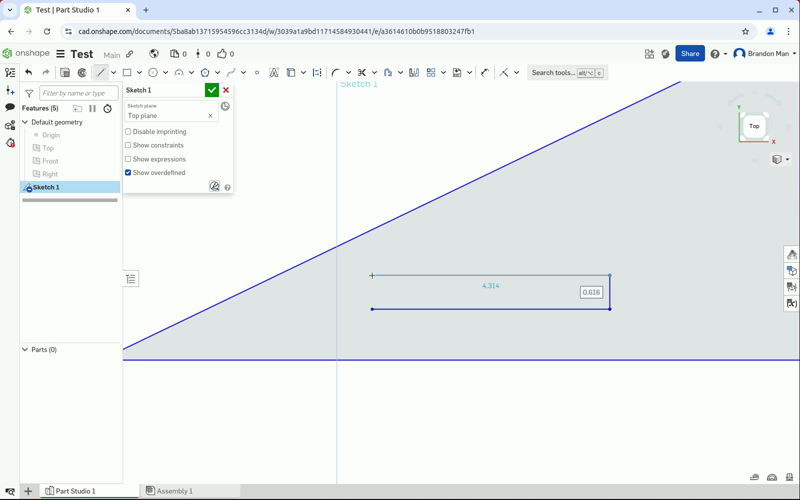
click(372, 275)
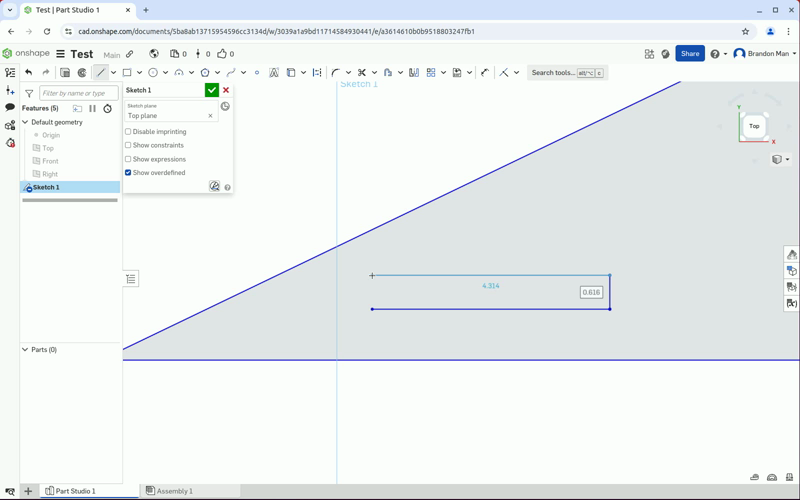
scroll(-6)
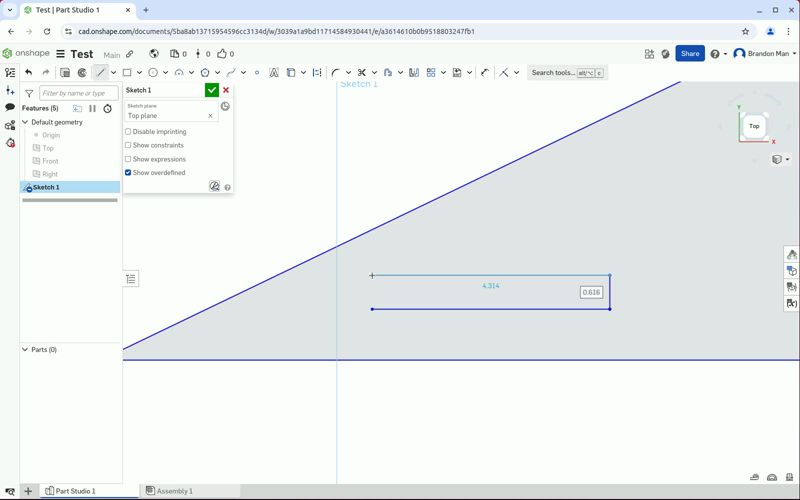
scroll(-6)
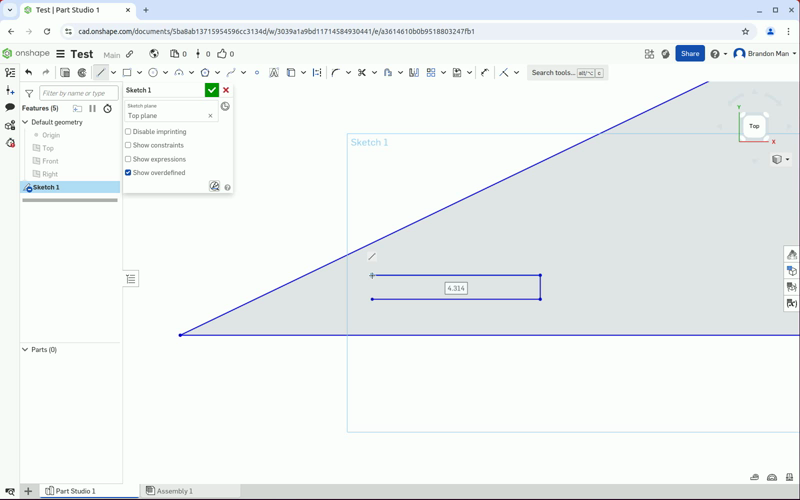
scroll(-6)
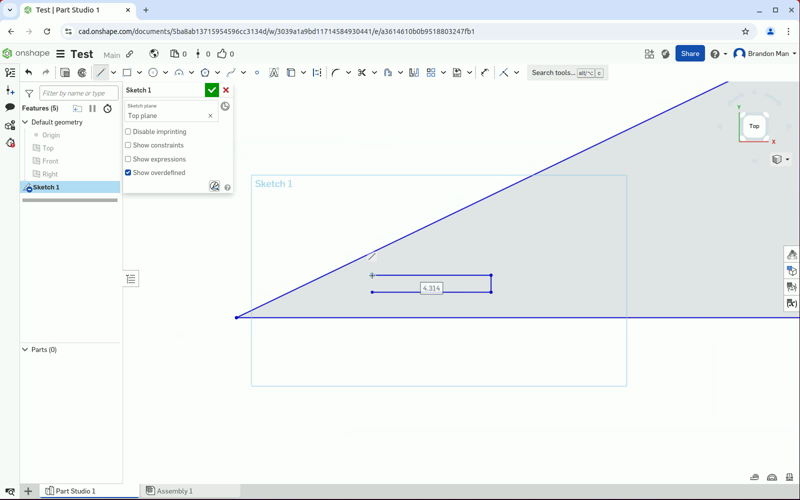
scroll(-6)
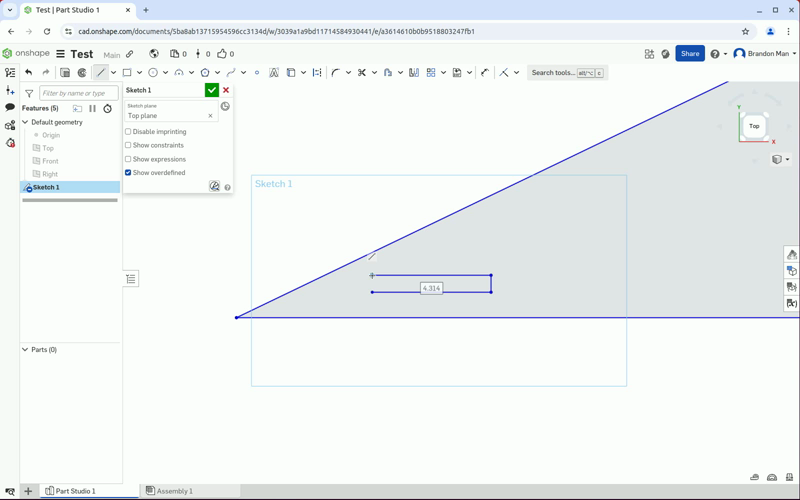
scroll(-6)
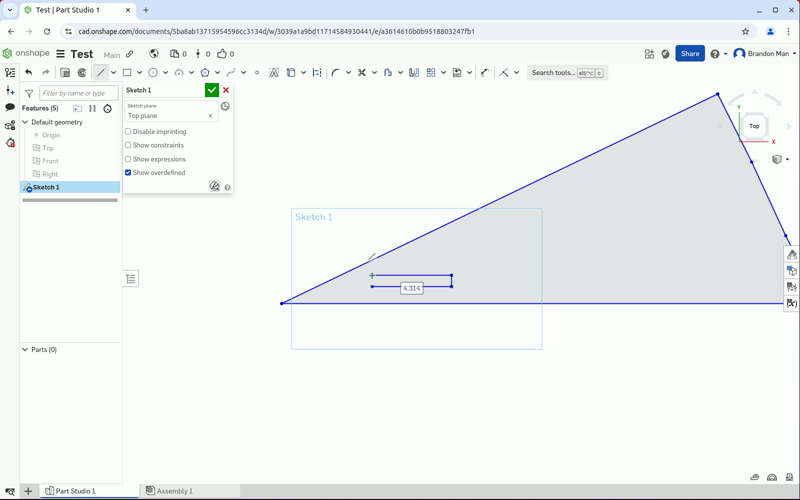
scroll(-6)
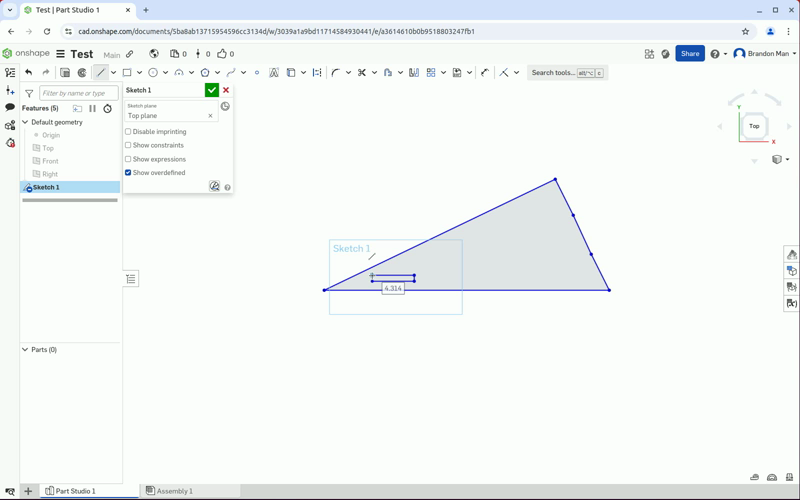
scroll(-6)
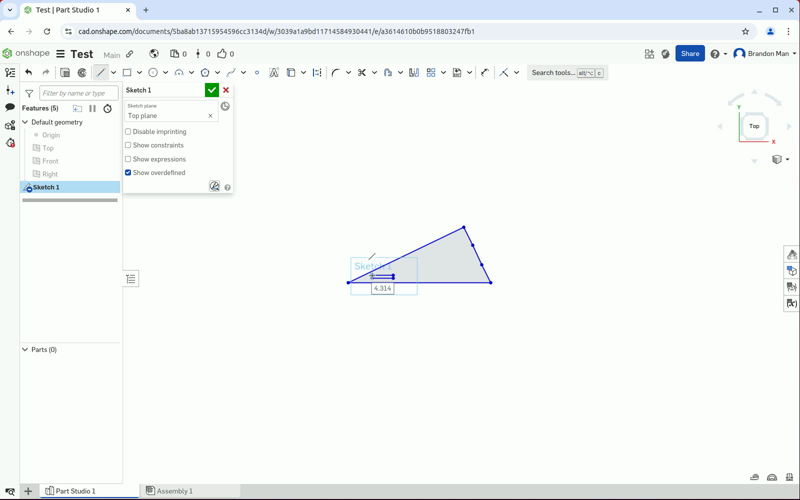
key_up(shift)
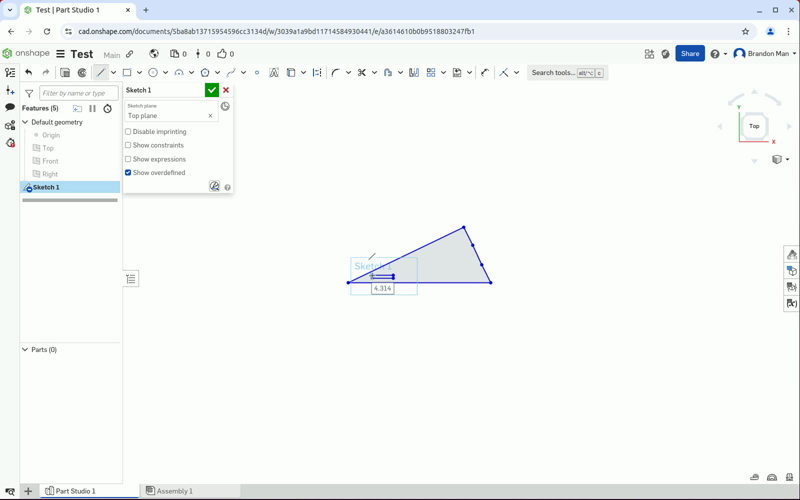
mouse_move(402, 275)
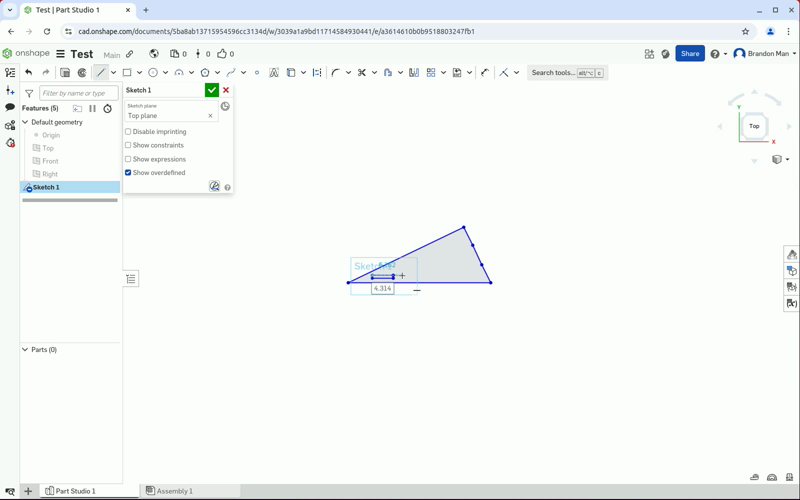
key_down(shift)
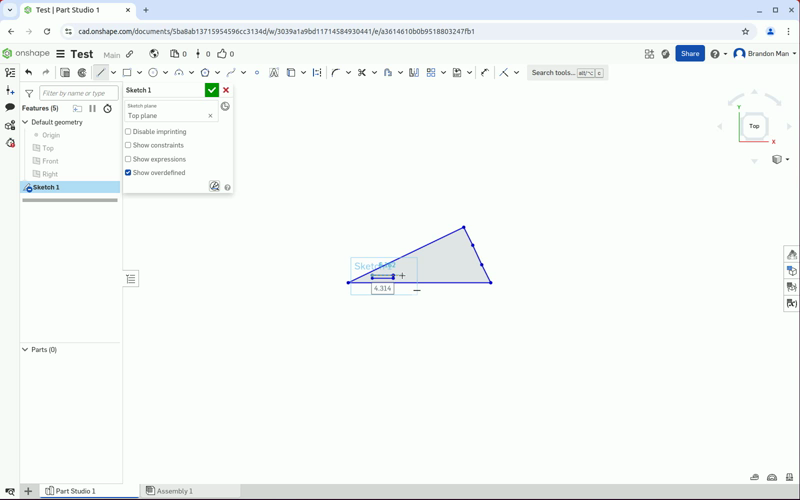
mouse_move(372, 278)
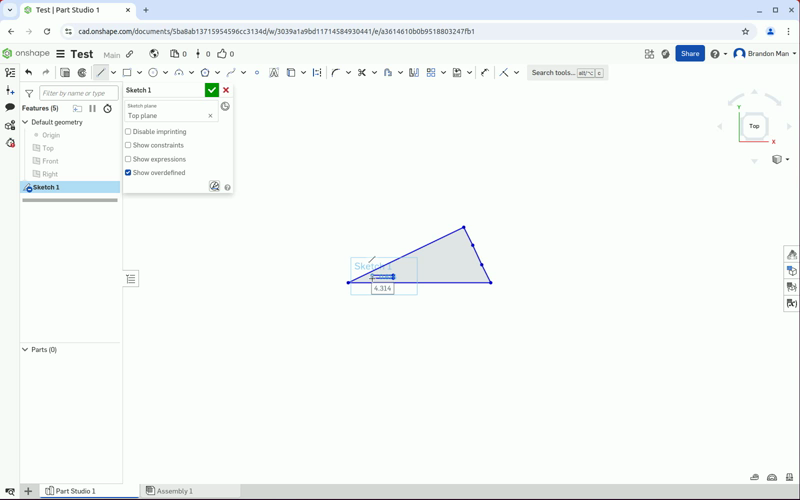
scroll(6)
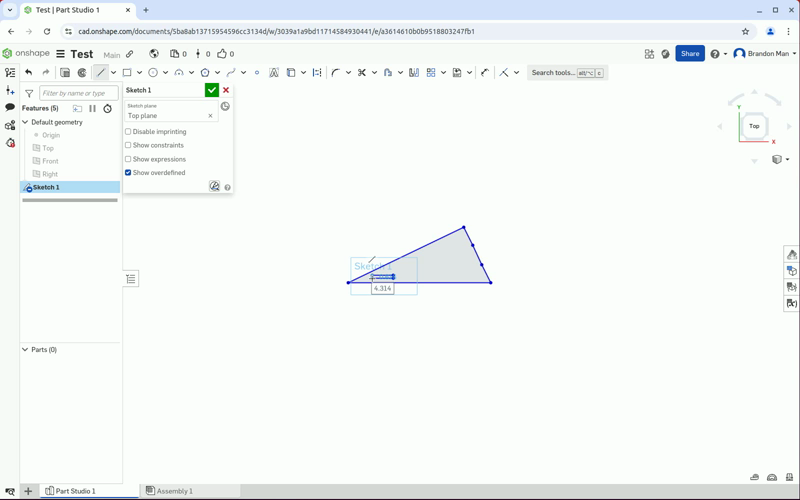
scroll(6)
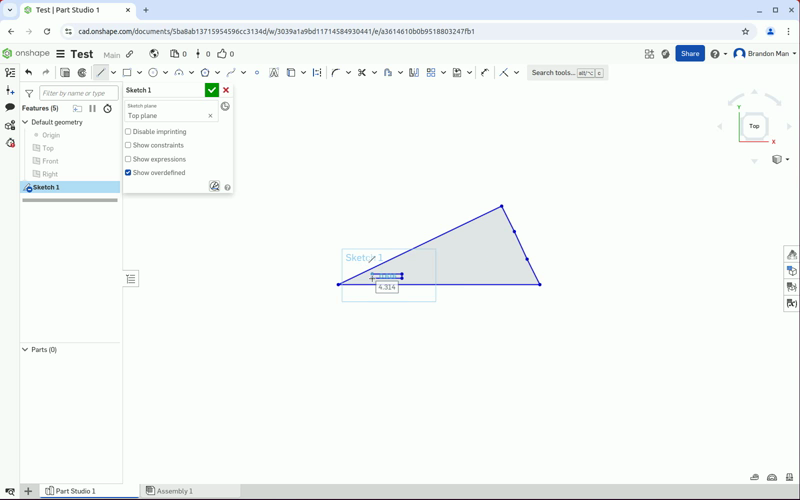
scroll(6)
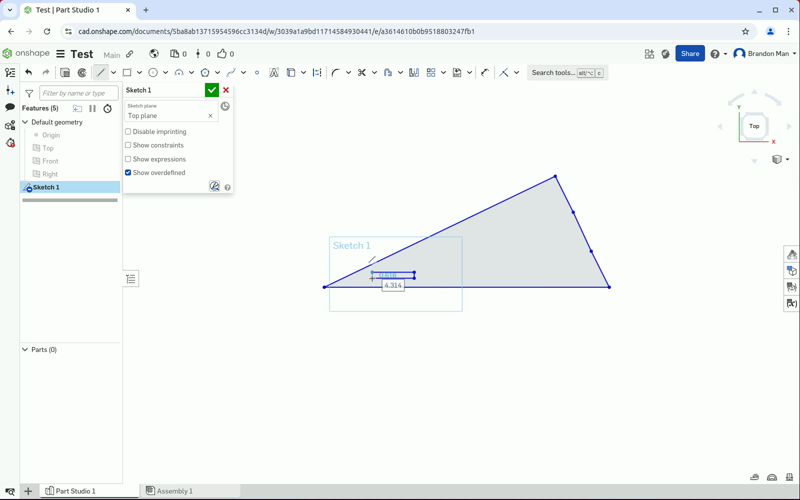
scroll(6)
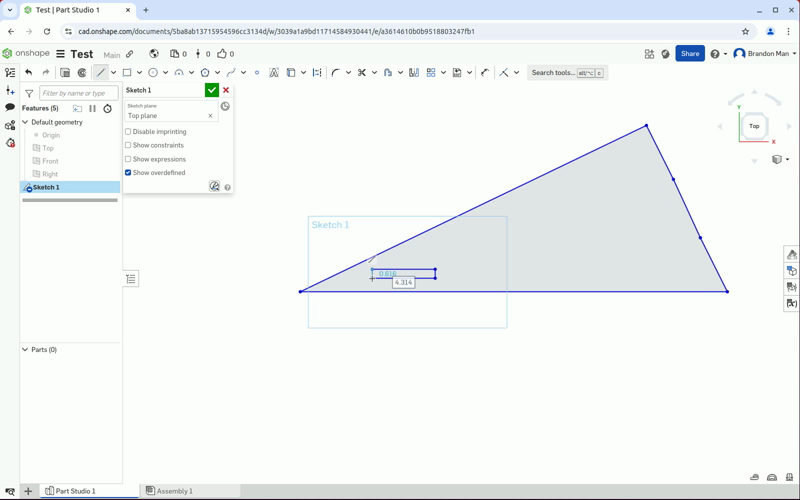
scroll(6)
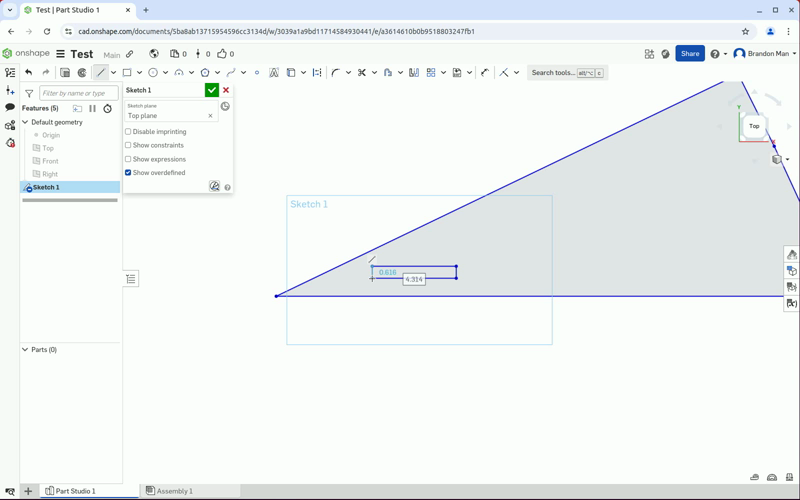
scroll(6)
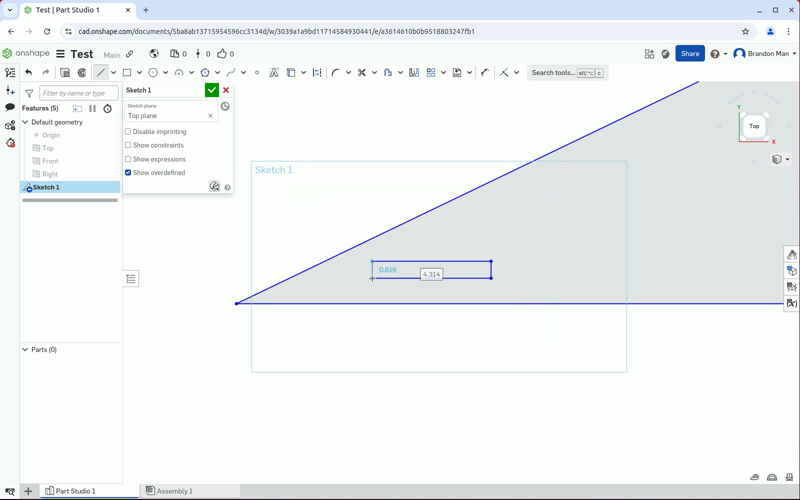
scroll(6)
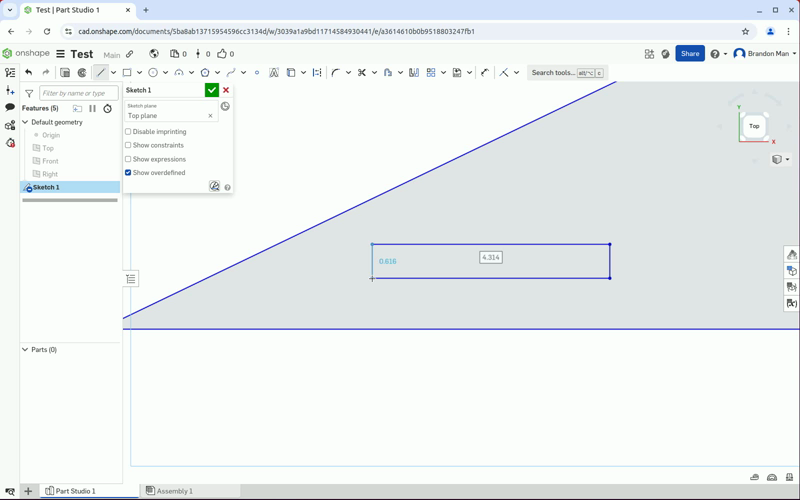
key_up(shift)
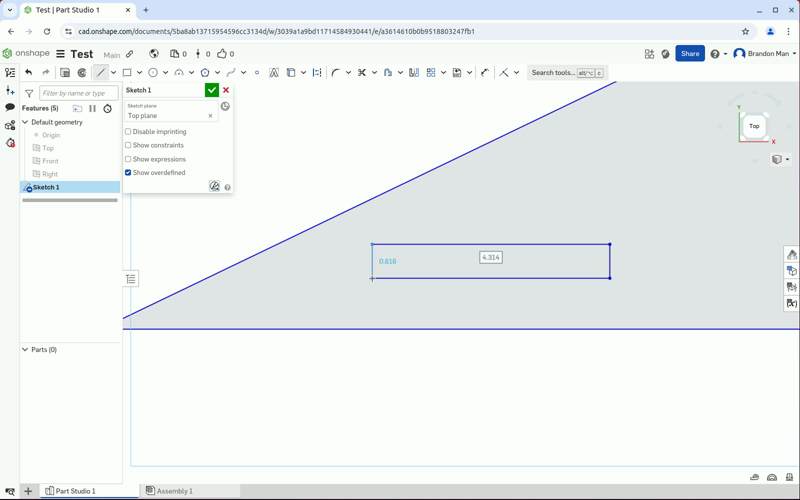
click(372, 278)
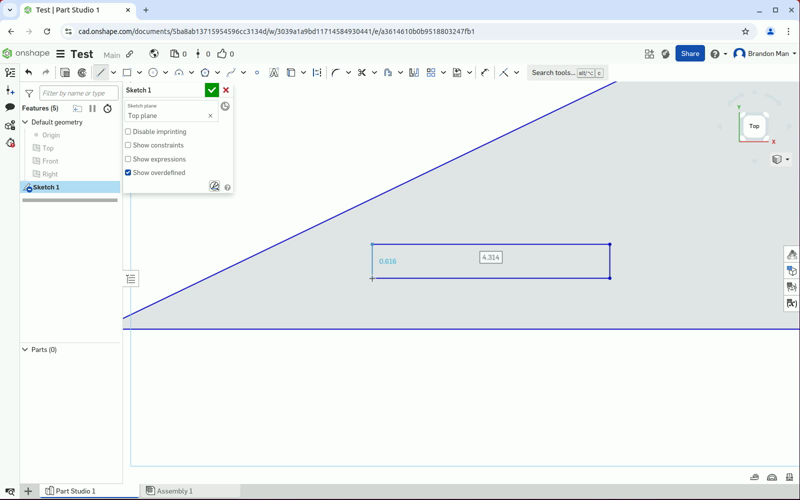
scroll(-6)
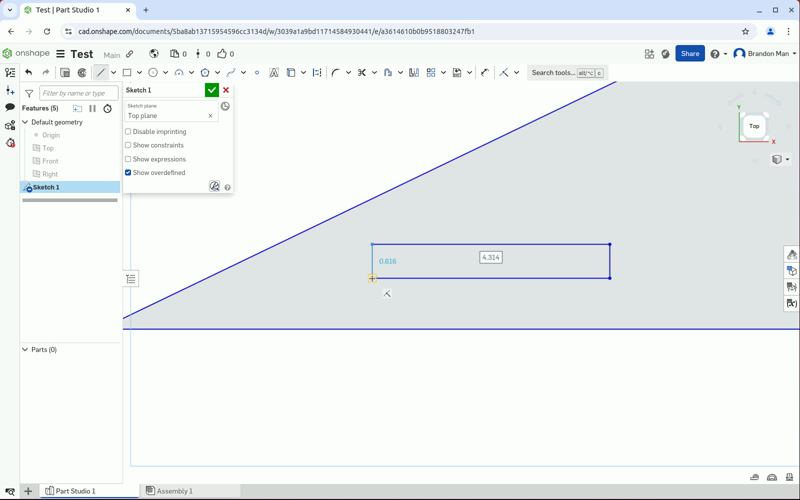
scroll(-6)
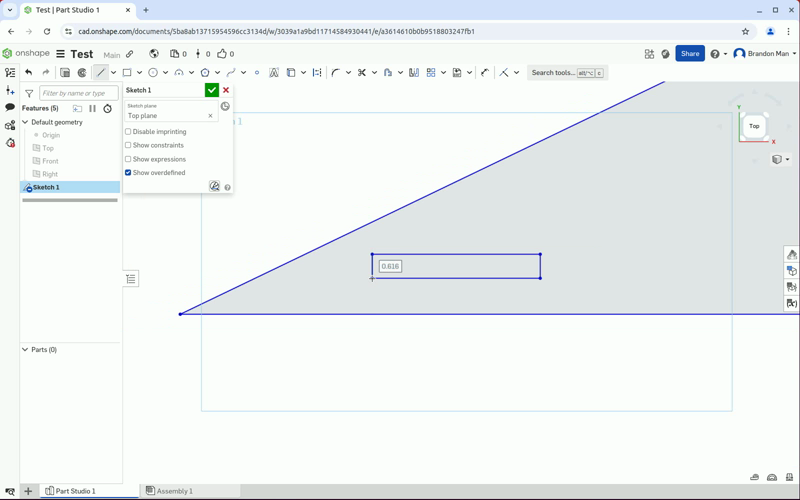
scroll(-6)
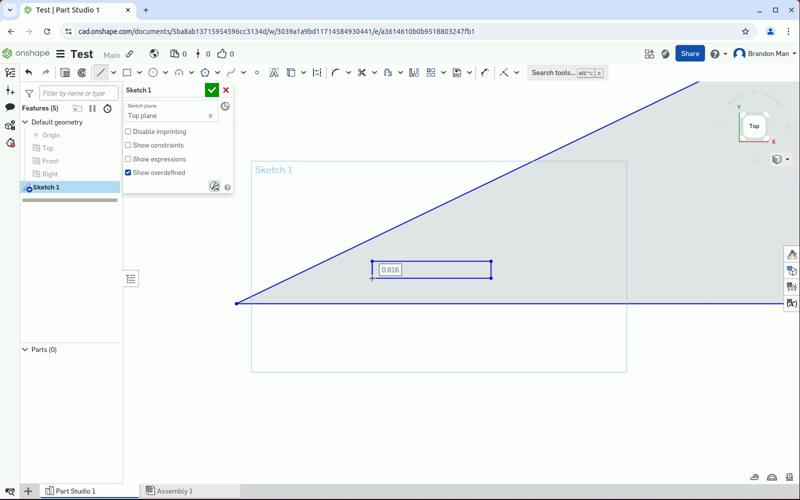
scroll(-6)
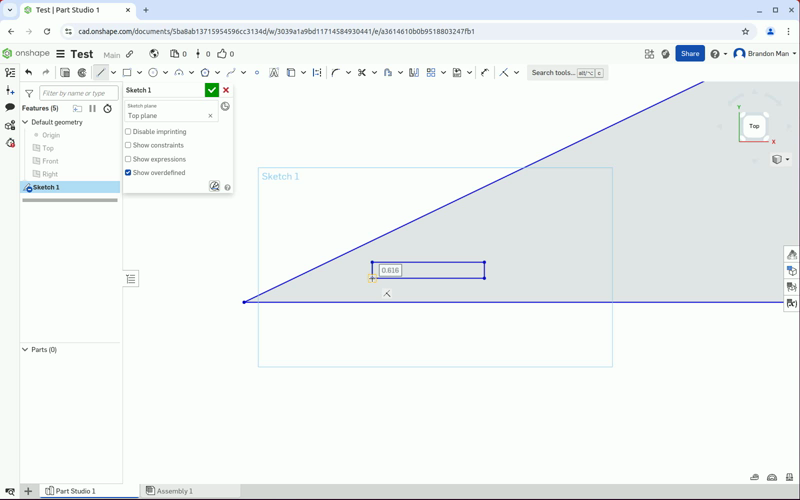
scroll(-6)
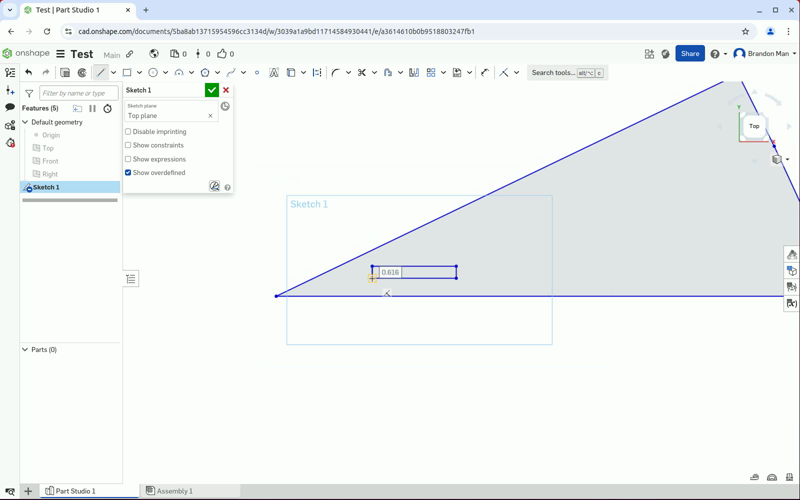
scroll(-6)
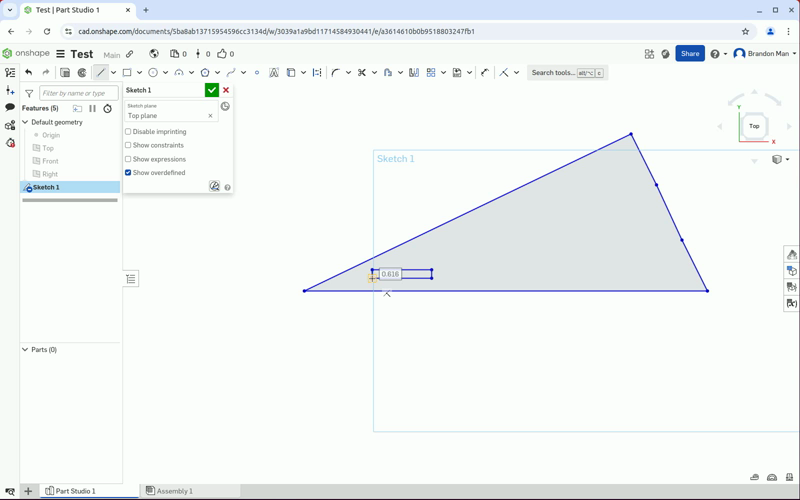
scroll(-6)
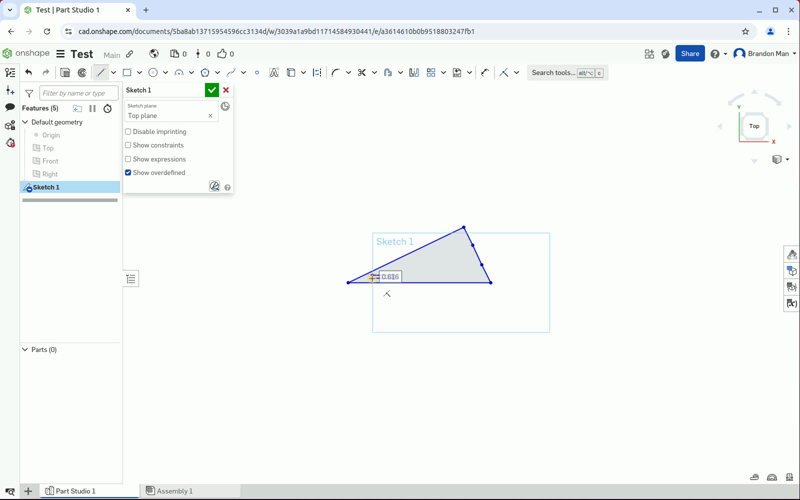
key(esc)
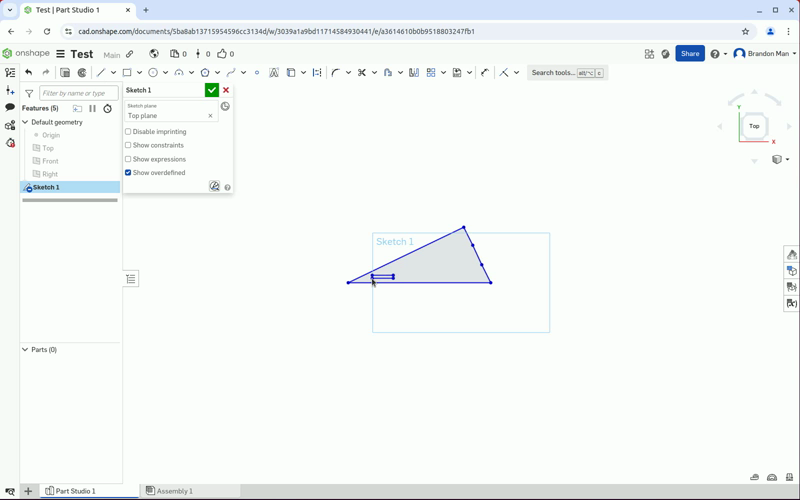
key(l)
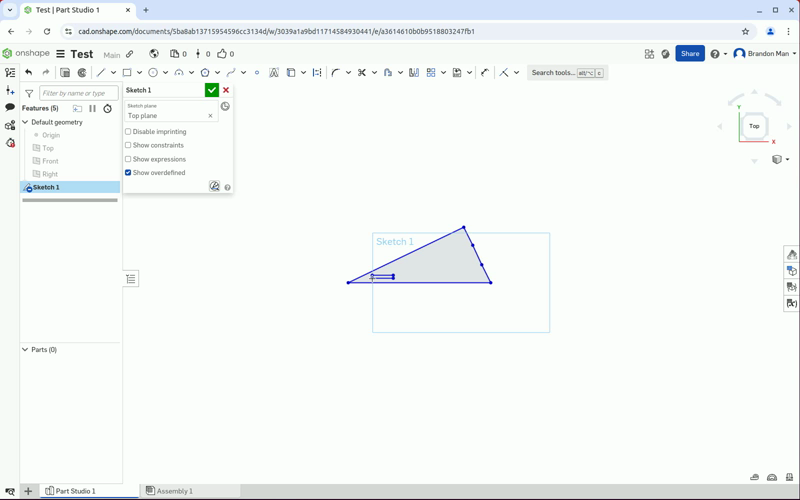
key_down(shift)
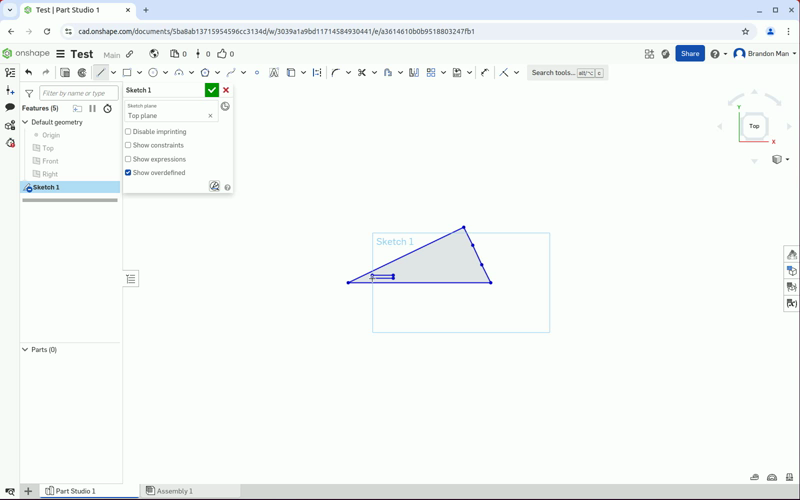
mouse_move(462, 278)
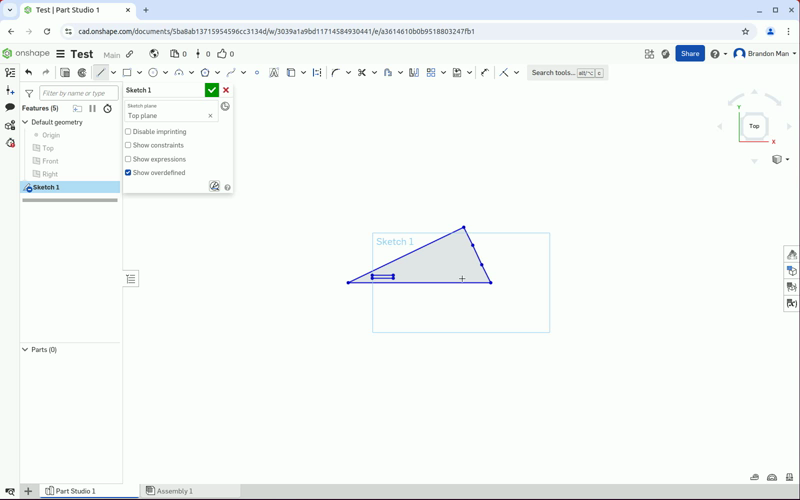
click(462, 278)
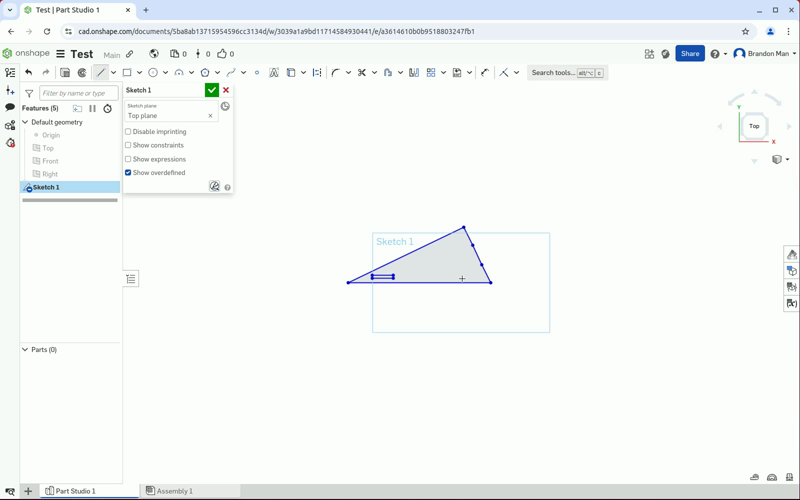
key_up(shift)
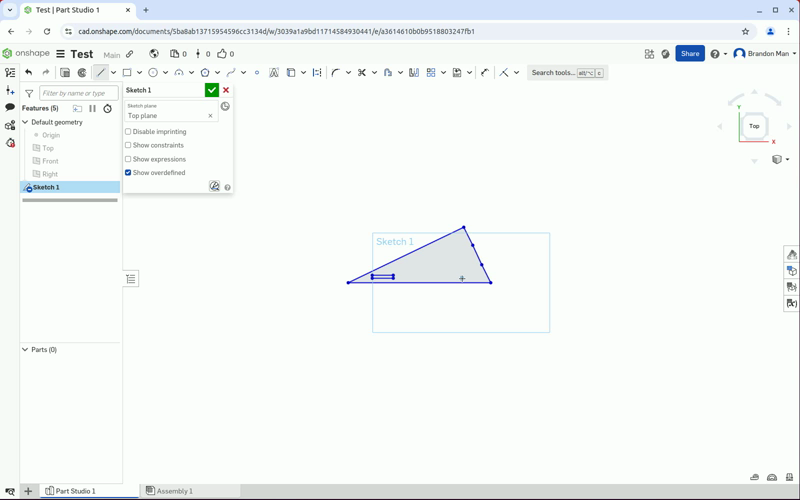
key_down(shift)
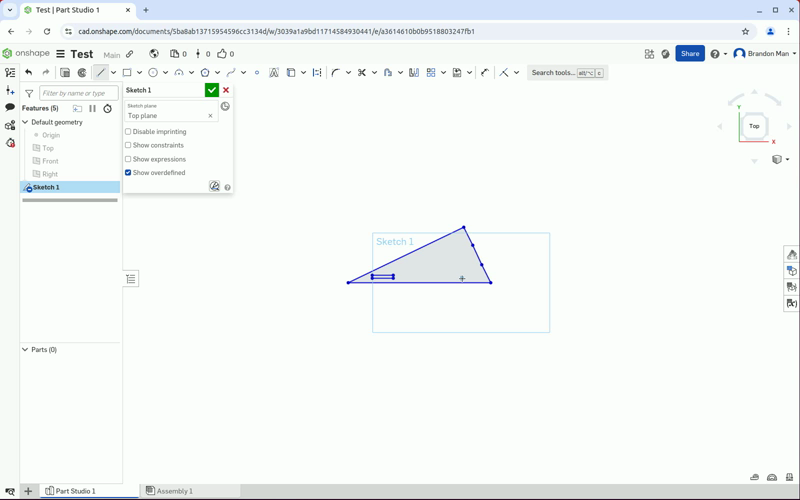
mouse_move(492, 278)
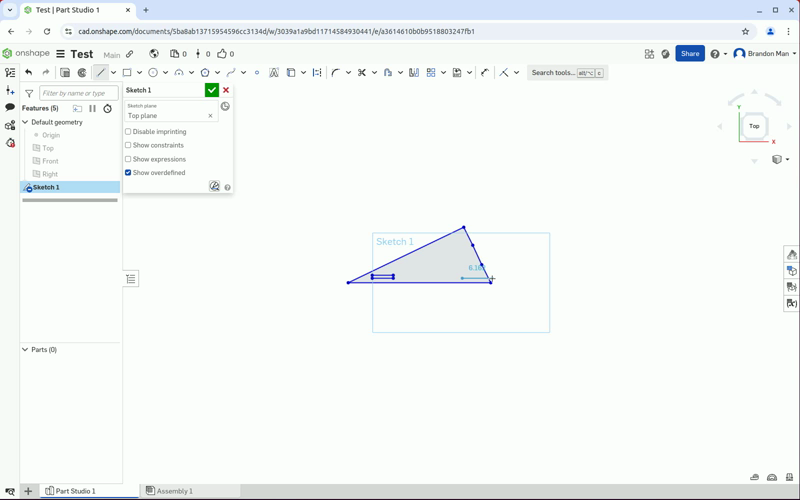
mouse_move(483, 278)
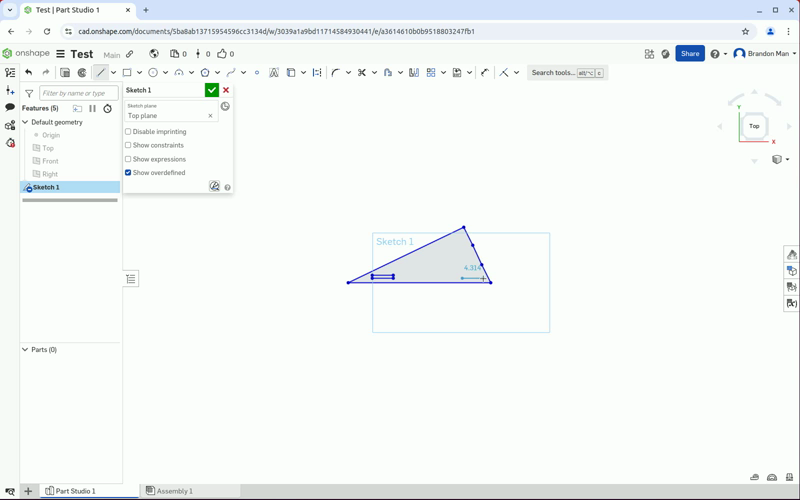
click(483, 278)
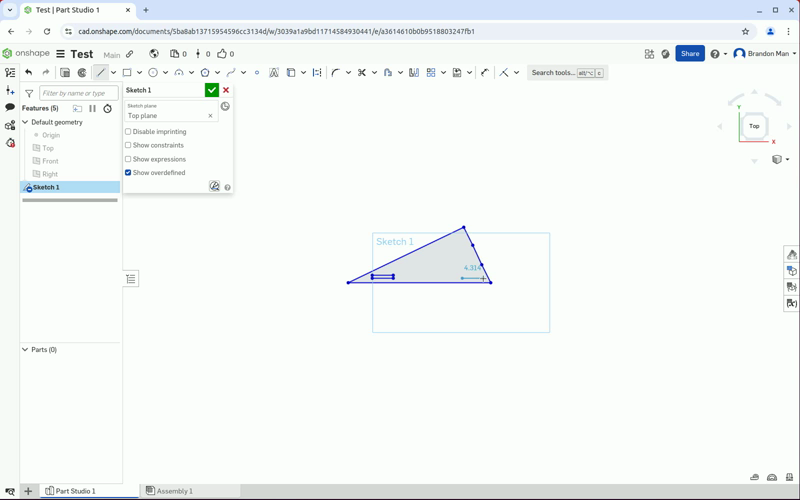
key_up(shift)
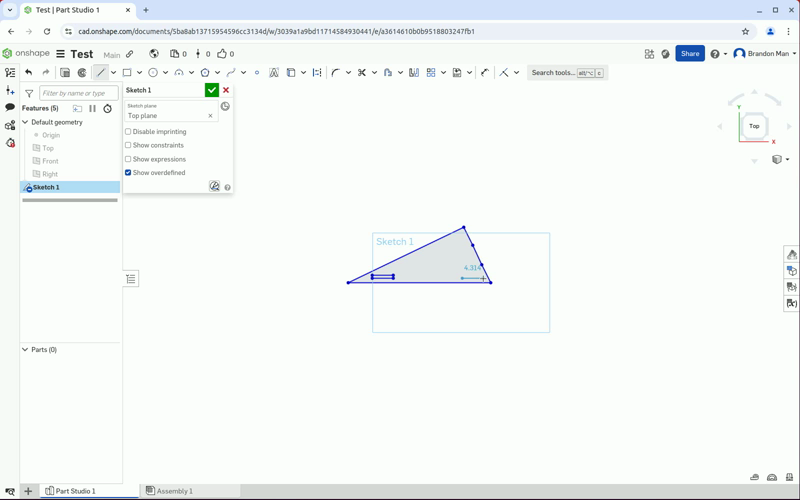
key_down(shift)
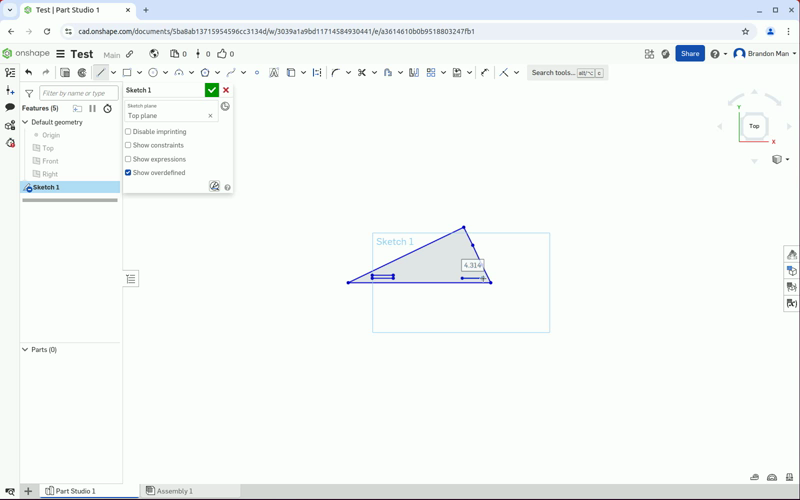
mouse_move(513, 278)
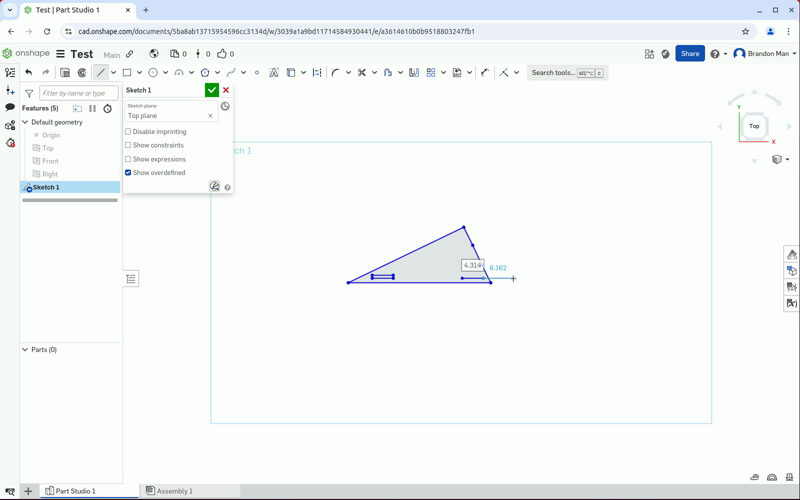
mouse_move(483, 275)
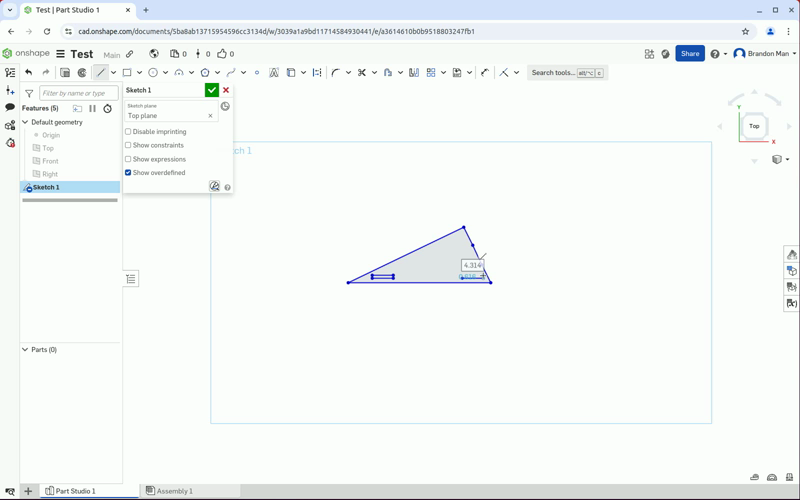
scroll(6)
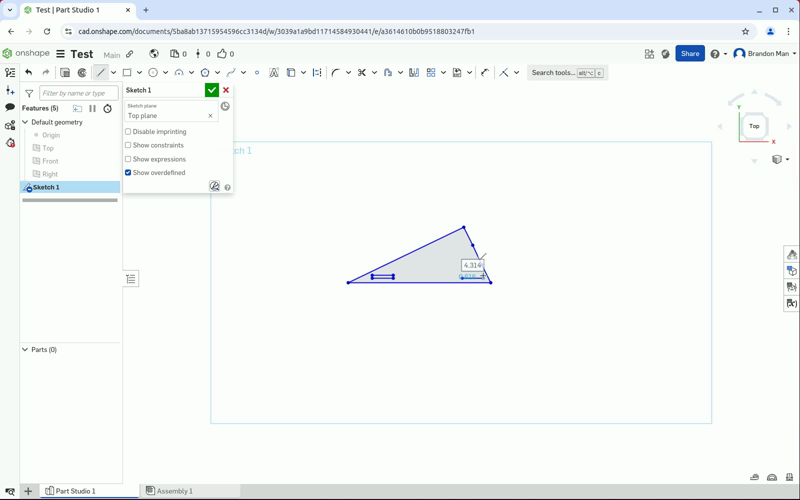
scroll(6)
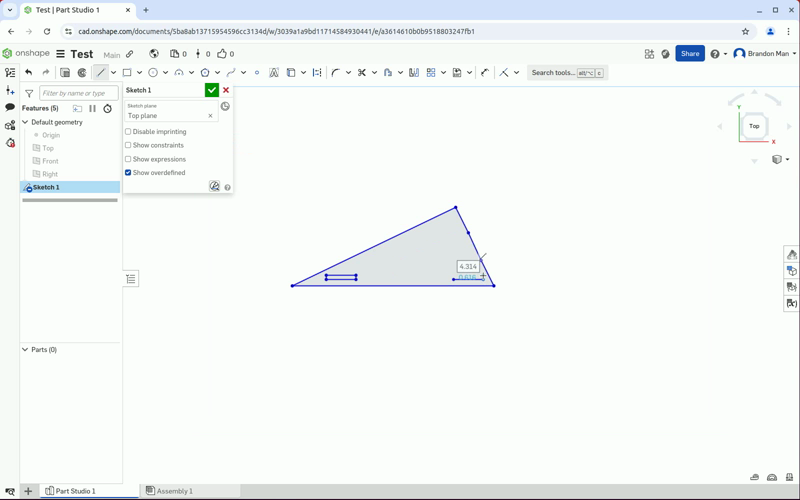
scroll(6)
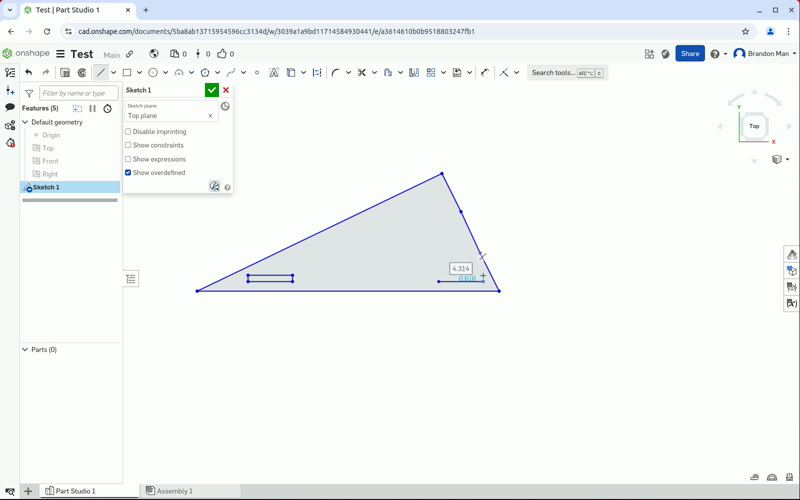
scroll(6)
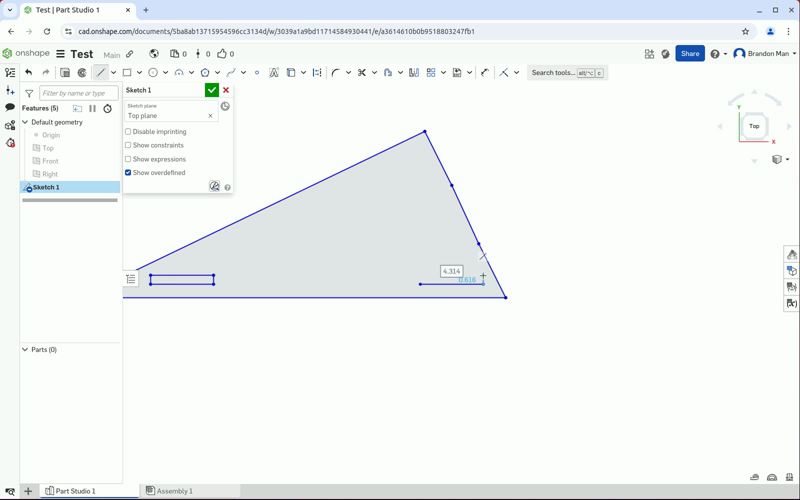
scroll(6)
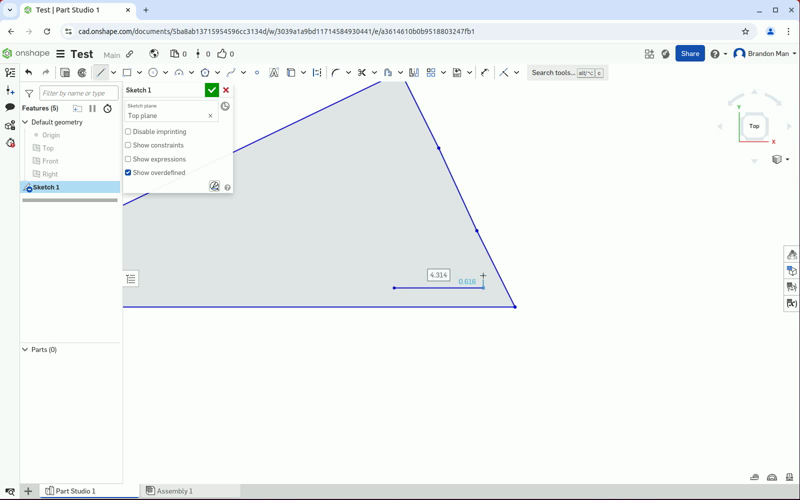
scroll(6)
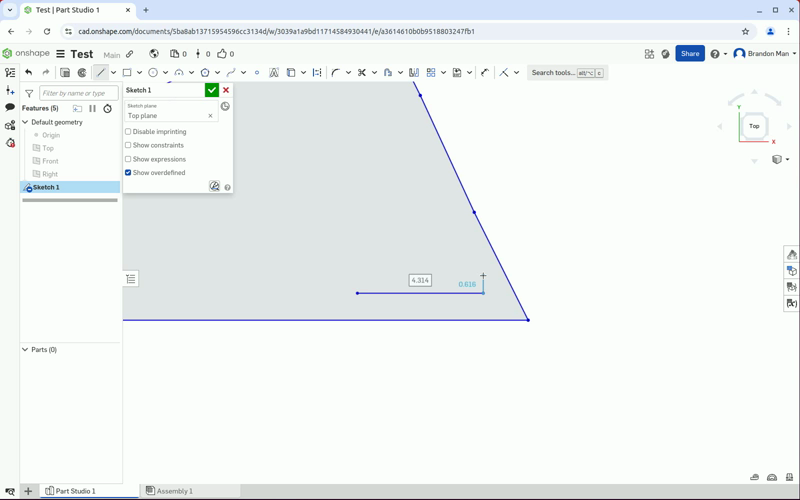
scroll(6)
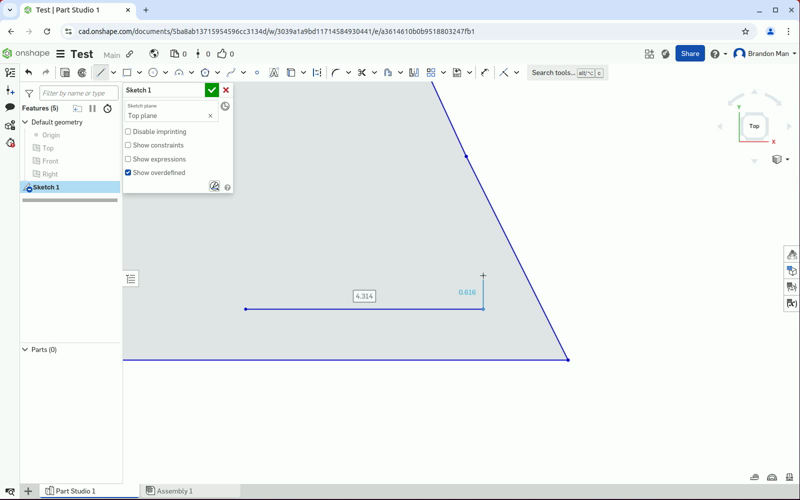
click(483, 275)
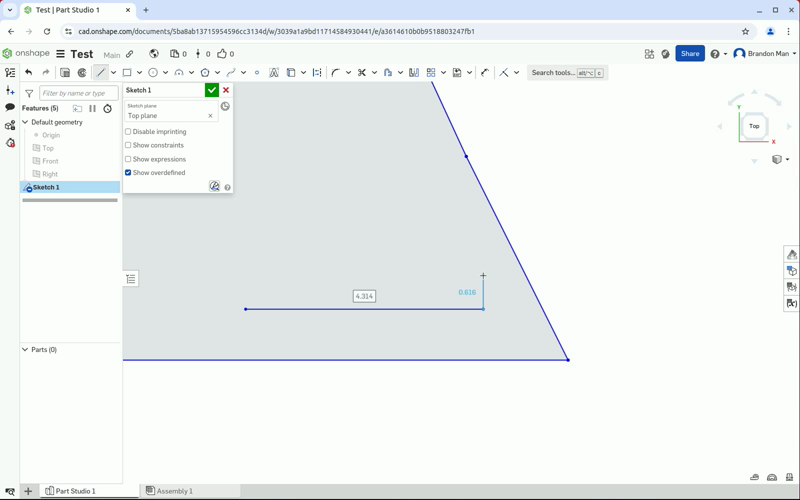
scroll(-6)
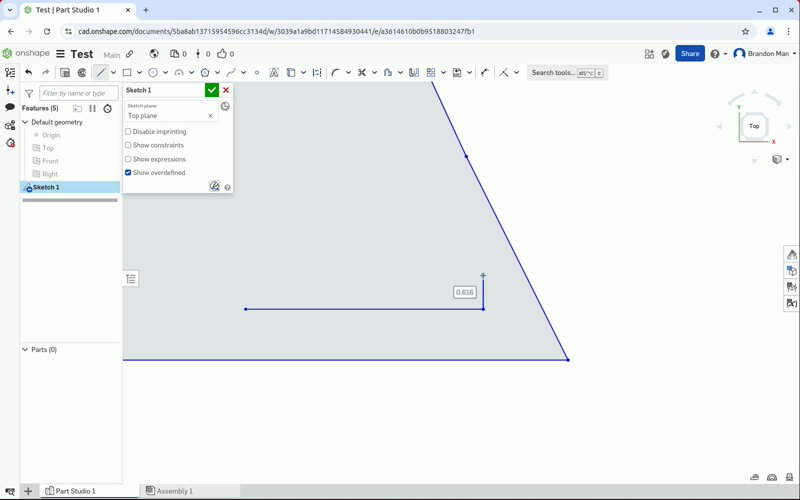
scroll(-6)
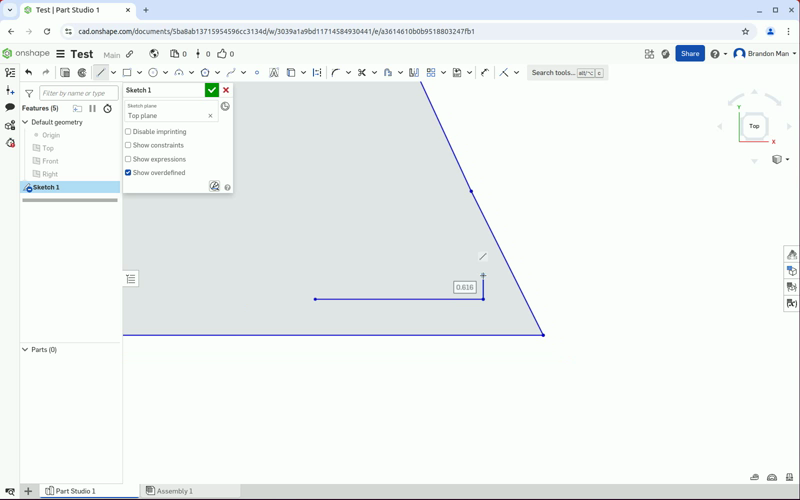
scroll(-6)
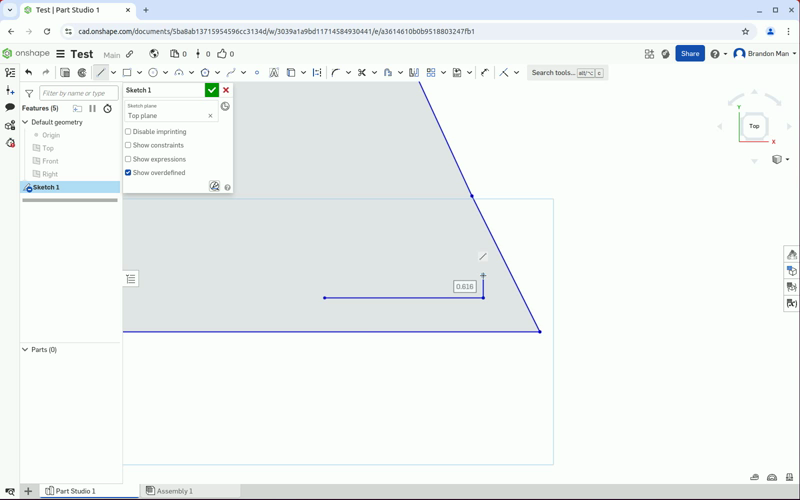
scroll(-6)
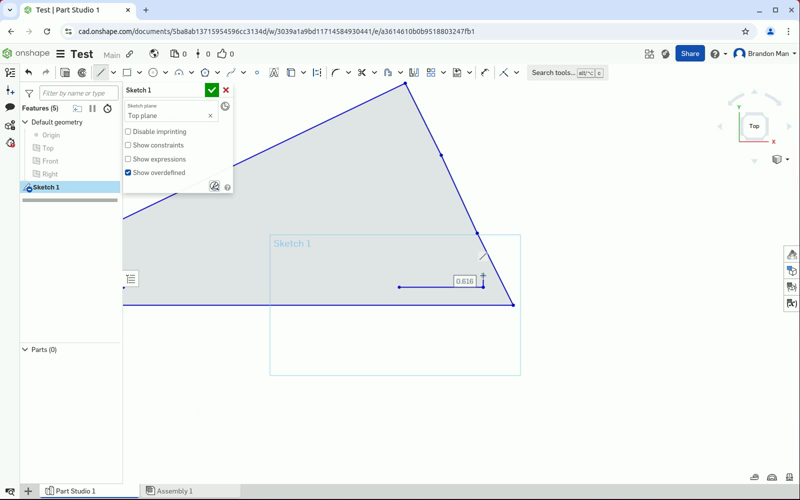
scroll(-6)
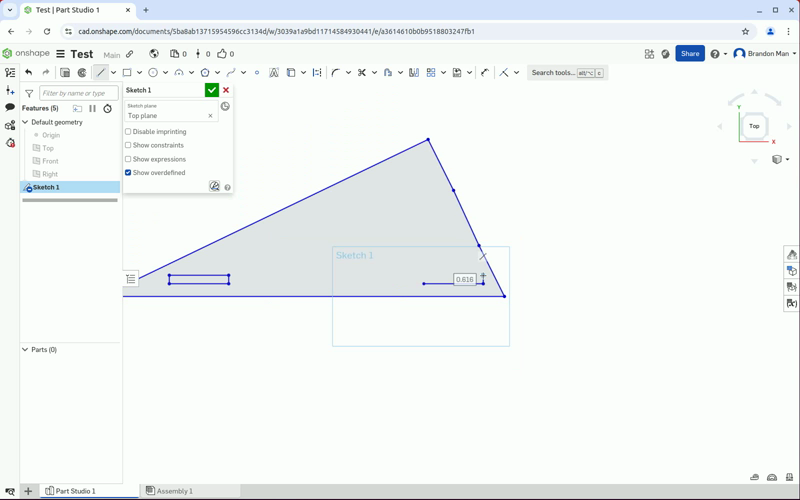
scroll(-6)
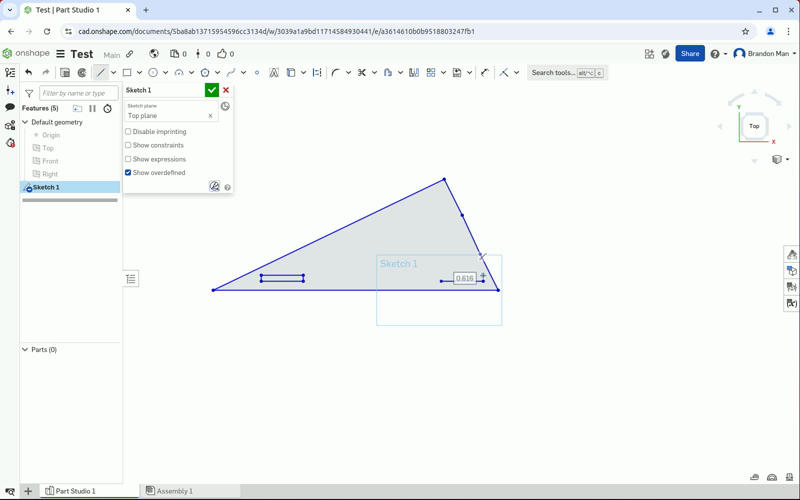
scroll(-6)
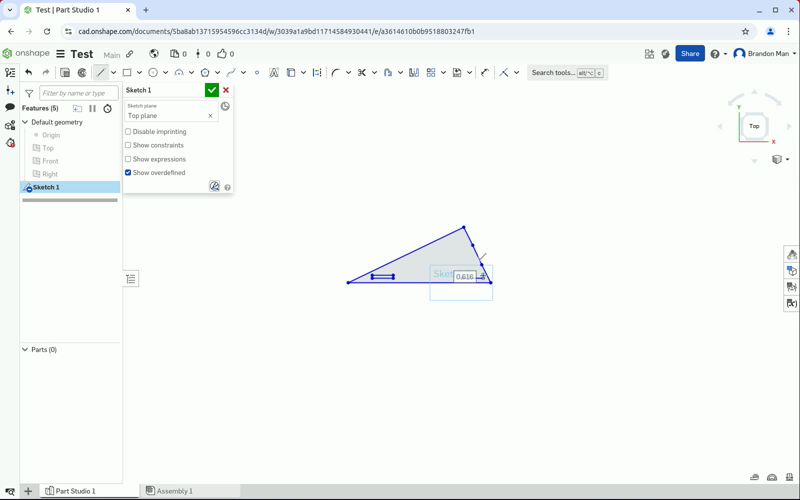
key_up(shift)
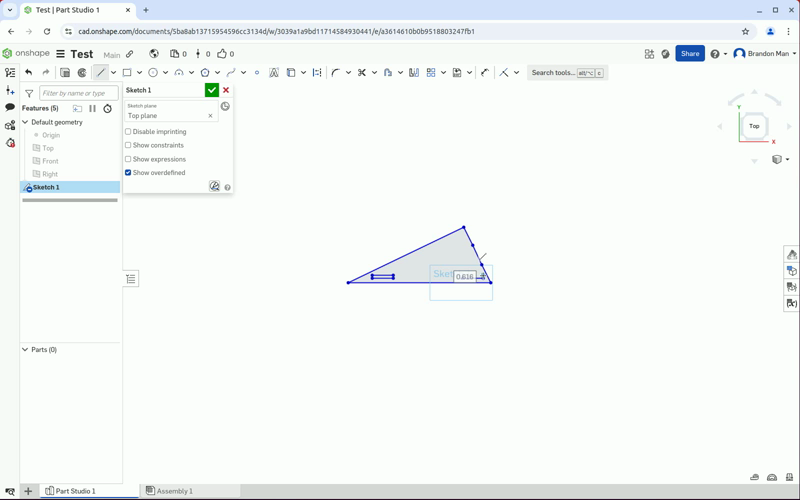
key_down(shift)
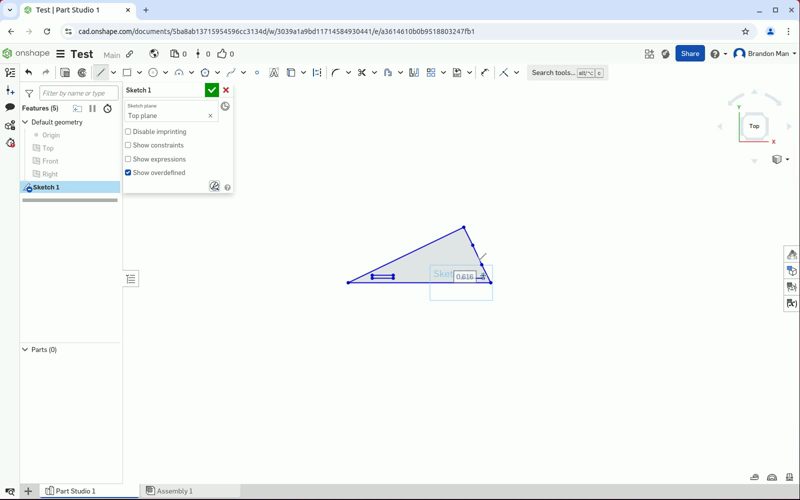
mouse_move(513, 275)
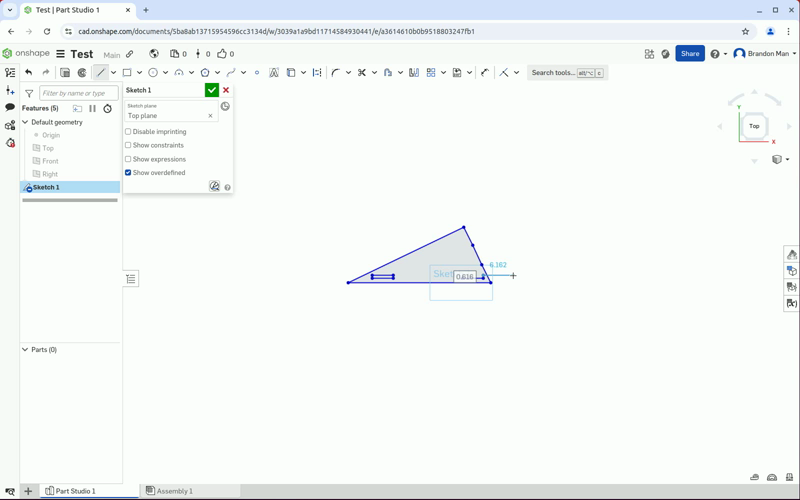
mouse_move(462, 275)
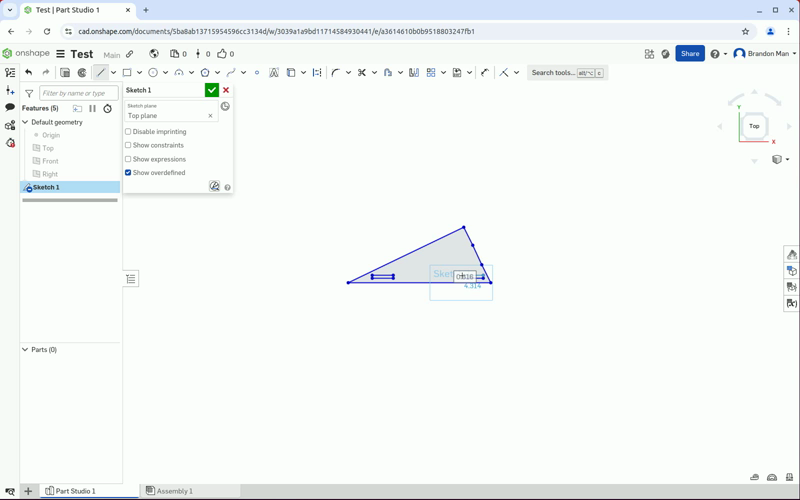
scroll(6)
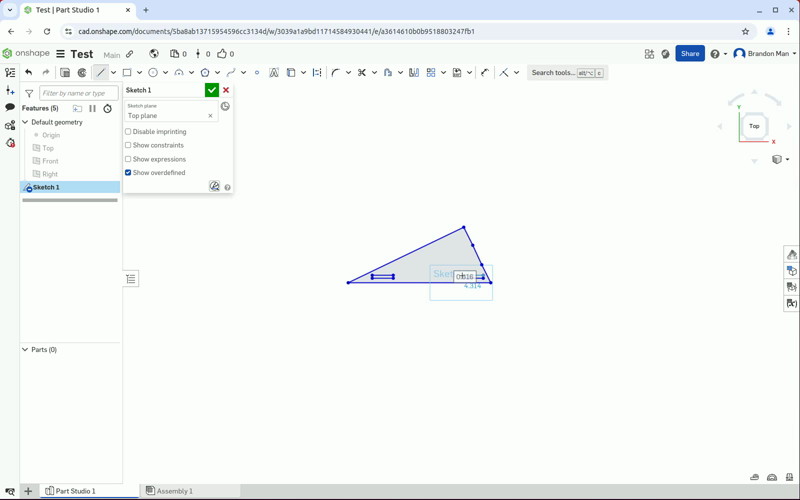
scroll(6)
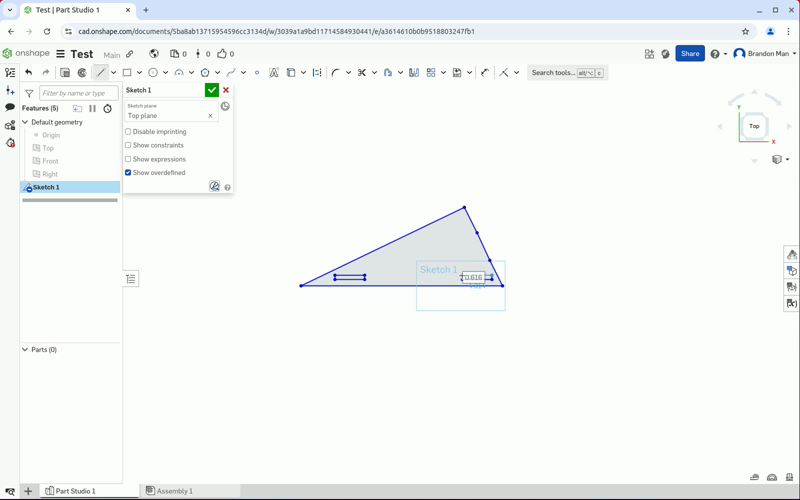
scroll(6)
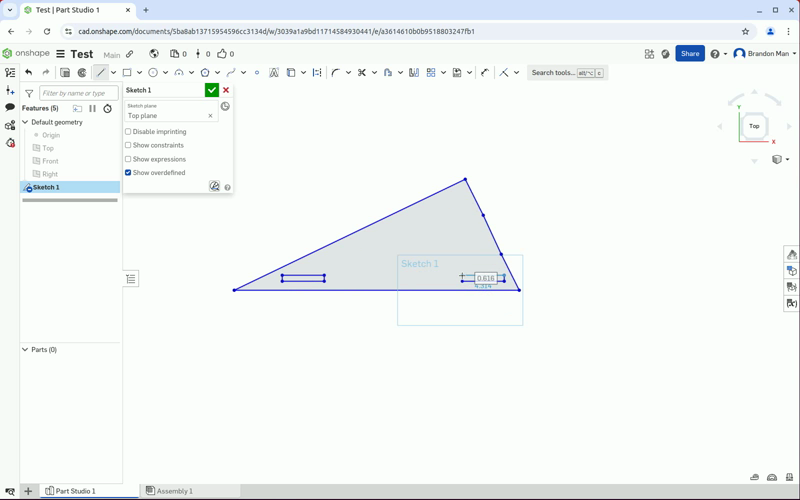
scroll(6)
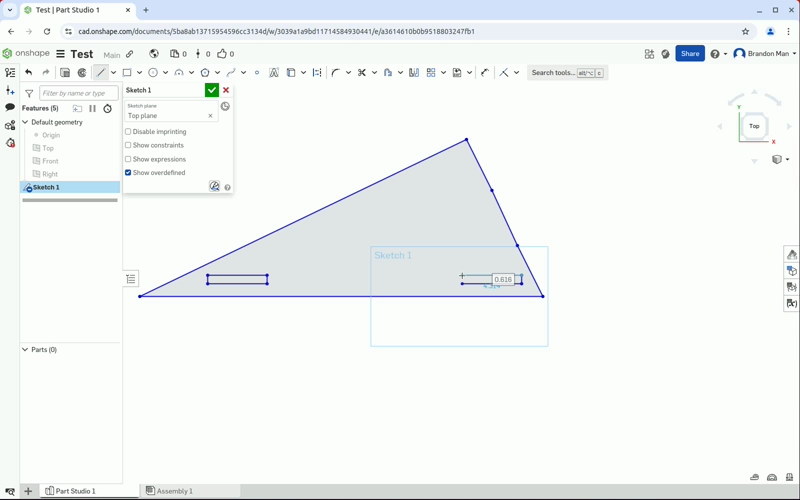
scroll(6)
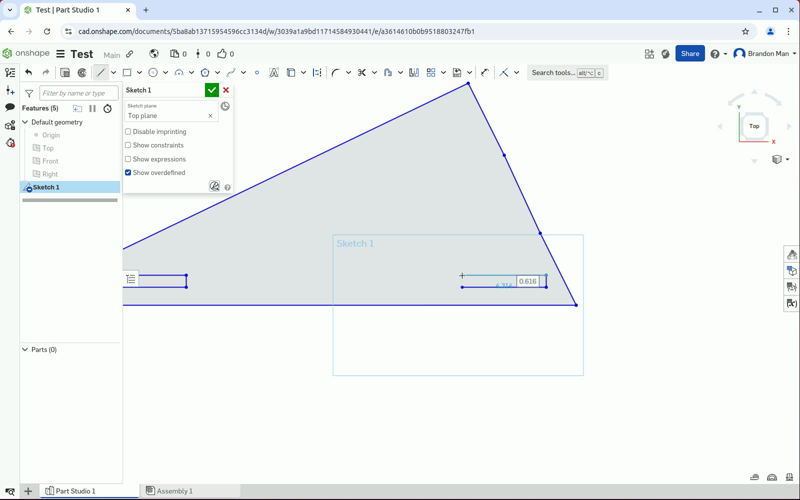
scroll(6)
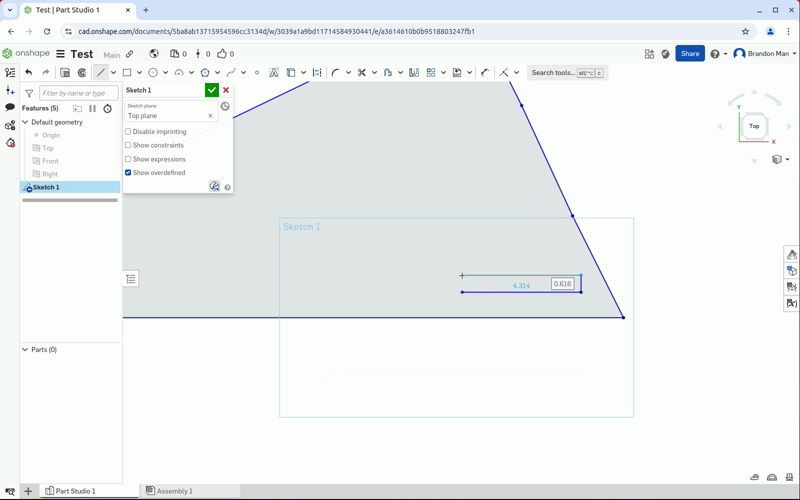
scroll(6)
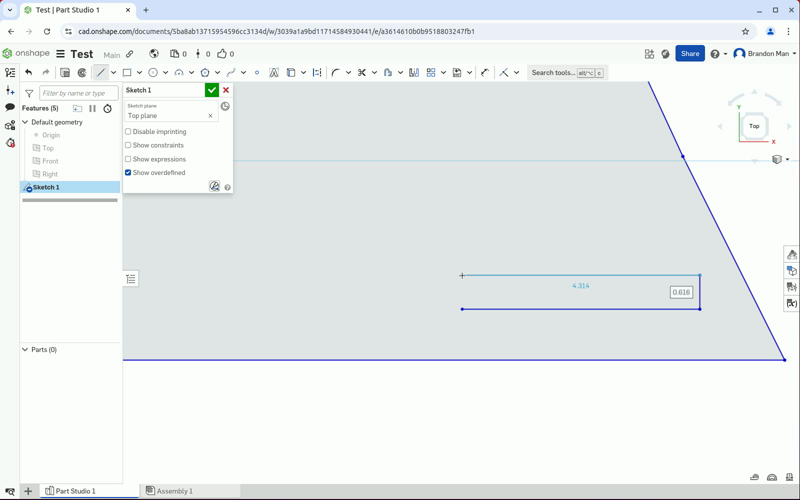
click(462, 275)
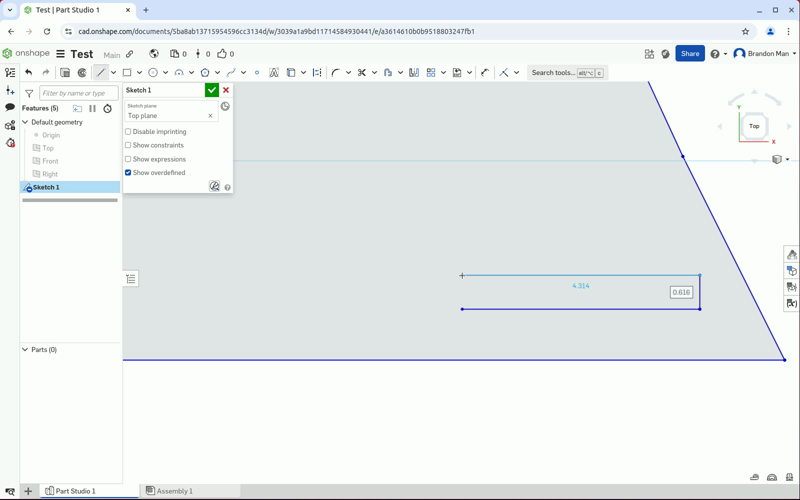
scroll(-6)
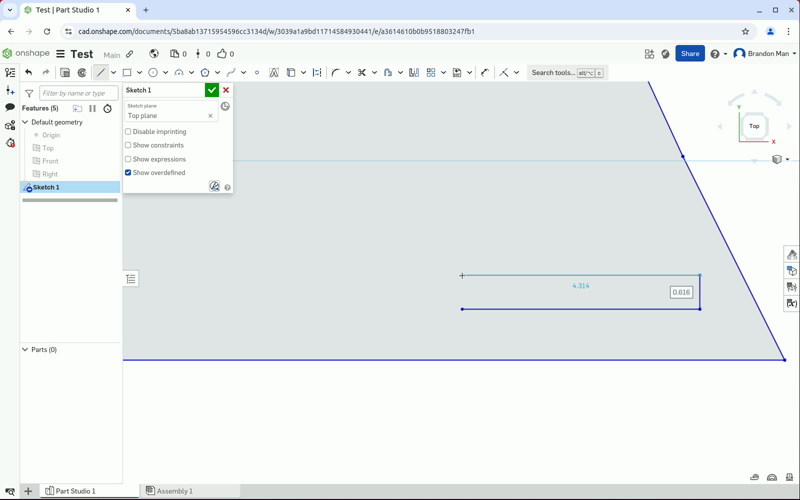
scroll(-6)
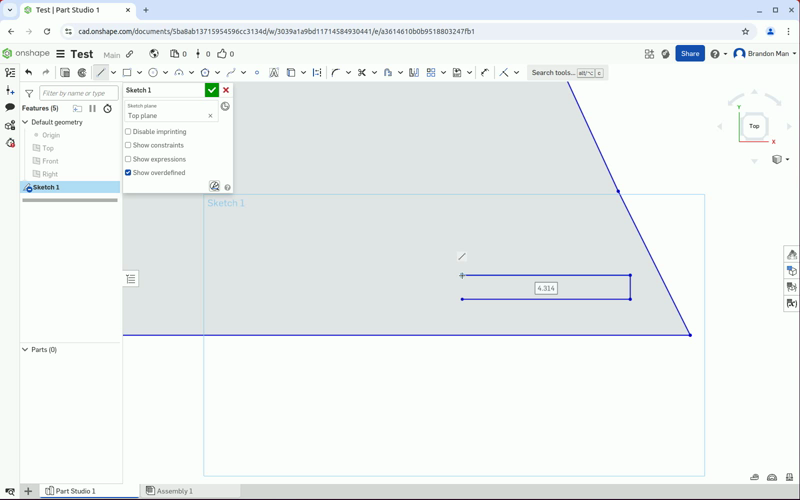
scroll(-6)
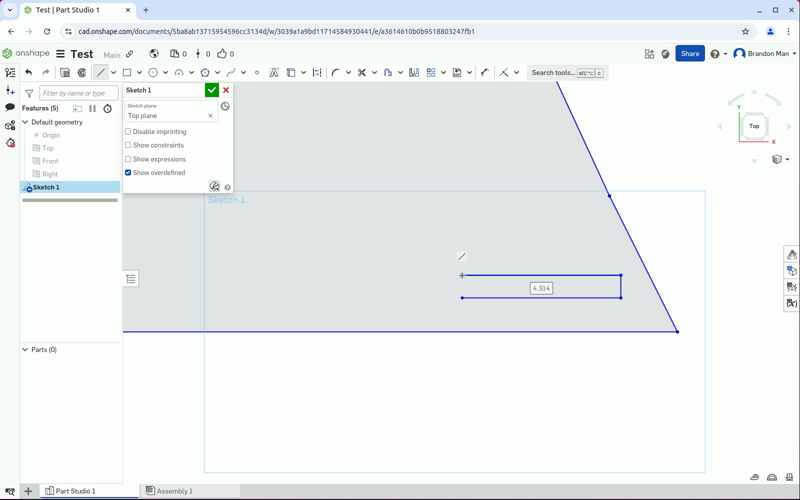
scroll(-6)
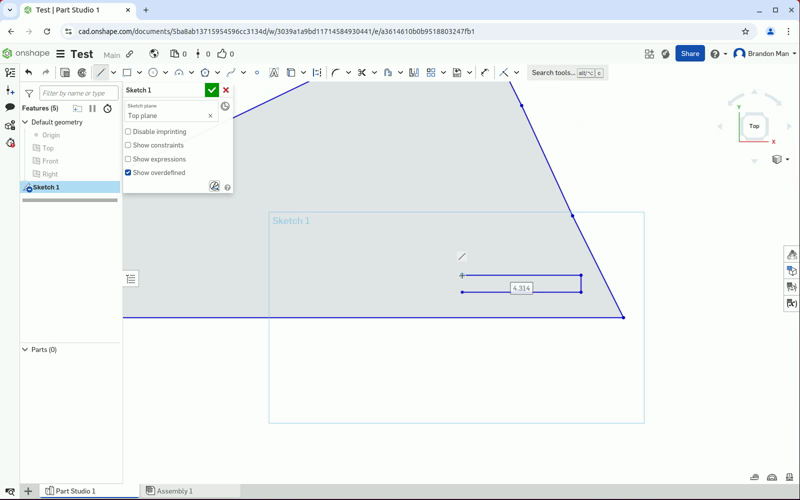
scroll(-6)
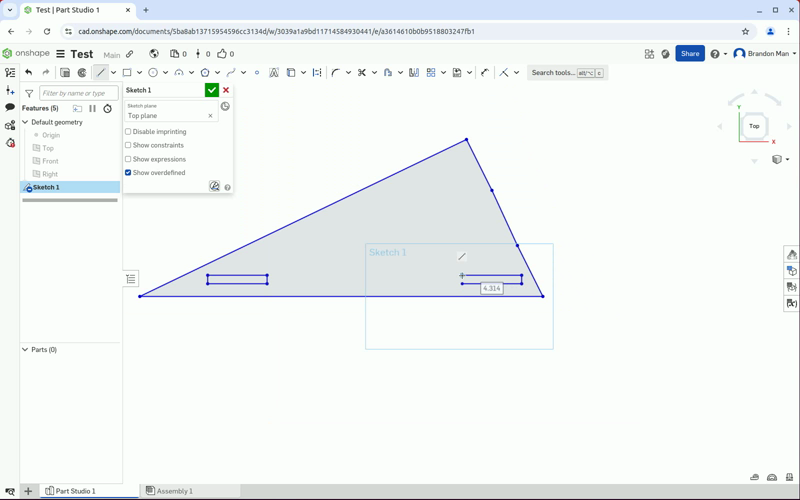
scroll(-6)
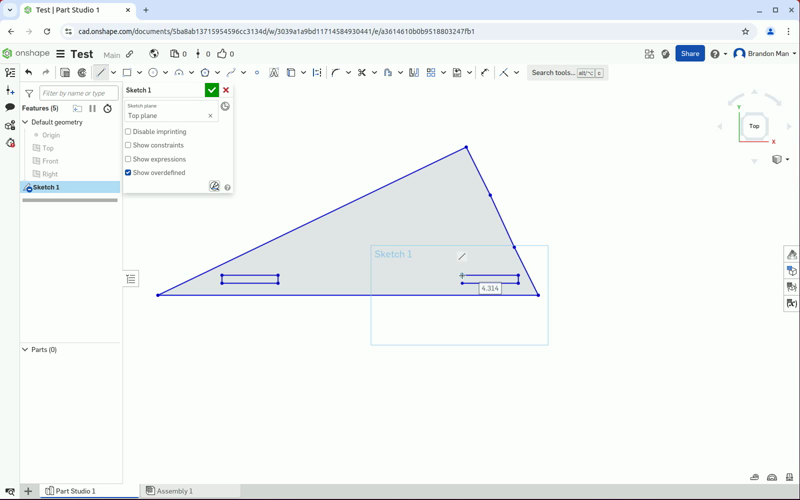
scroll(-6)
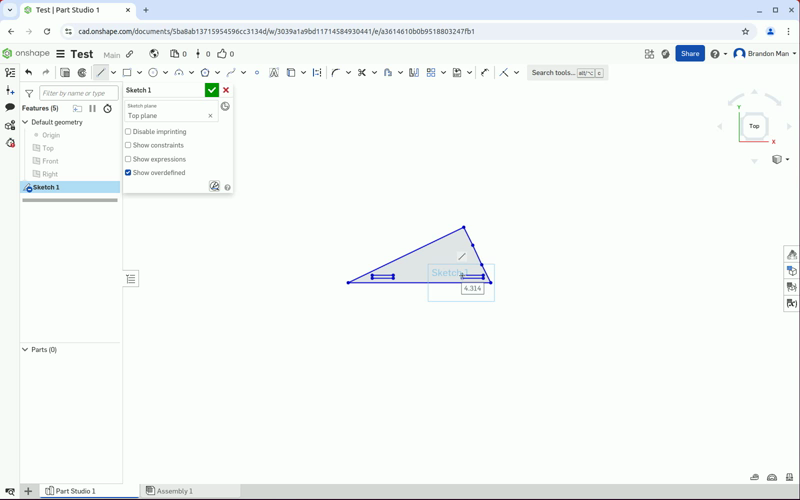
key_up(shift)
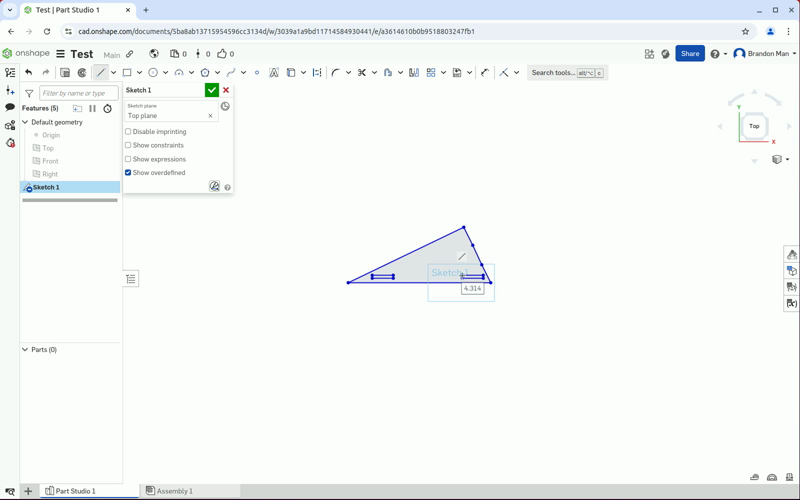
mouse_move(492, 275)
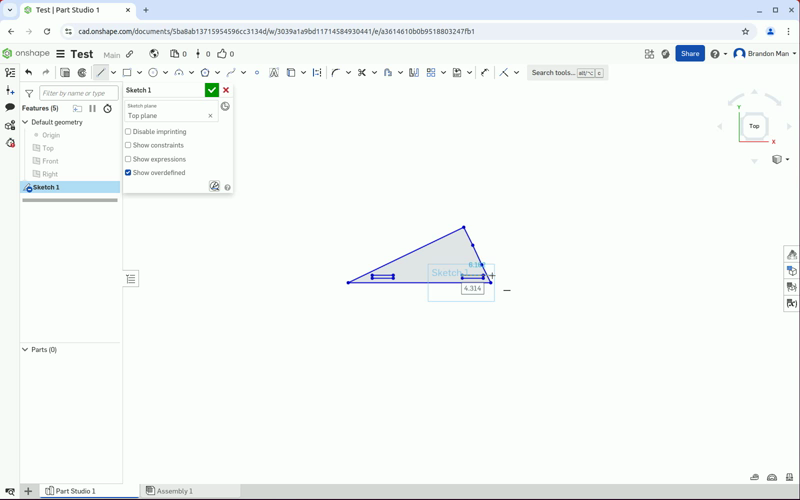
key_down(shift)
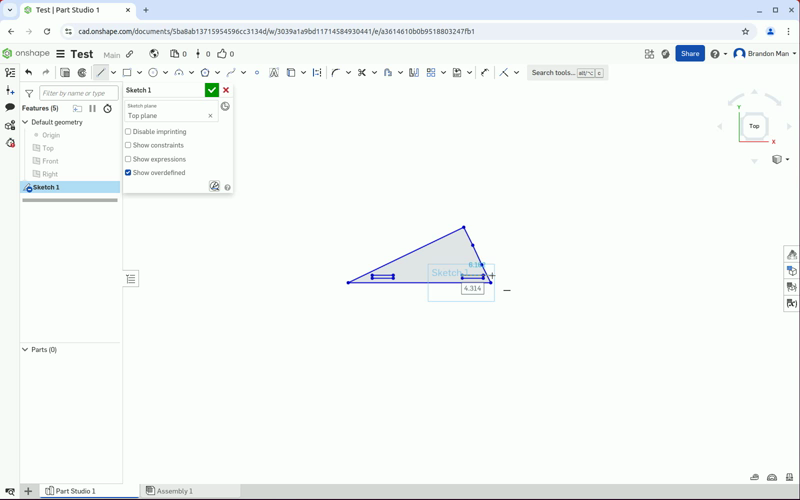
mouse_move(462, 278)
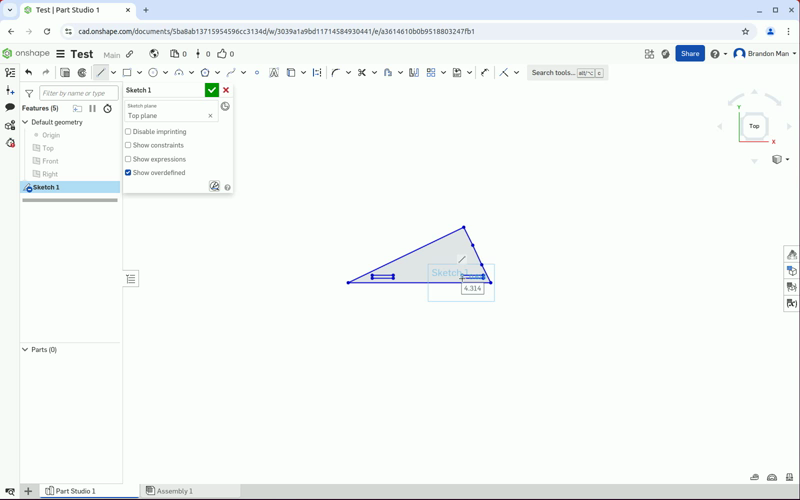
scroll(6)
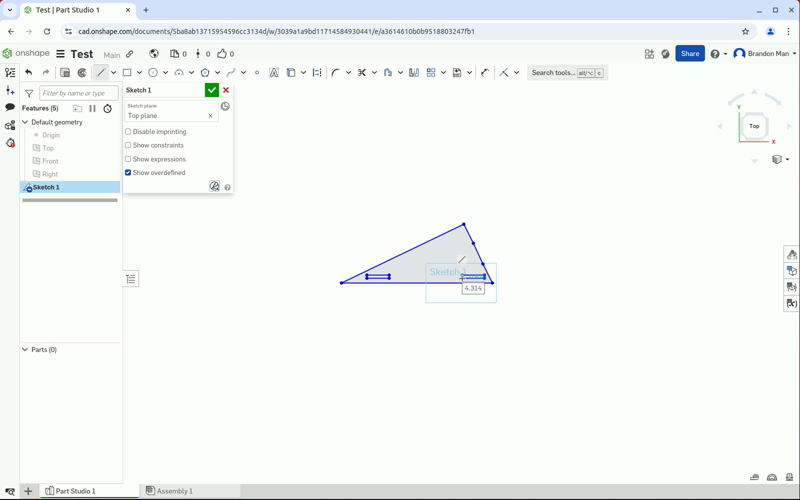
scroll(6)
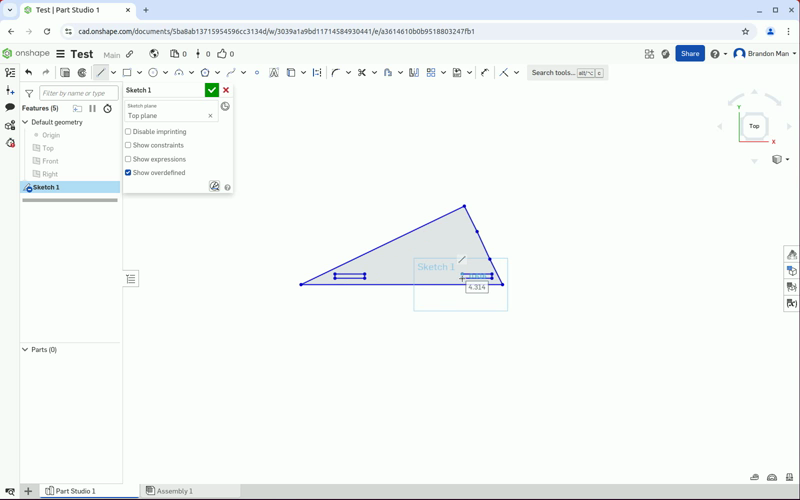
scroll(6)
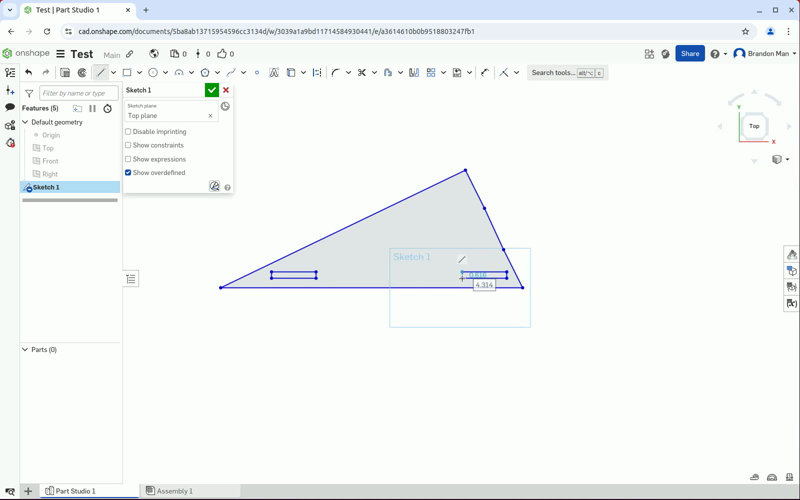
scroll(6)
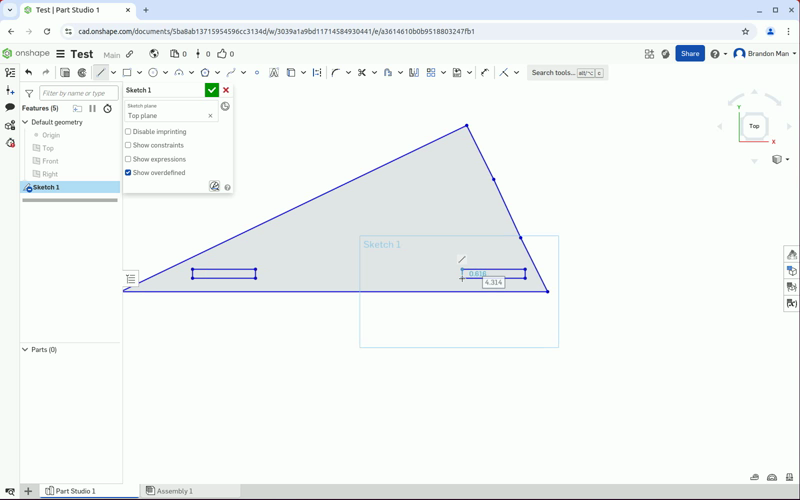
scroll(6)
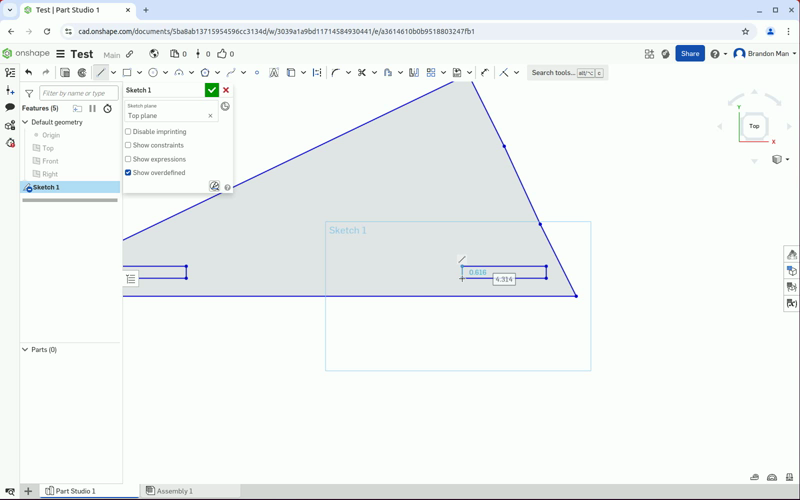
scroll(6)
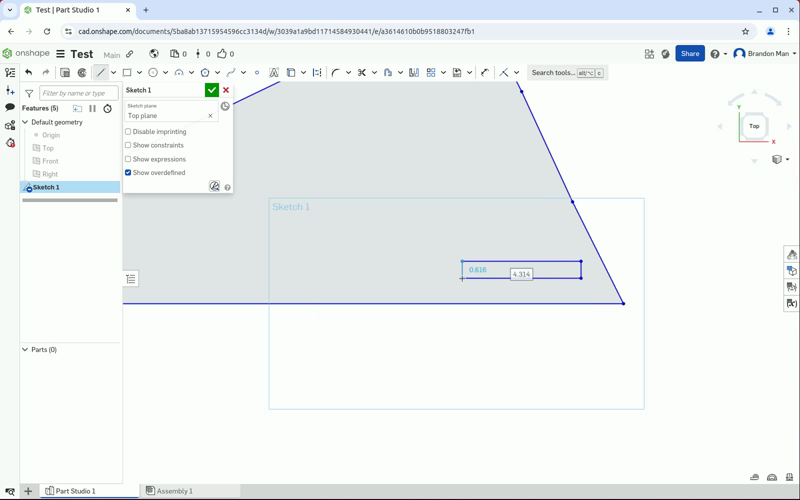
scroll(6)
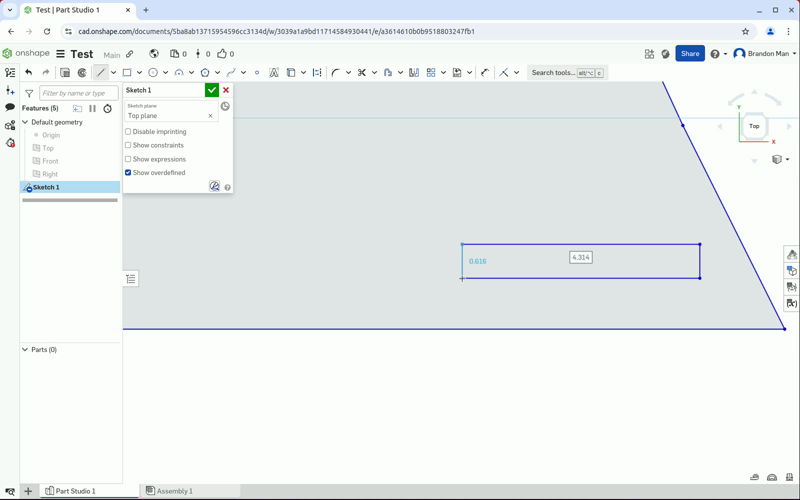
key_up(shift)
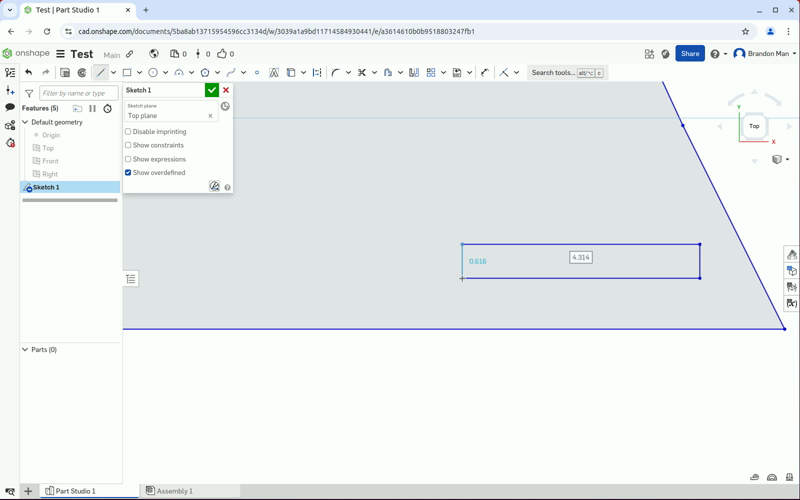
click(462, 278)
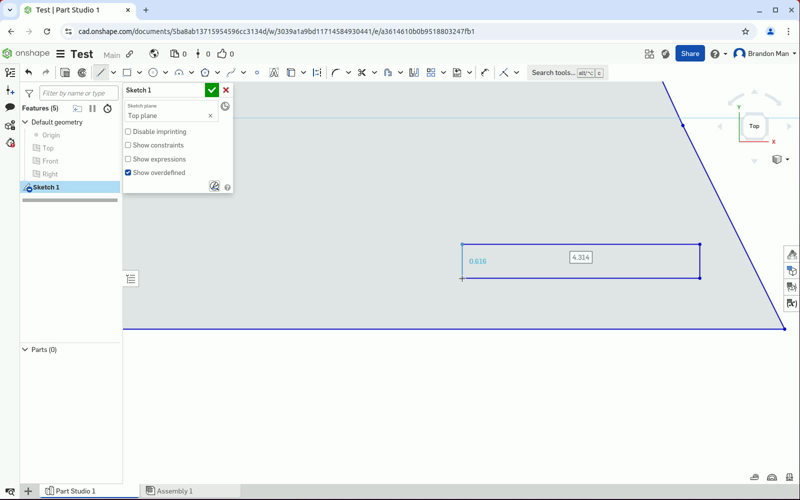
scroll(-6)
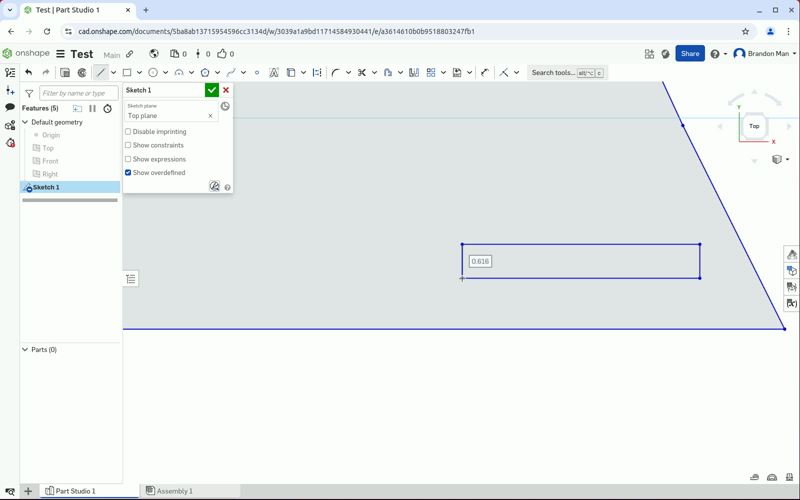
scroll(-6)
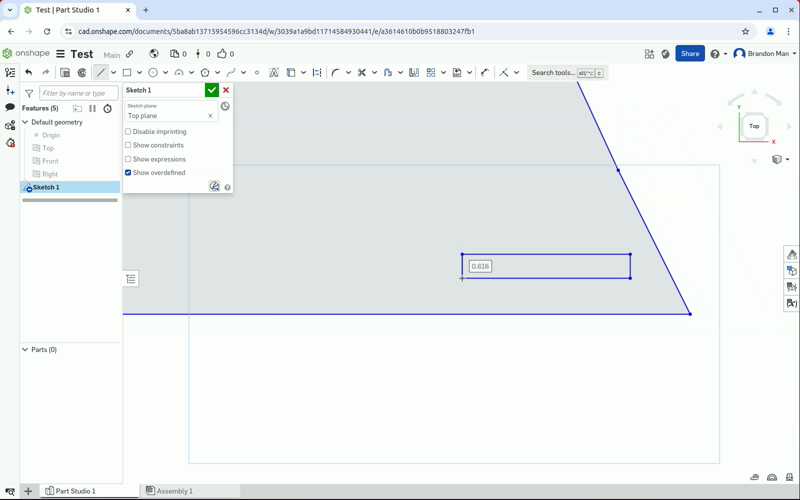
scroll(-6)
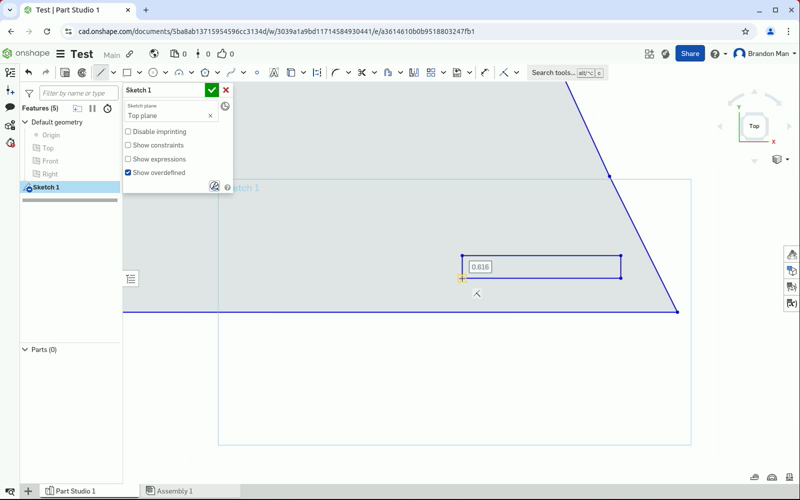
scroll(-6)
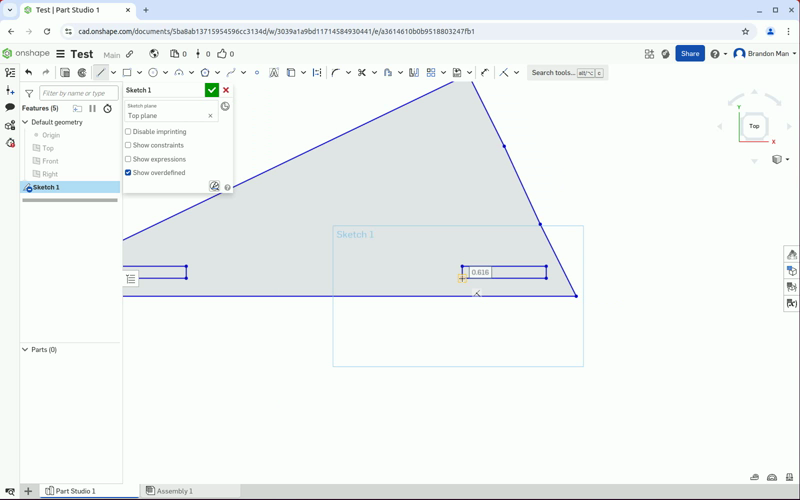
scroll(-6)
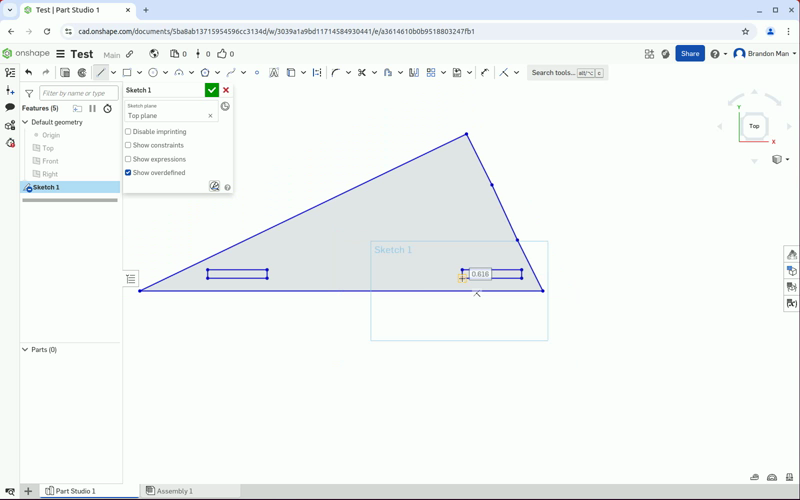
scroll(-6)
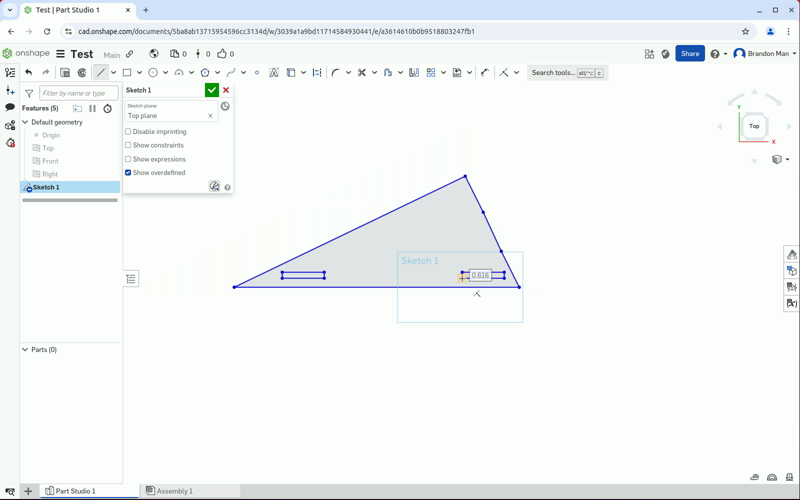
scroll(-6)
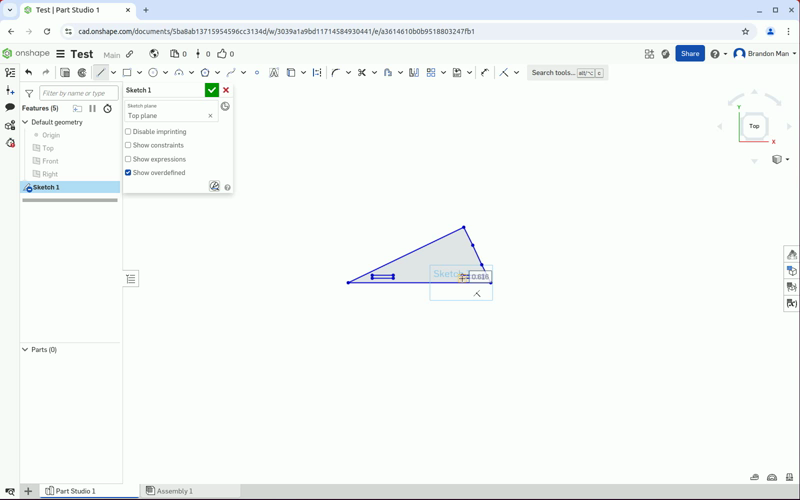
key(esc)
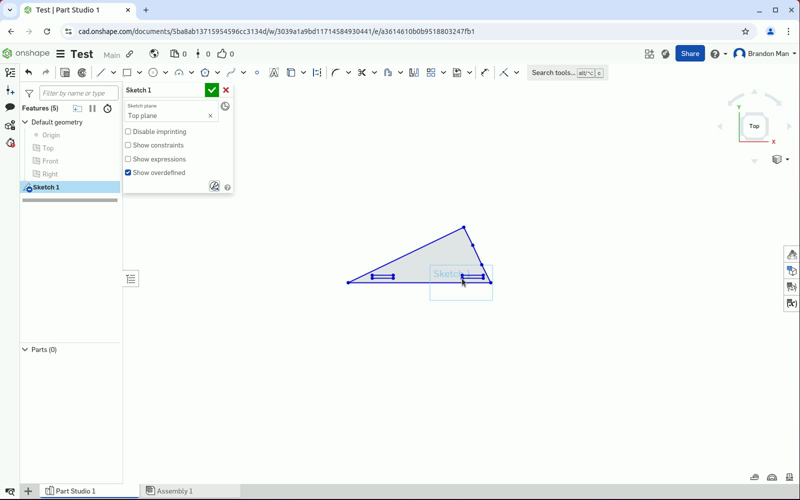
mouse_move(478, 272)
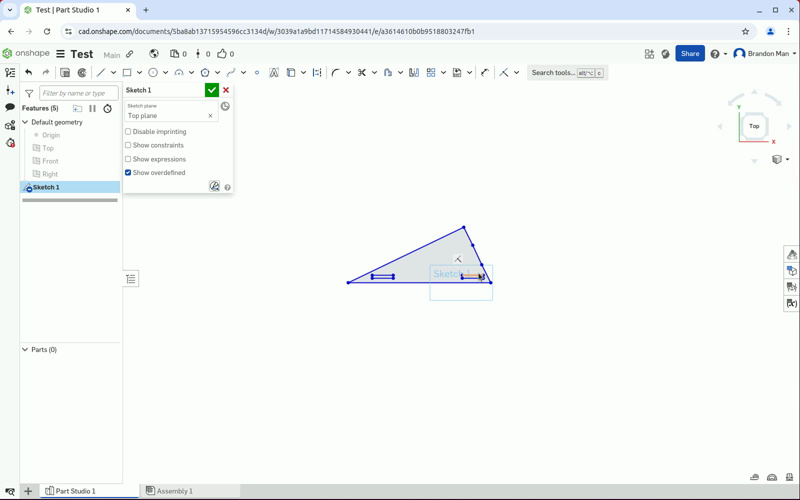
click(478, 272)
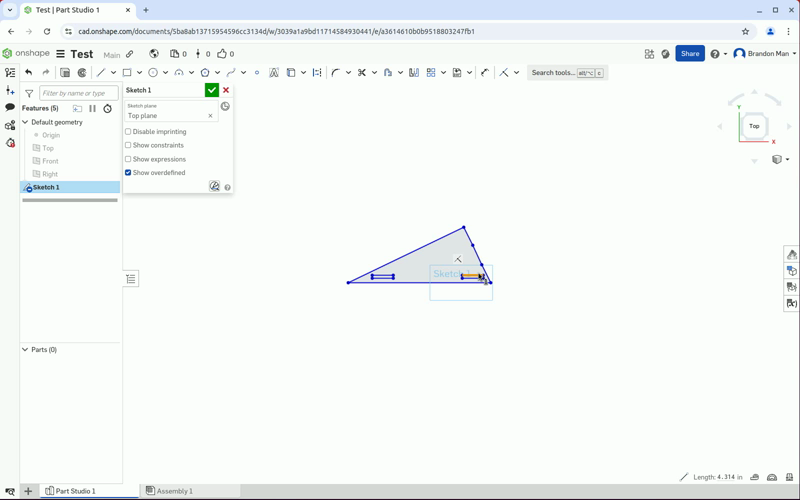
mouse_move(73, 352)
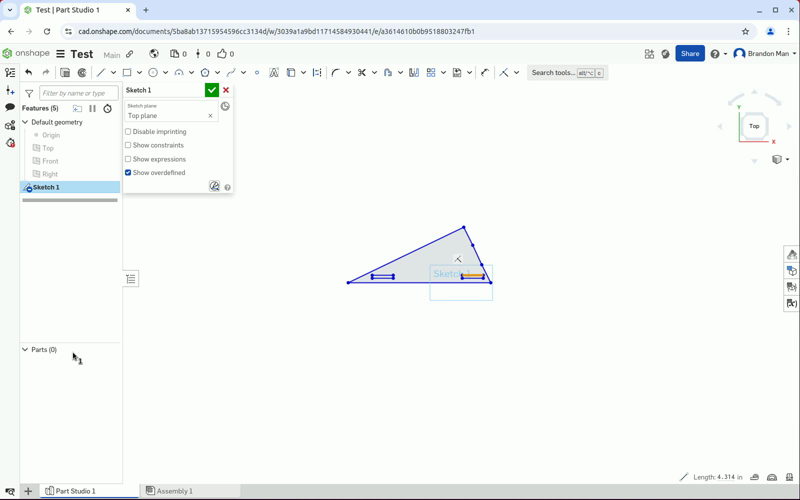
key(shift+y)
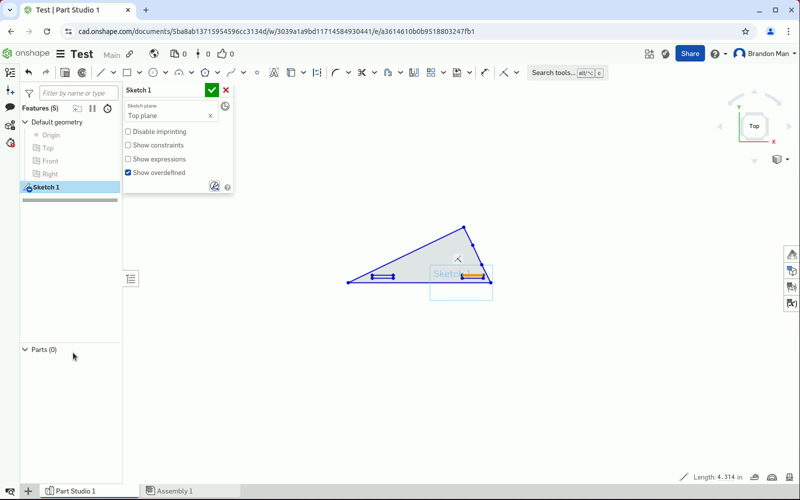
key(shift+e)
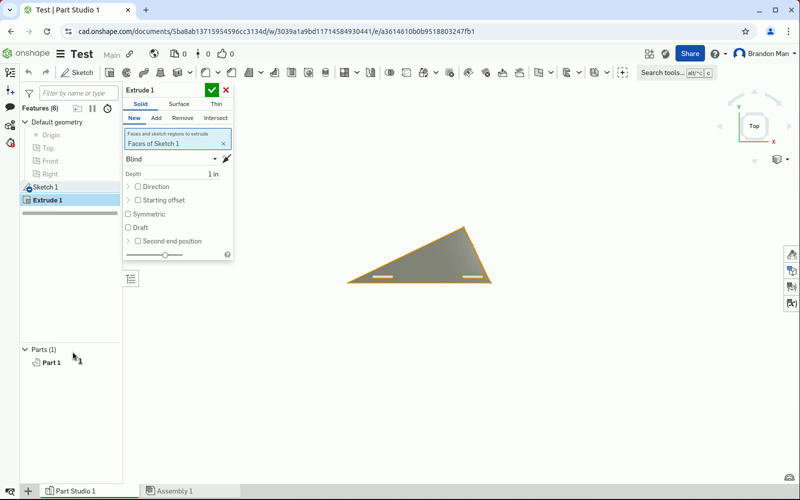
mouse_move(143, 106)
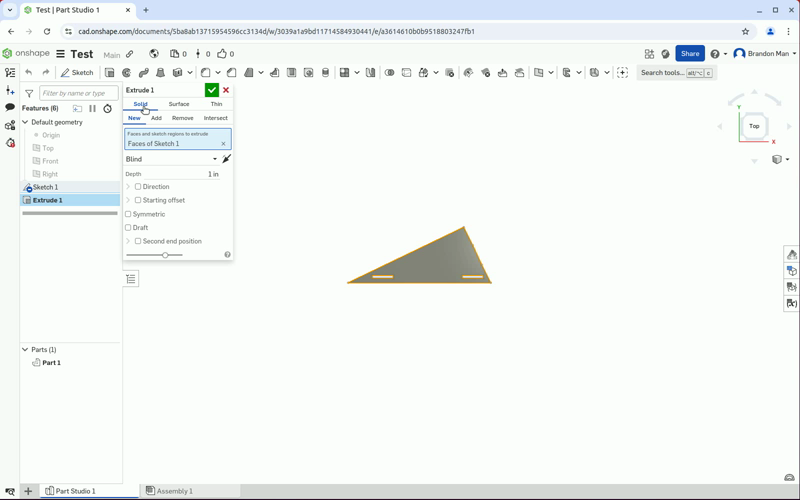
click(143, 106)
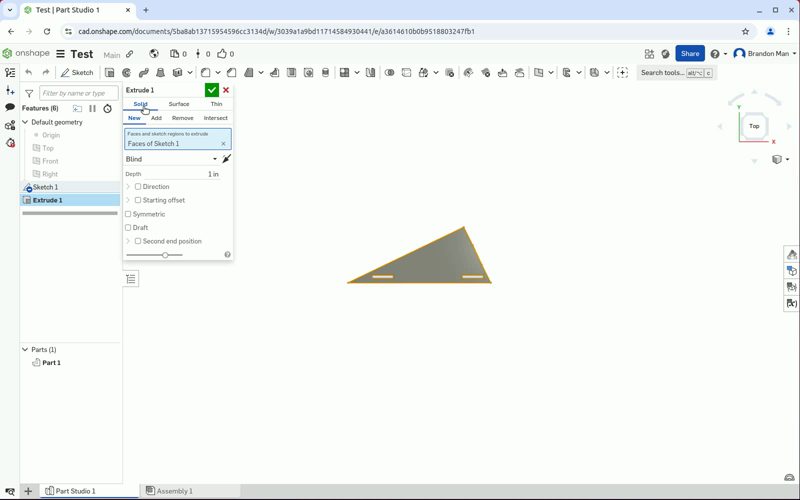
mouse_move(137, 120)
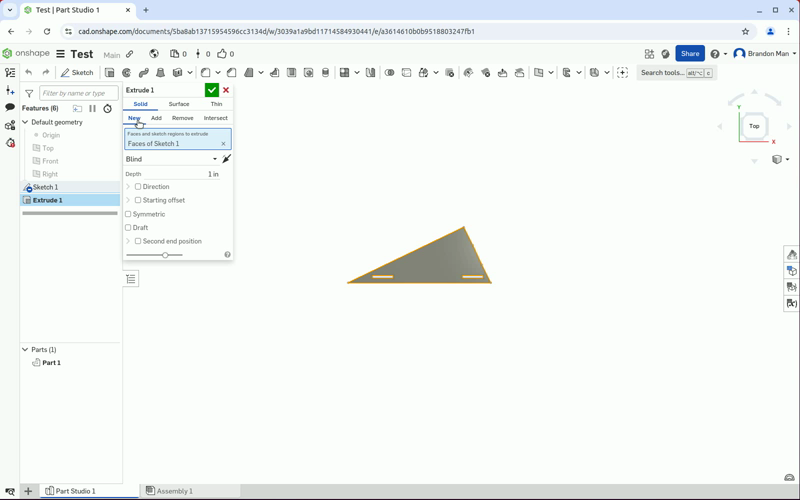
click(137, 120)
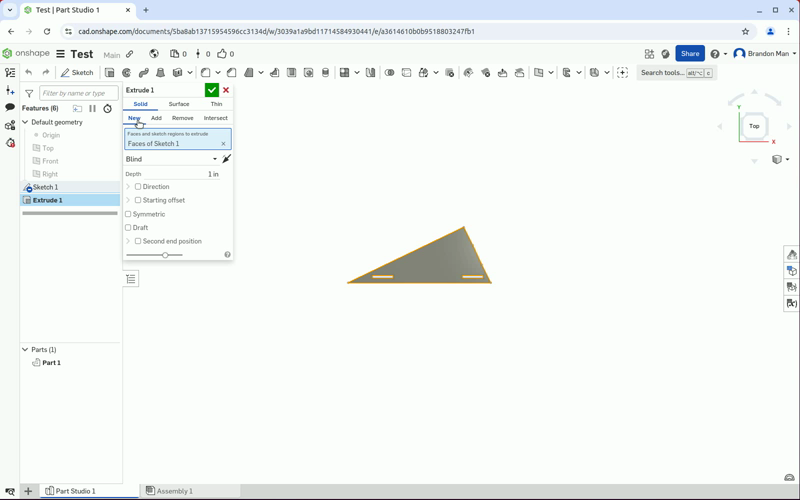
key(tab, 4)
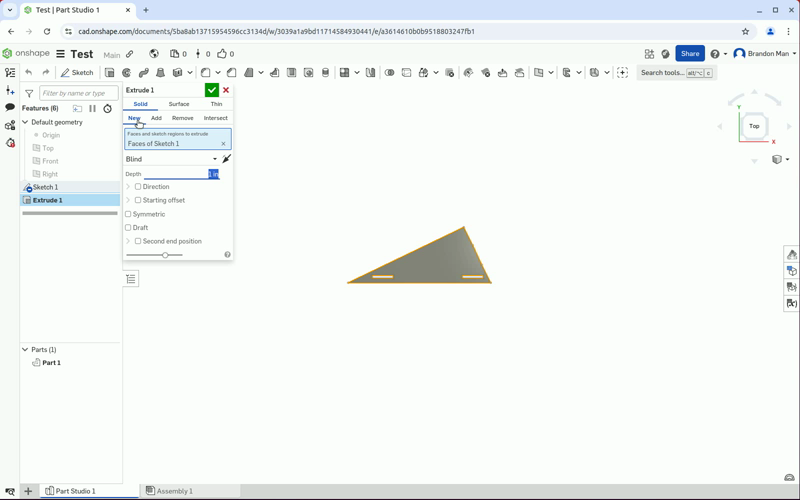
text(-0.722)
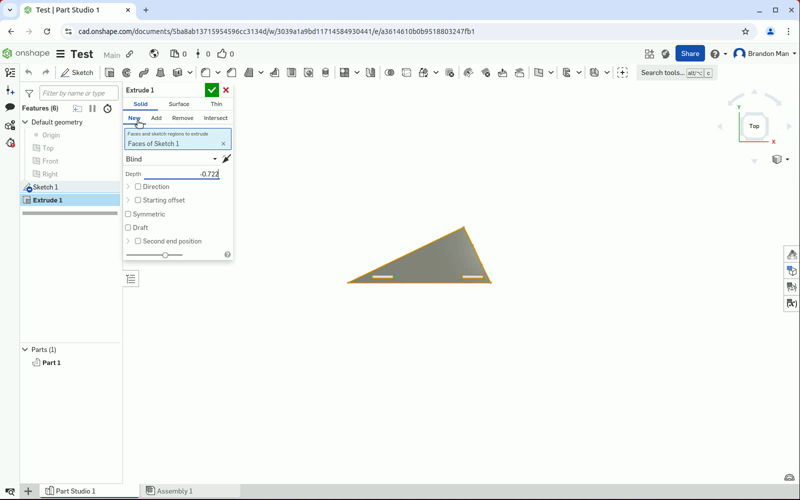
key(enter)
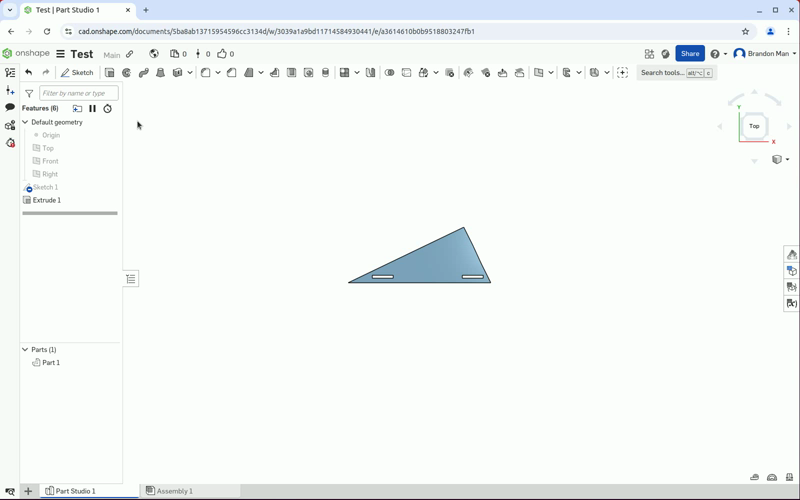
key(shift+h)
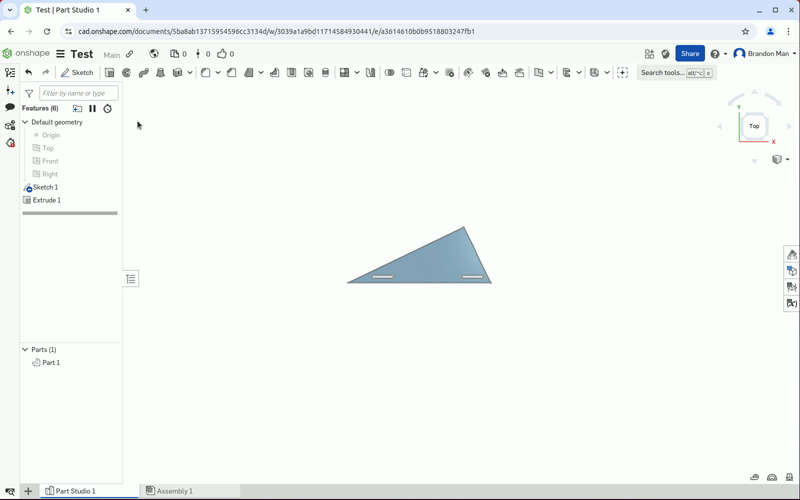
key(shift+h)
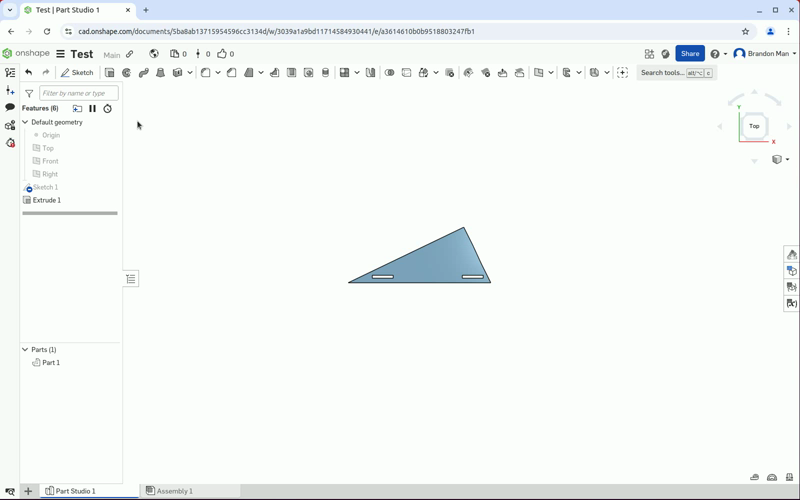
mouse_move(73, 189)
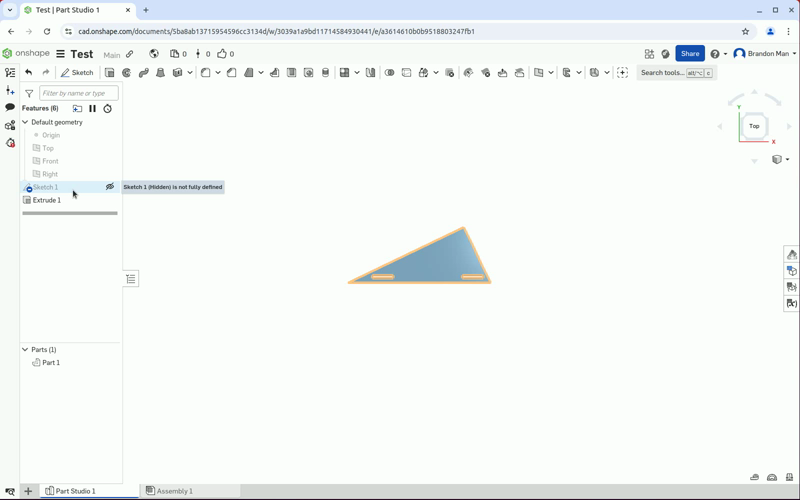
click(73, 189)
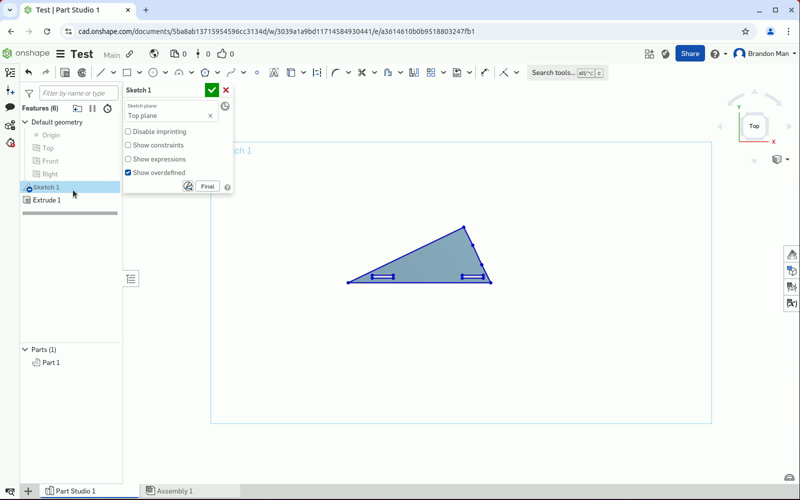
mouse_move(229, 92)
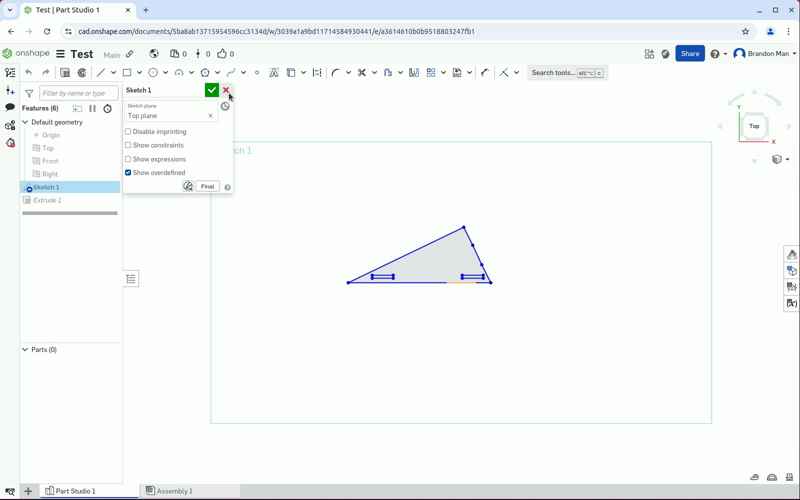
click(229, 92)
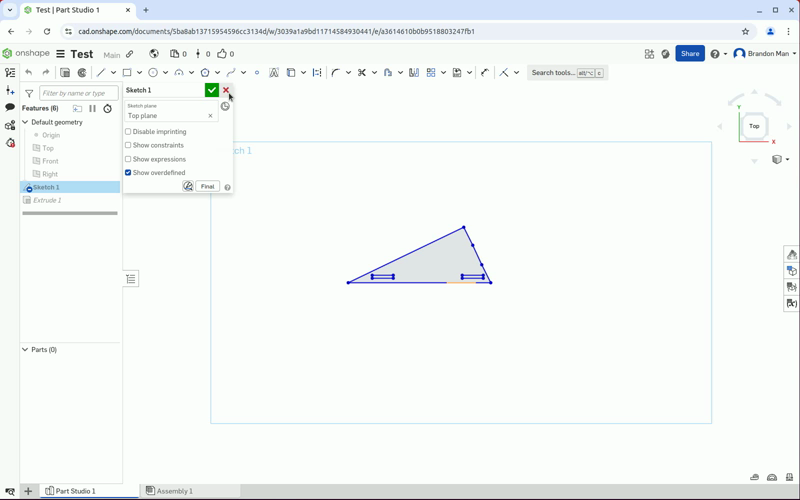
key(shift+s)
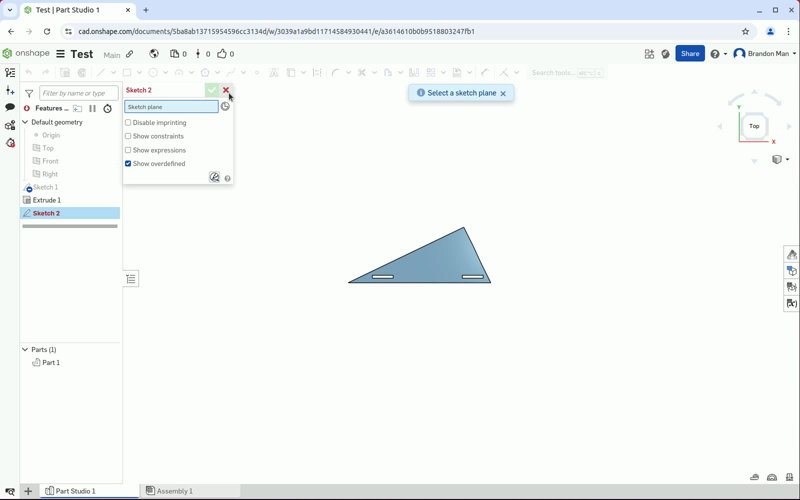
mouse_move(73, 150)
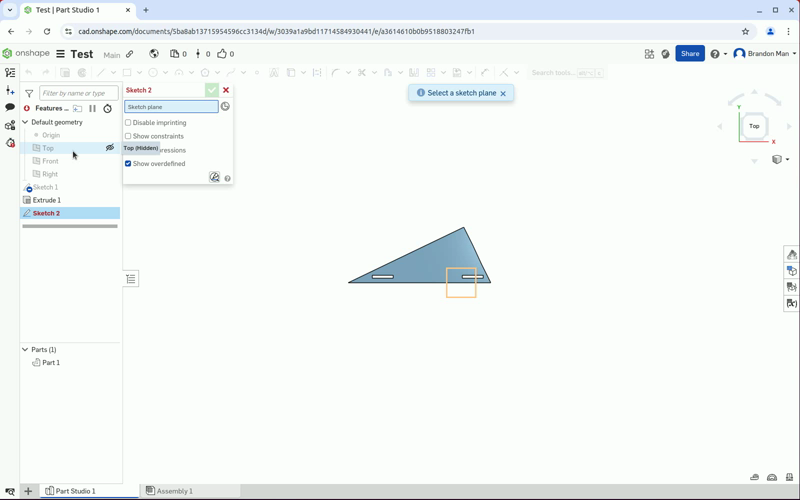
click(73, 150)
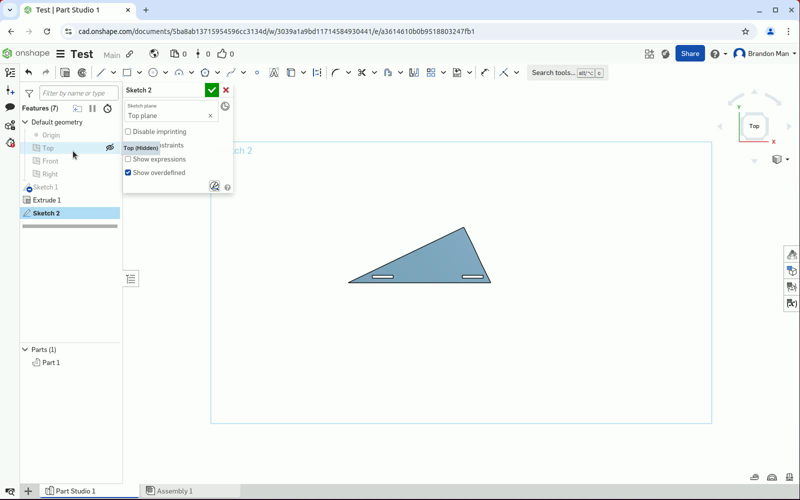
mouse_move(73, 352)
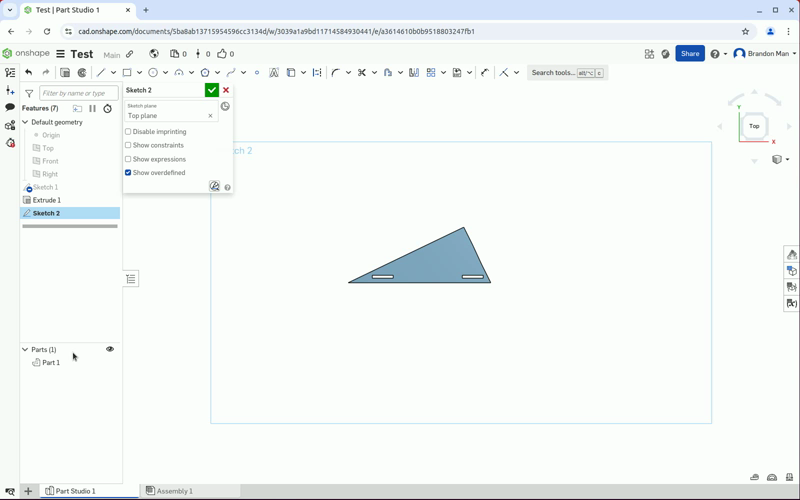
key(y)
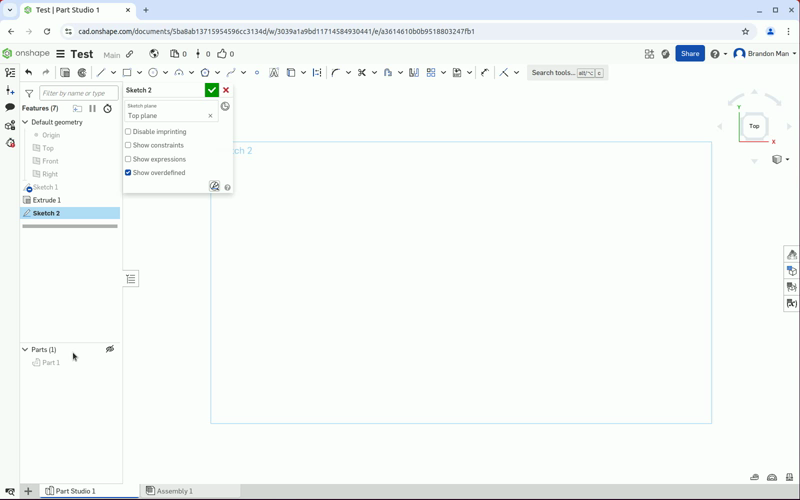
key(l)
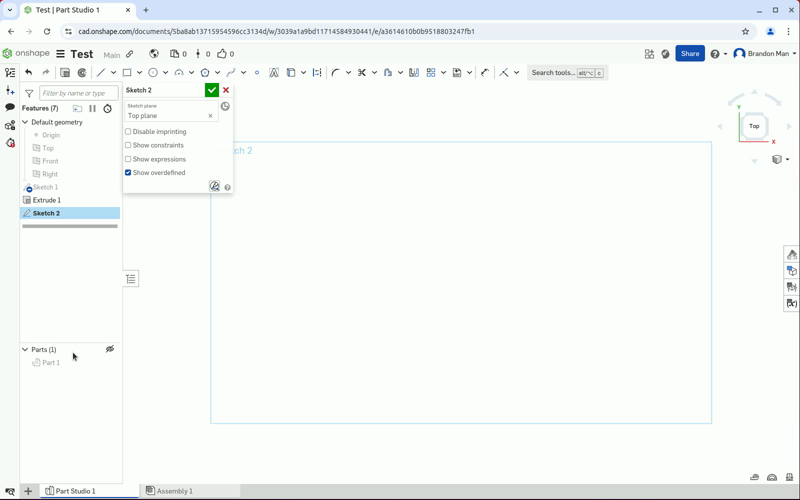
key_down(shift)
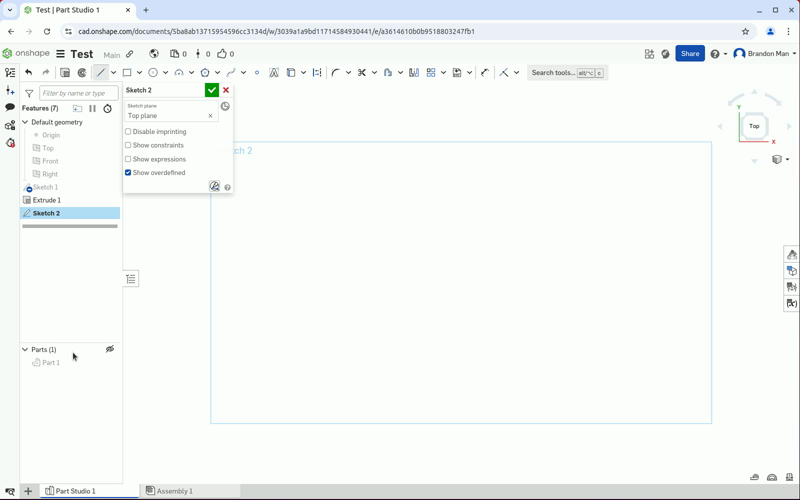
mouse_move(464, 226)
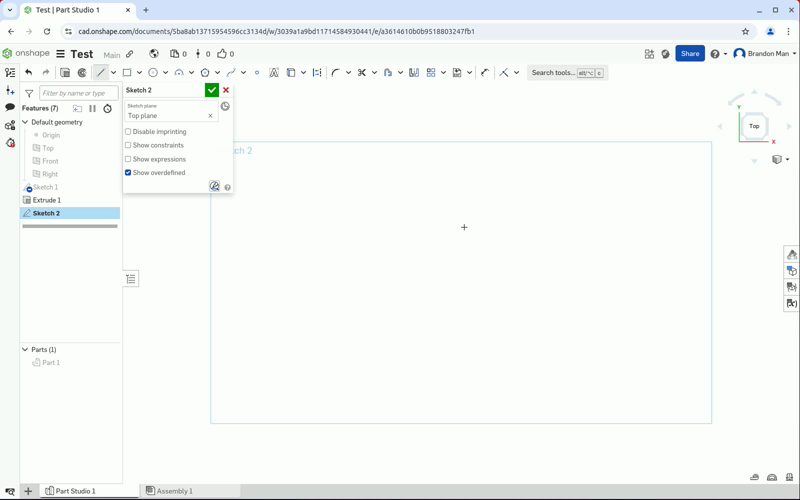
click(464, 226)
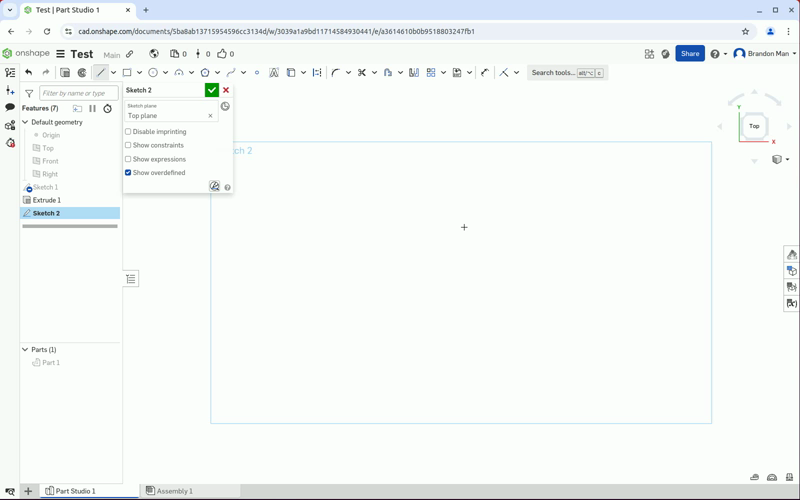
key_up(shift)
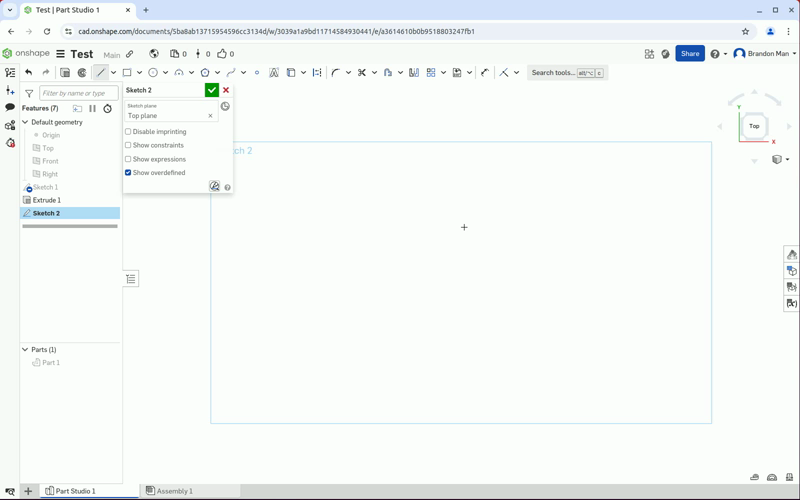
key_down(shift)
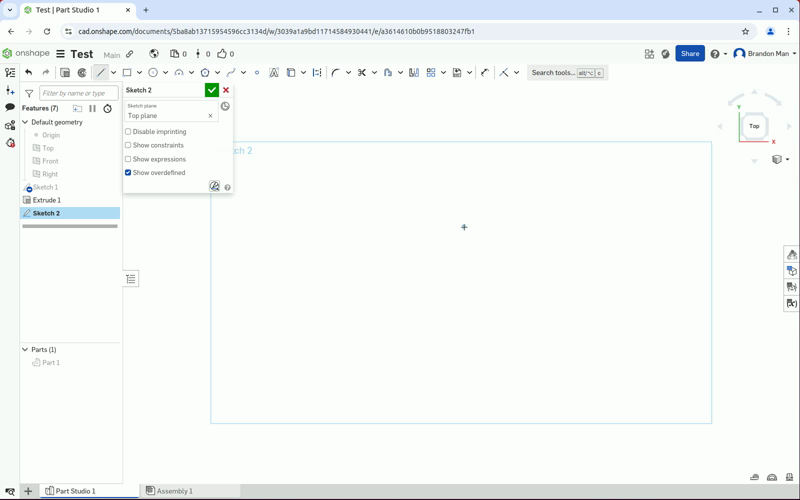
mouse_move(494, 226)
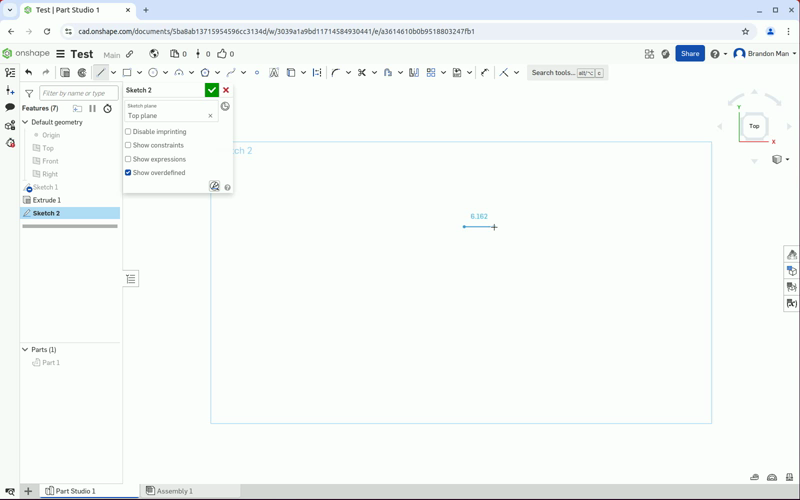
mouse_move(473, 246)
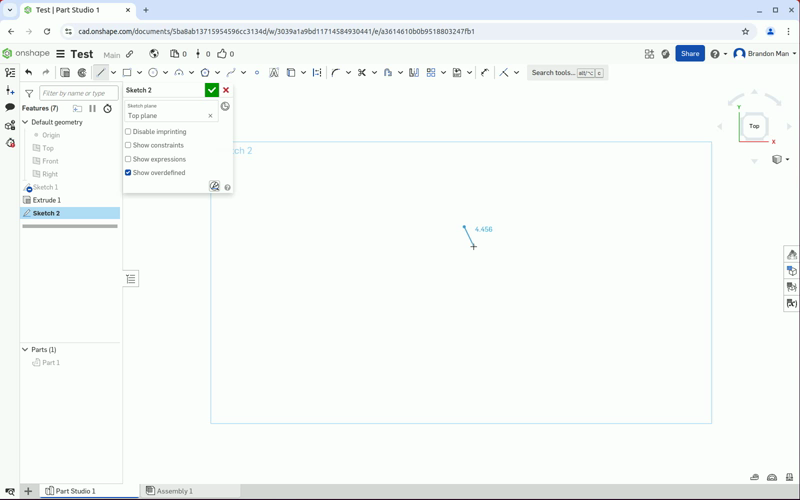
click(473, 246)
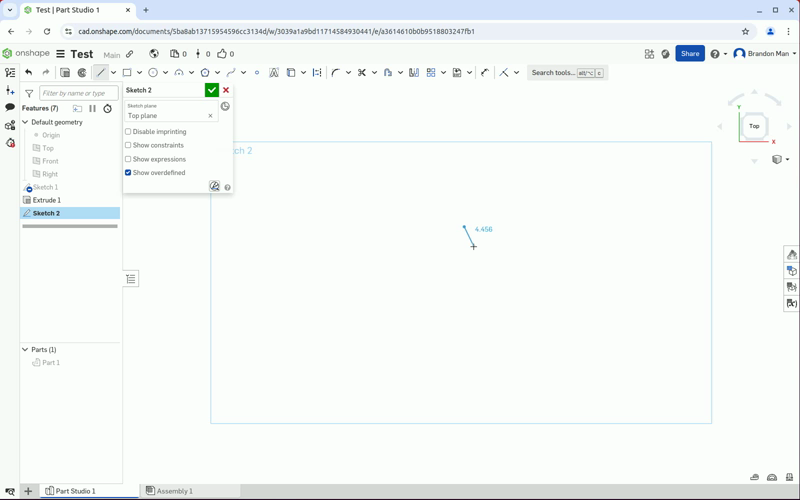
key_up(shift)
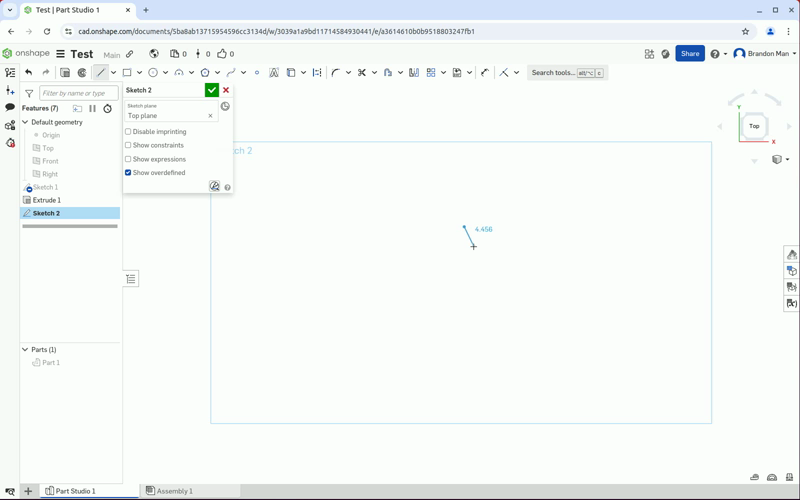
key_down(shift)
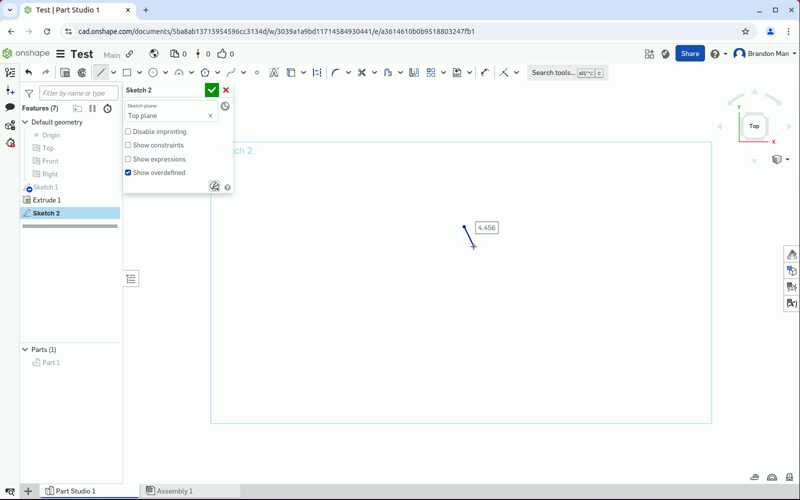
mouse_move(503, 246)
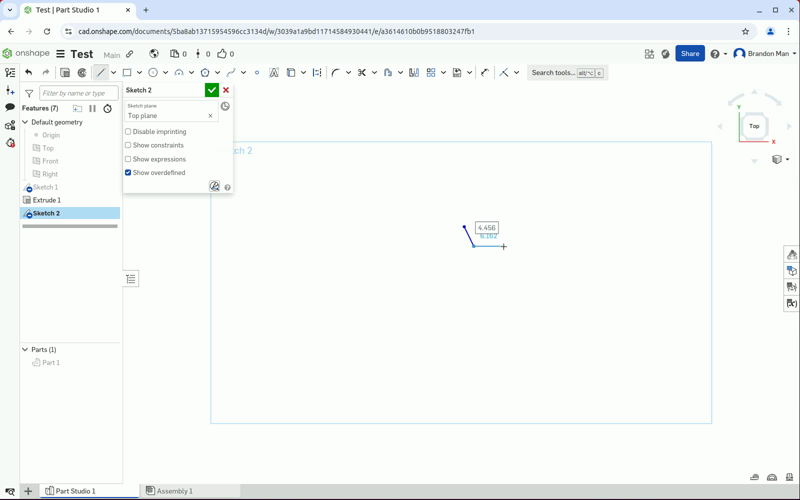
mouse_move(476, 244)
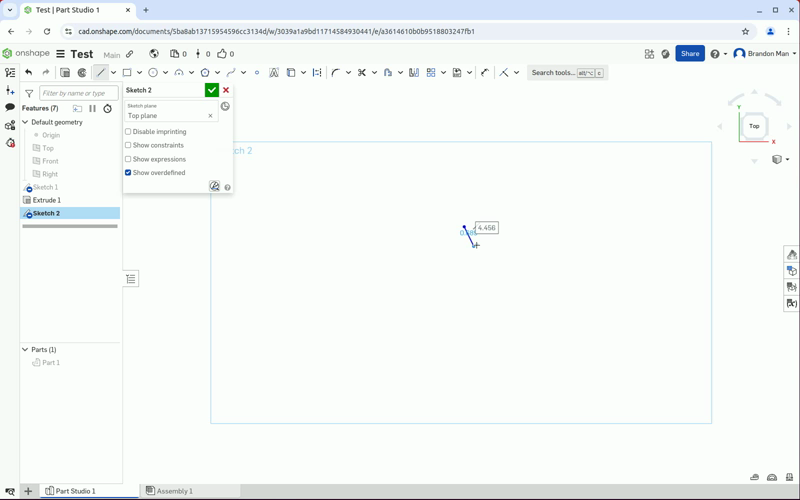
scroll(6)
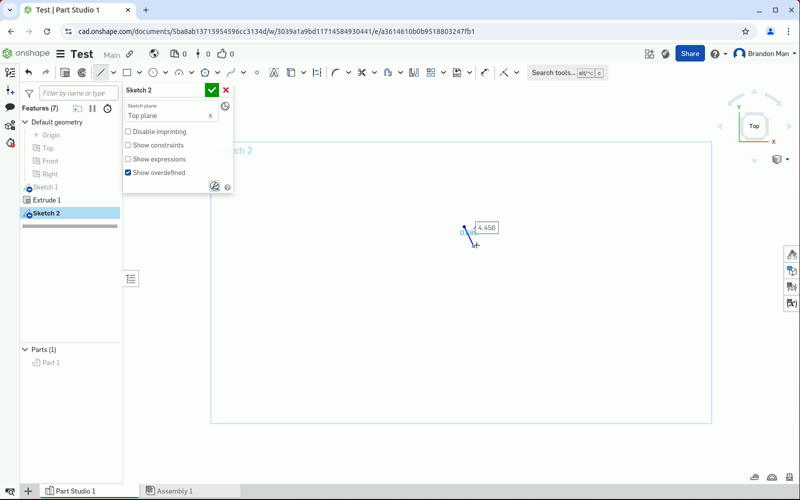
scroll(6)
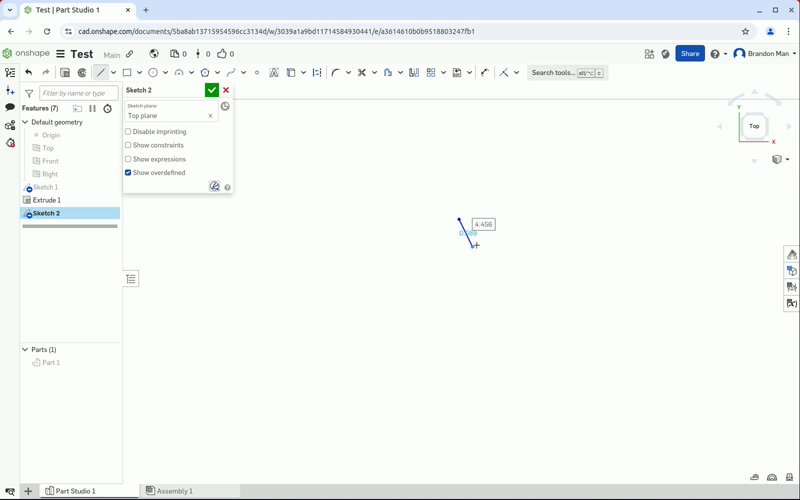
scroll(6)
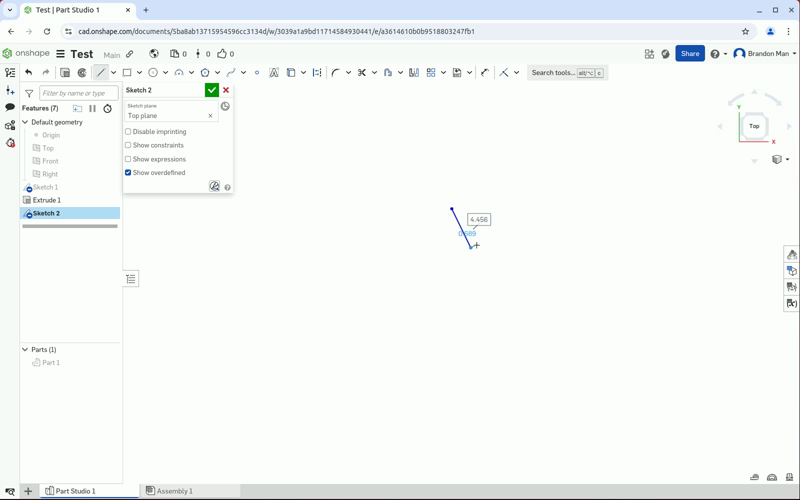
scroll(6)
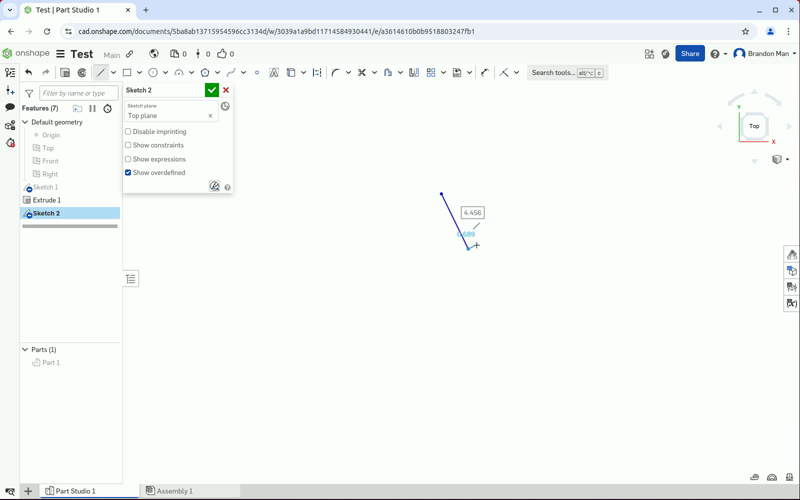
scroll(6)
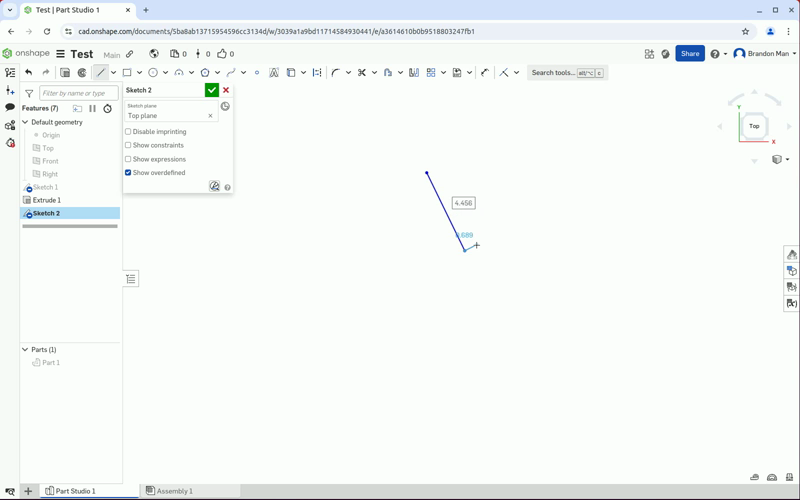
scroll(6)
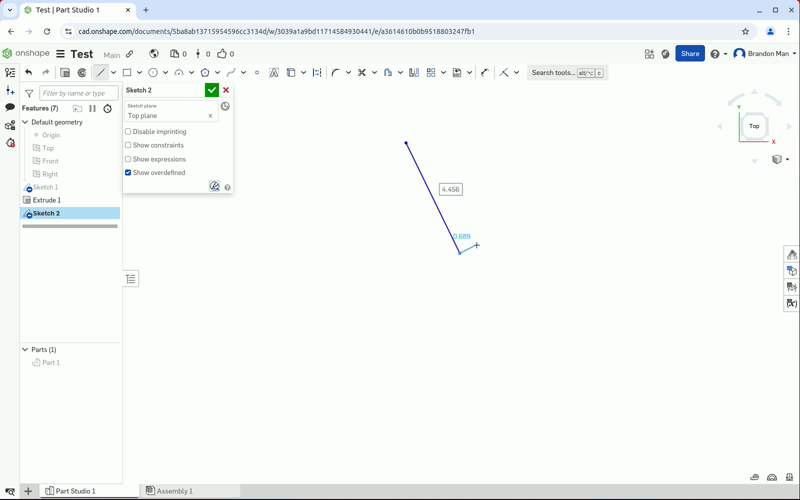
scroll(6)
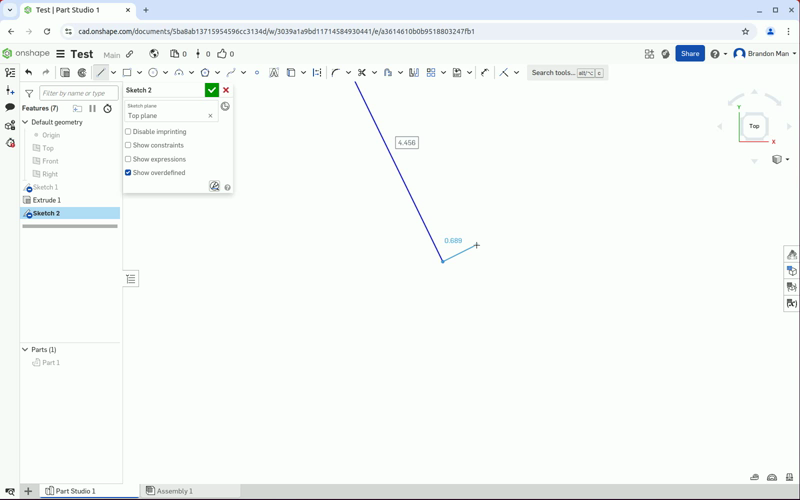
click(476, 244)
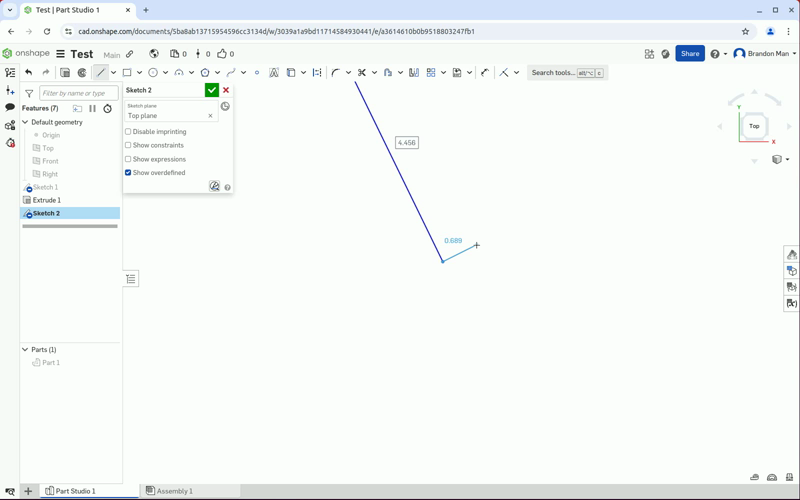
scroll(-6)
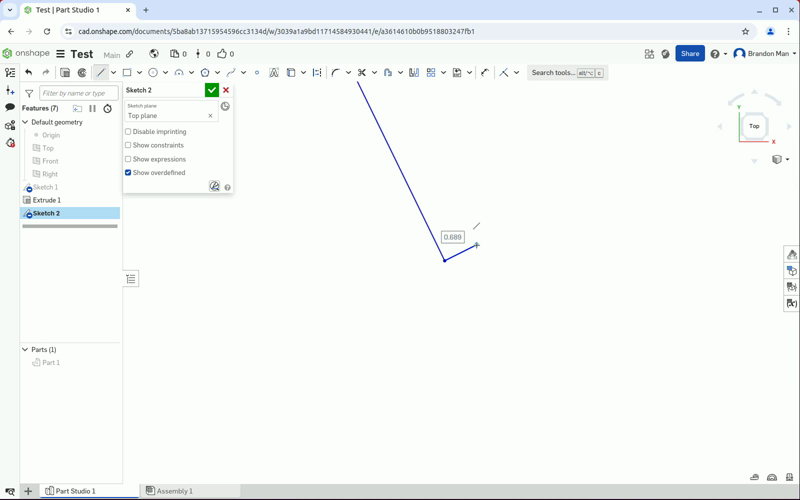
scroll(-6)
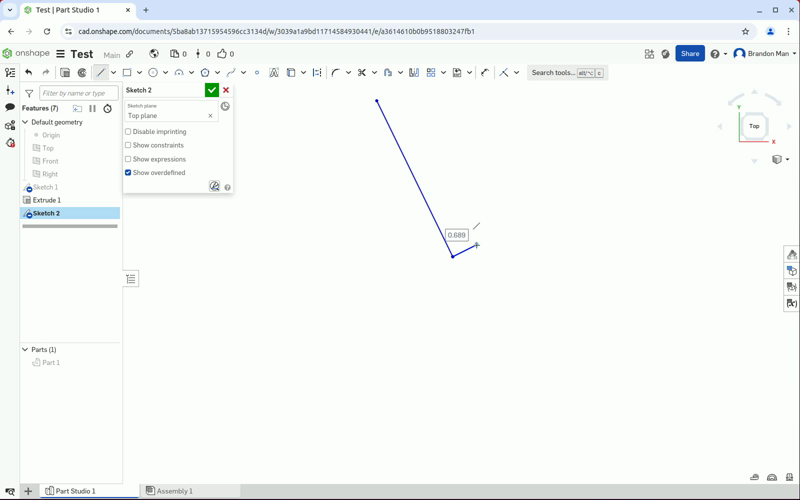
scroll(-6)
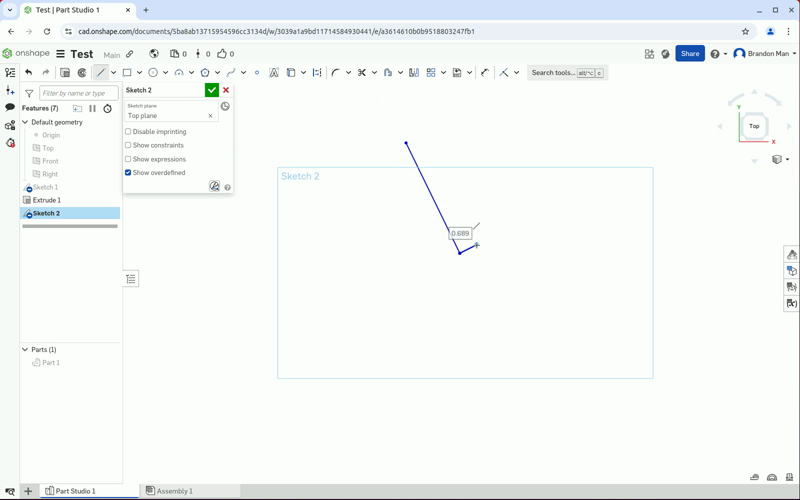
scroll(-6)
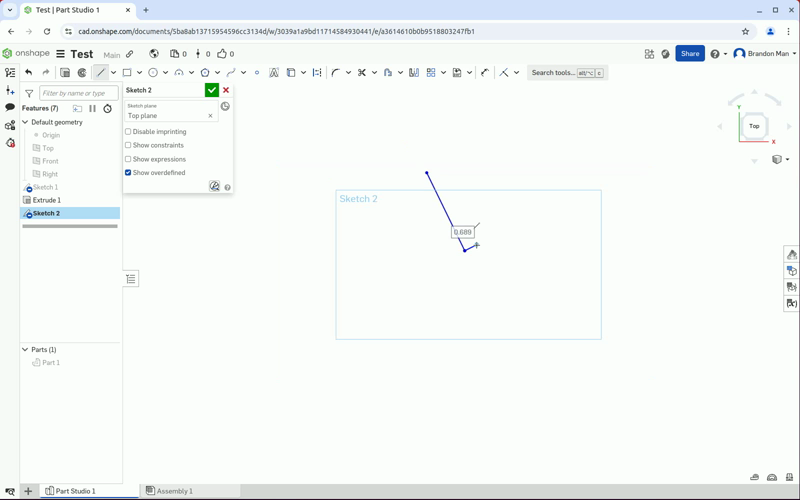
scroll(-6)
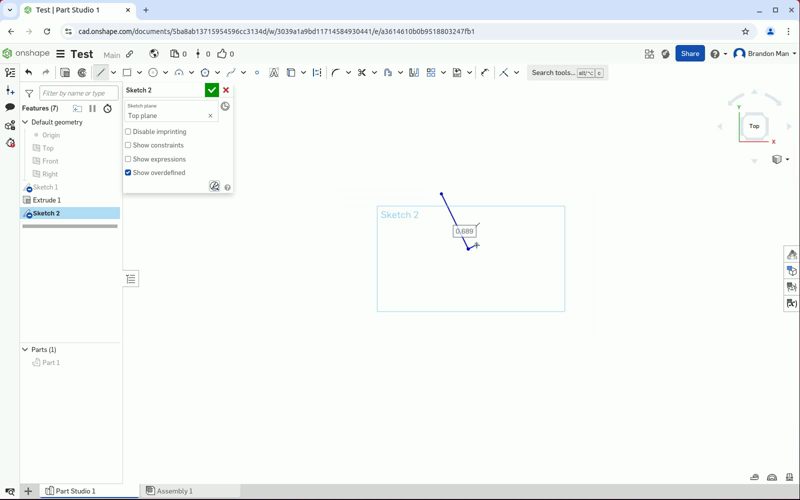
scroll(-6)
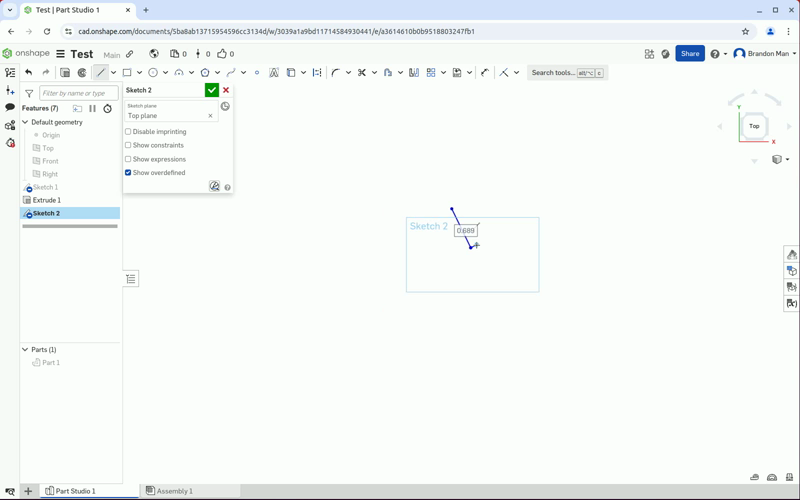
scroll(-6)
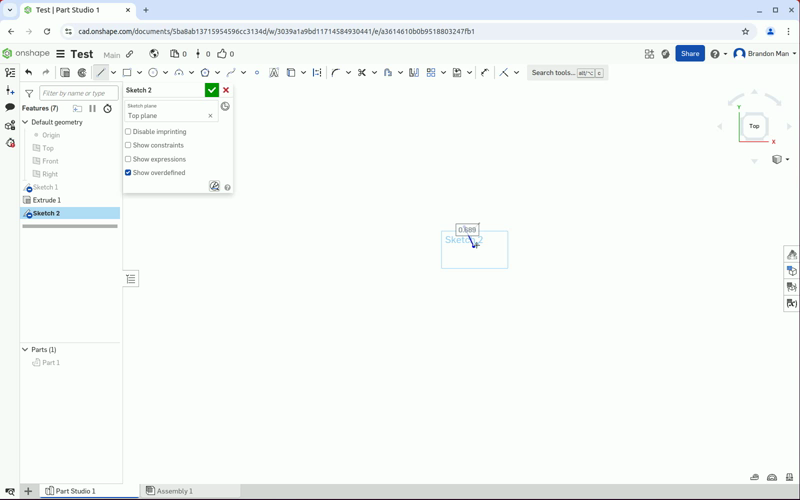
key_up(shift)
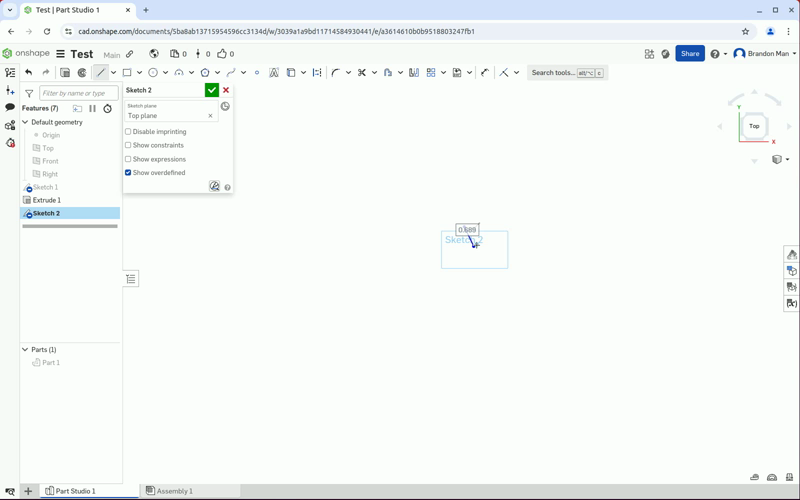
key_down(shift)
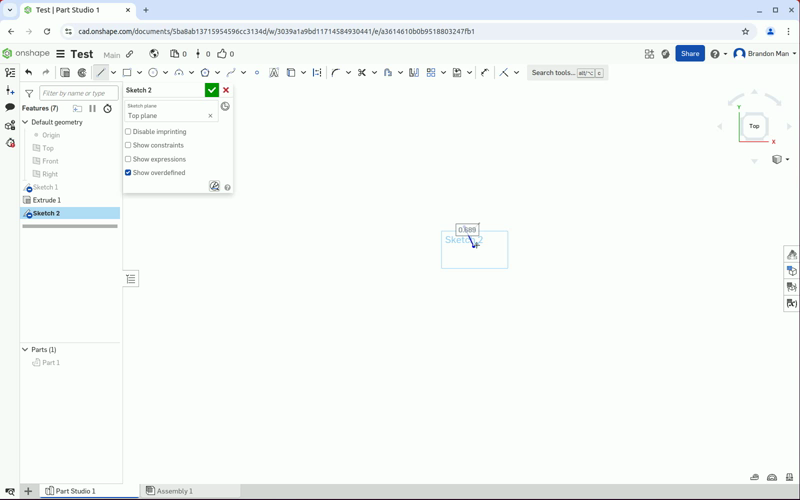
mouse_move(506, 244)
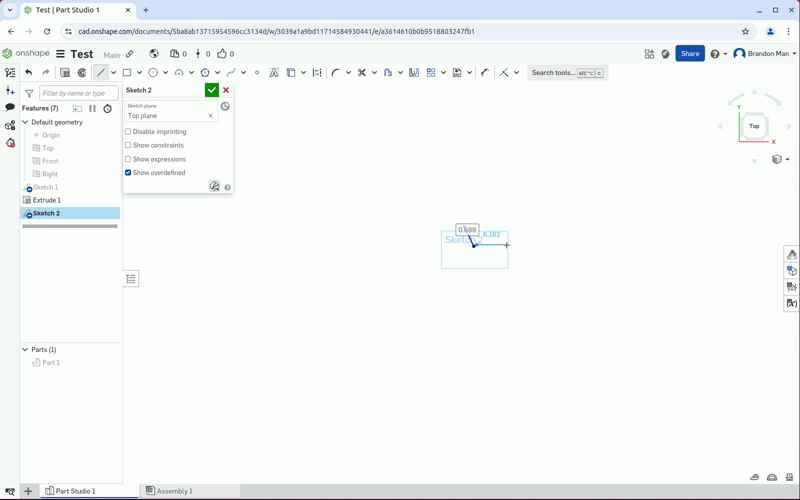
mouse_move(467, 225)
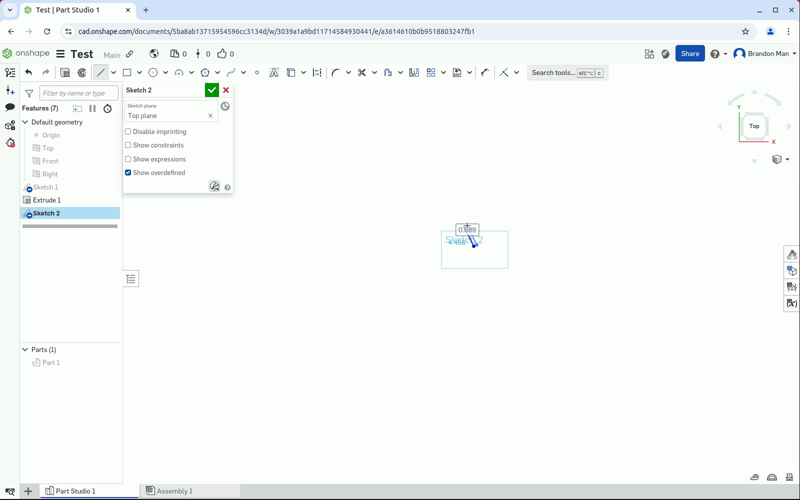
scroll(6)
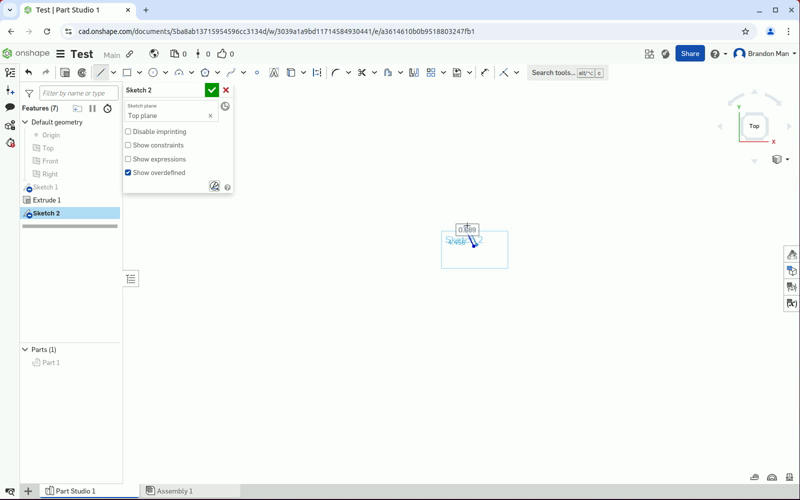
scroll(6)
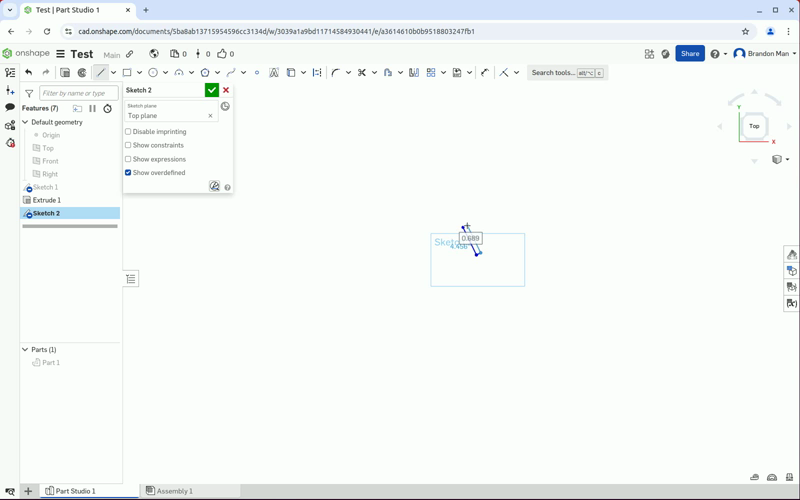
scroll(6)
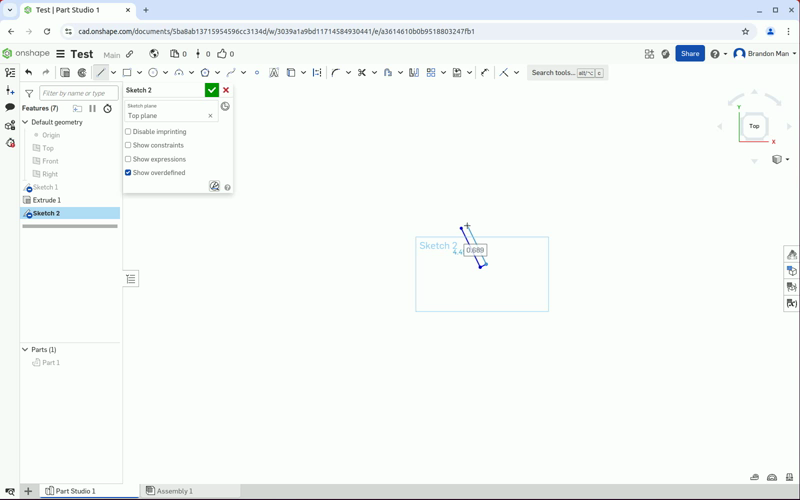
scroll(6)
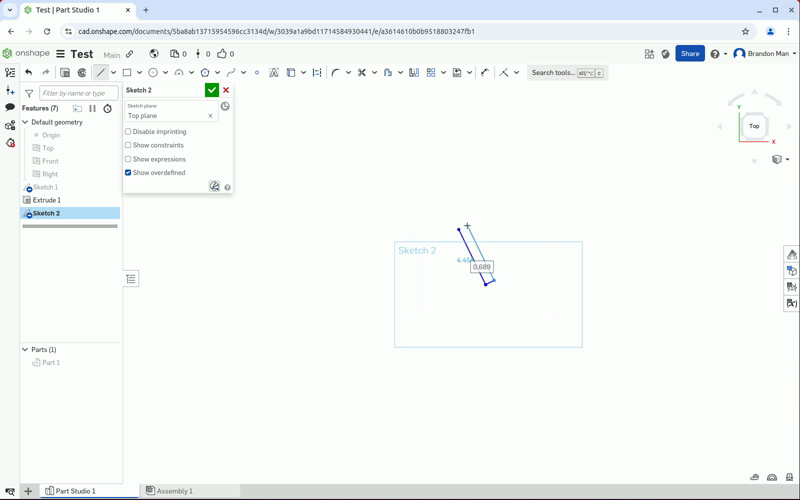
scroll(6)
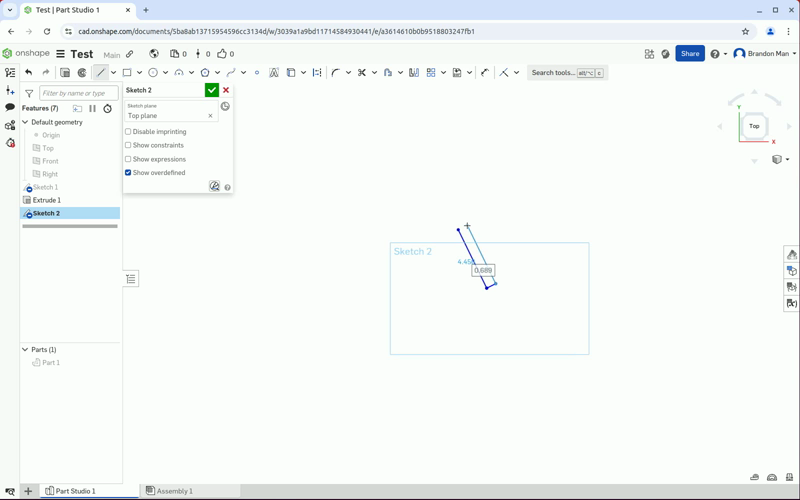
scroll(6)
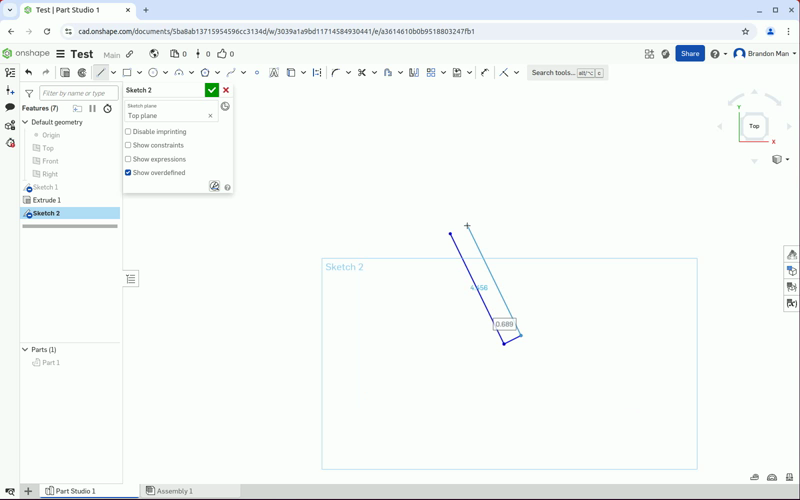
scroll(6)
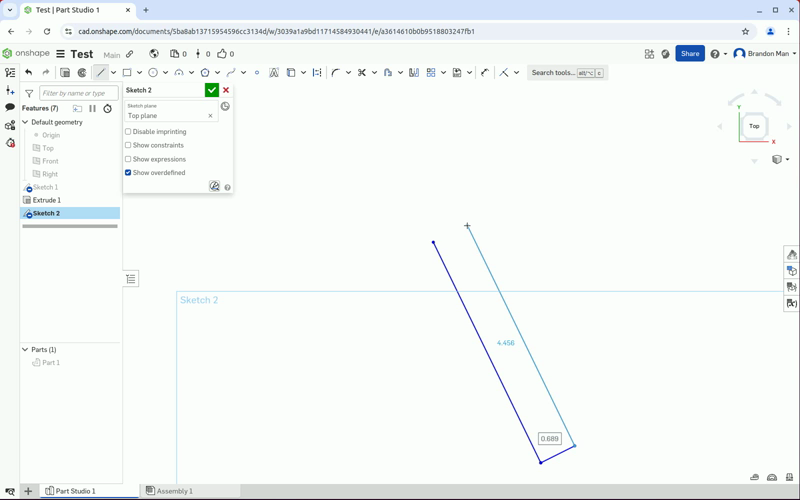
click(467, 225)
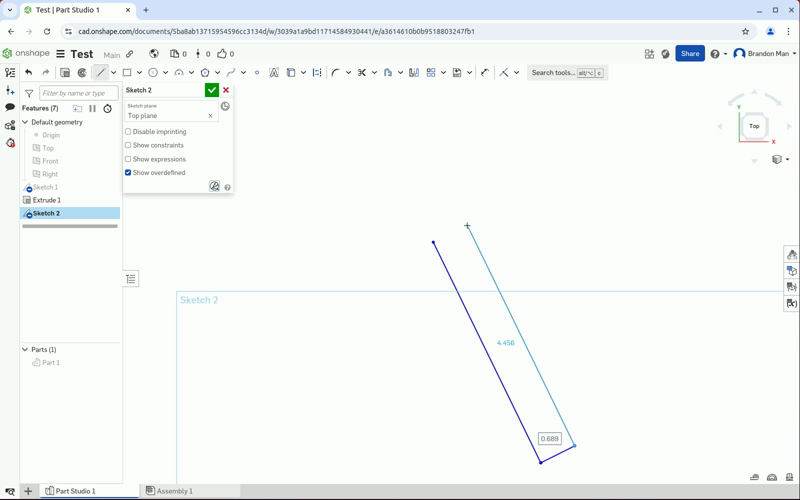
scroll(-6)
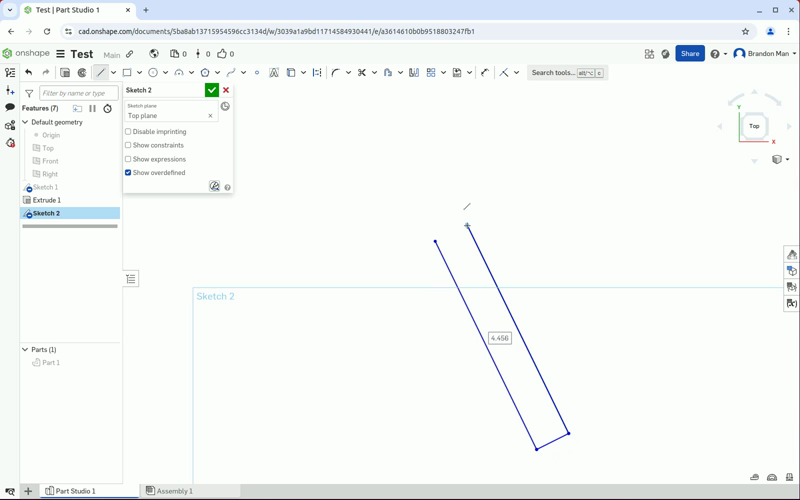
scroll(-6)
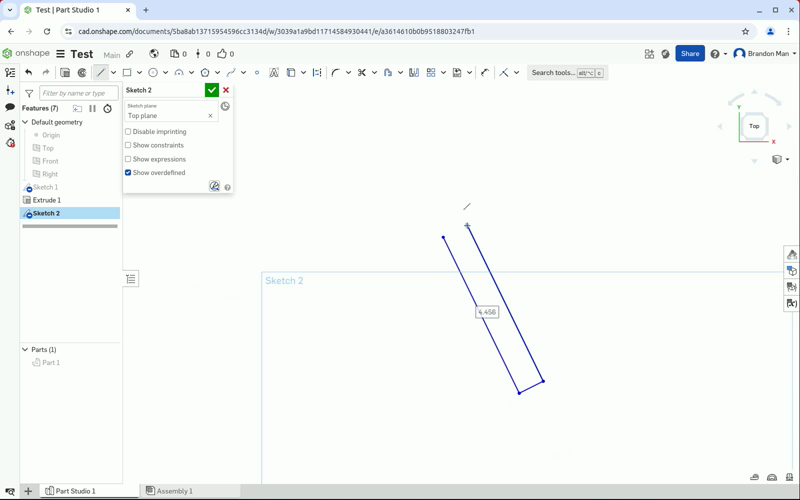
scroll(-6)
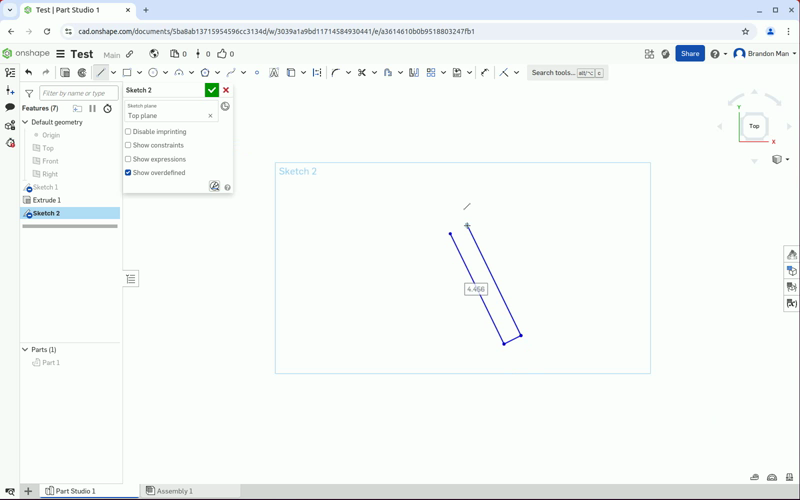
scroll(-6)
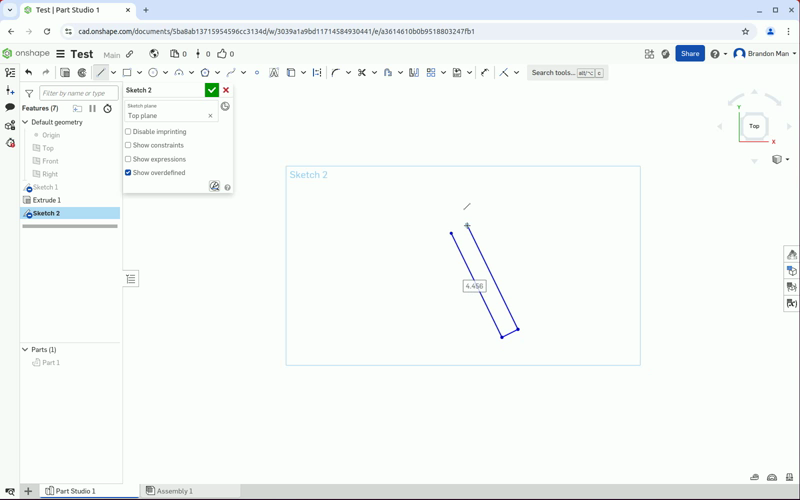
scroll(-6)
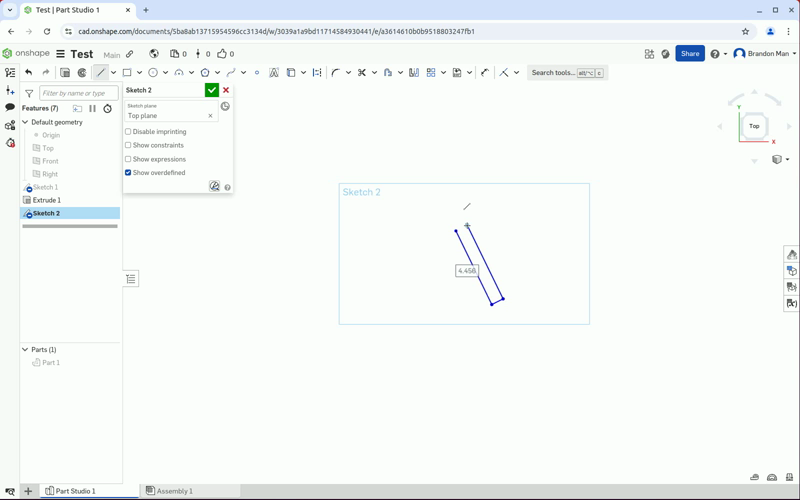
scroll(-6)
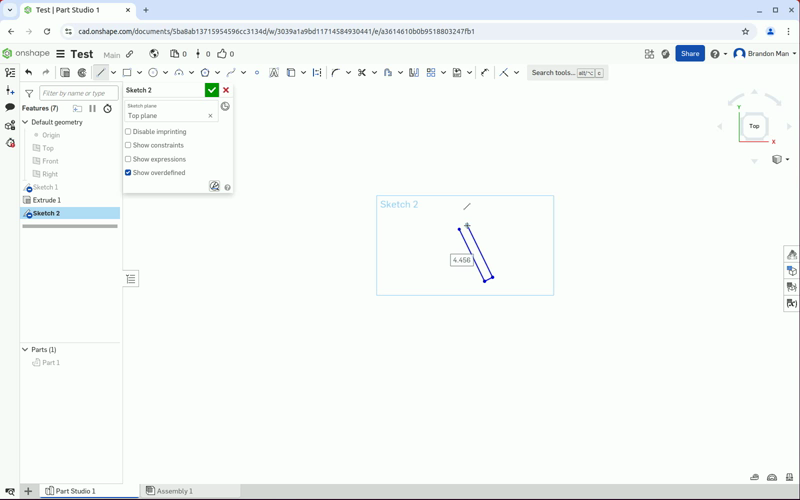
scroll(-6)
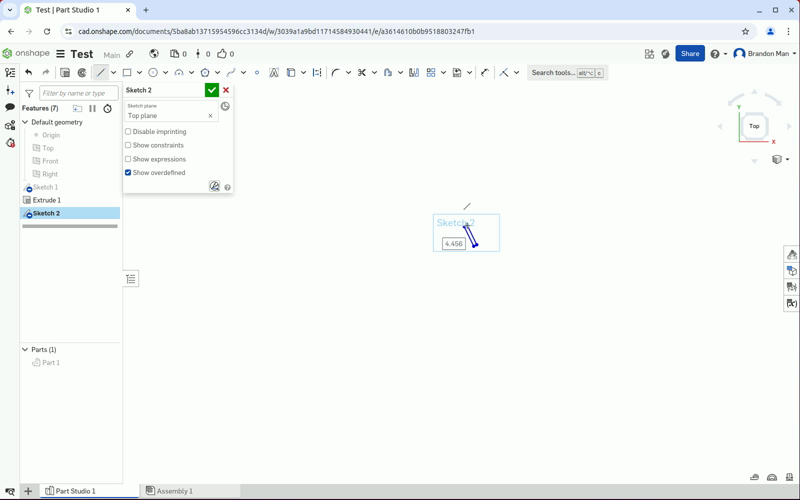
key_up(shift)
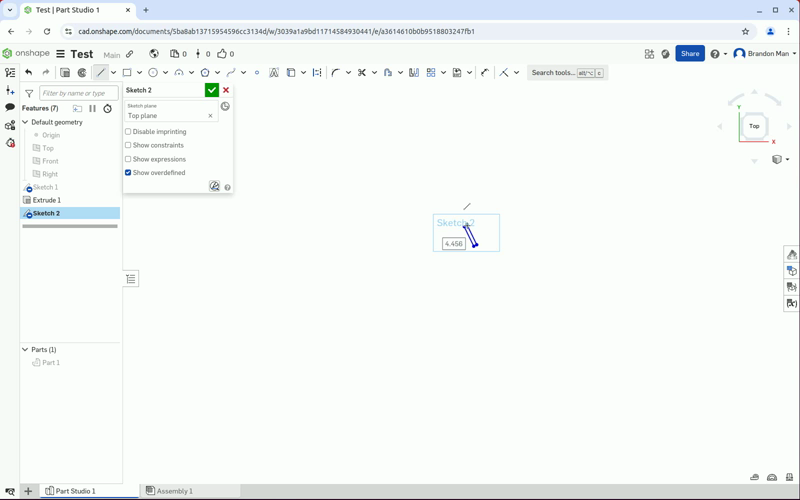
mouse_move(497, 225)
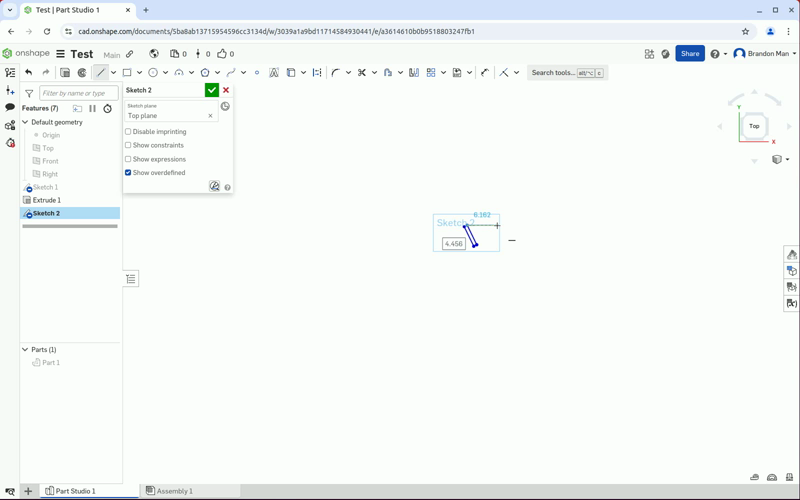
key_down(shift)
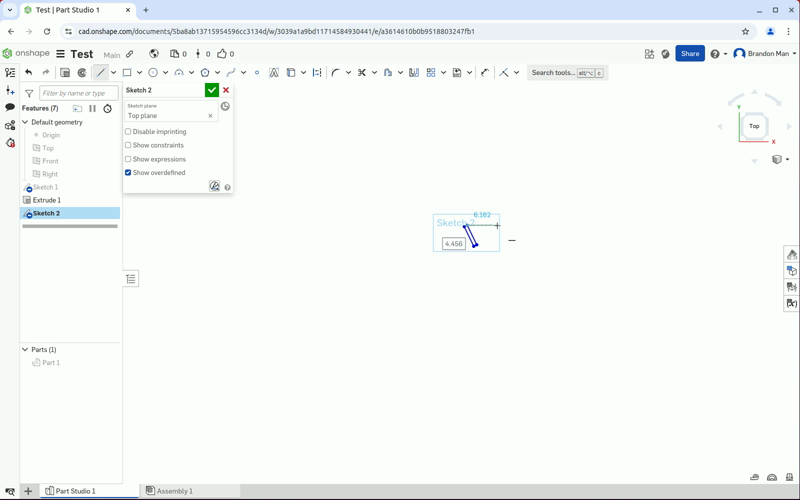
mouse_move(464, 226)
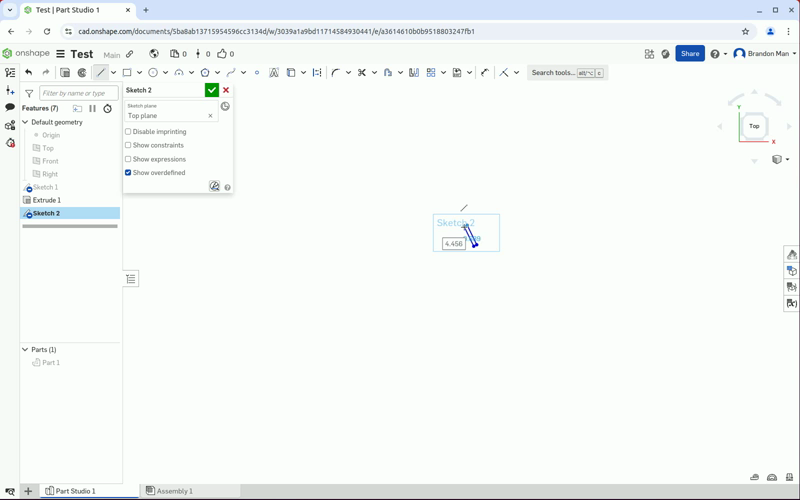
scroll(6)
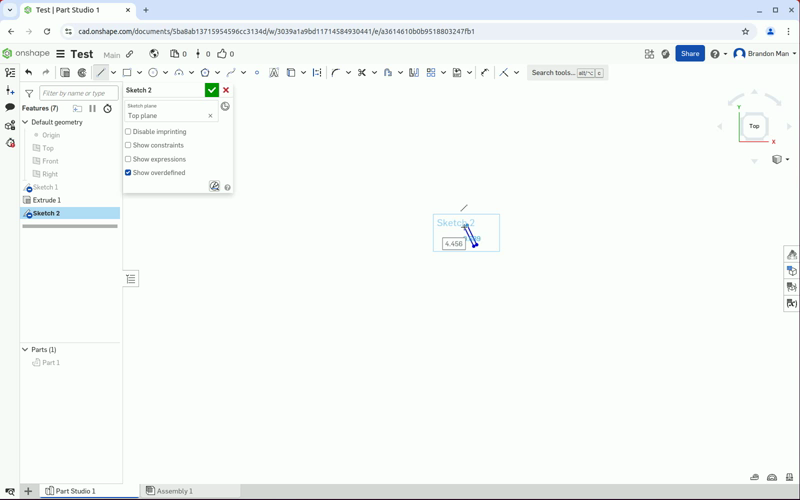
scroll(6)
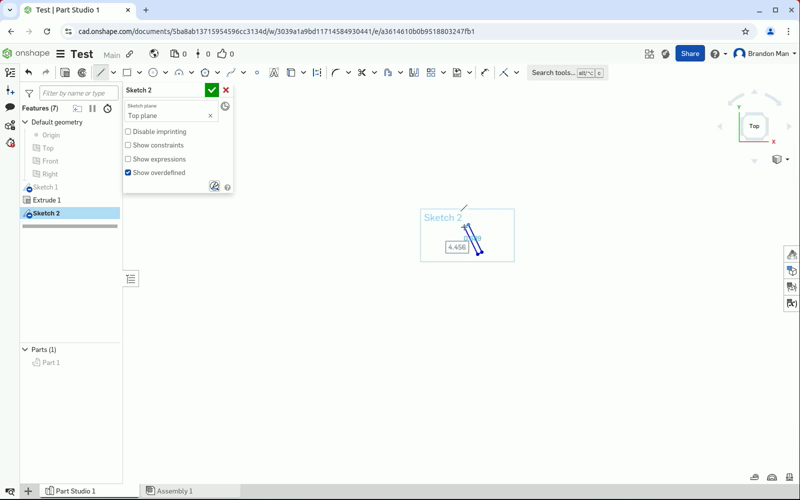
scroll(6)
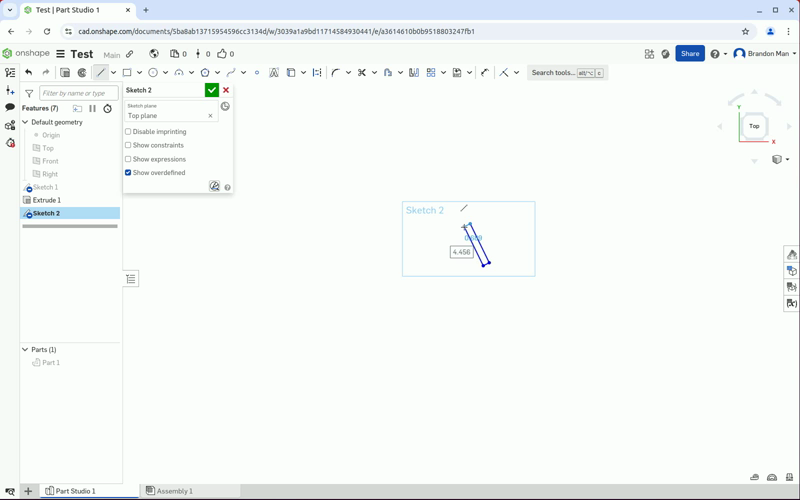
scroll(6)
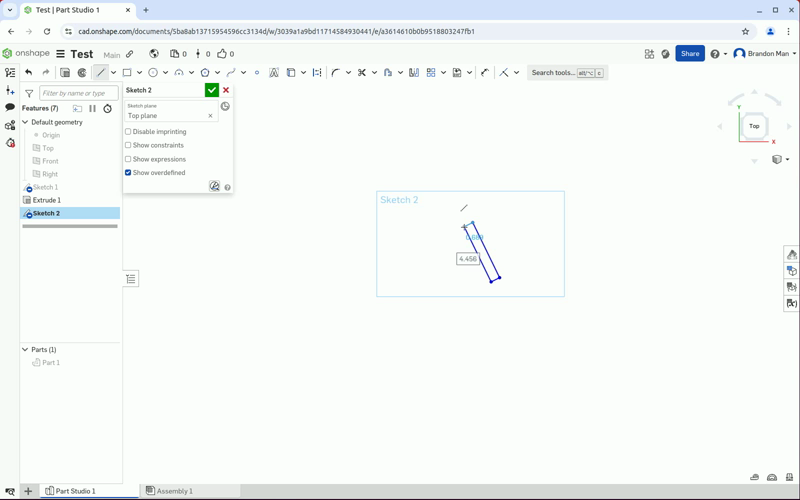
scroll(6)
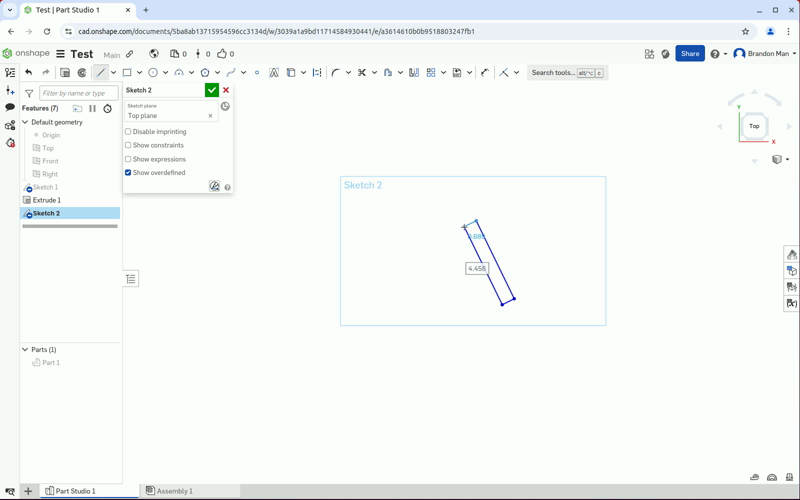
scroll(6)
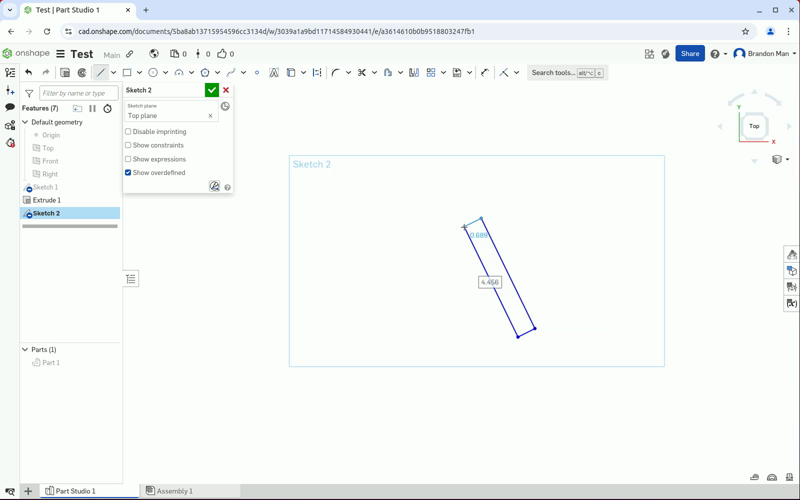
scroll(6)
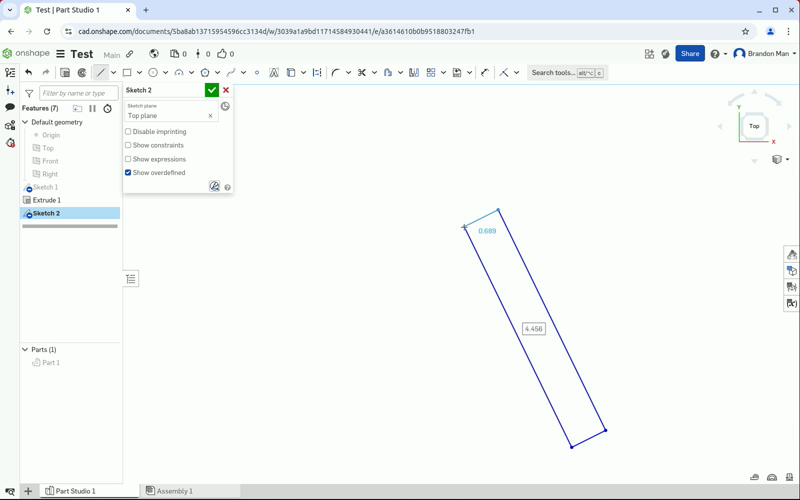
key_up(shift)
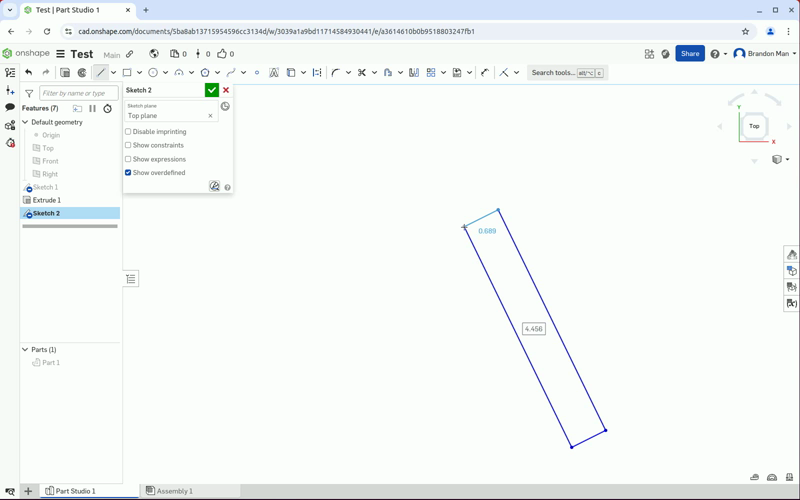
click(464, 226)
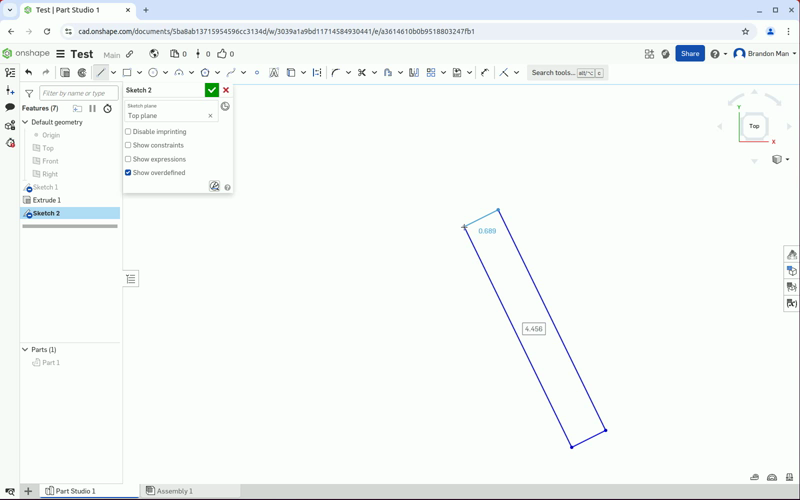
scroll(-6)
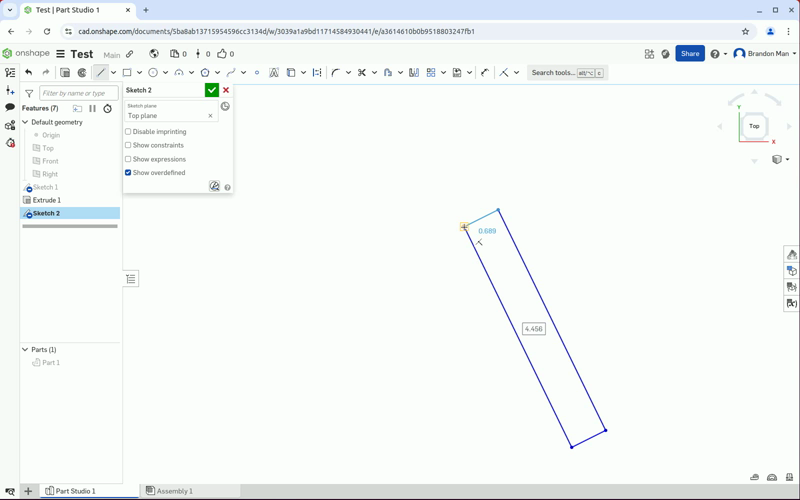
scroll(-6)
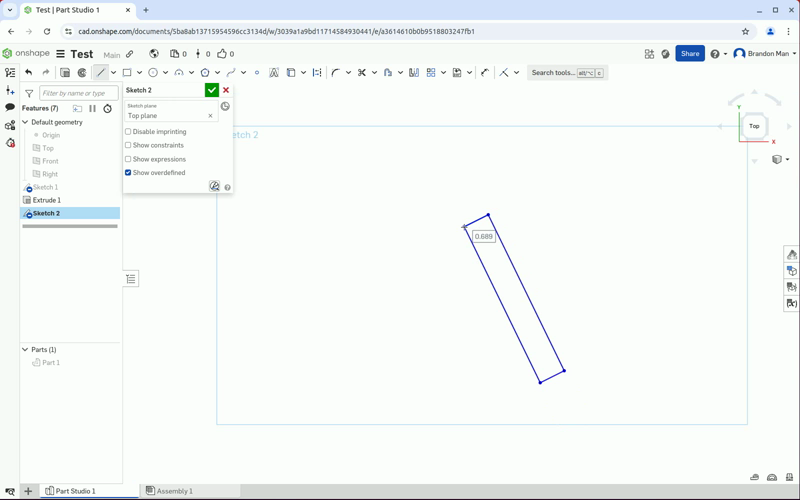
scroll(-6)
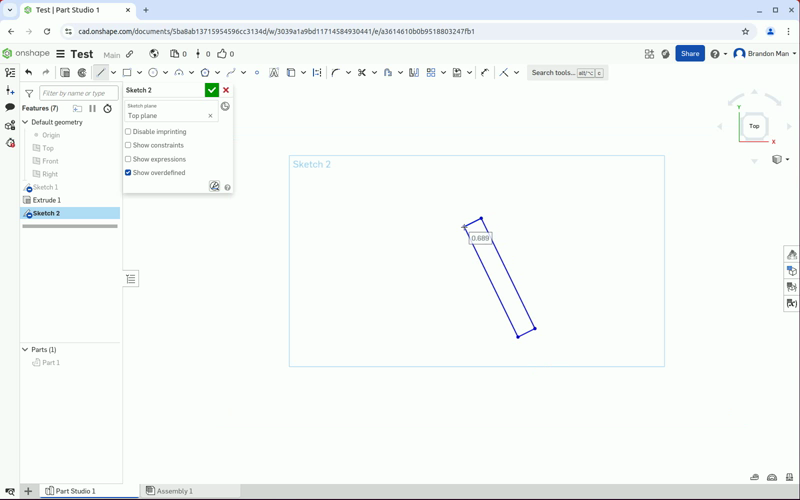
scroll(-6)
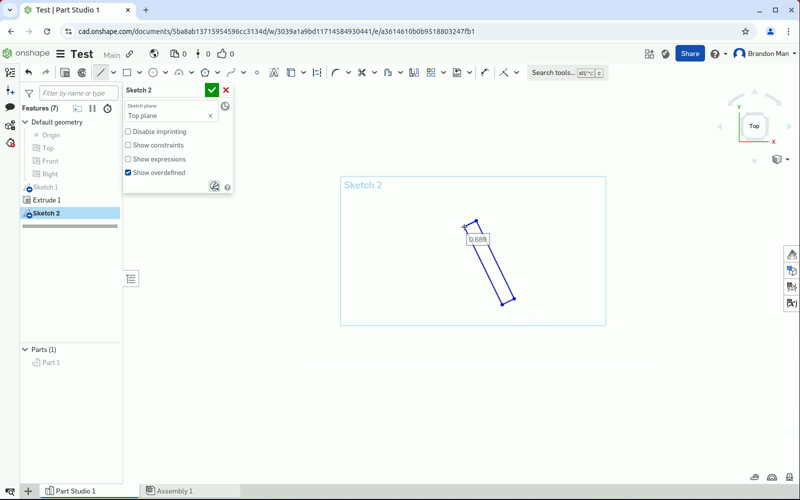
scroll(-6)
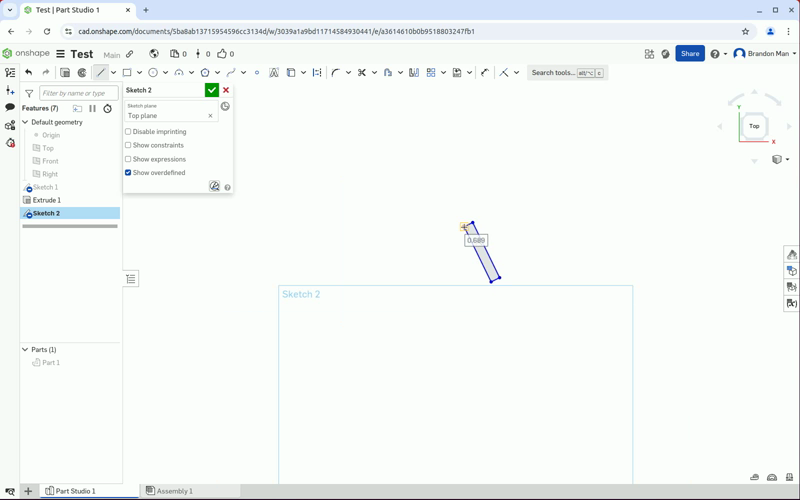
scroll(-6)
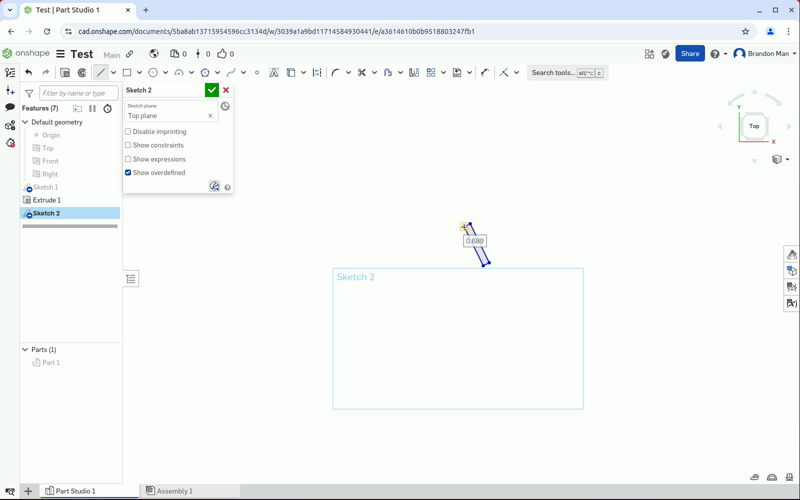
scroll(-6)
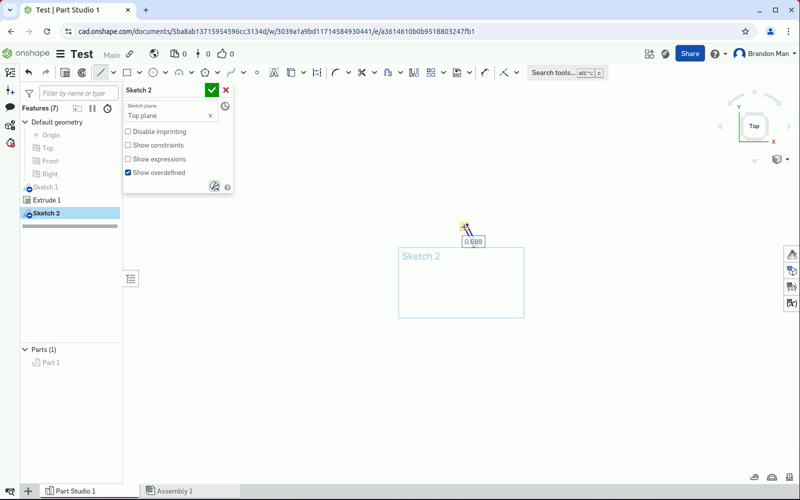
key(esc)
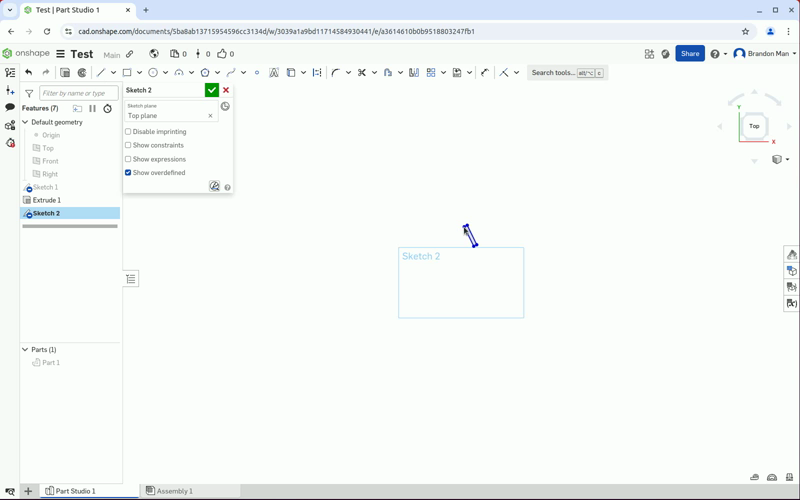
mouse_move(470, 233)
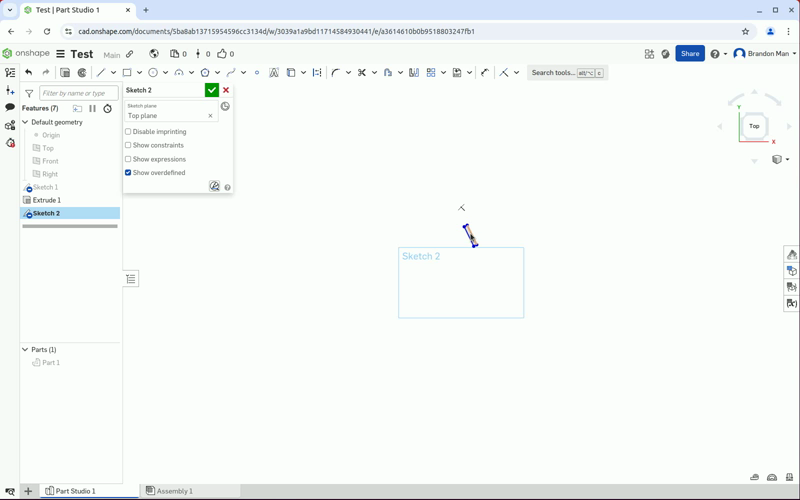
scroll(6)
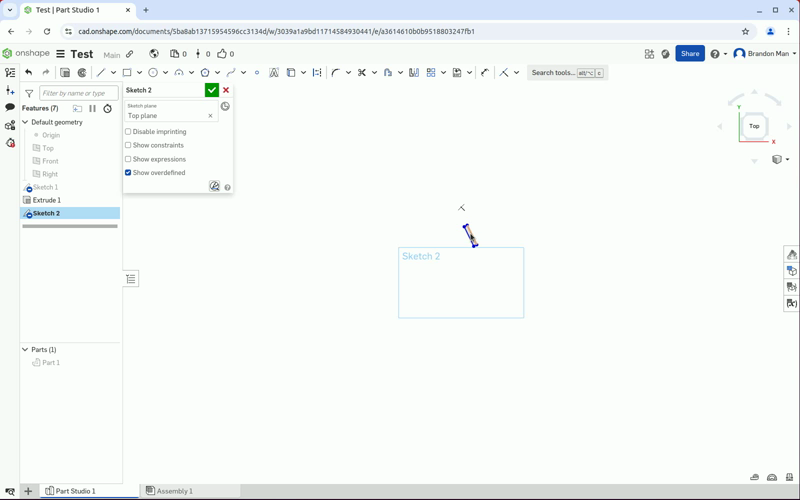
scroll(6)
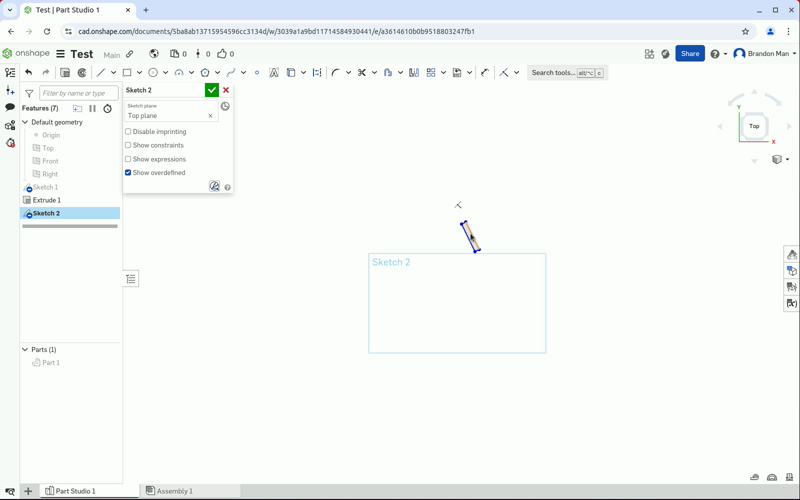
scroll(6)
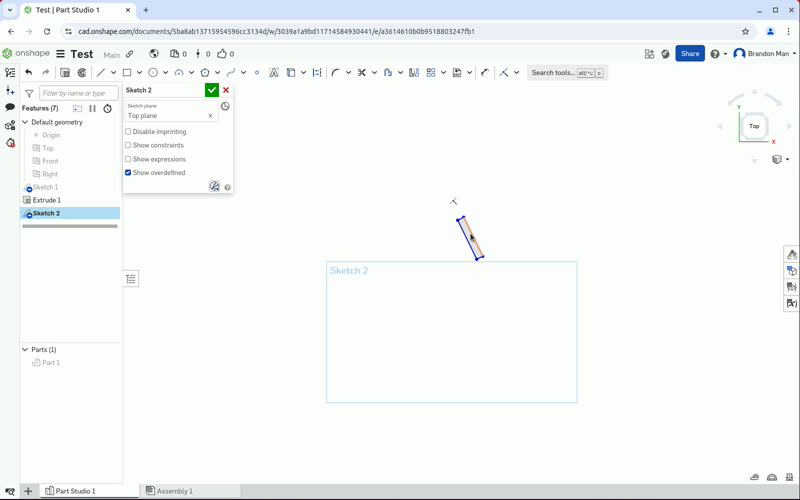
scroll(6)
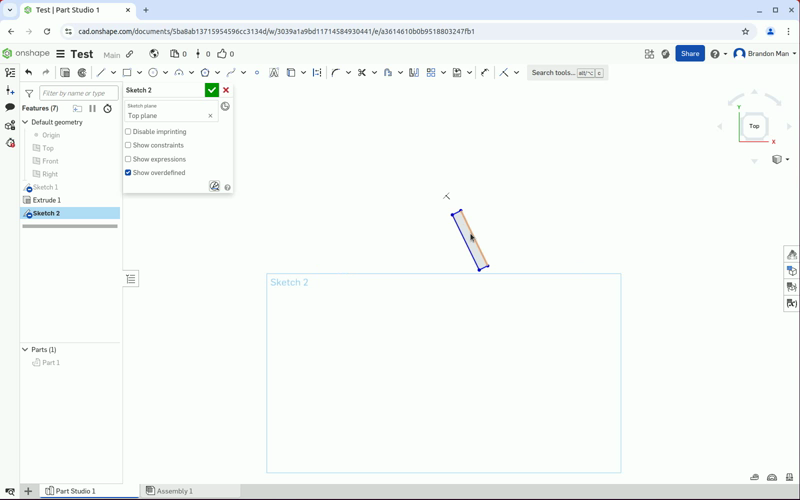
scroll(6)
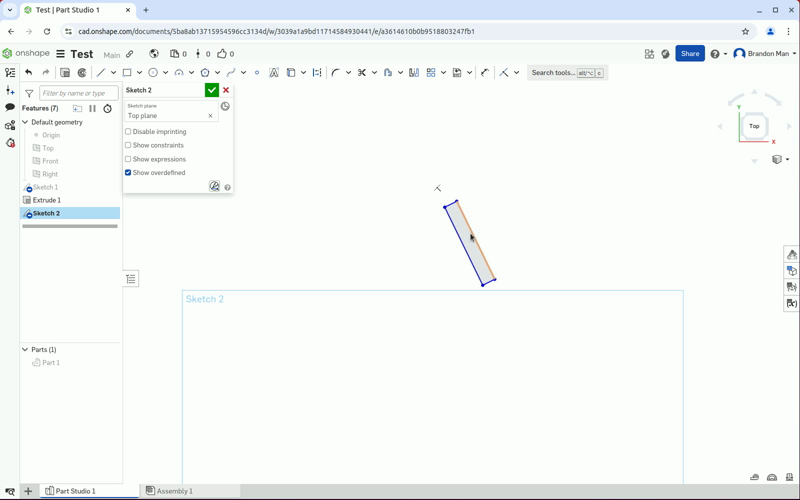
scroll(6)
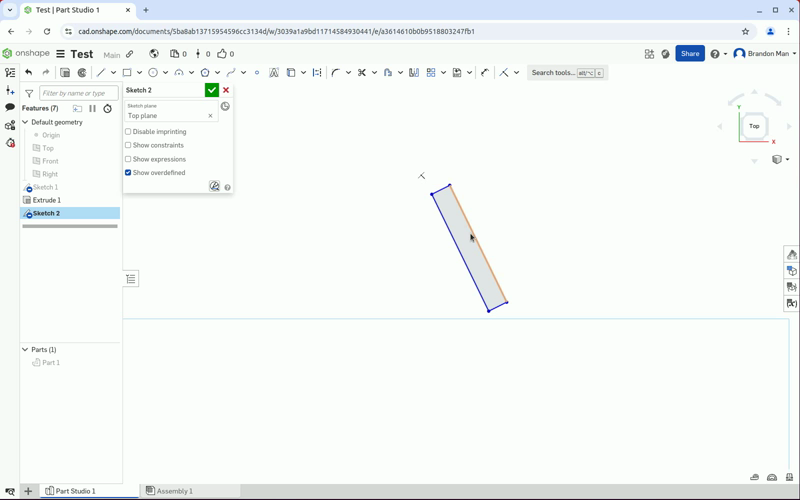
scroll(6)
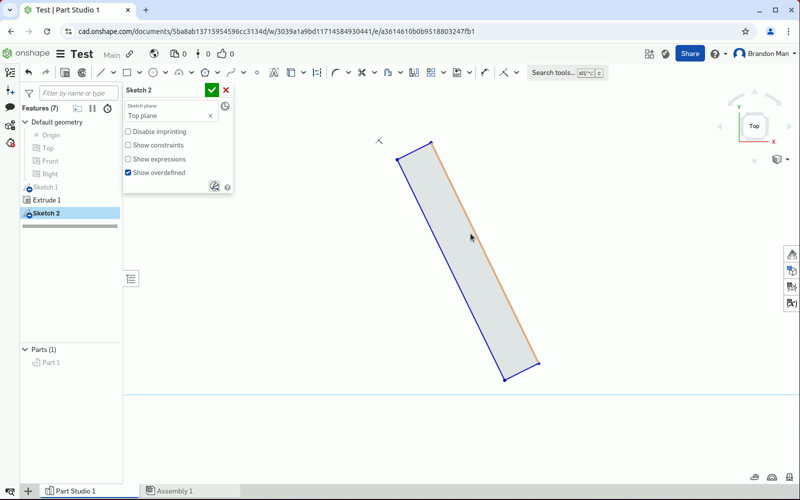
click(470, 233)
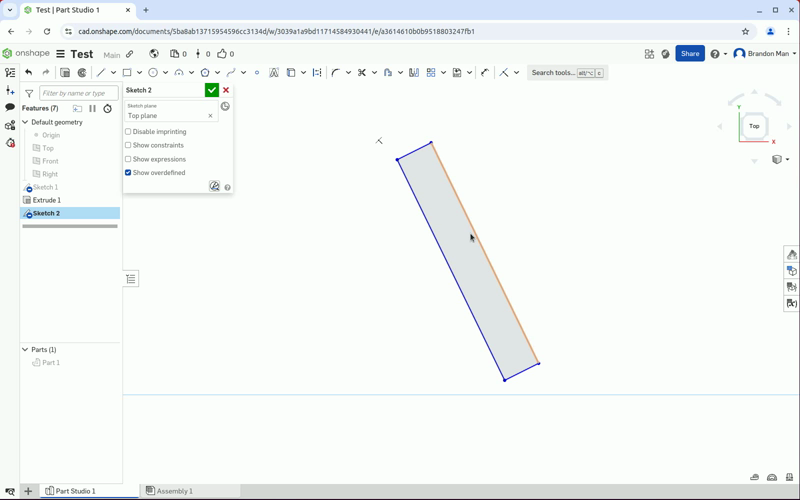
scroll(-6)
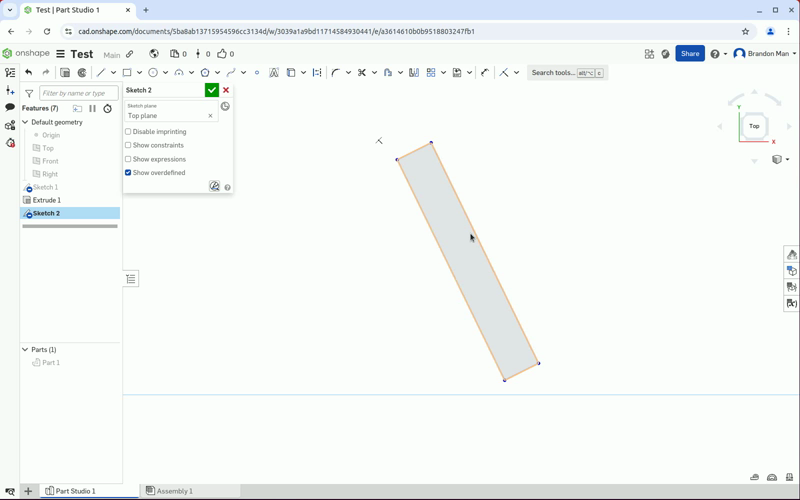
scroll(-6)
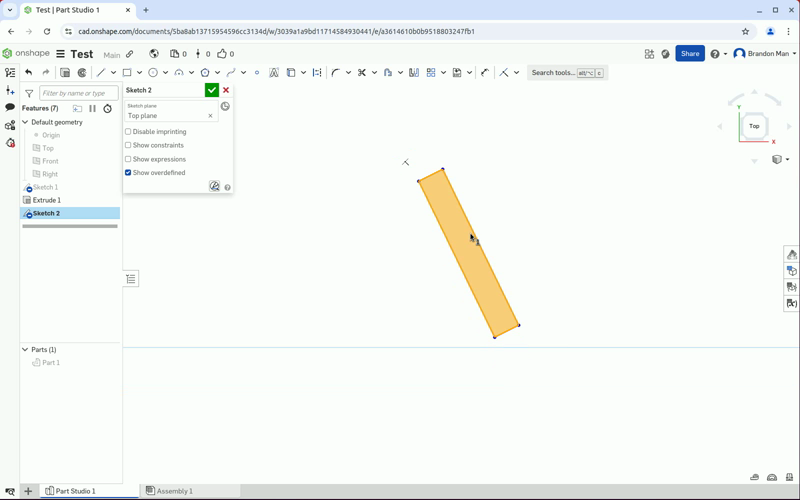
scroll(-6)
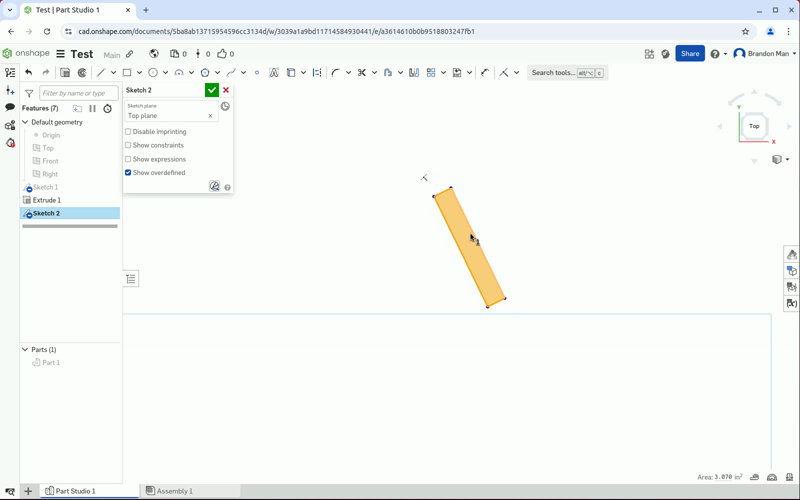
scroll(-6)
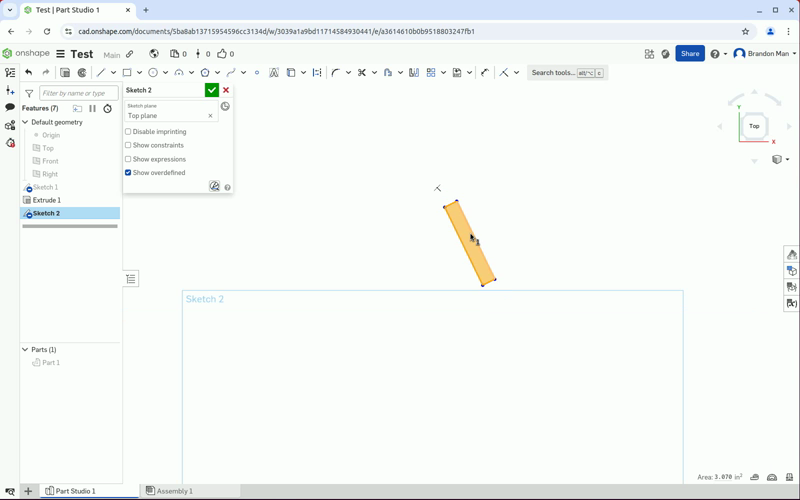
scroll(-6)
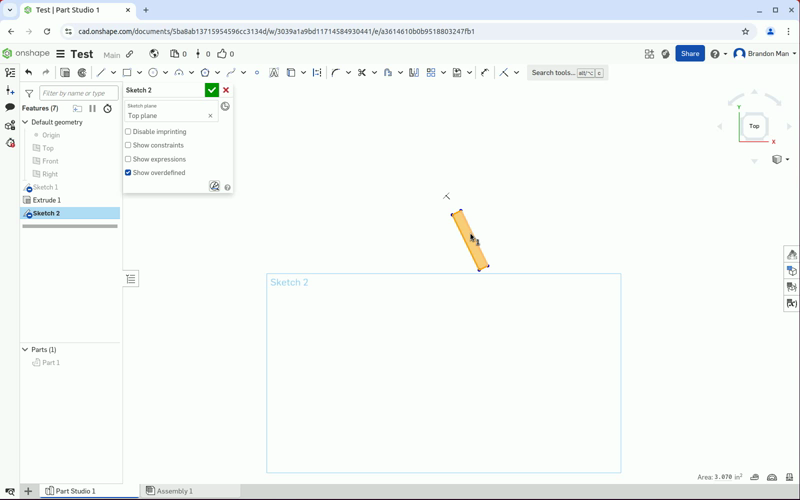
scroll(-6)
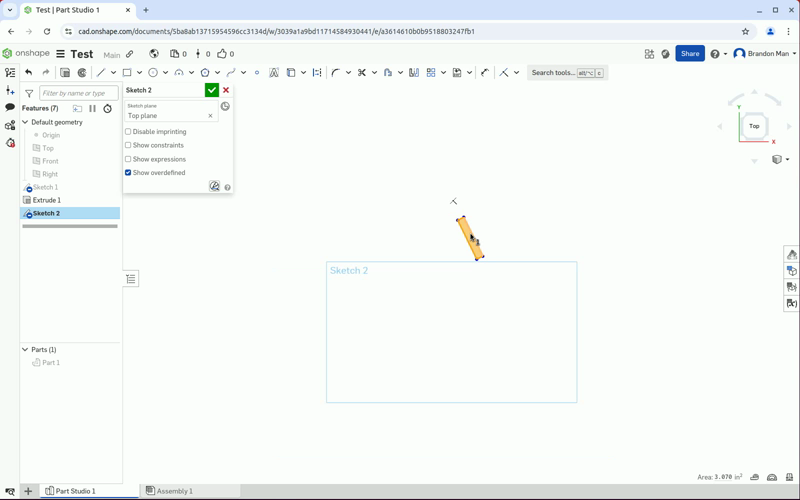
scroll(-6)
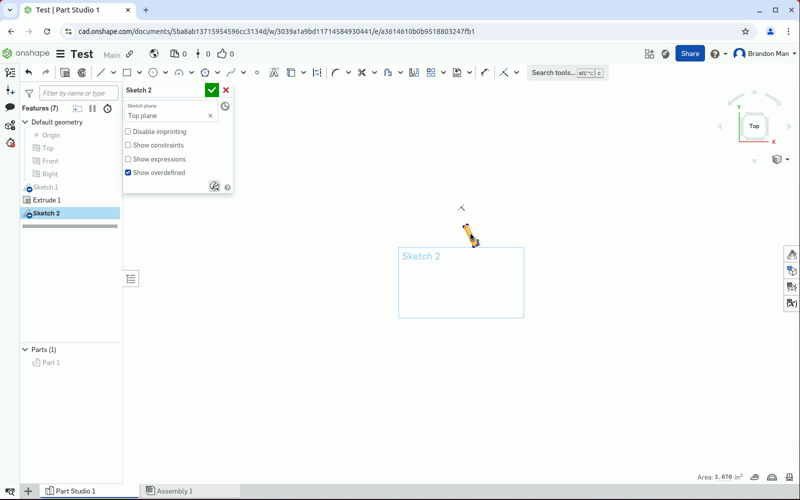
mouse_move(73, 352)
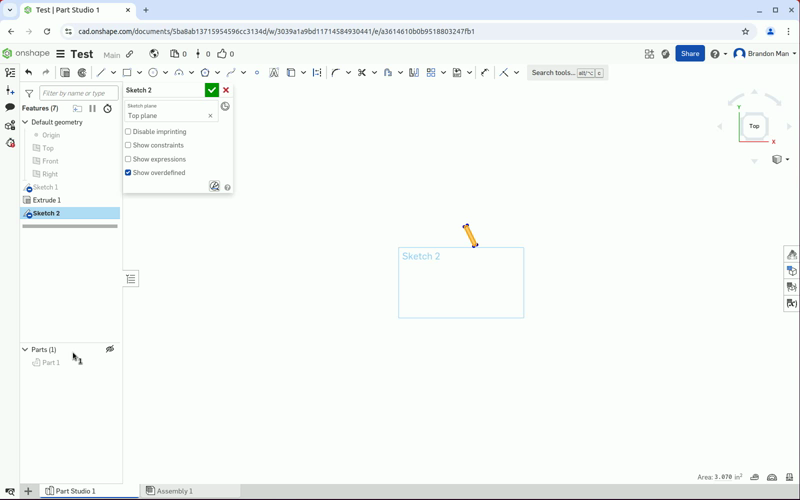
key(shift+y)
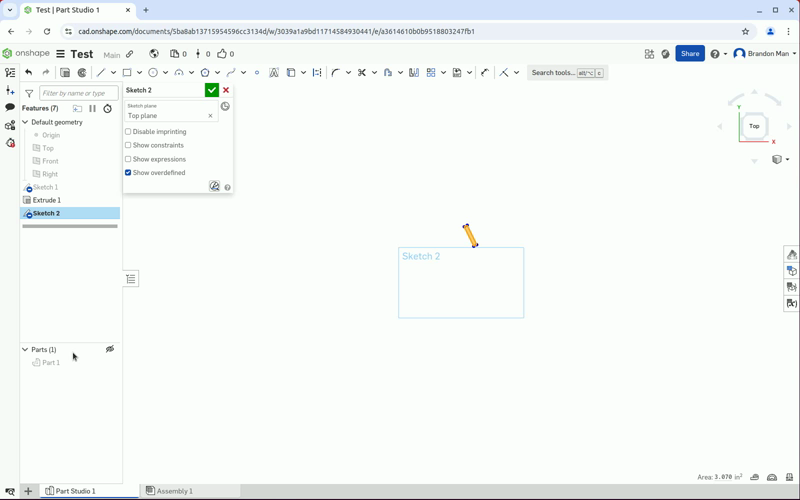
key(shift+e)
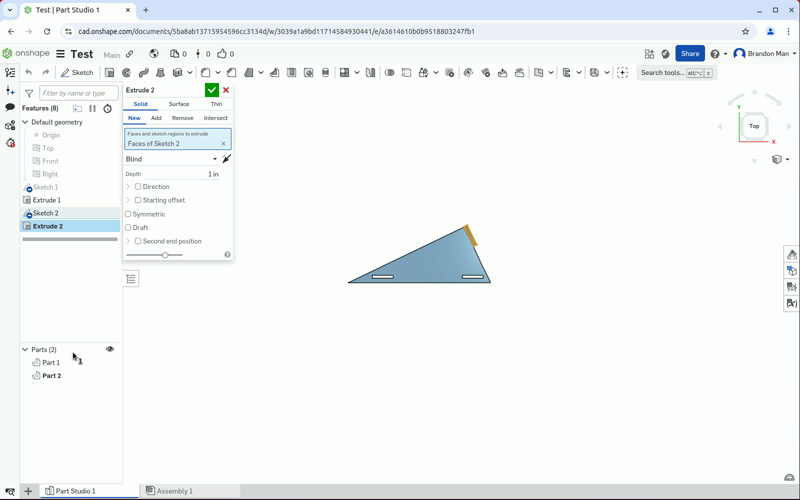
mouse_move(143, 106)
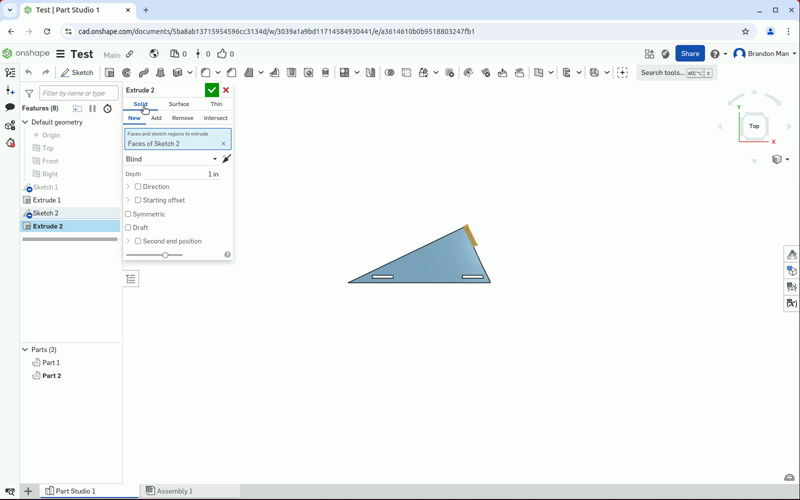
click(143, 106)
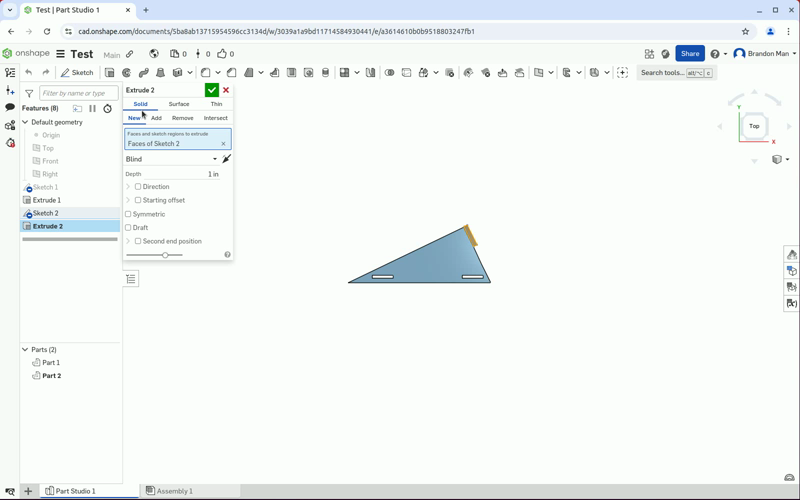
mouse_move(137, 120)
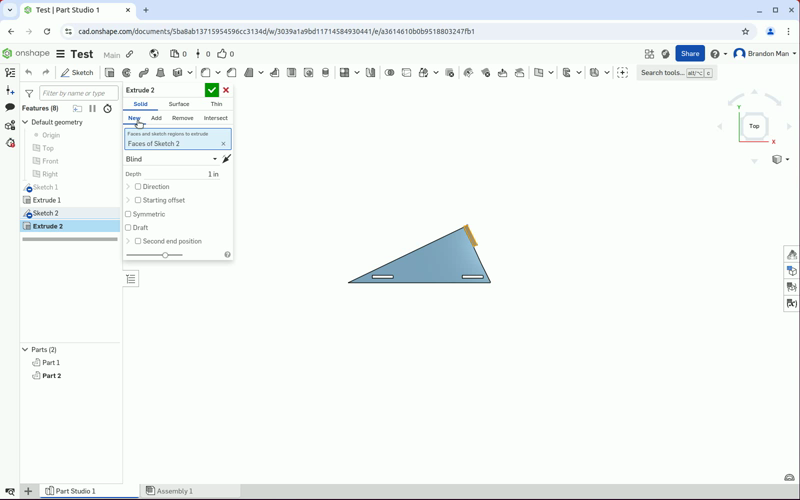
click(137, 120)
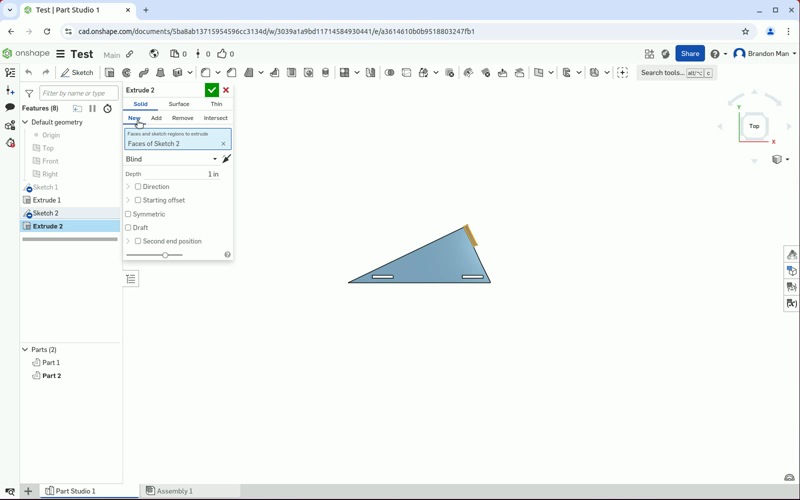
key(tab, 4)
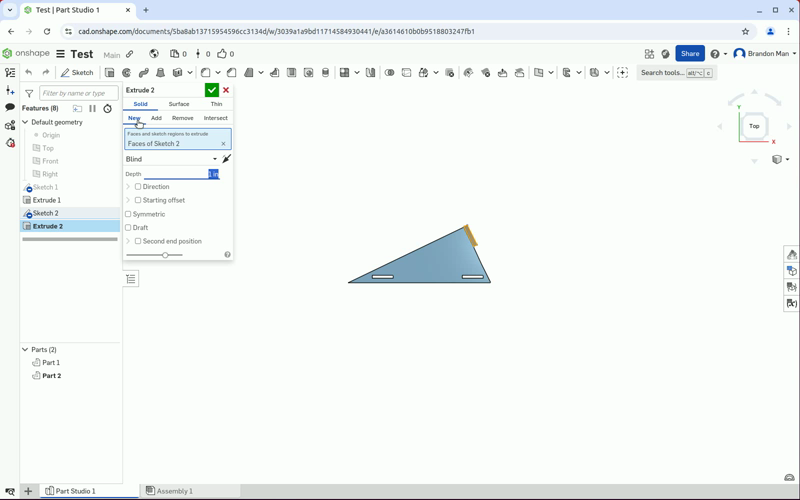
text(-0.722)
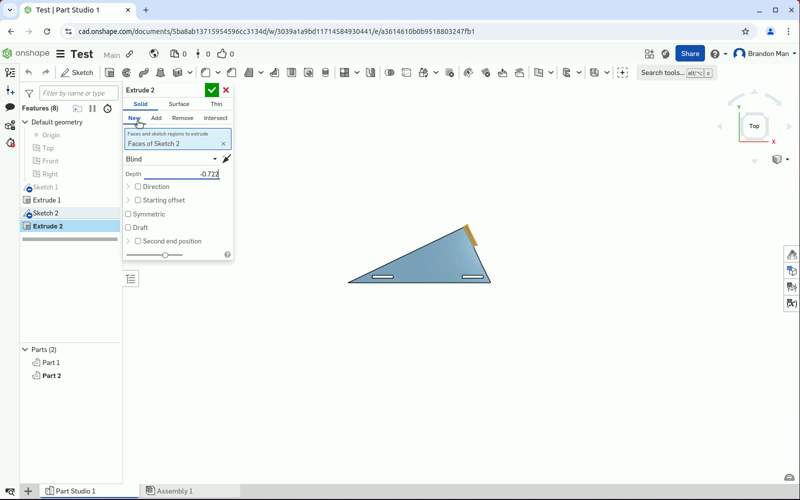
key(enter)
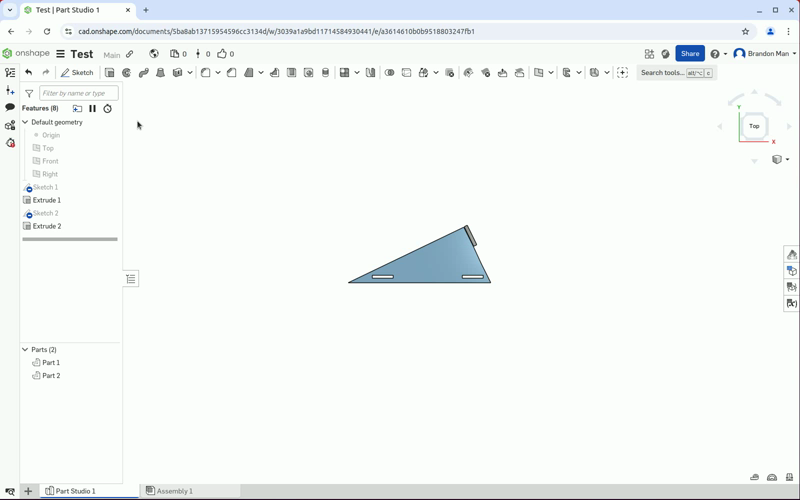
key(shift+h)
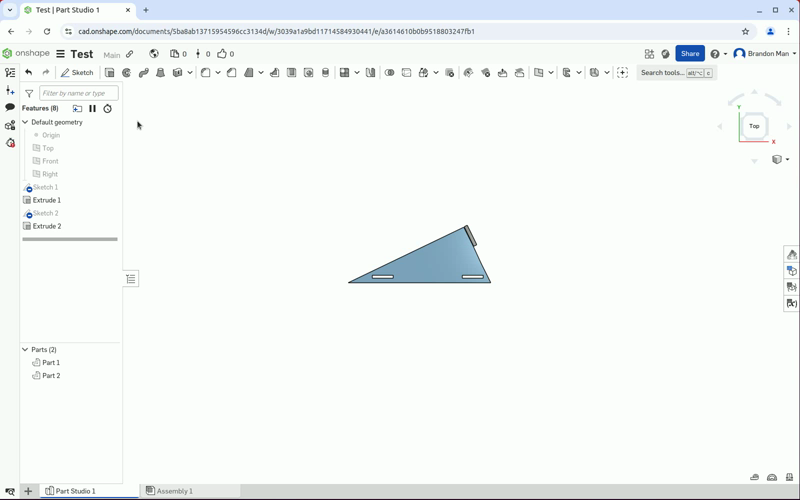
key(shift+h)
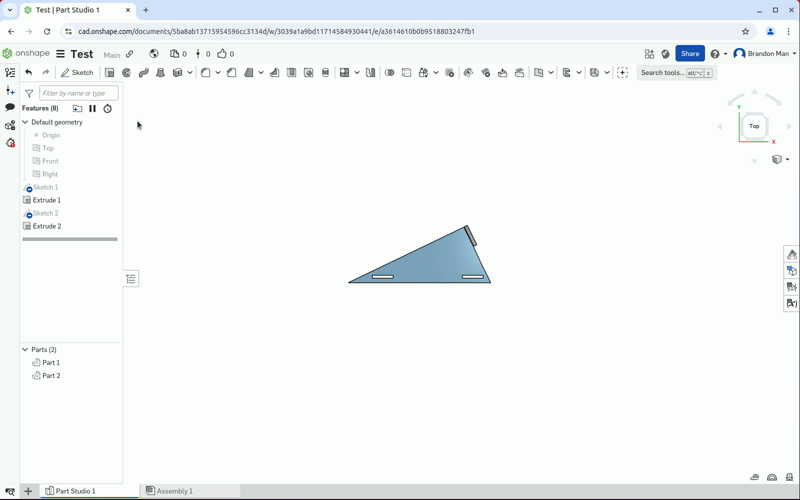
mouse_move(73, 189)
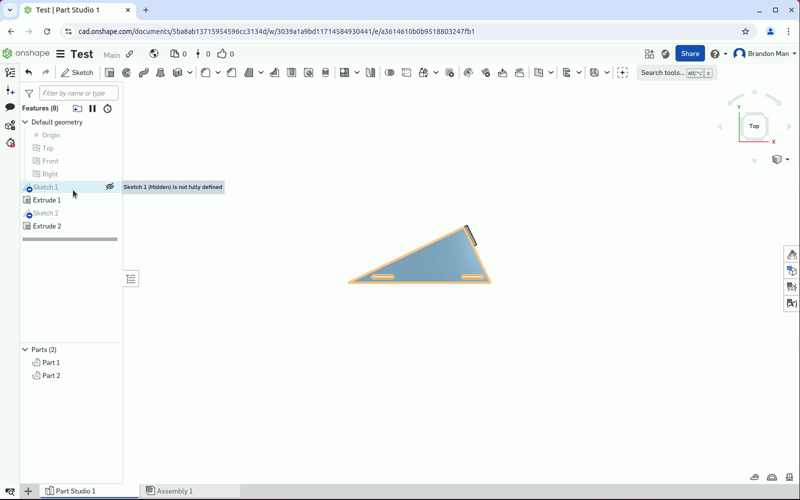
click(73, 189)
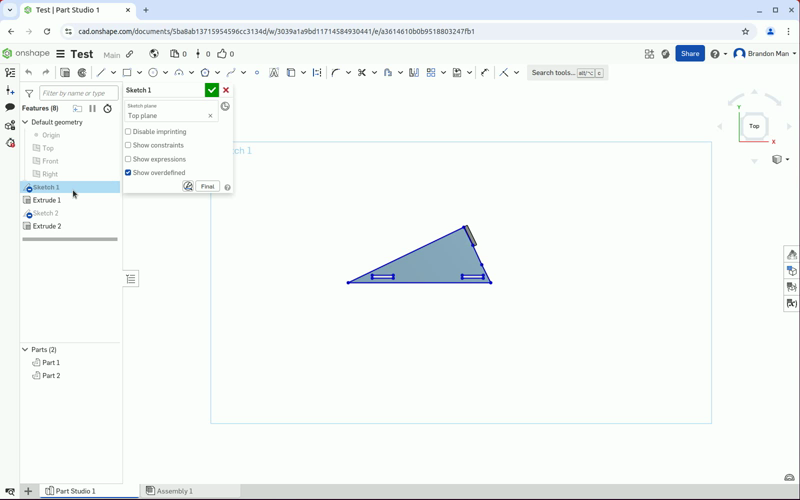
mouse_move(229, 92)
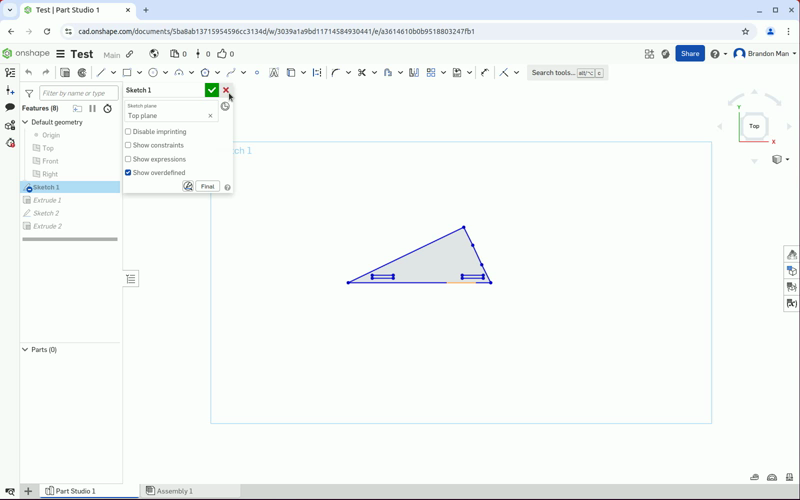
click(229, 92)
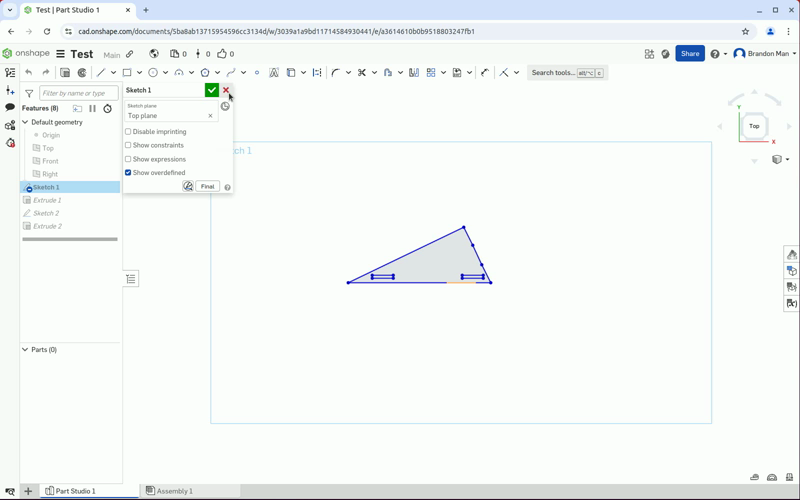
key(shift+s)
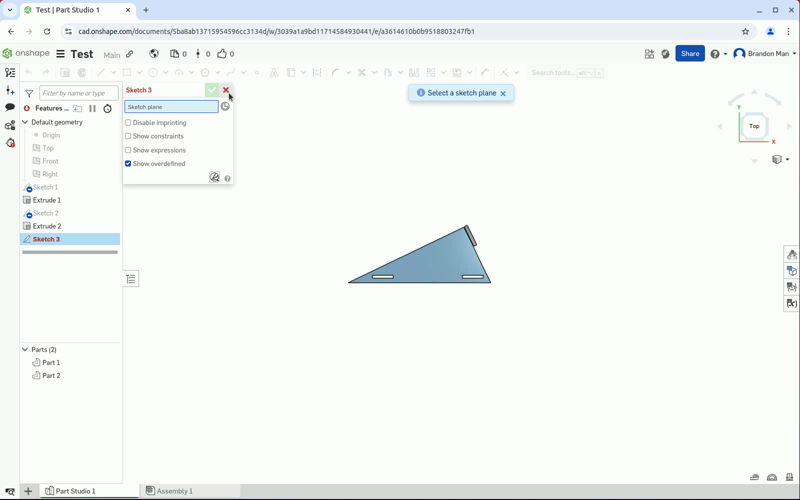
mouse_move(73, 150)
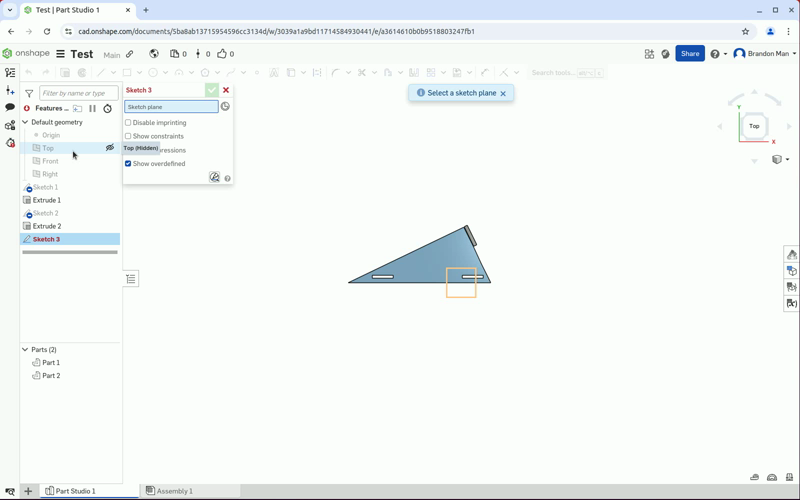
click(73, 150)
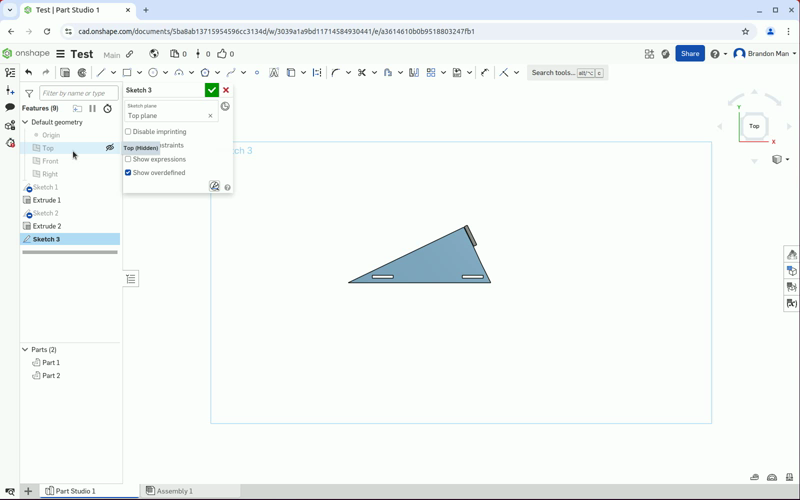
mouse_move(73, 352)
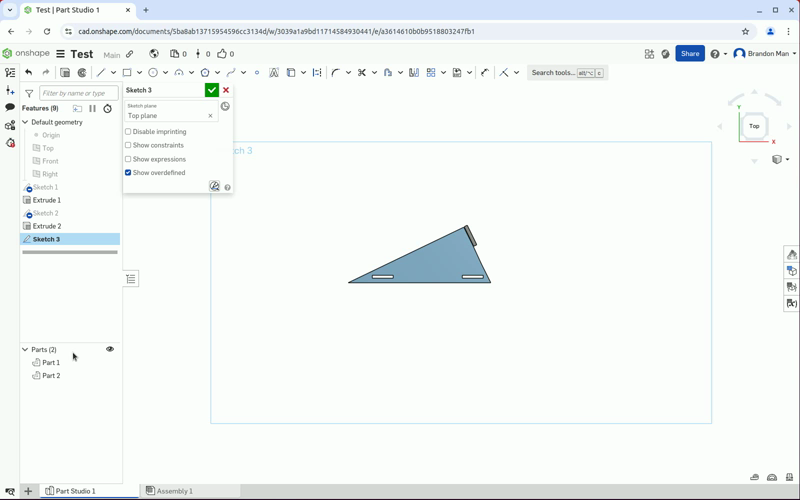
key(y)
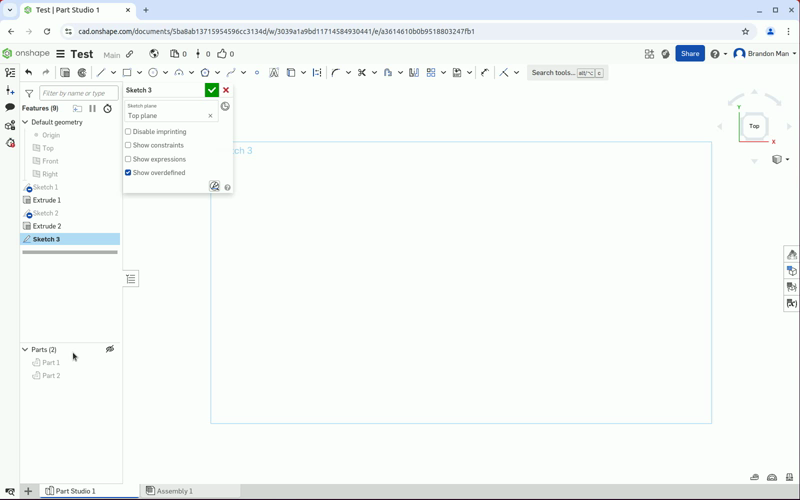
key(l)
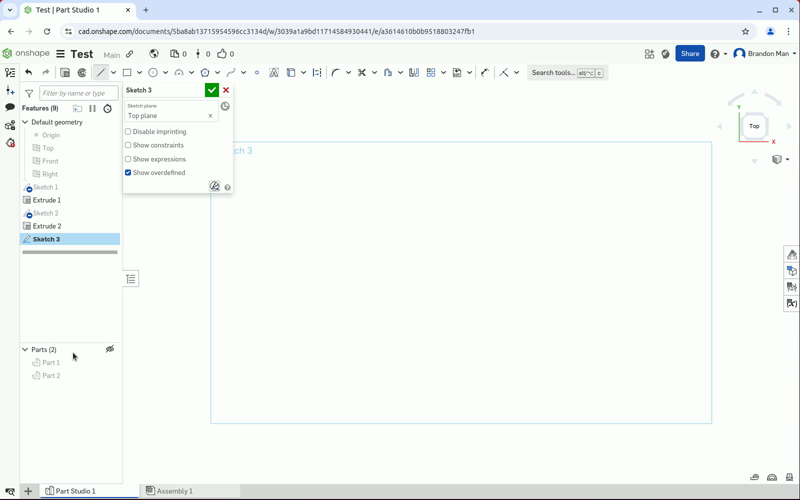
key_down(shift)
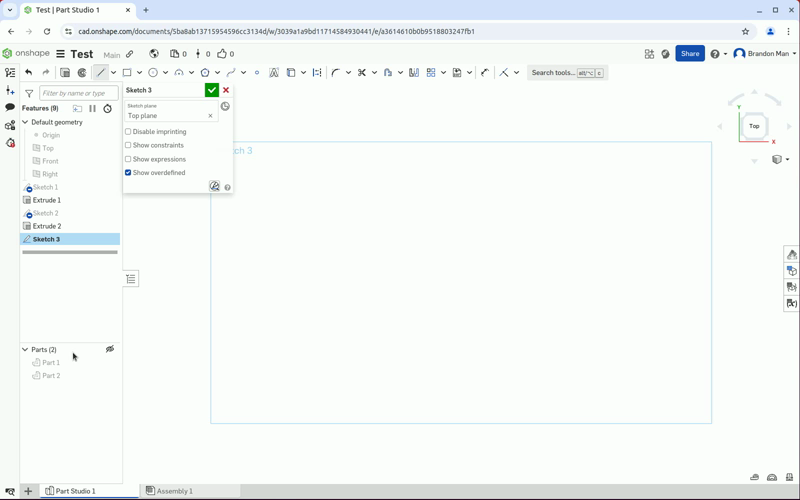
mouse_move(483, 264)
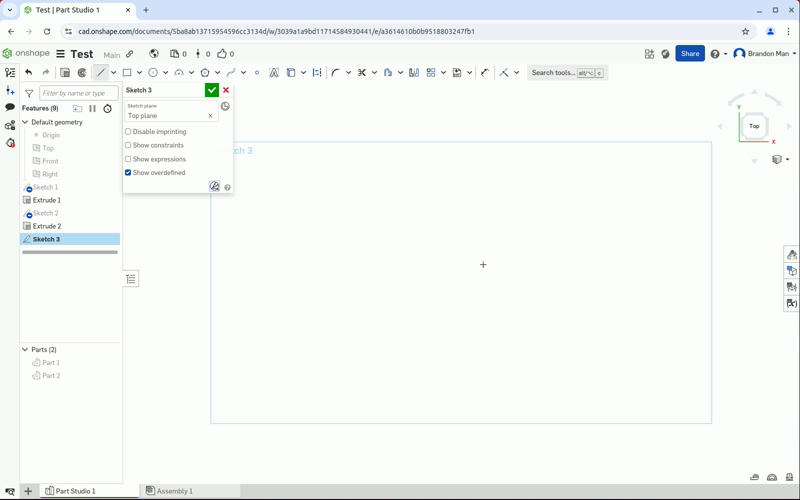
click(483, 264)
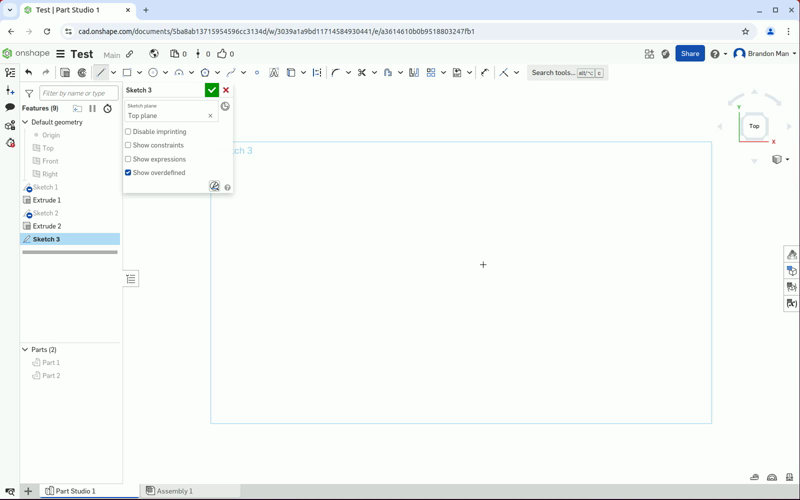
key_up(shift)
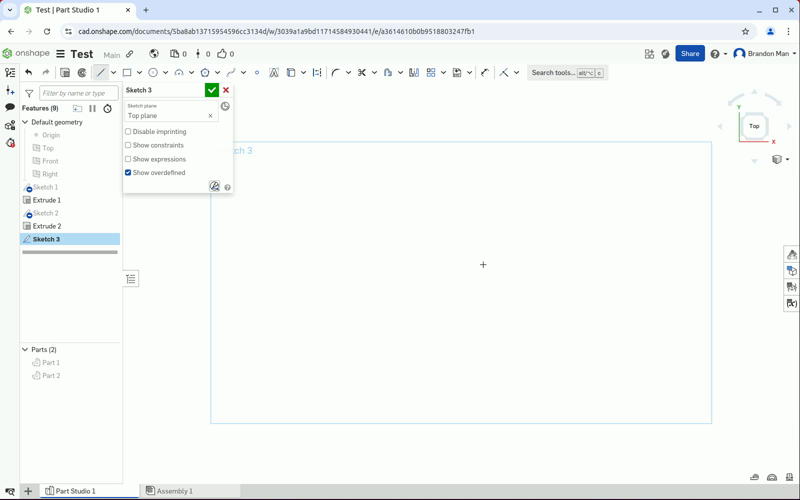
key_down(shift)
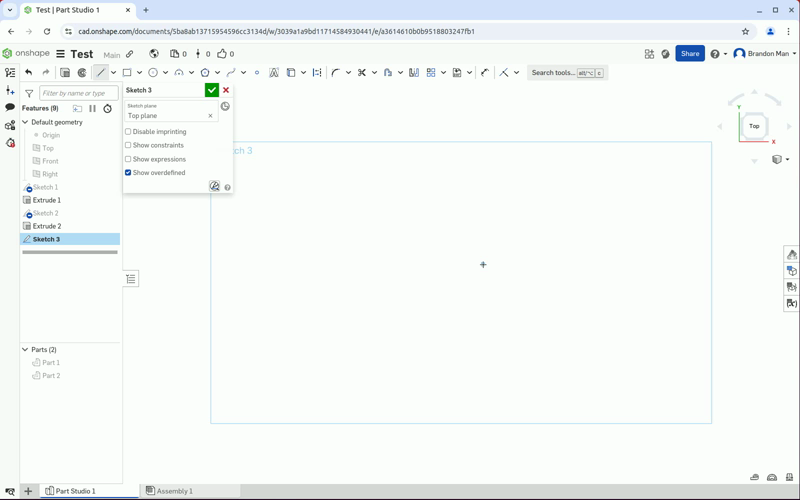
mouse_move(513, 264)
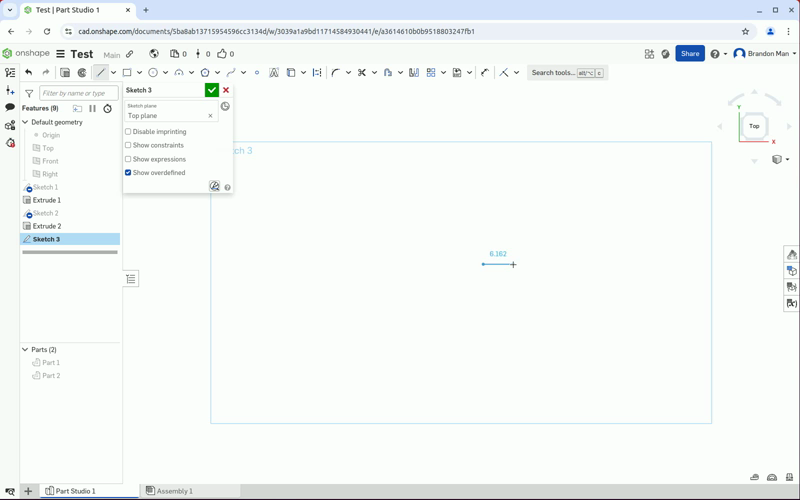
mouse_move(492, 283)
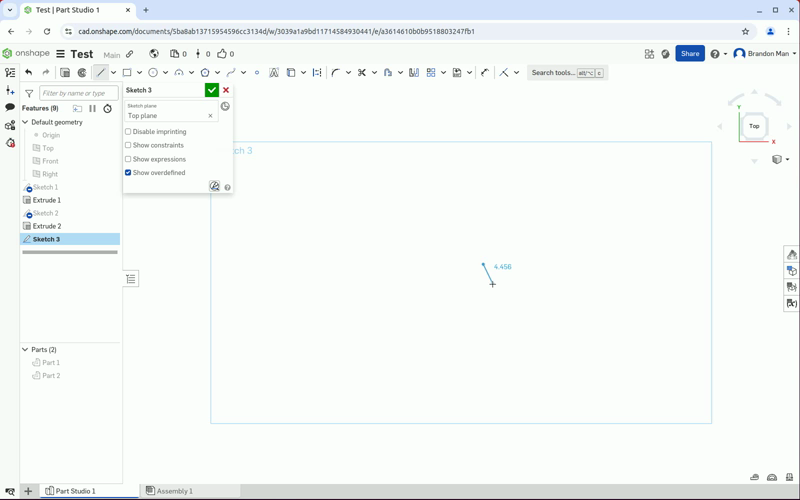
click(492, 283)
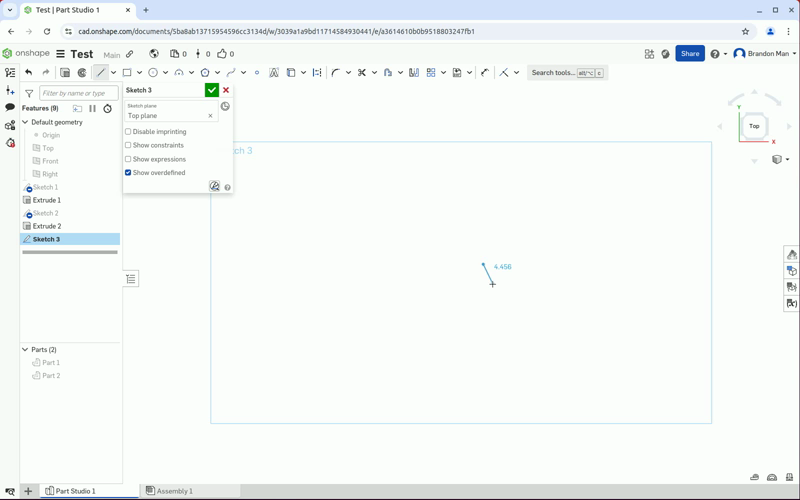
key_up(shift)
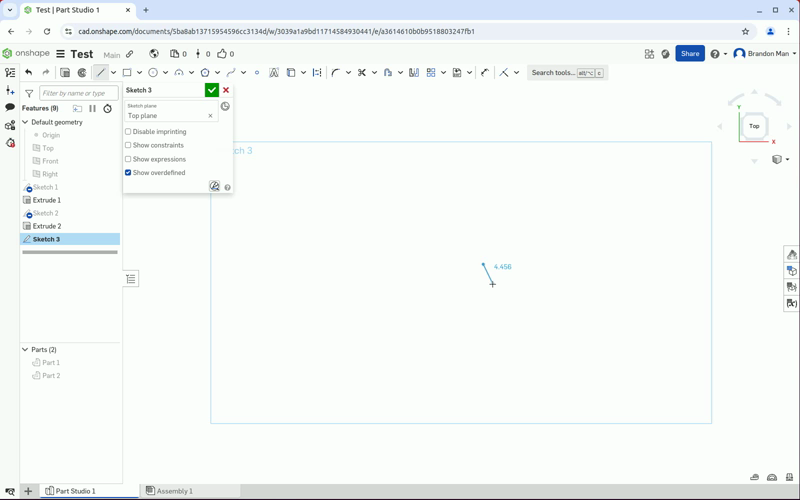
key_down(shift)
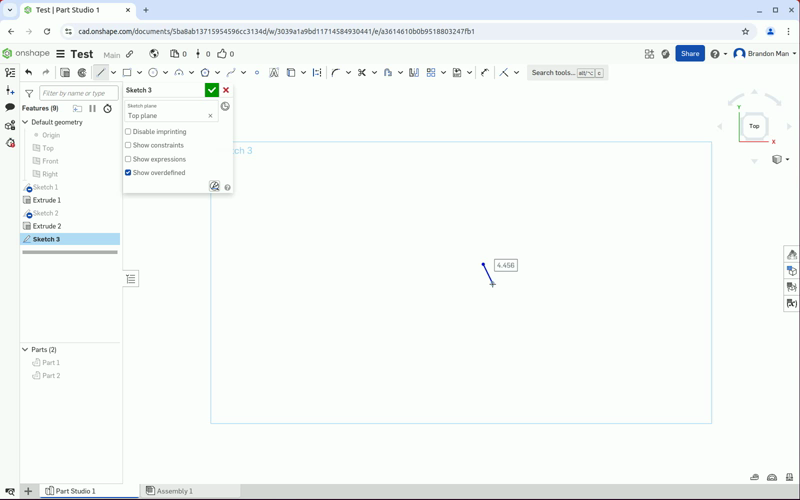
mouse_move(522, 283)
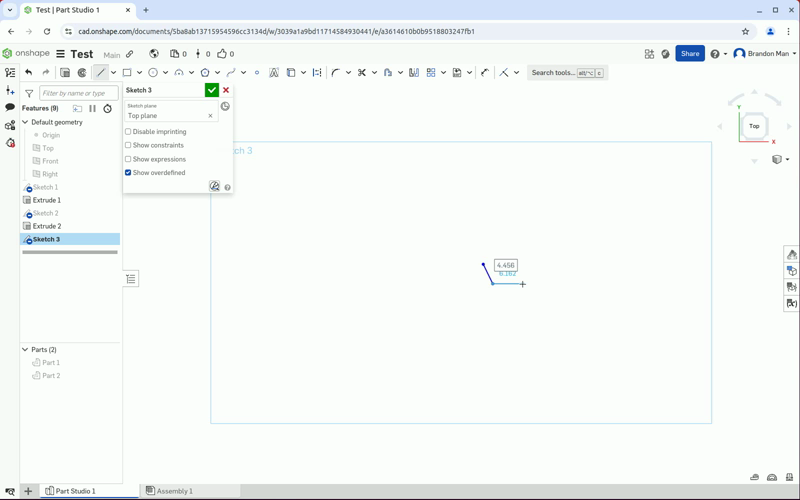
mouse_move(495, 282)
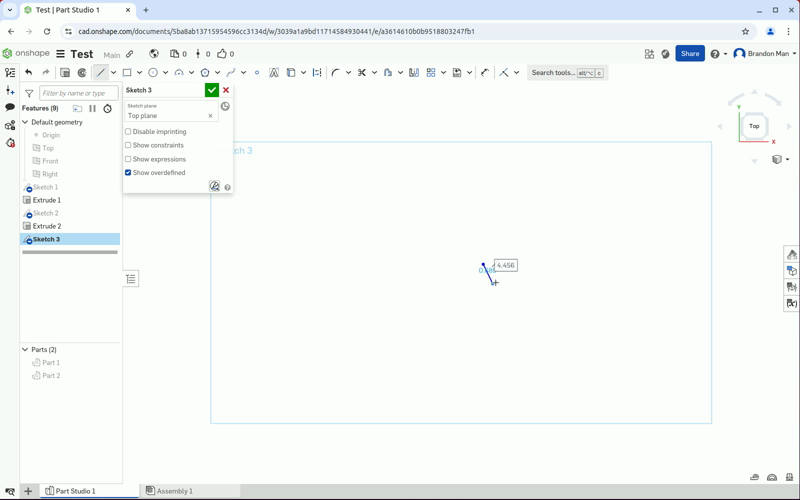
scroll(6)
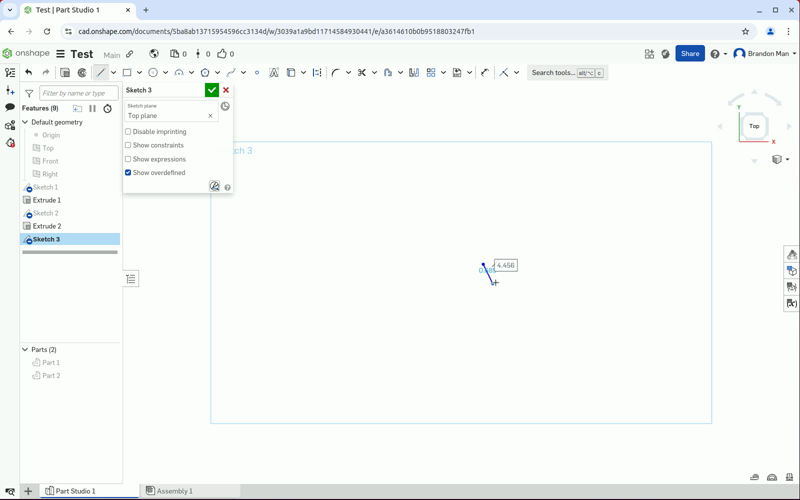
scroll(6)
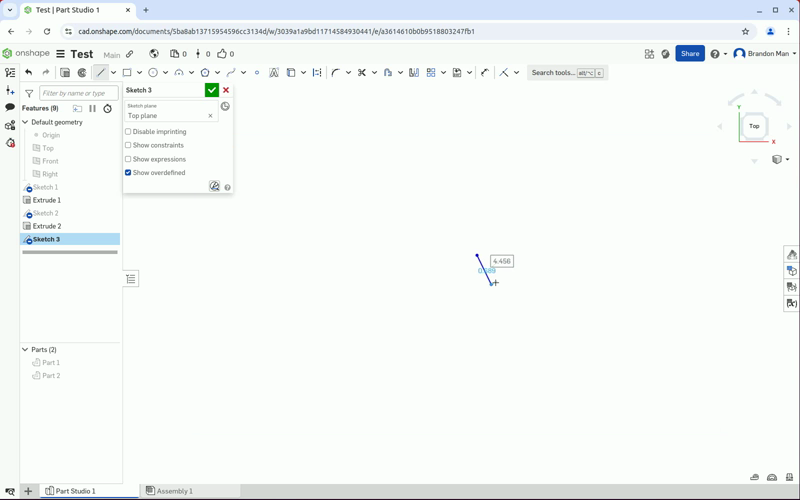
scroll(6)
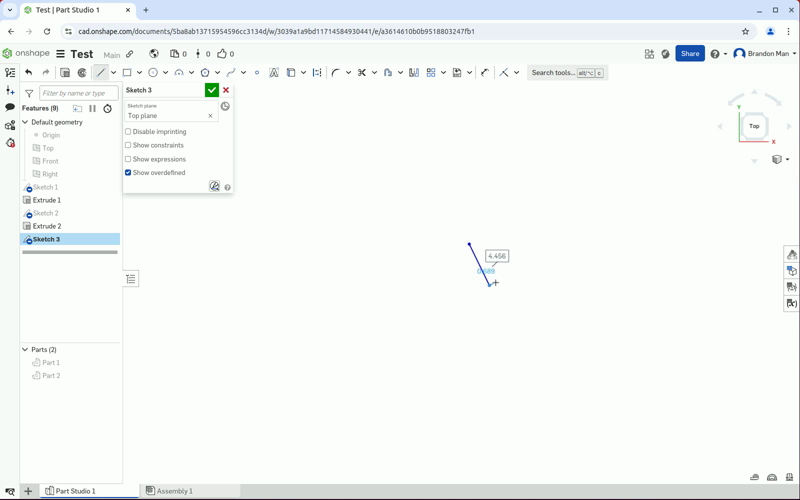
scroll(6)
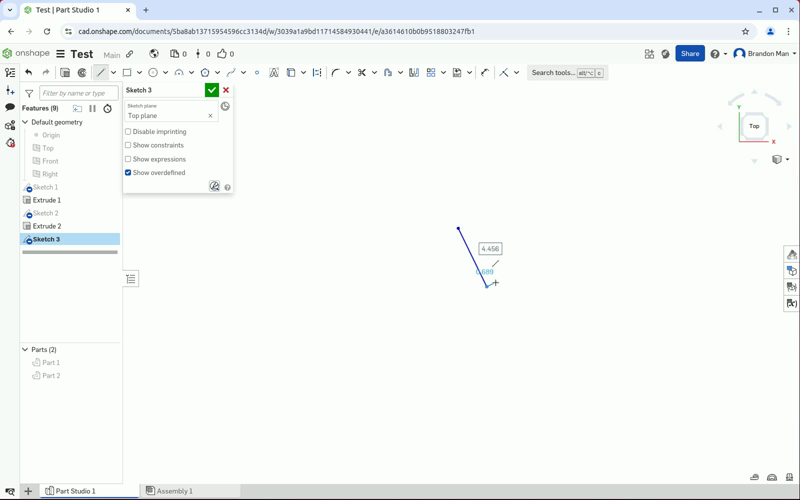
scroll(6)
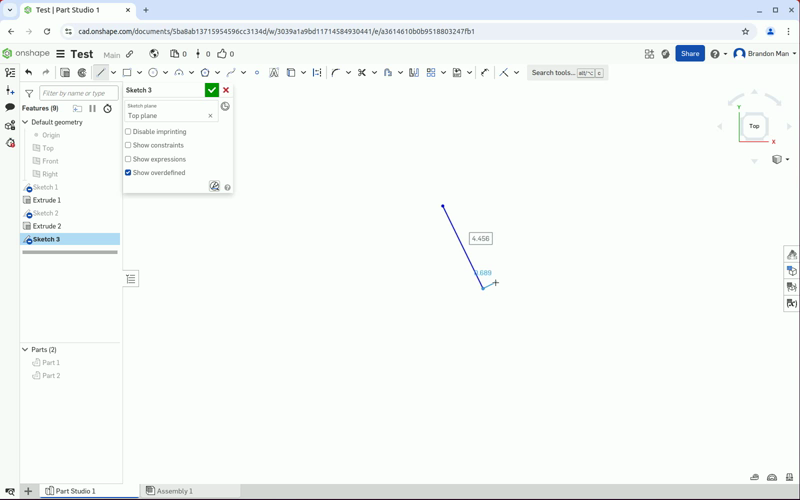
scroll(6)
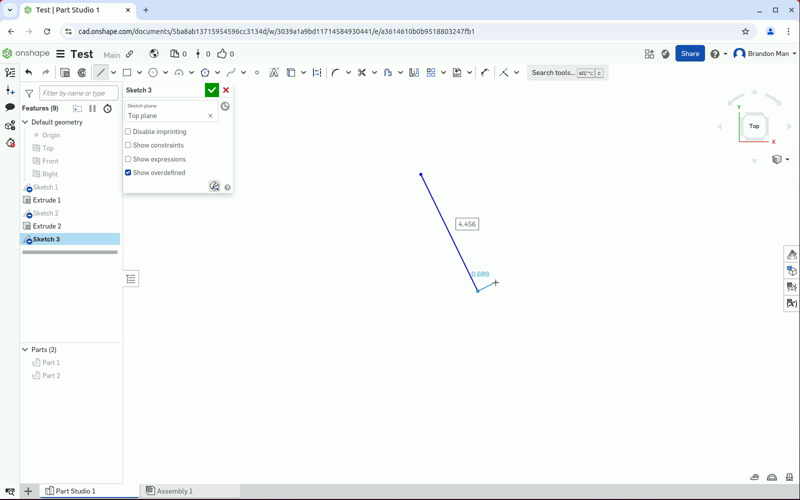
scroll(6)
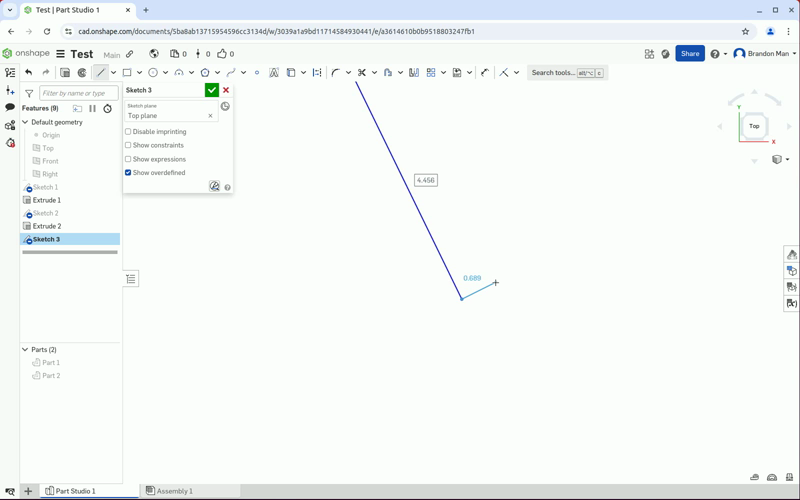
click(495, 282)
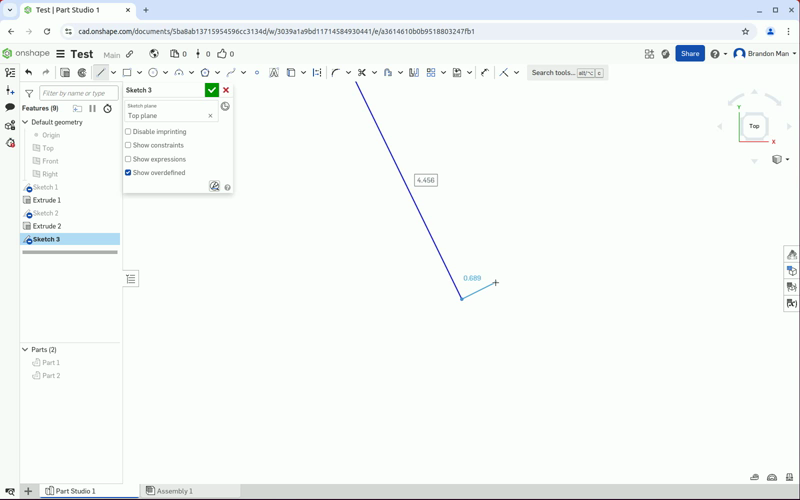
scroll(-6)
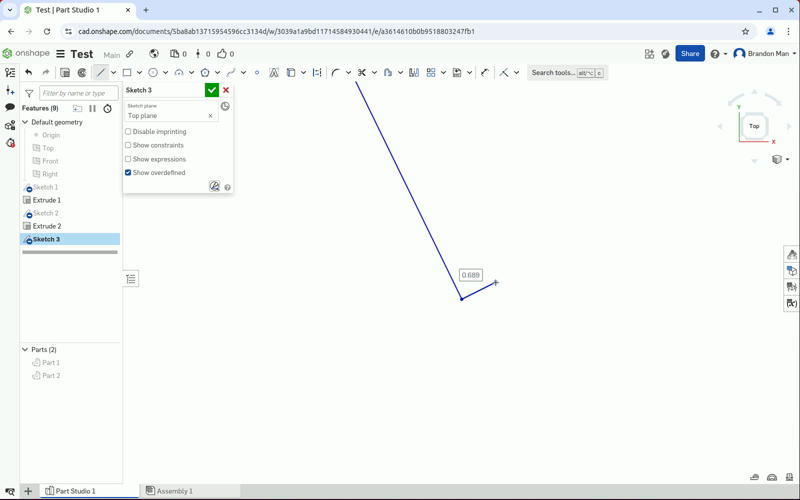
scroll(-6)
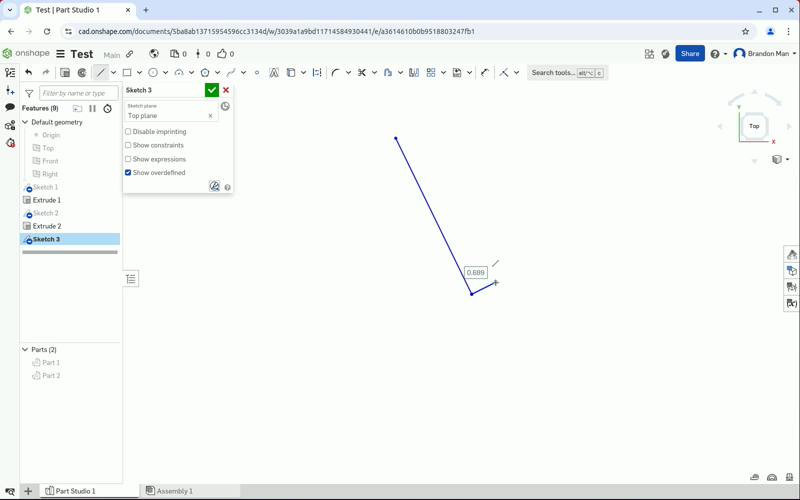
scroll(-6)
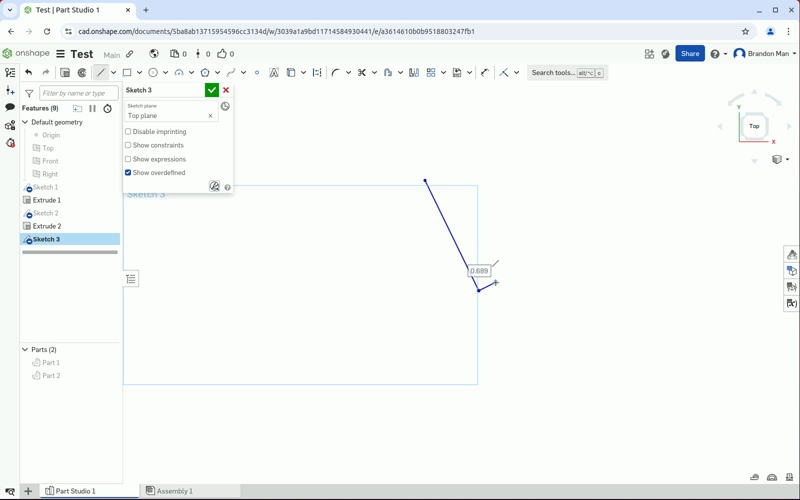
scroll(-6)
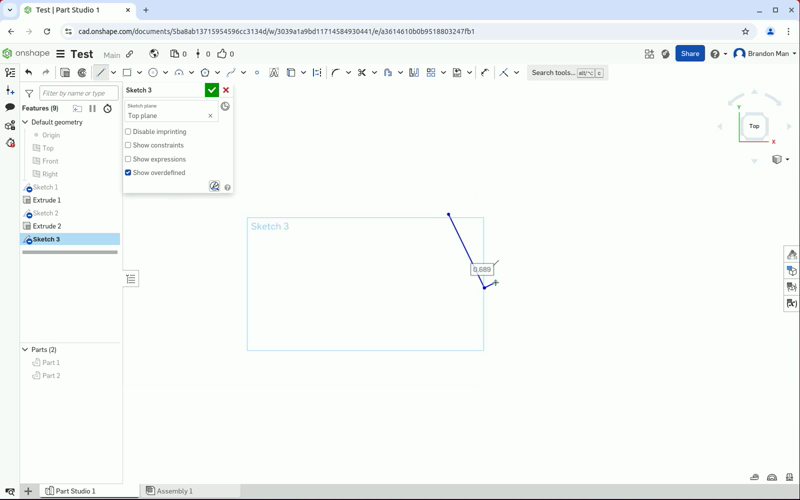
scroll(-6)
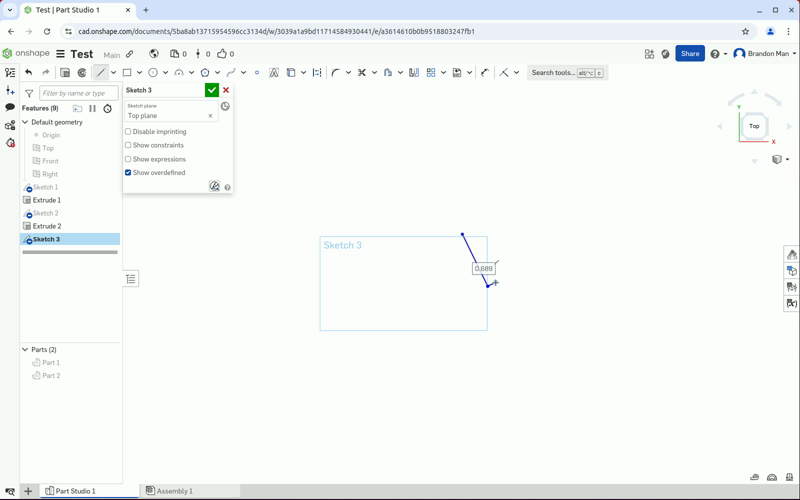
scroll(-6)
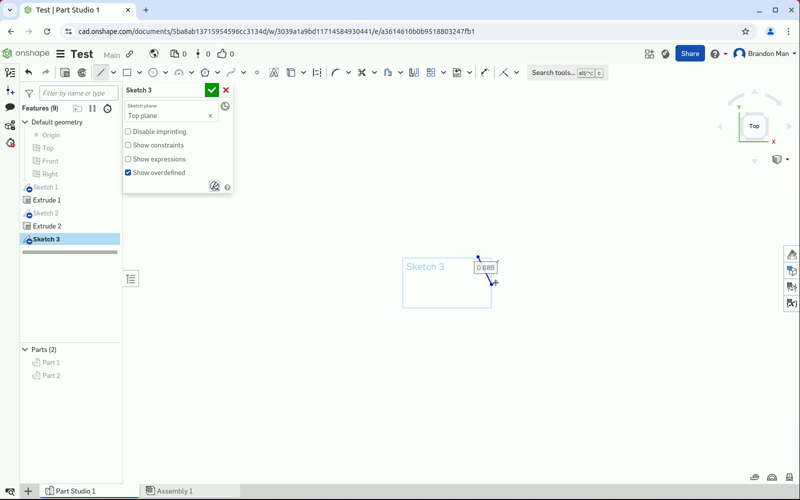
scroll(-6)
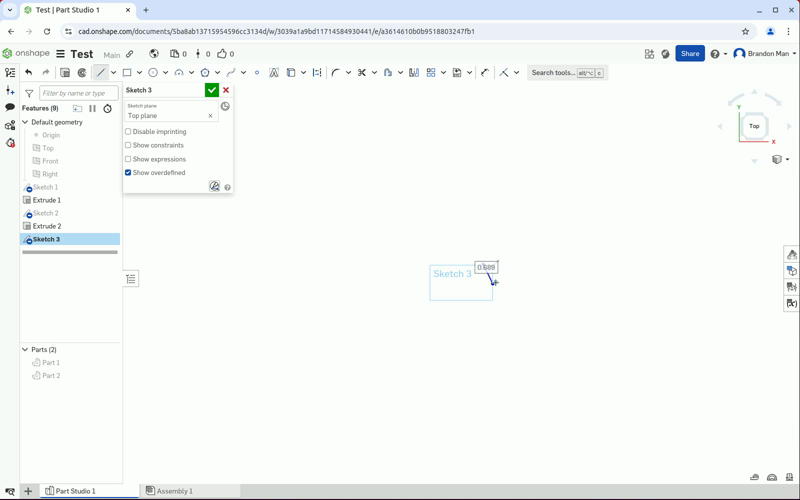
key_up(shift)
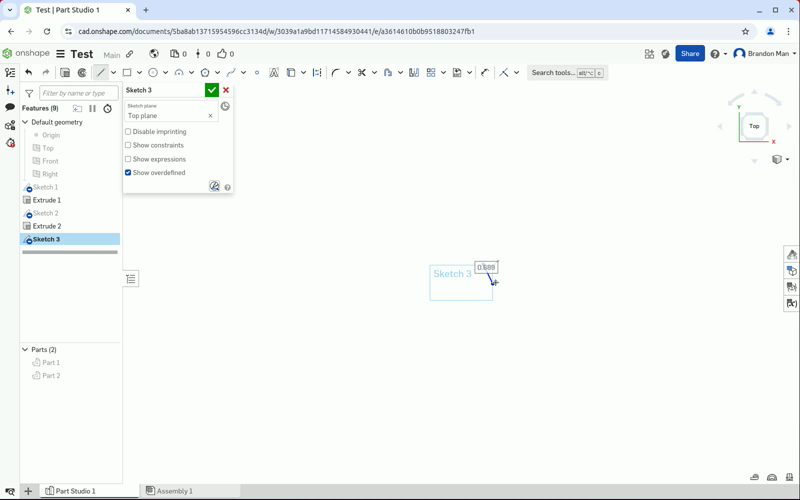
key_down(shift)
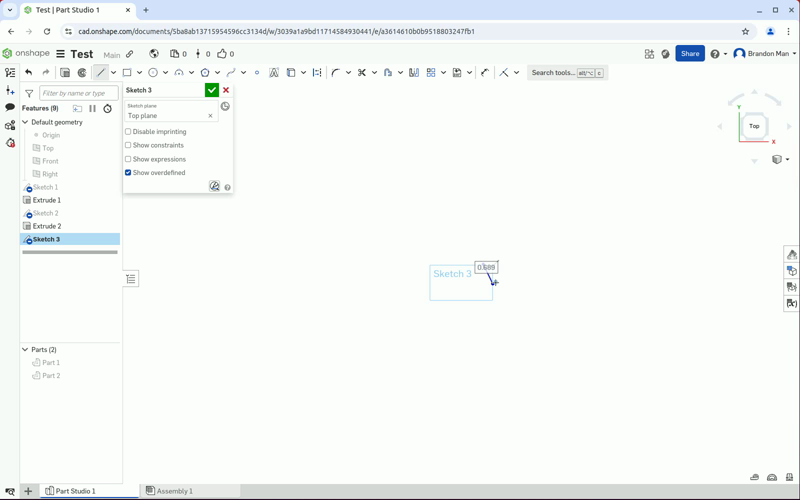
mouse_move(525, 282)
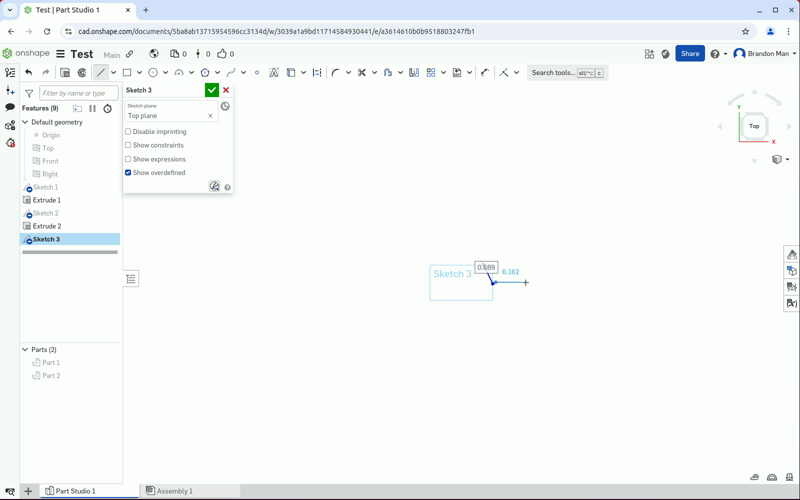
mouse_move(486, 262)
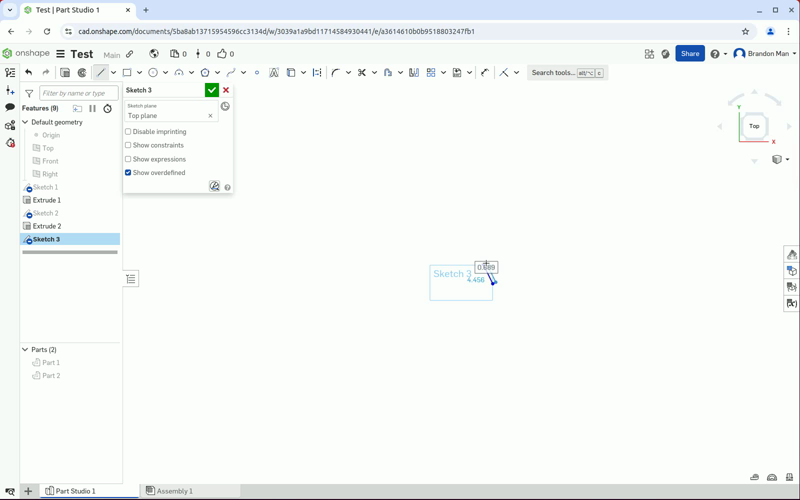
scroll(6)
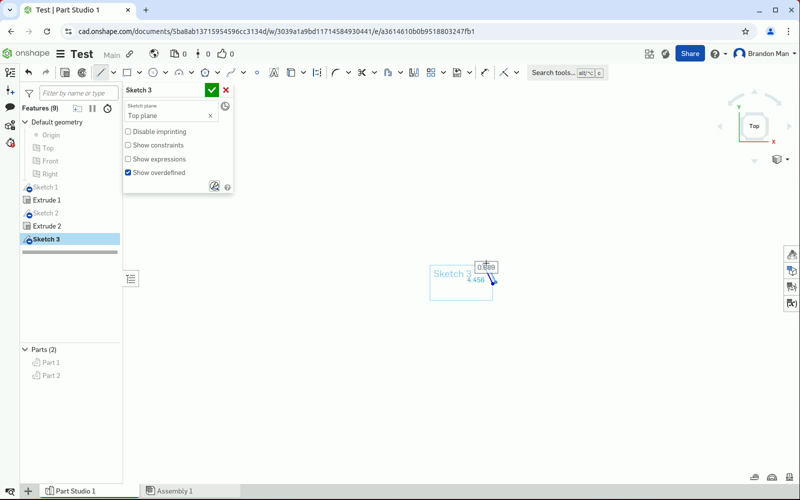
scroll(6)
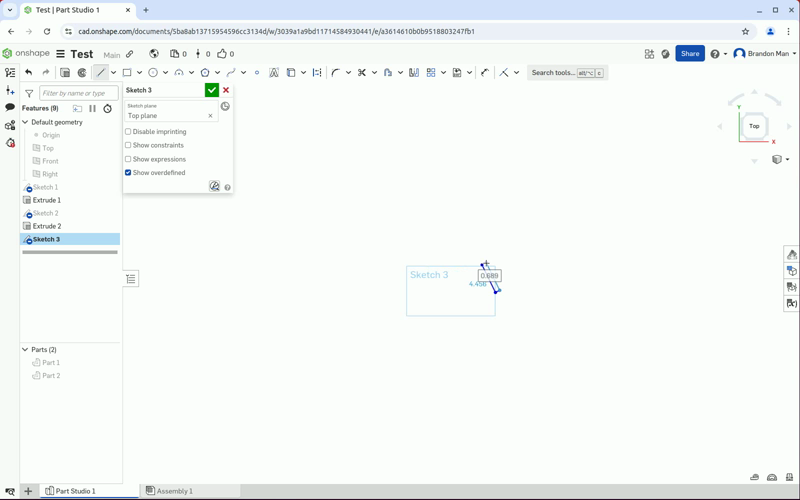
scroll(6)
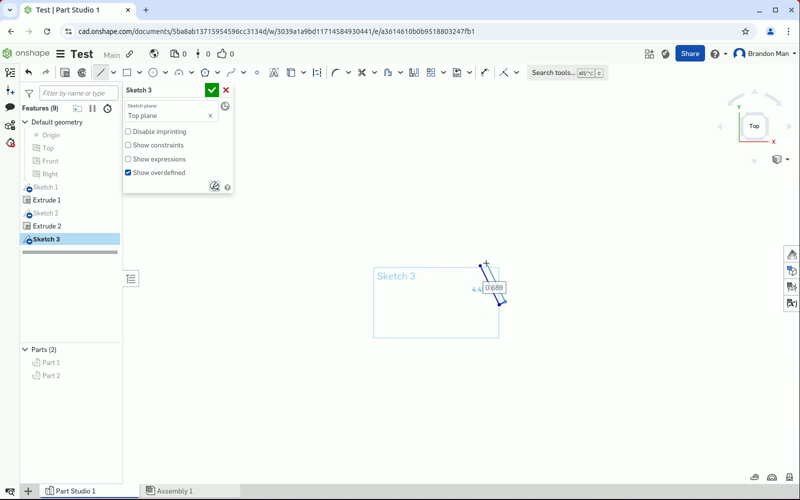
scroll(6)
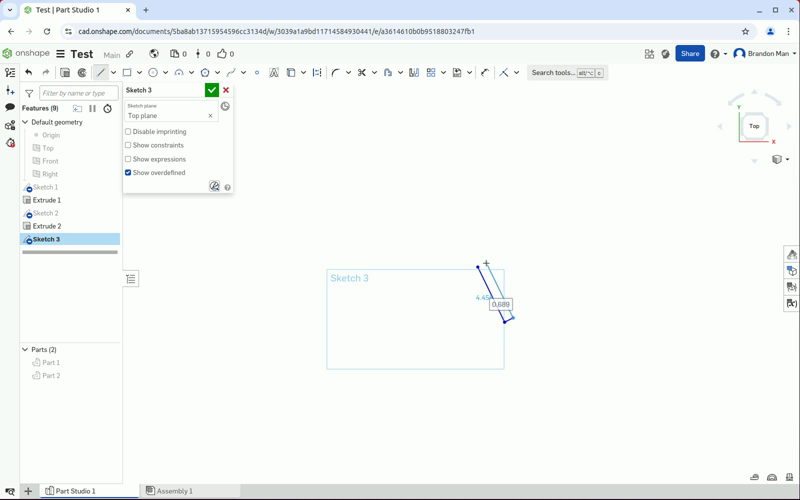
scroll(6)
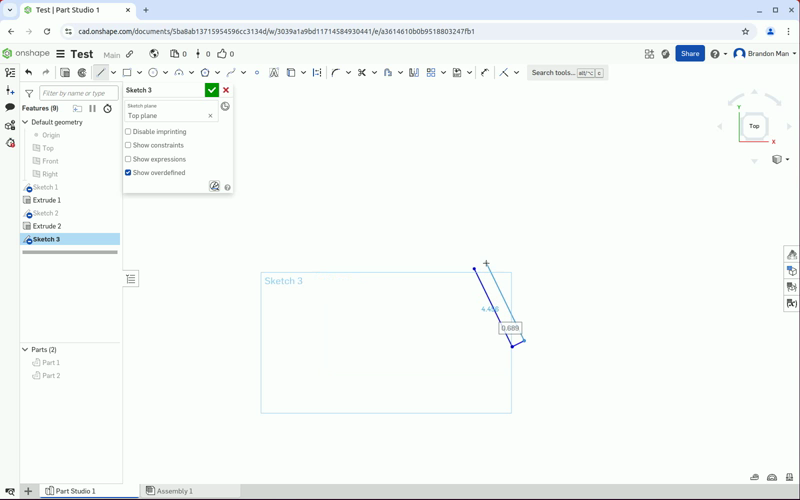
scroll(6)
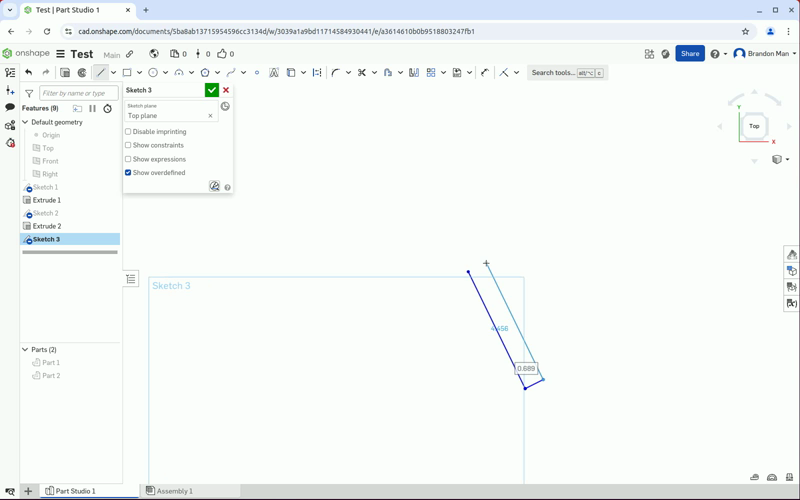
scroll(6)
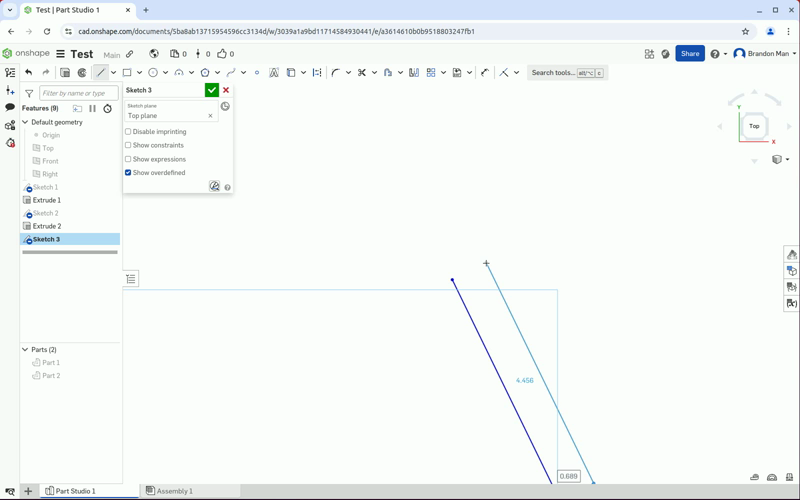
click(486, 262)
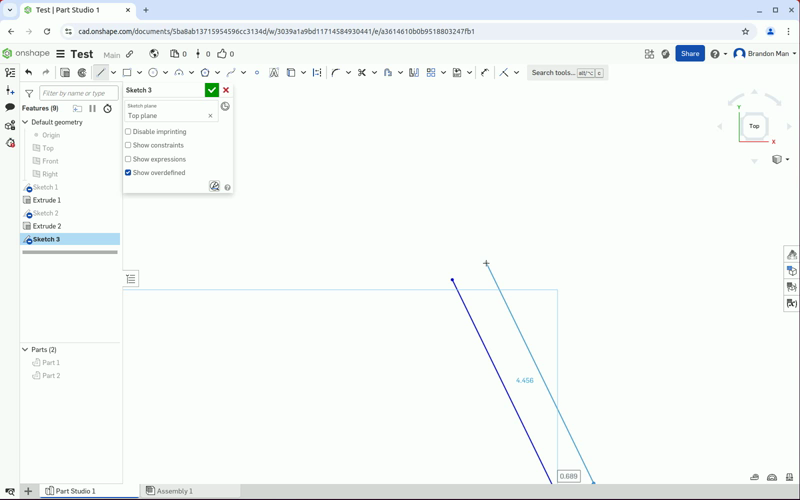
scroll(-6)
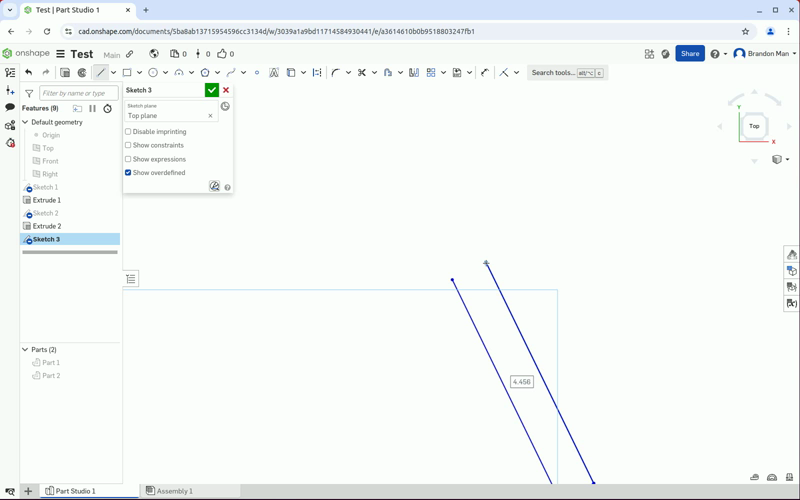
scroll(-6)
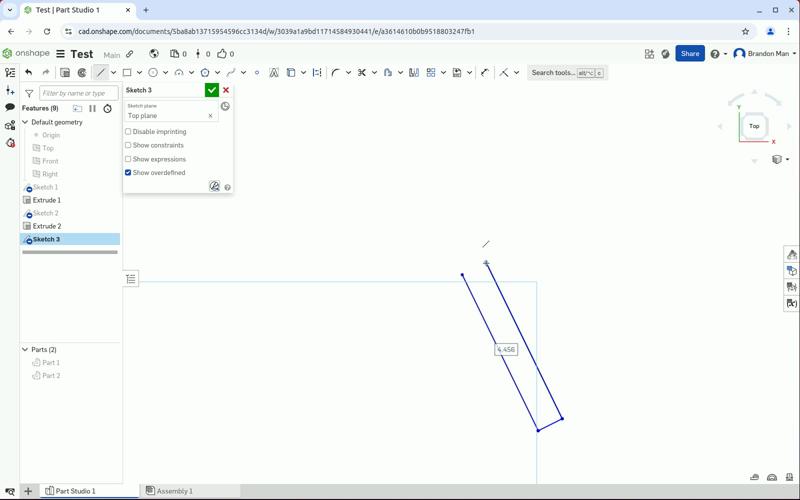
scroll(-6)
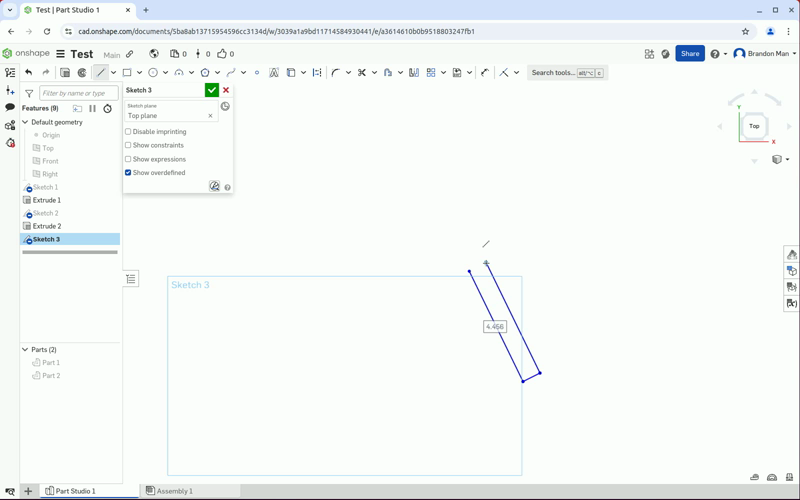
scroll(-6)
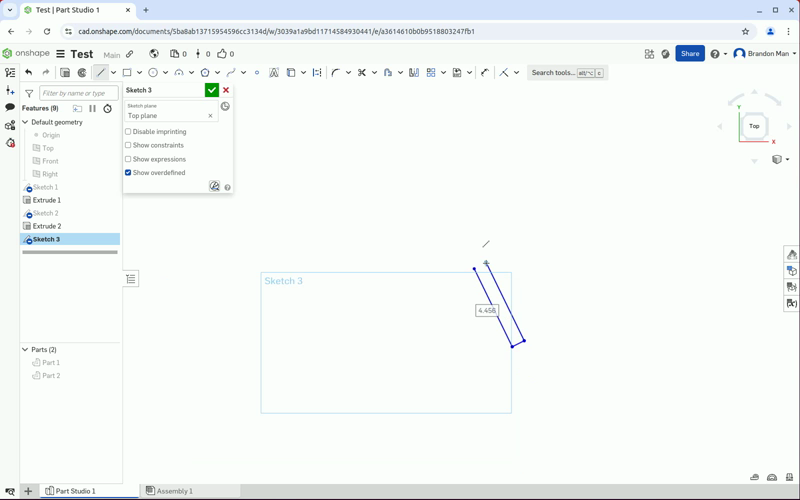
scroll(-6)
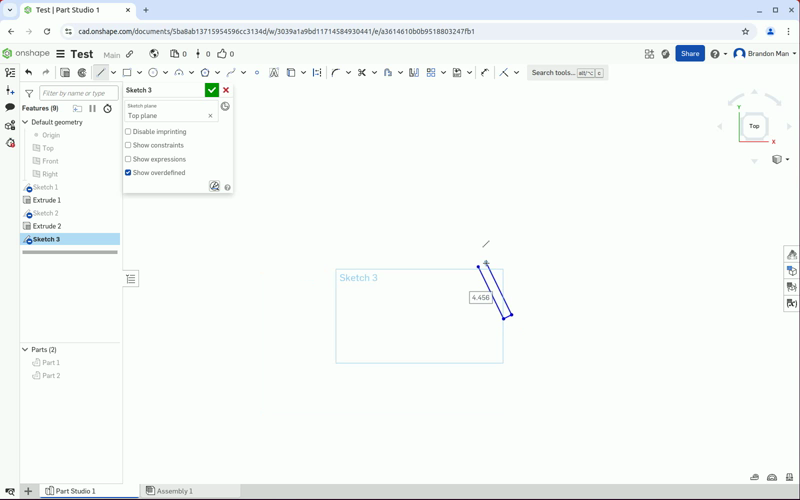
scroll(-6)
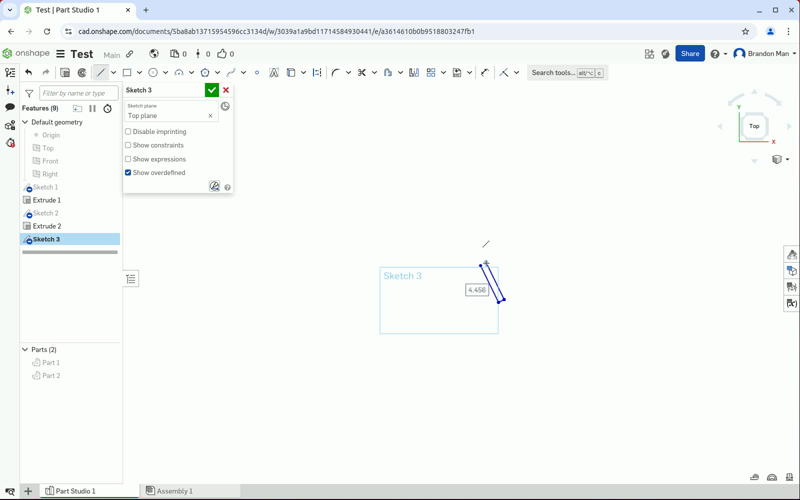
scroll(-6)
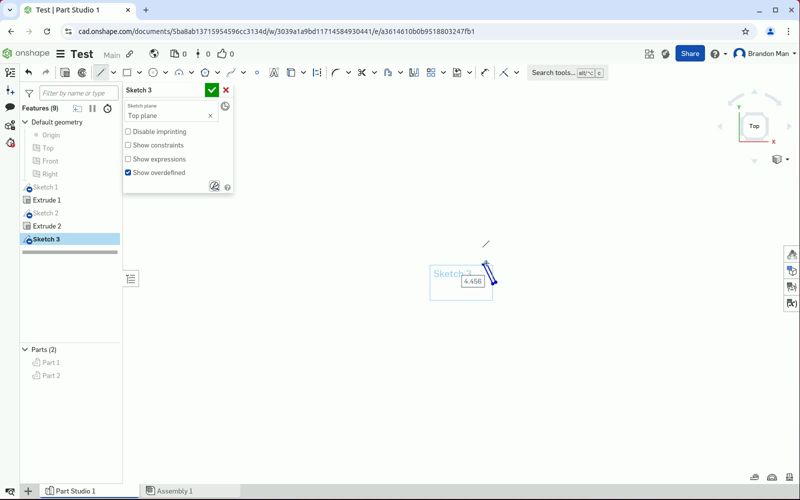
key_up(shift)
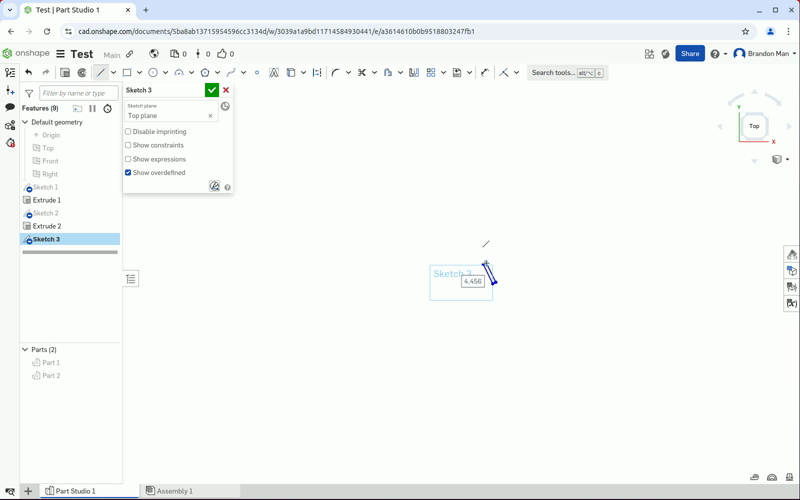
mouse_move(516, 262)
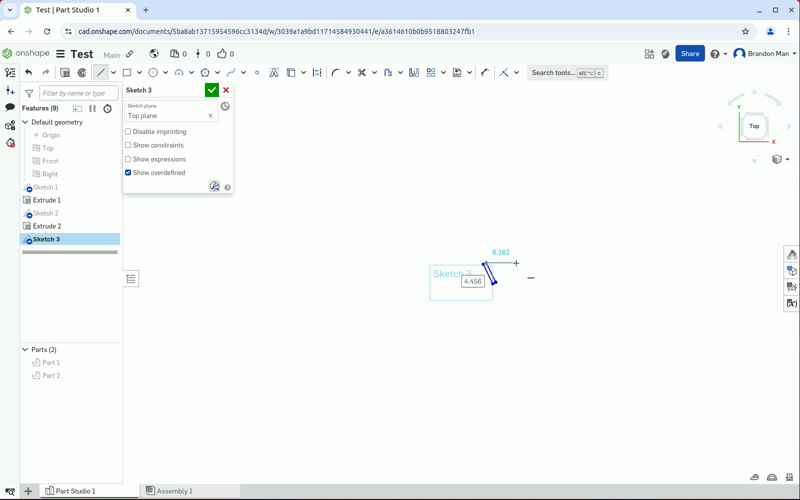
key_down(shift)
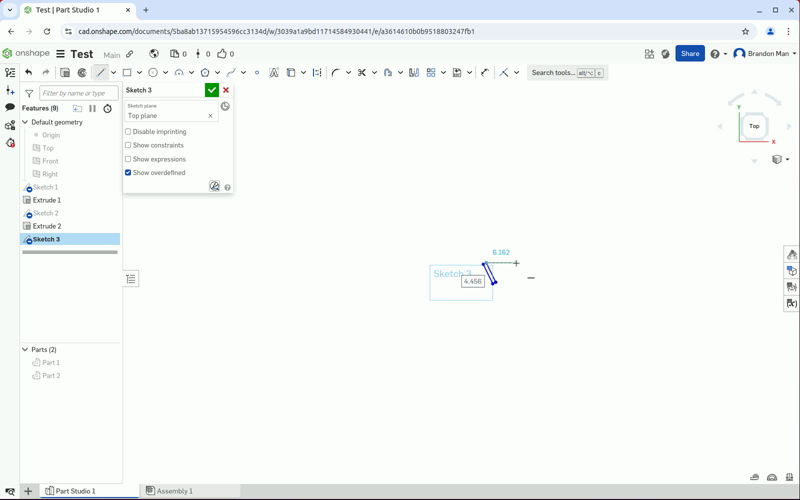
mouse_move(483, 264)
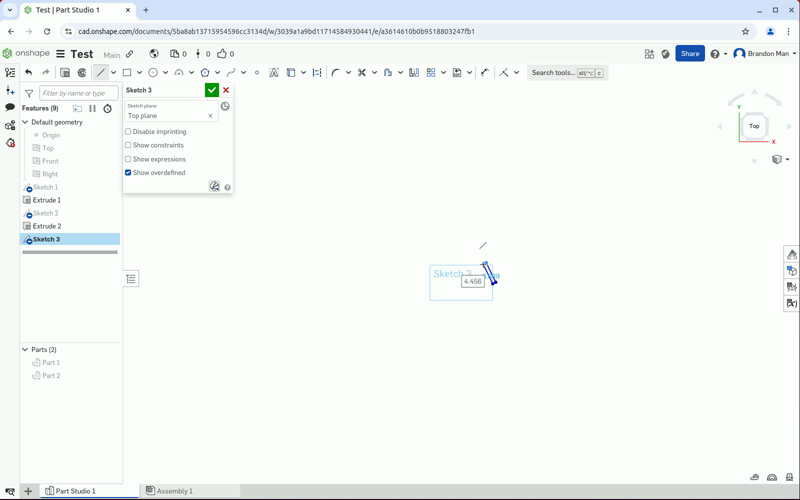
scroll(6)
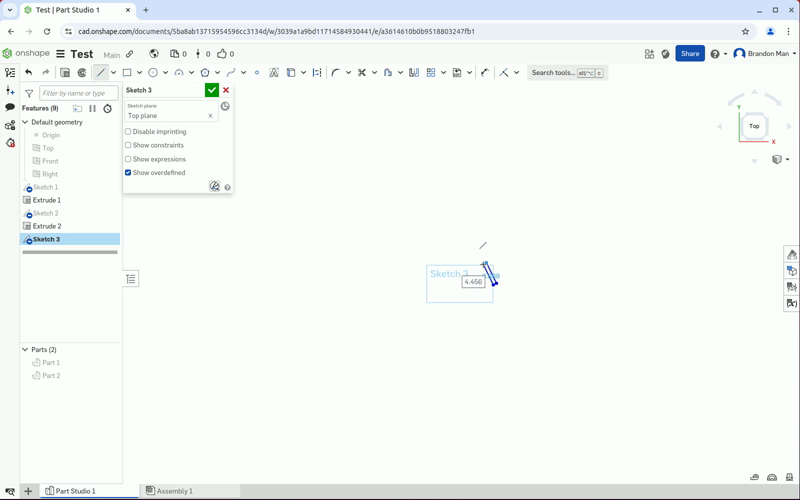
scroll(6)
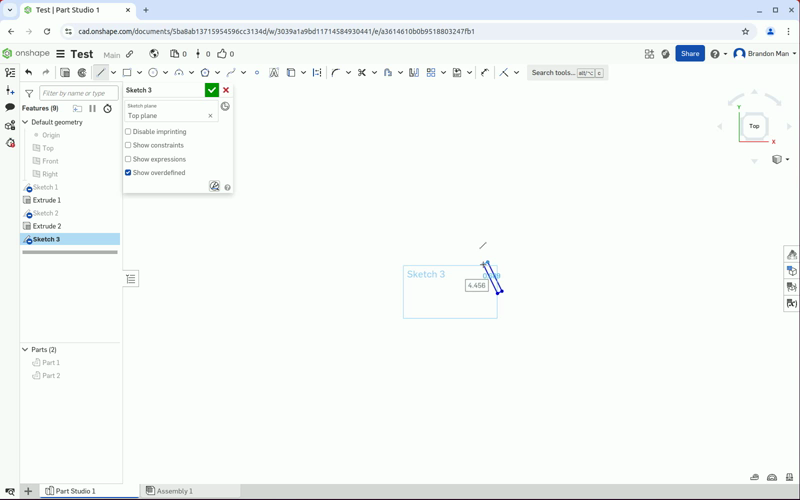
scroll(6)
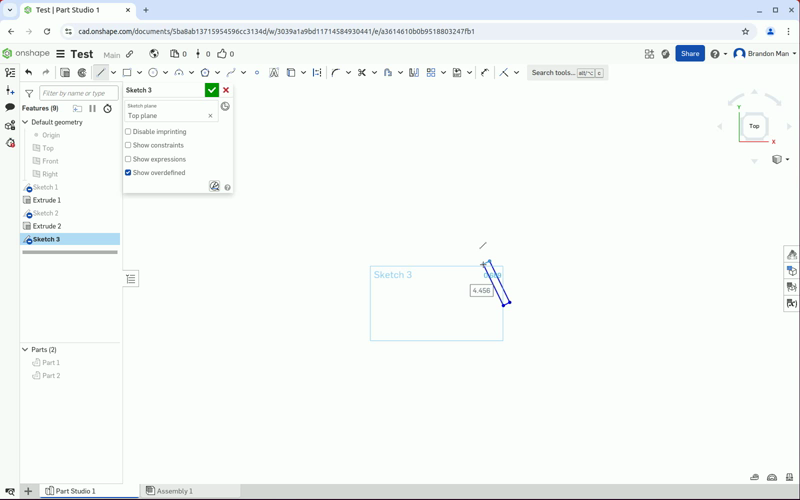
scroll(6)
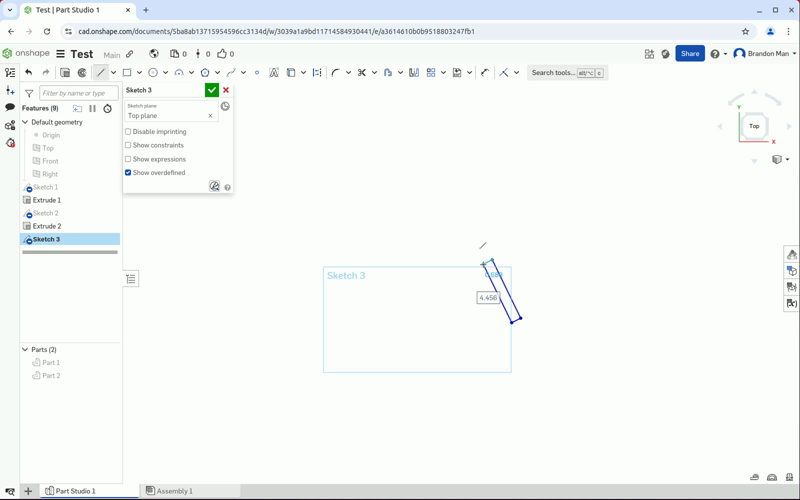
scroll(6)
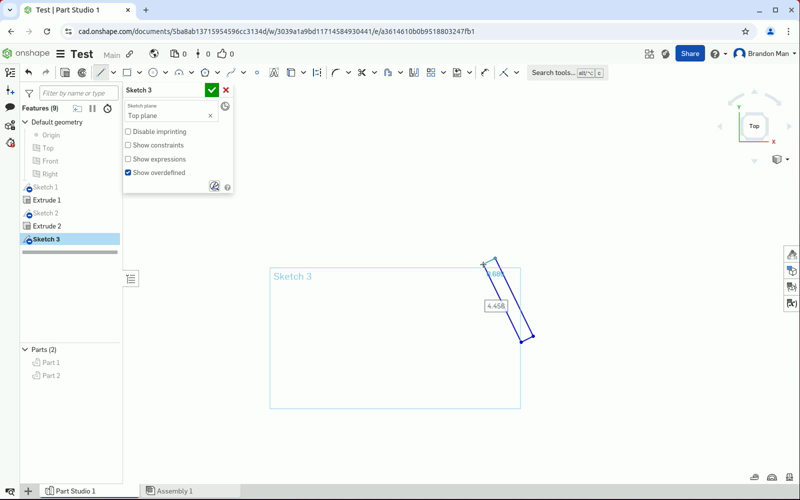
scroll(6)
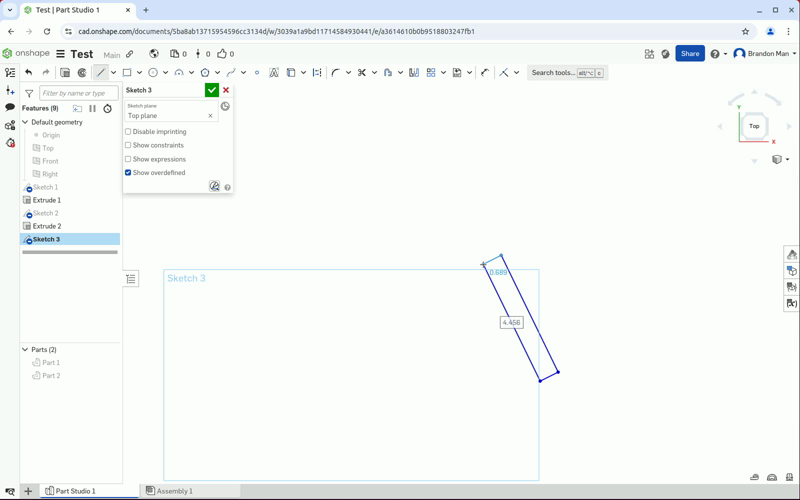
scroll(6)
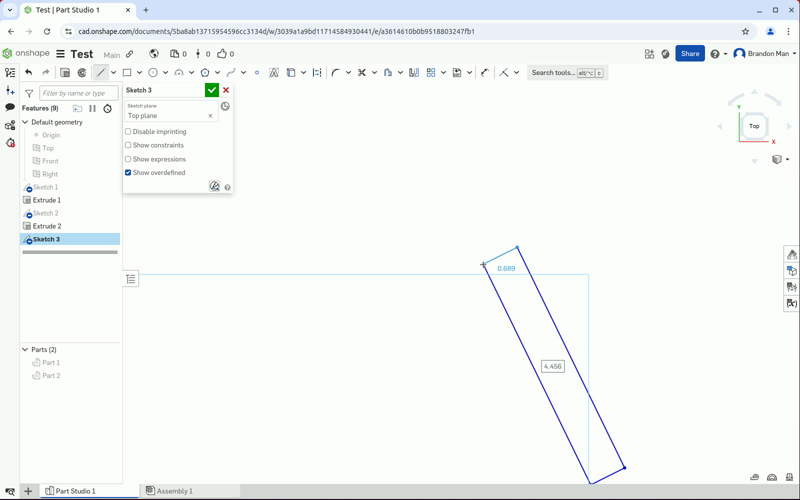
key_up(shift)
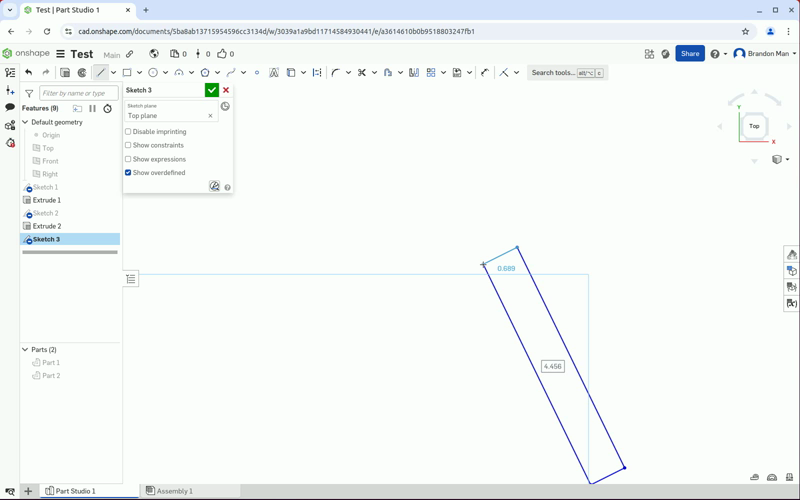
click(483, 264)
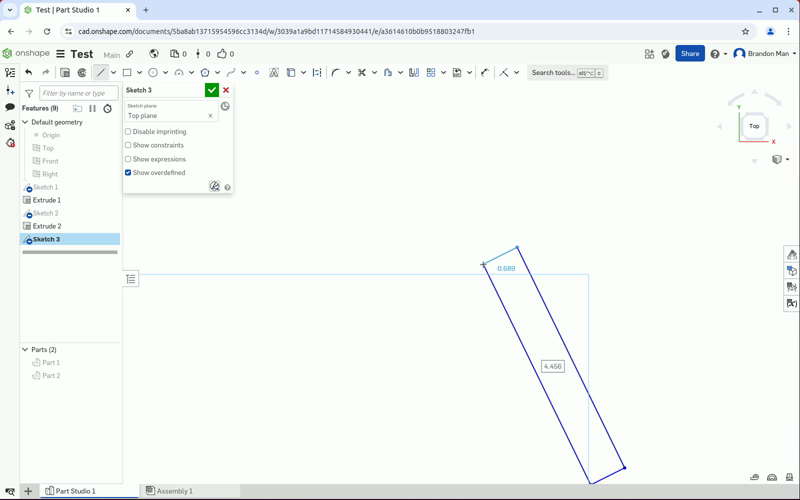
scroll(-6)
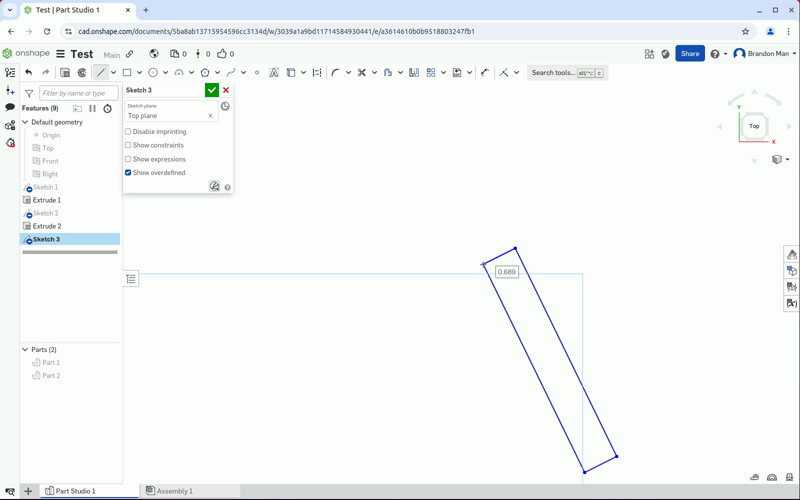
scroll(-6)
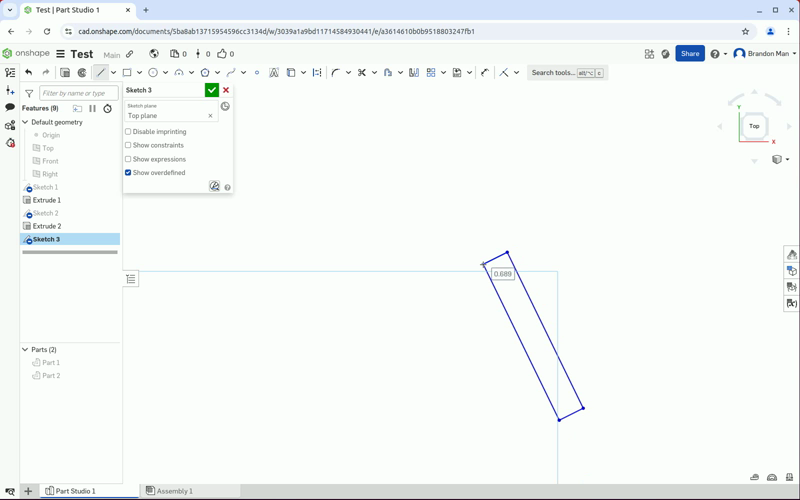
scroll(-6)
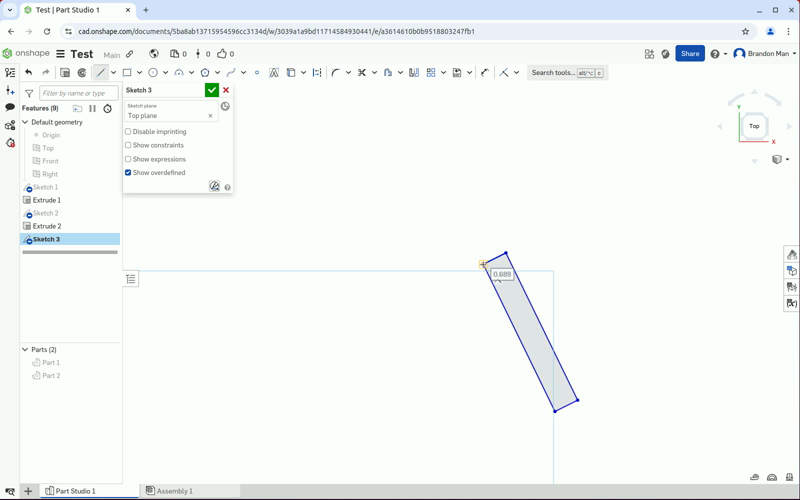
scroll(-6)
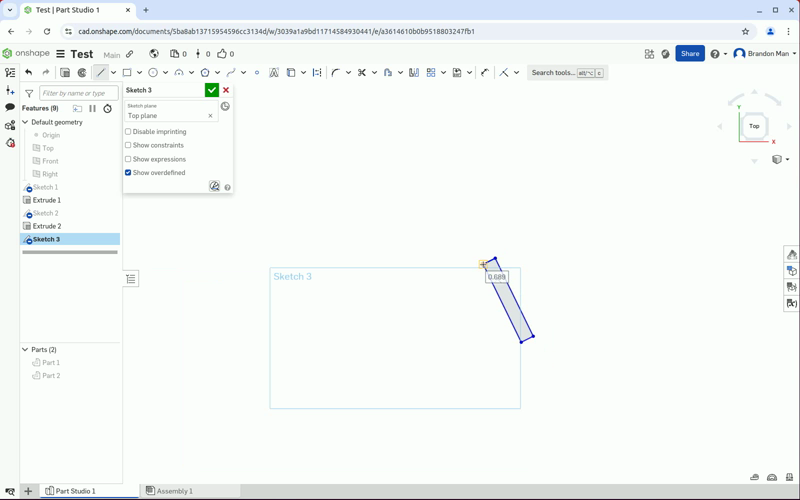
scroll(-6)
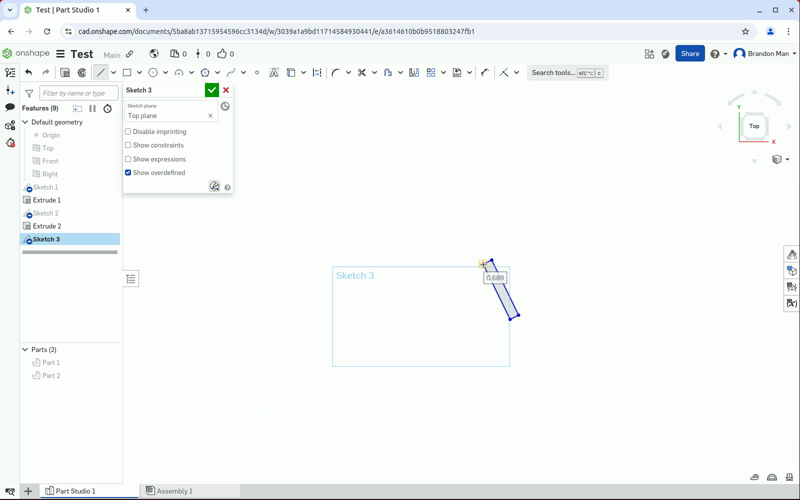
scroll(-6)
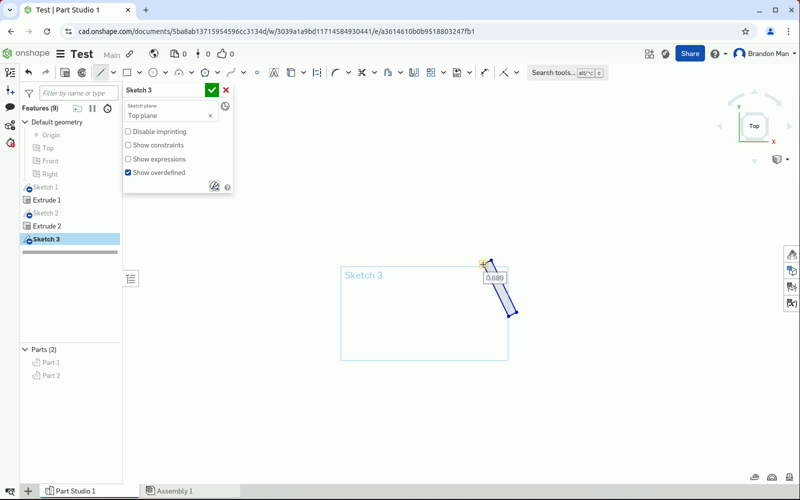
scroll(-6)
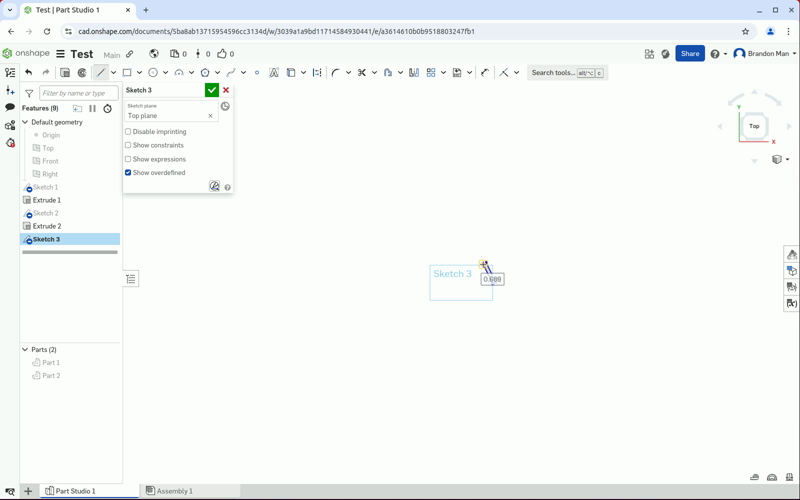
key(esc)
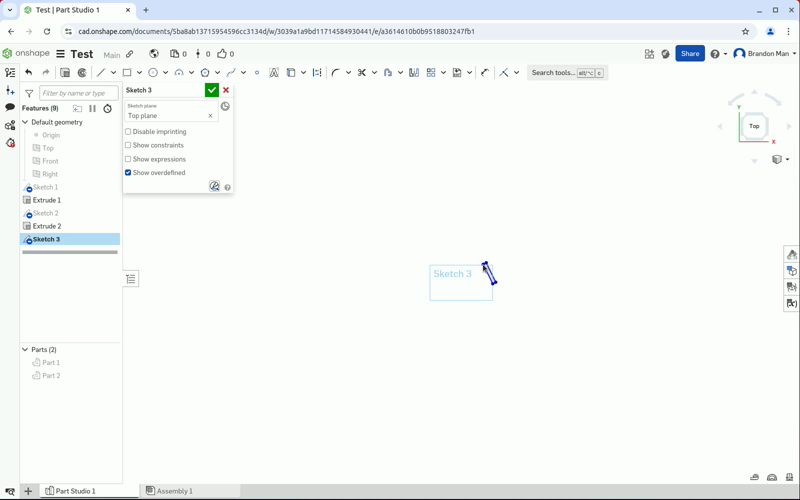
mouse_move(491, 277)
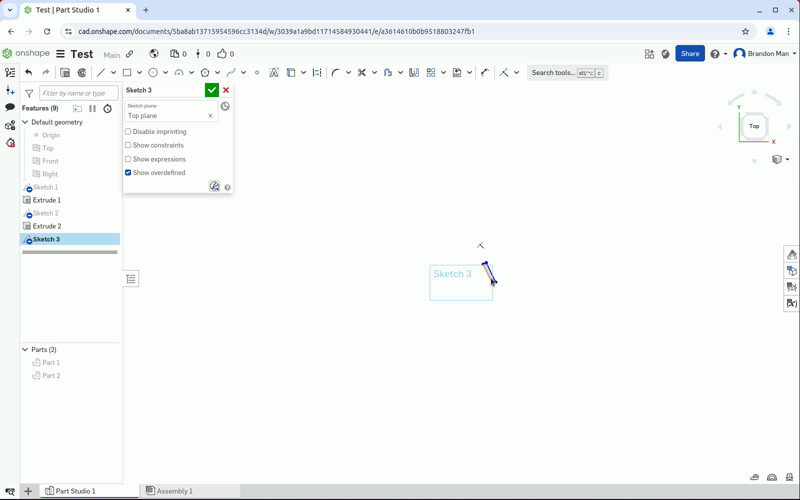
scroll(6)
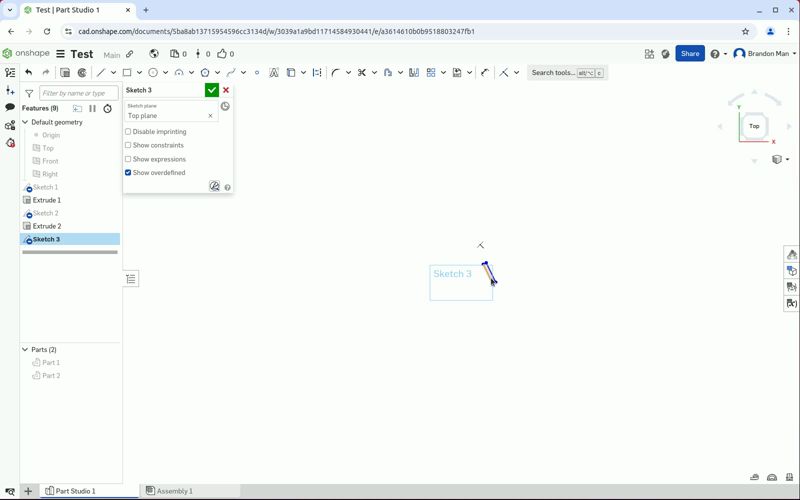
scroll(6)
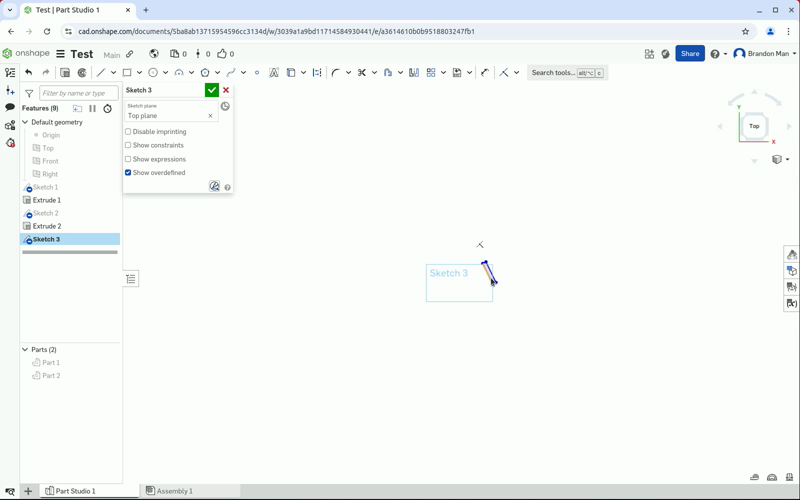
scroll(6)
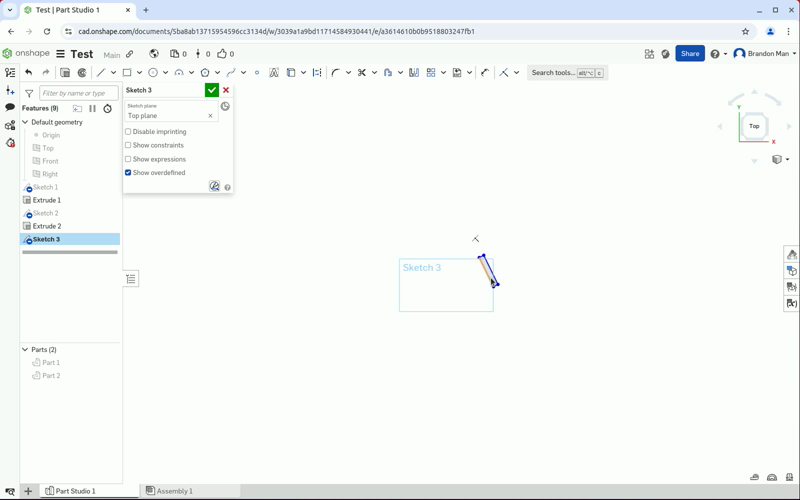
scroll(6)
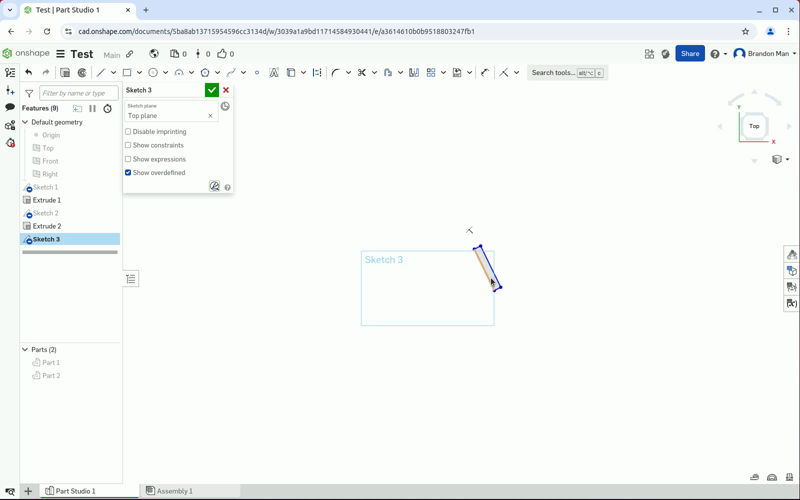
scroll(6)
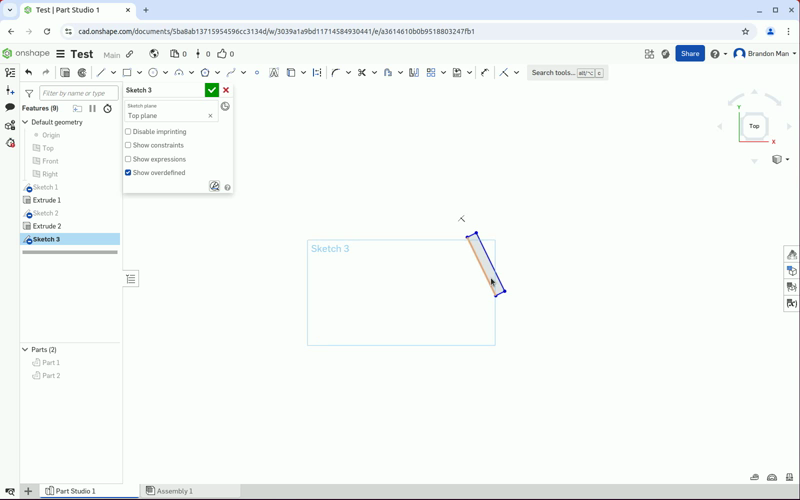
scroll(6)
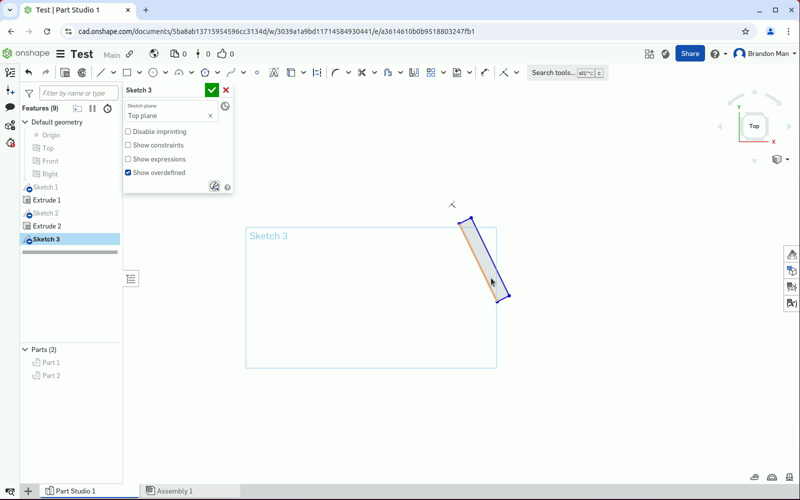
scroll(6)
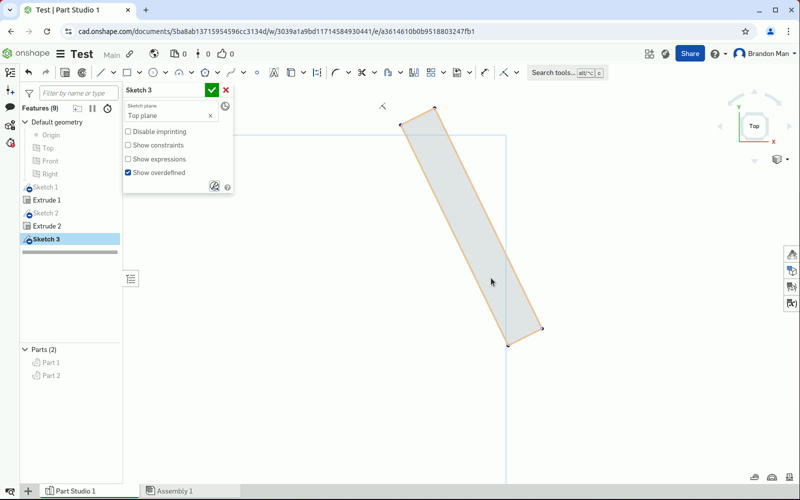
click(491, 277)
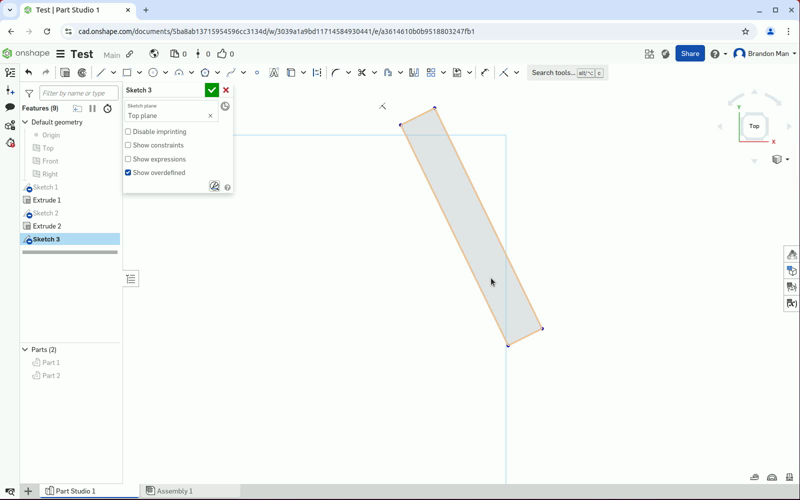
scroll(-6)
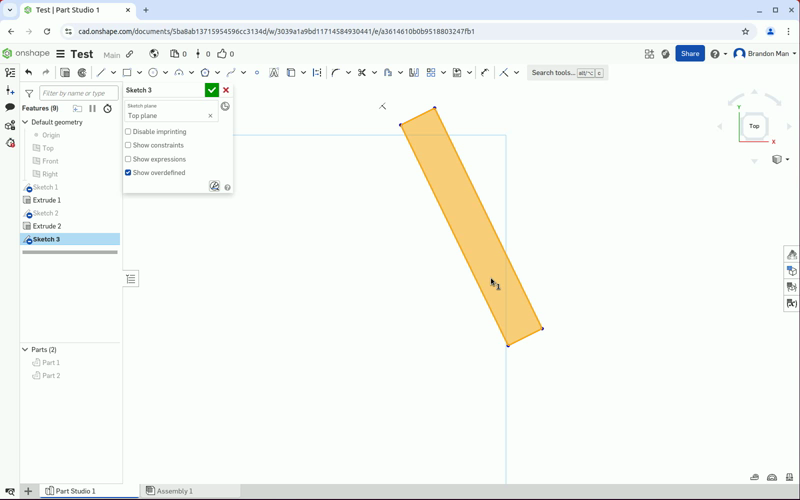
scroll(-6)
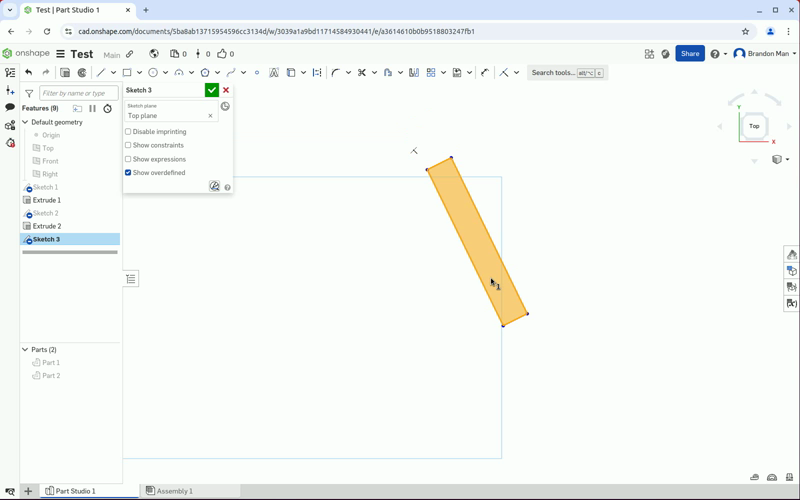
scroll(-6)
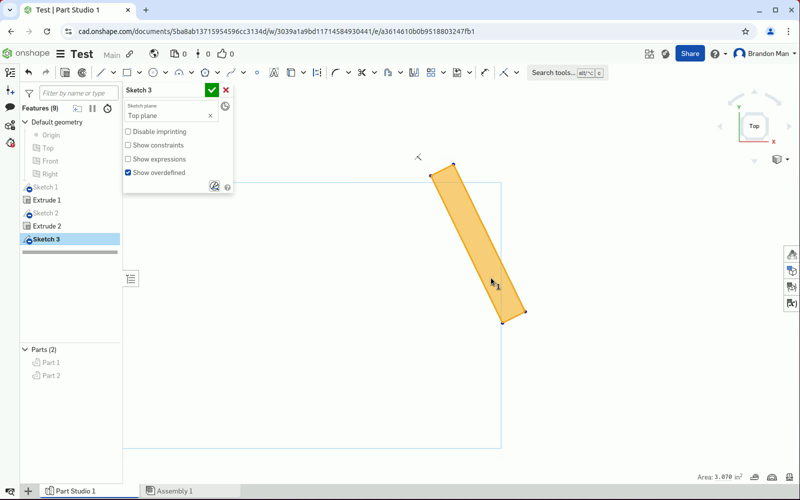
scroll(-6)
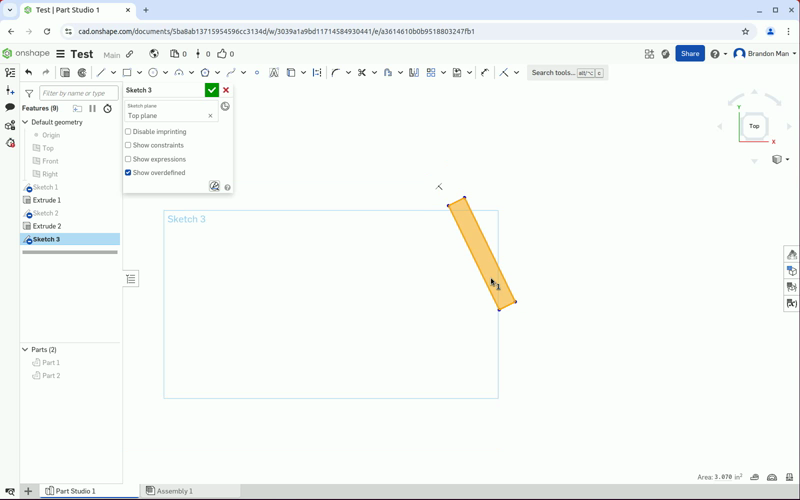
scroll(-6)
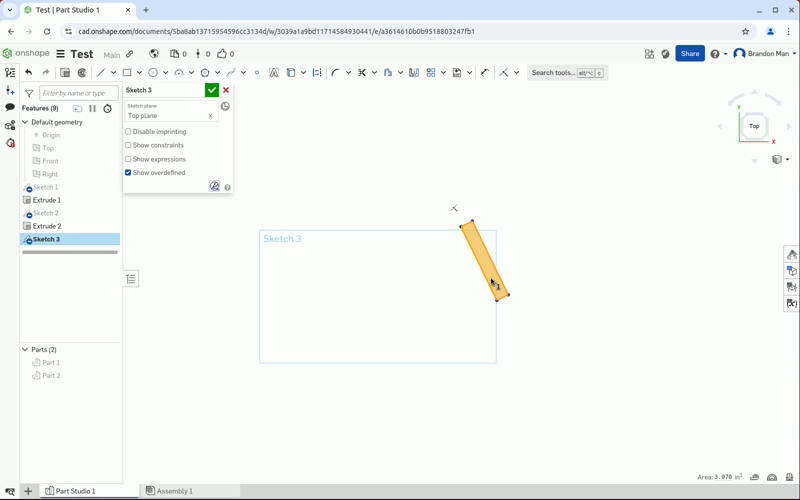
scroll(-6)
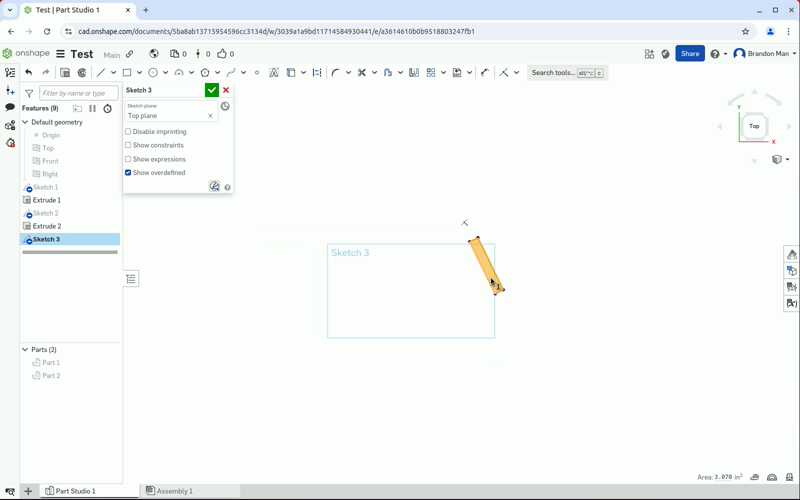
scroll(-6)
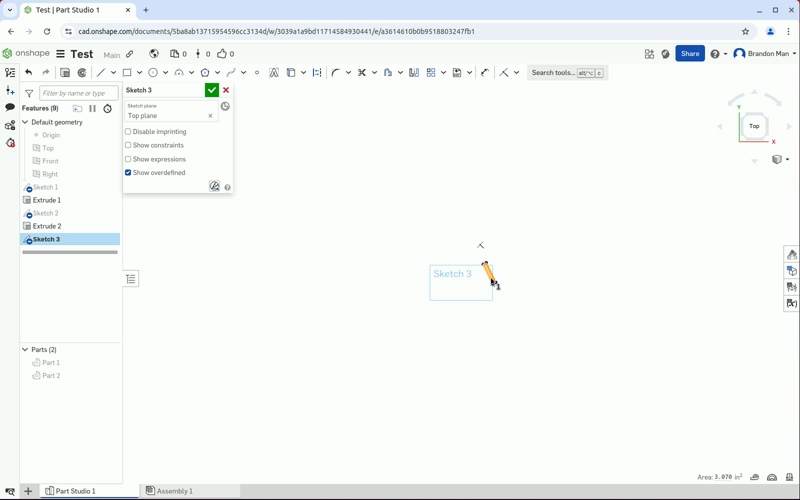
mouse_move(73, 352)
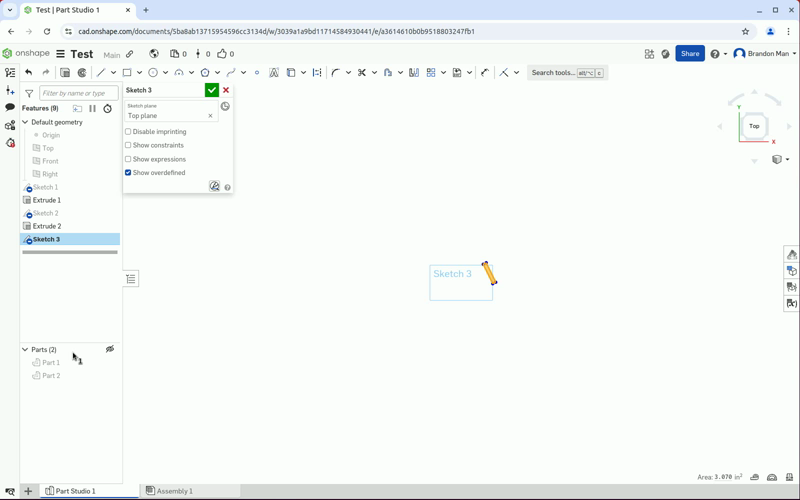
key(shift+y)
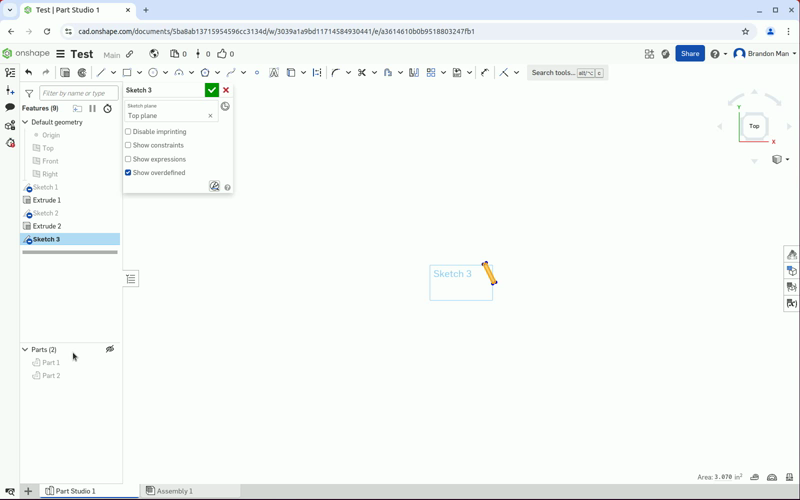
key(shift+e)
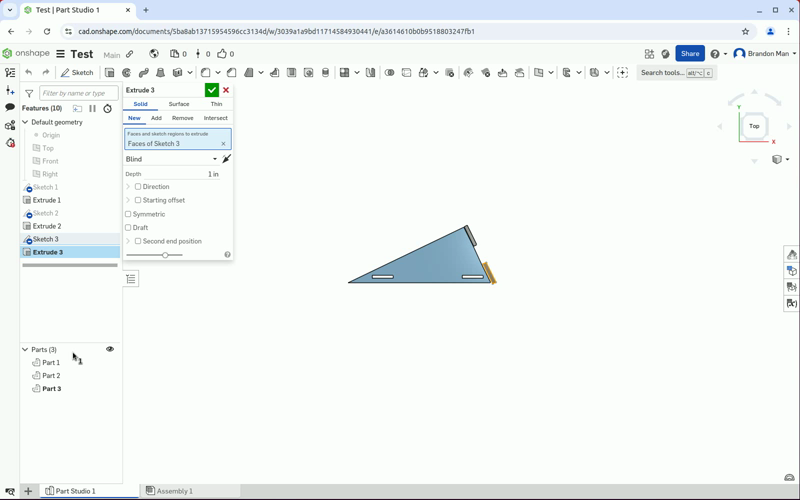
mouse_move(143, 106)
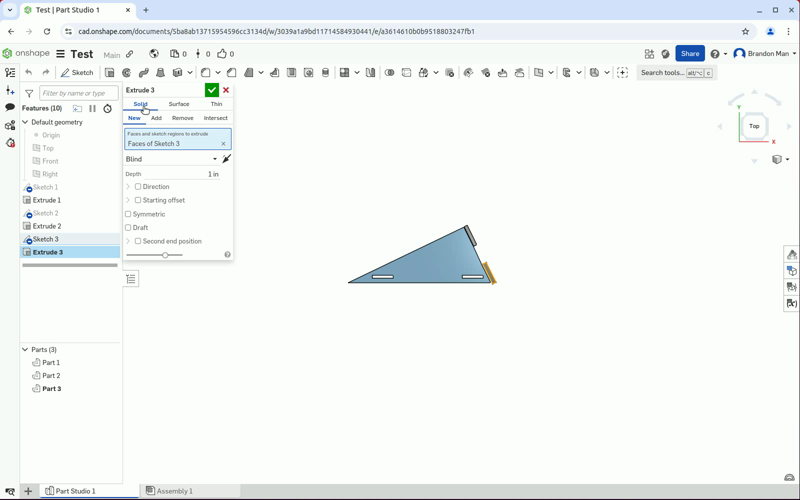
click(143, 106)
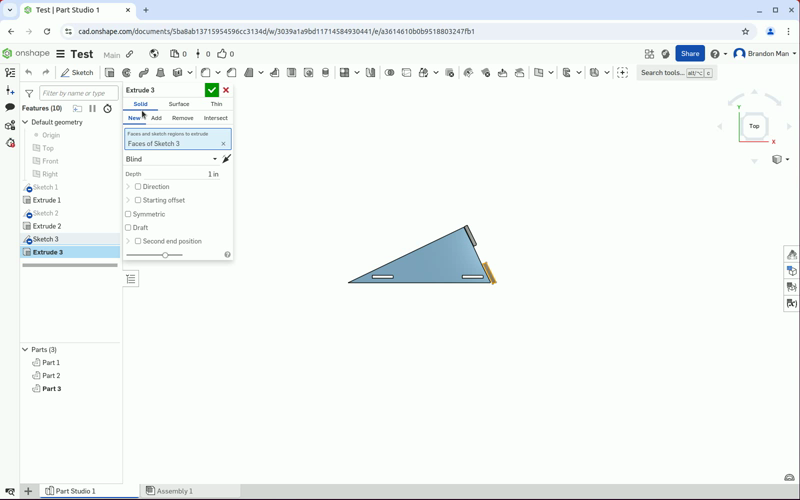
mouse_move(137, 120)
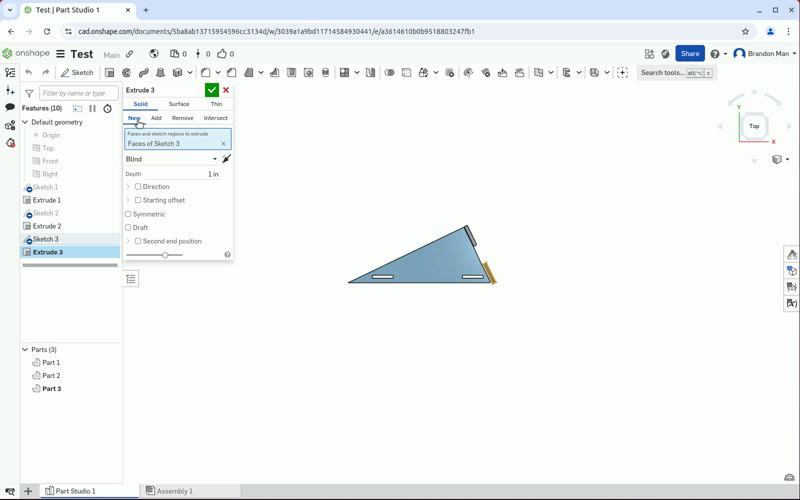
click(137, 120)
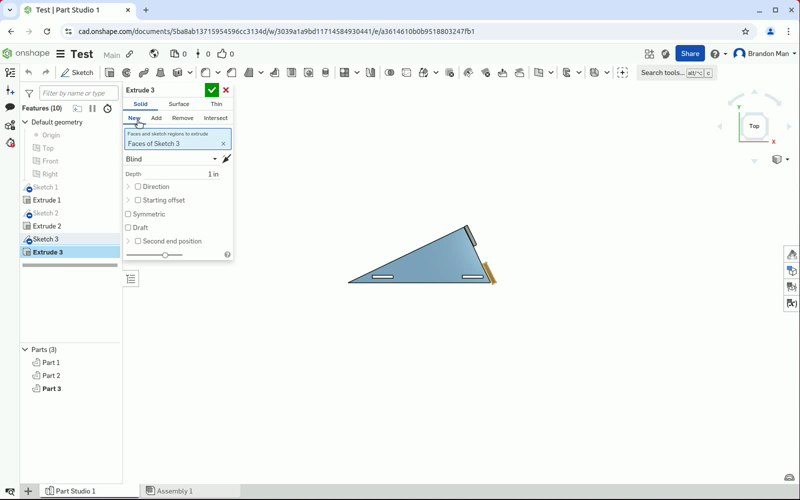
key(tab, 4)
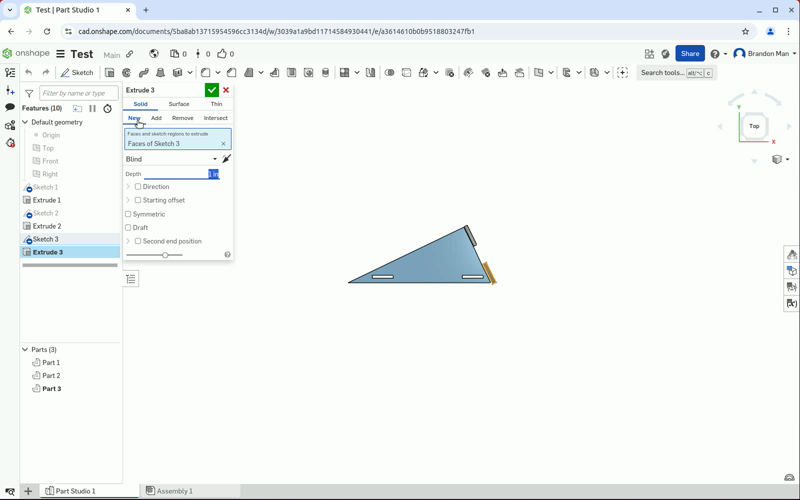
text(-0.722)
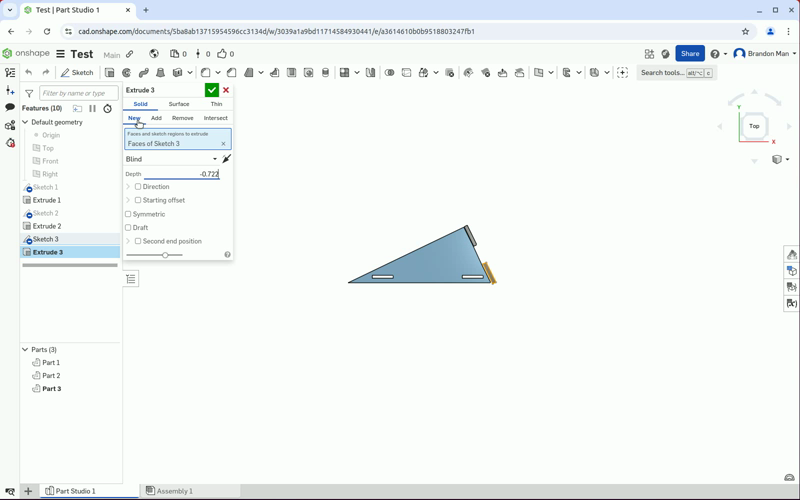
key(enter)
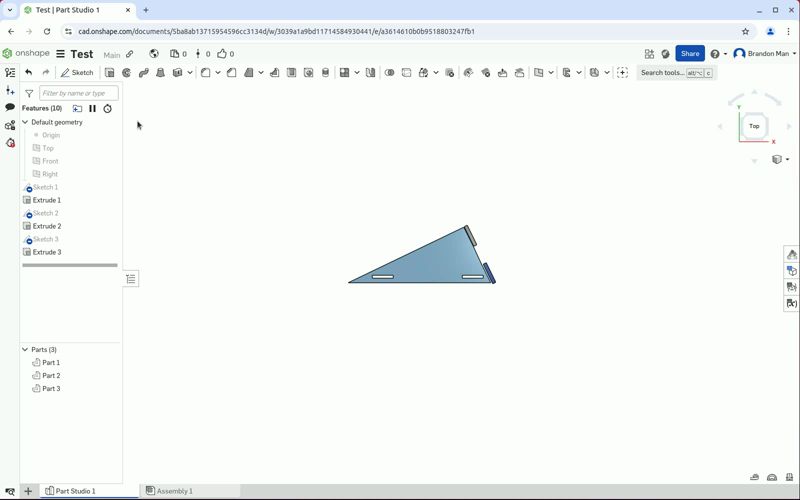
key(shift+h)
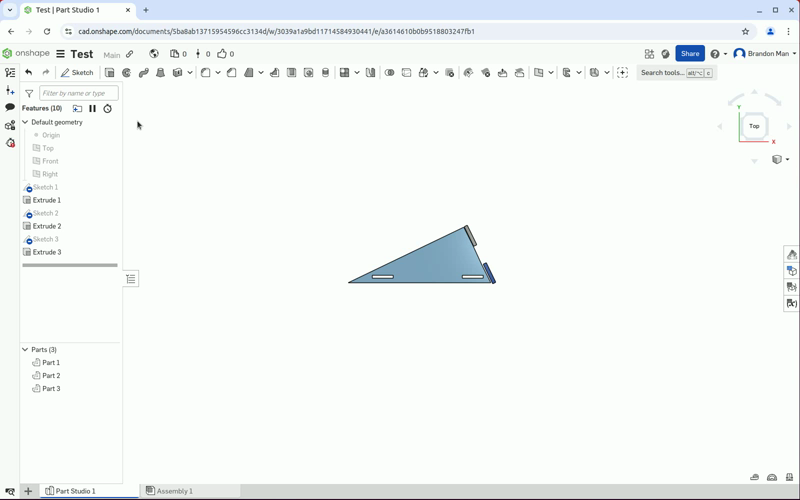
key(shift+h)
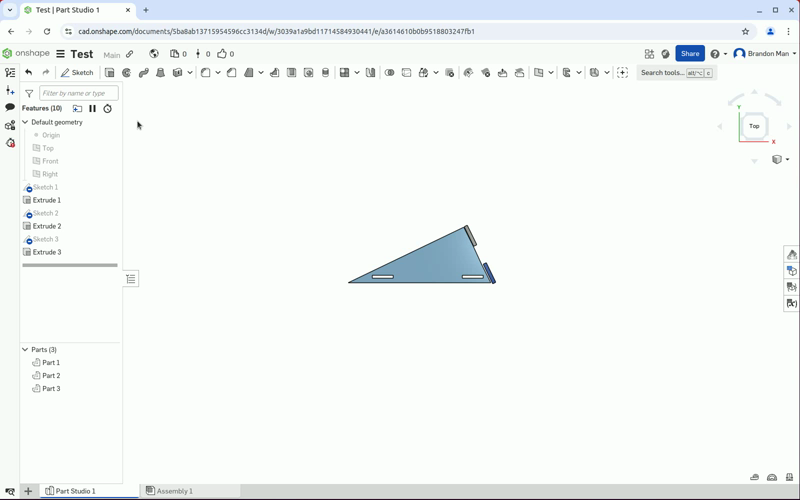
key(shift+7)
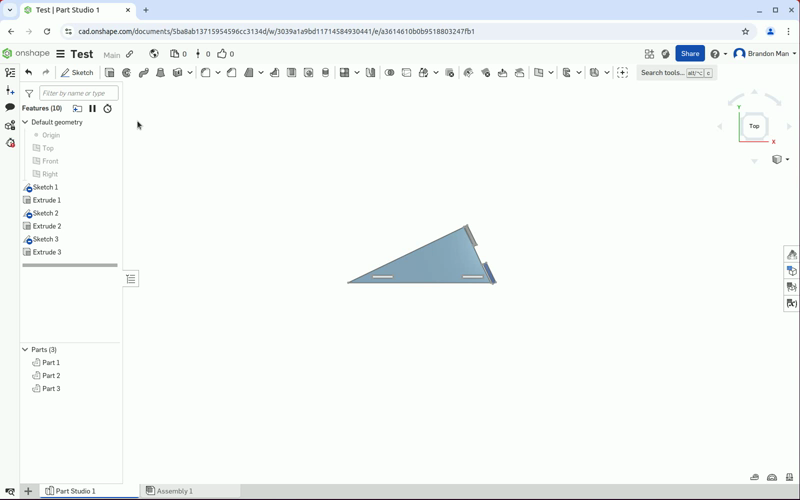
key(up, 3)
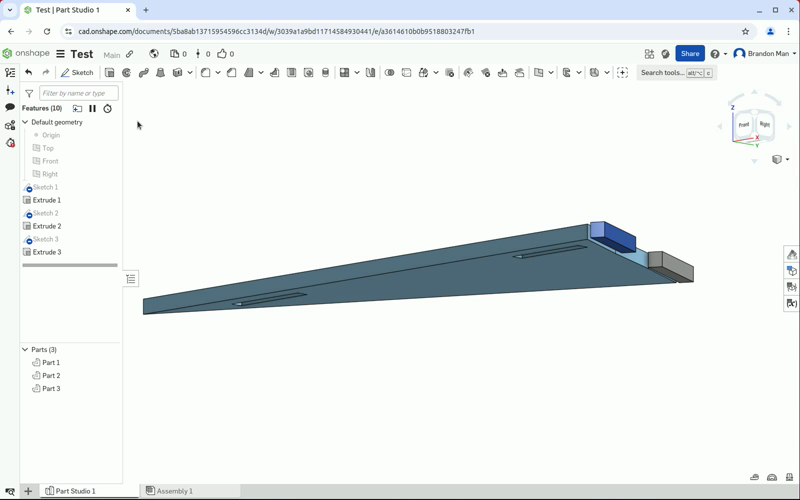
key(left, 3)
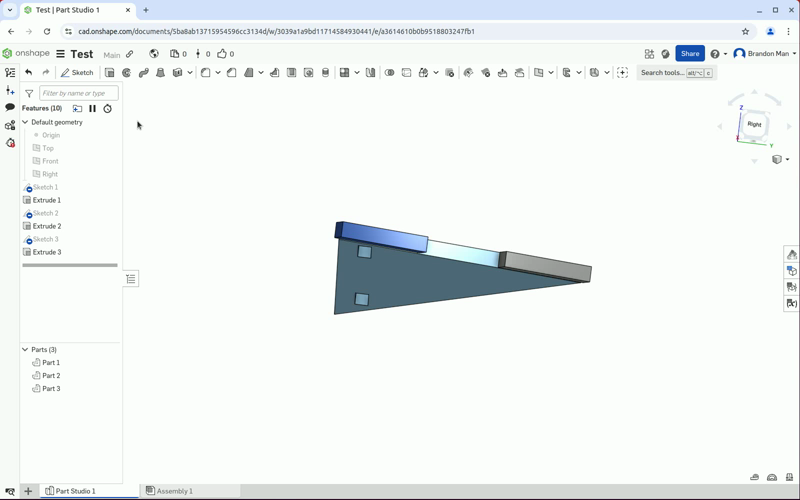
key(right, 3)
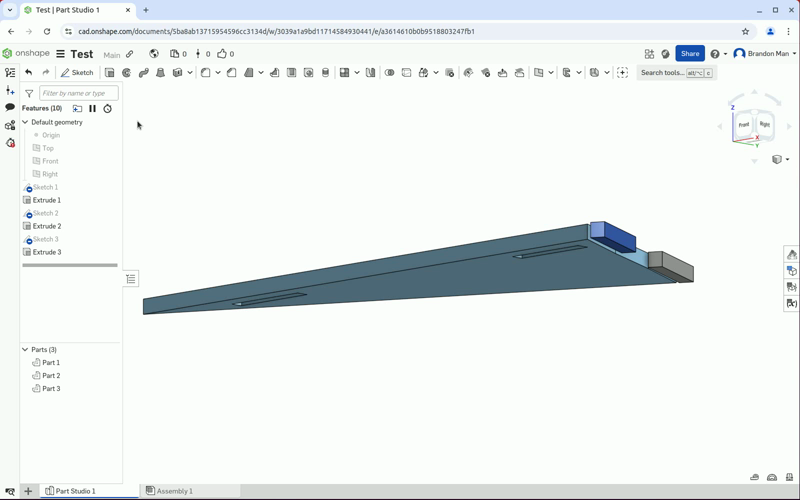
key(down, 3)
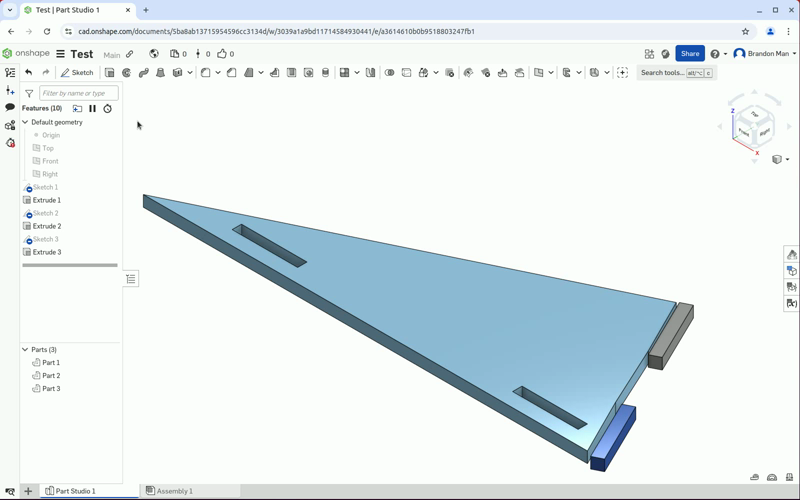
mouse_move(73, 189)
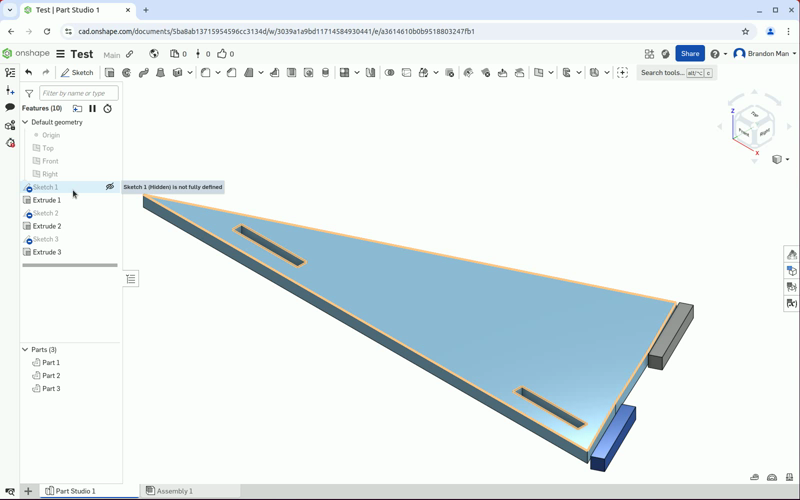
click(73, 189)